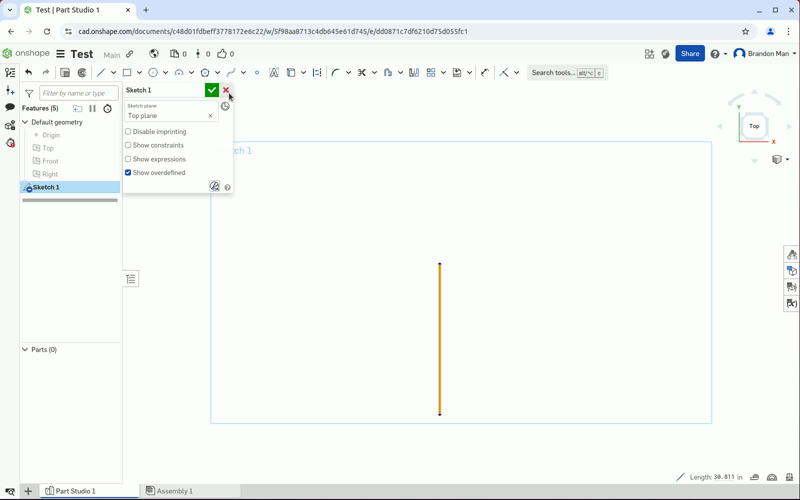
key(shift+h)
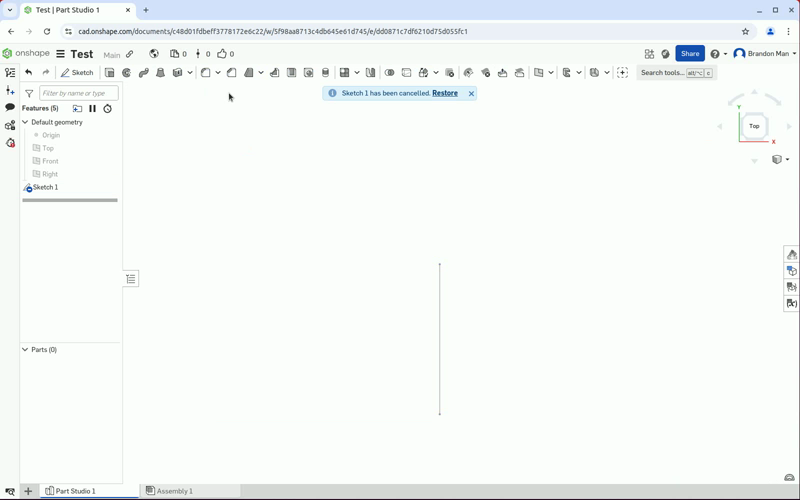
key(shift+s)
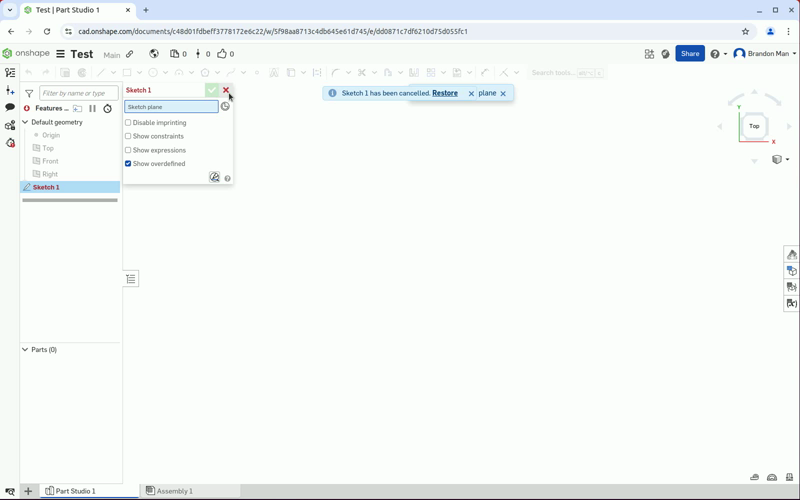
mouse_move(73, 150)
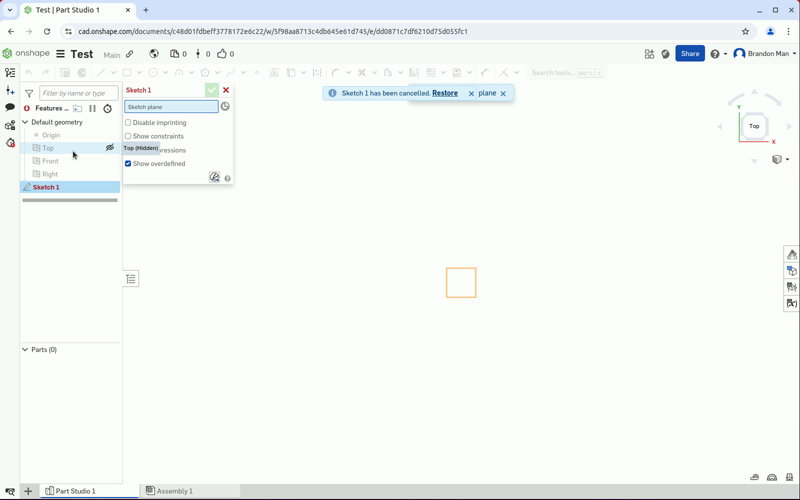
click(73, 150)
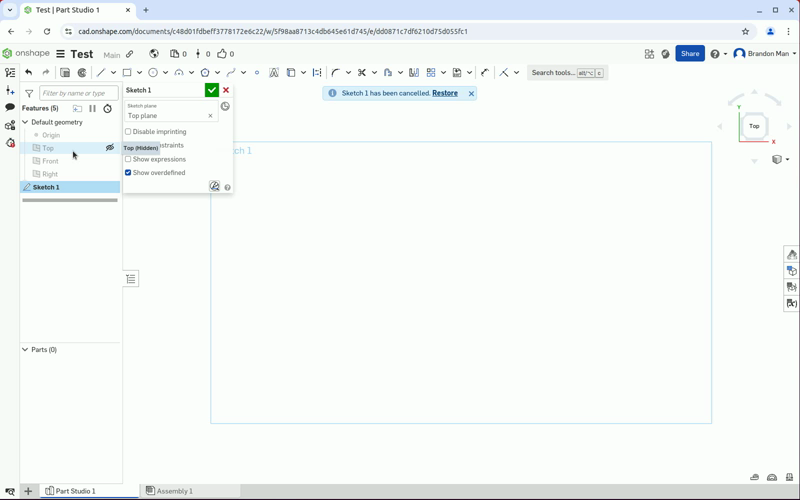
mouse_move(73, 352)
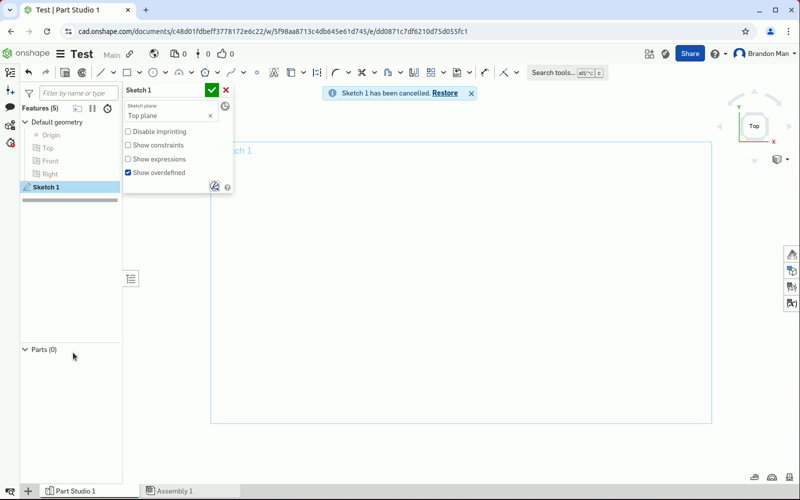
key(y)
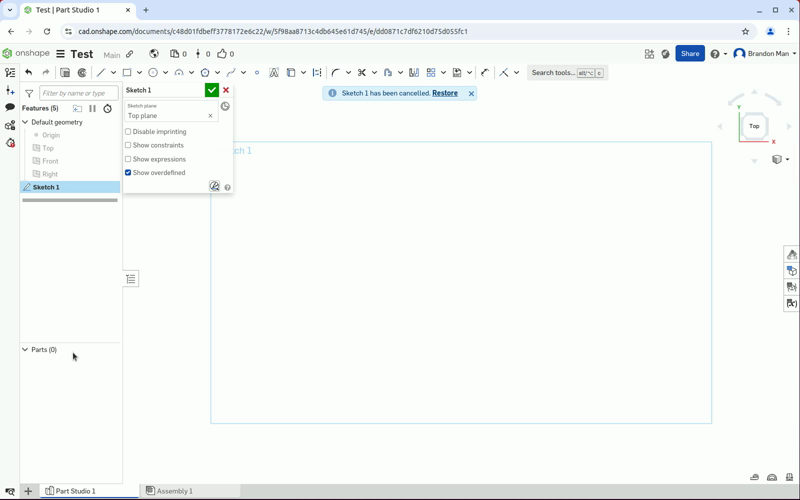
key(a)
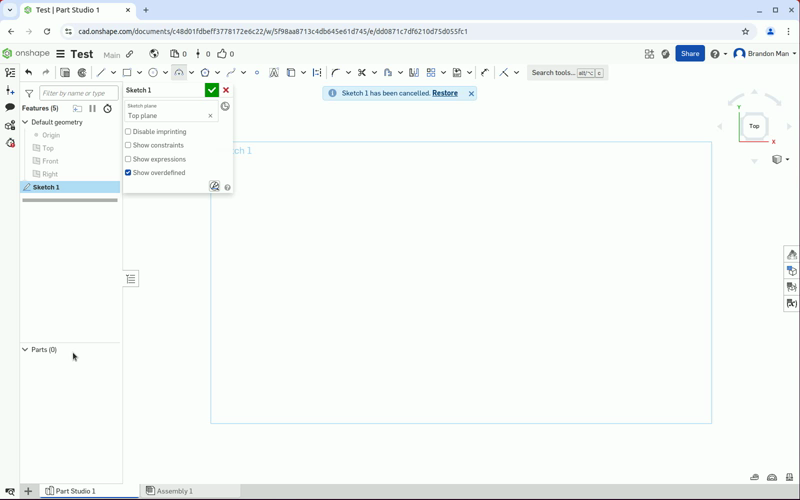
key_down(shift)
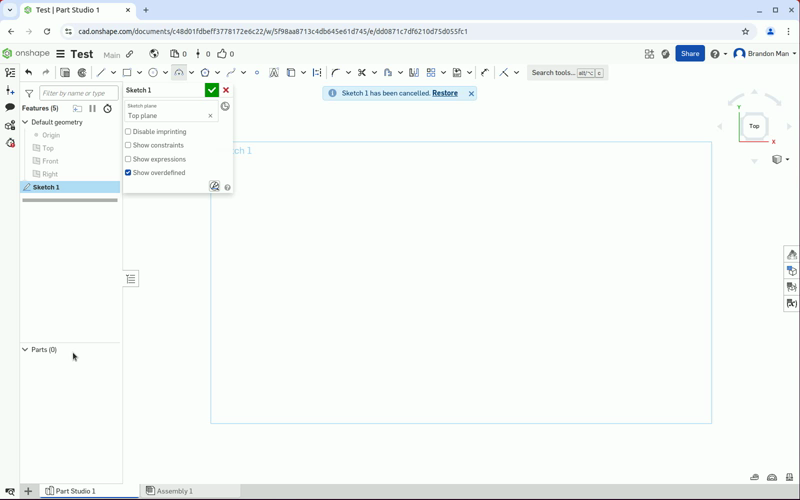
mouse_move(377, 365)
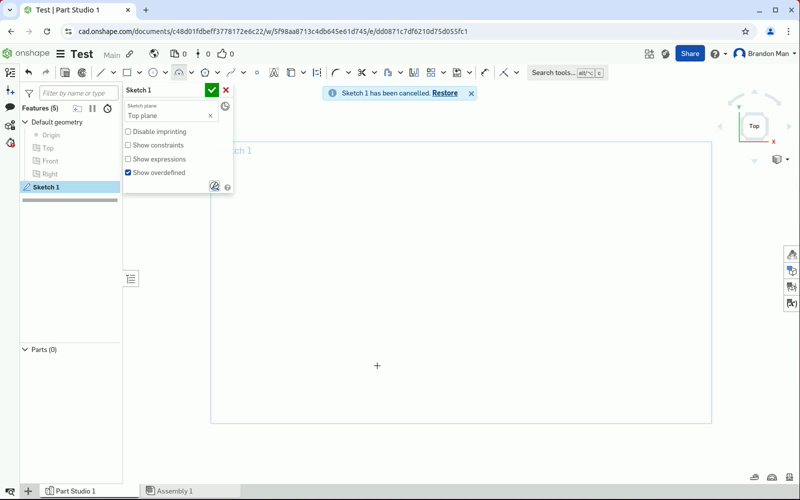
click(377, 365)
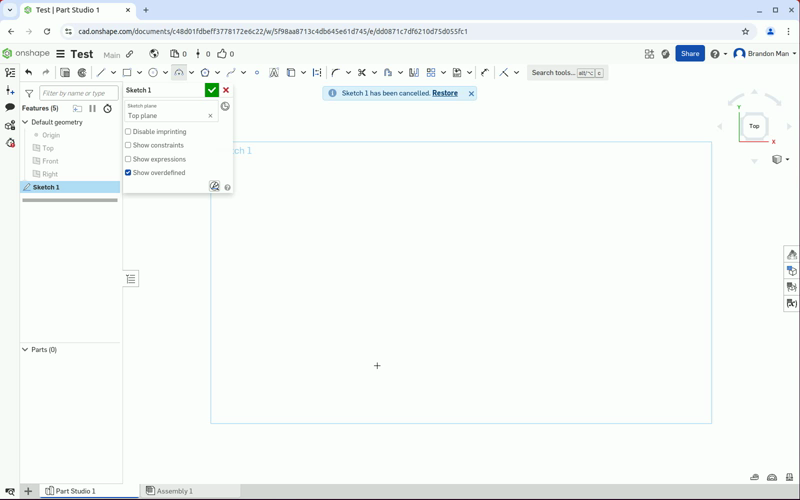
key_up(shift)
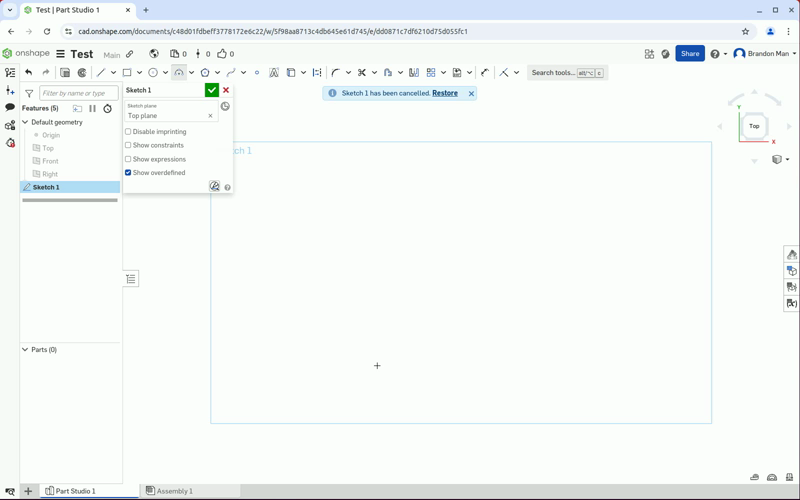
key_down(shift)
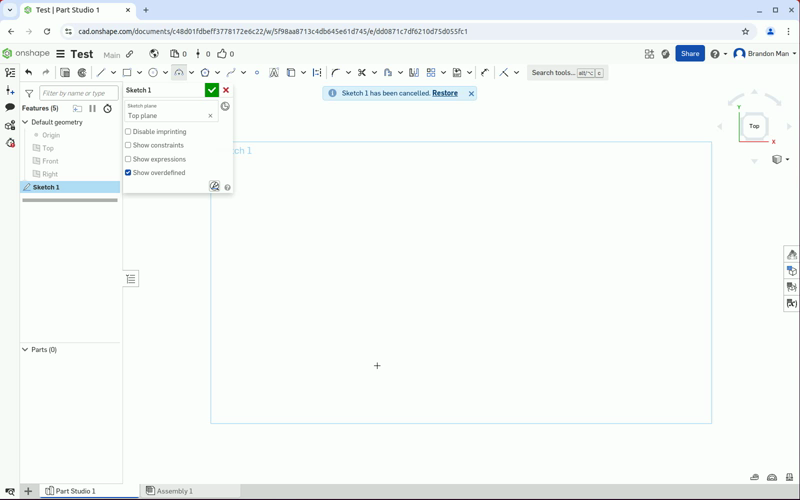
mouse_move(388, 375)
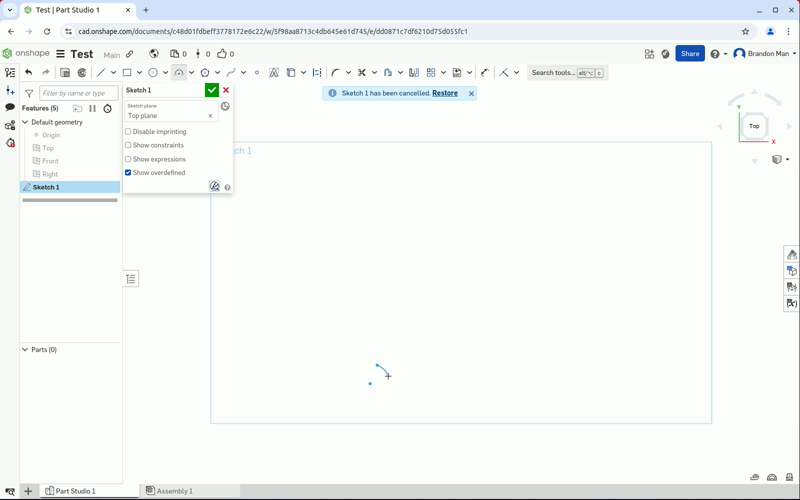
click(388, 375)
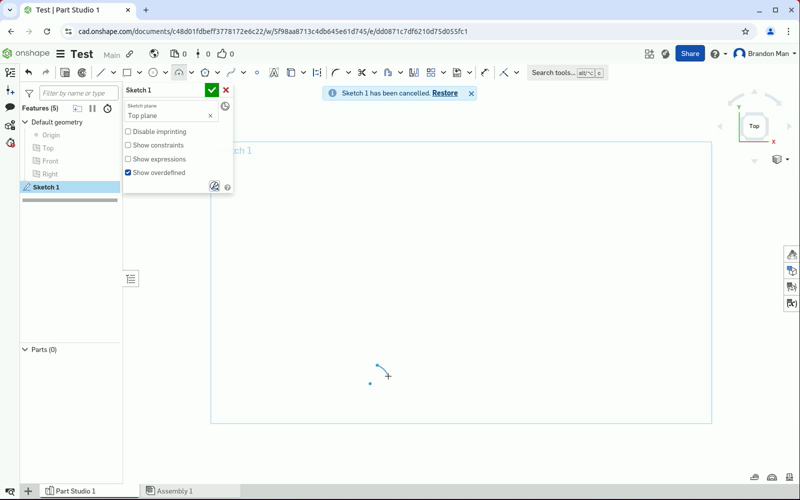
mouse_move(380, 372)
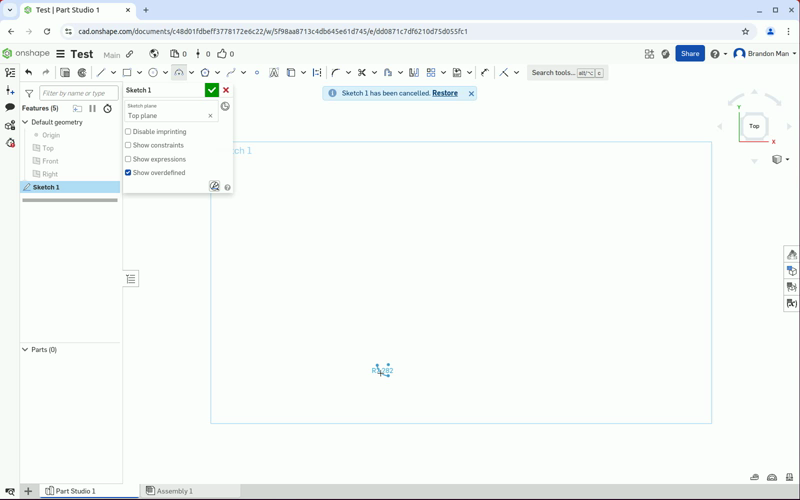
click(380, 372)
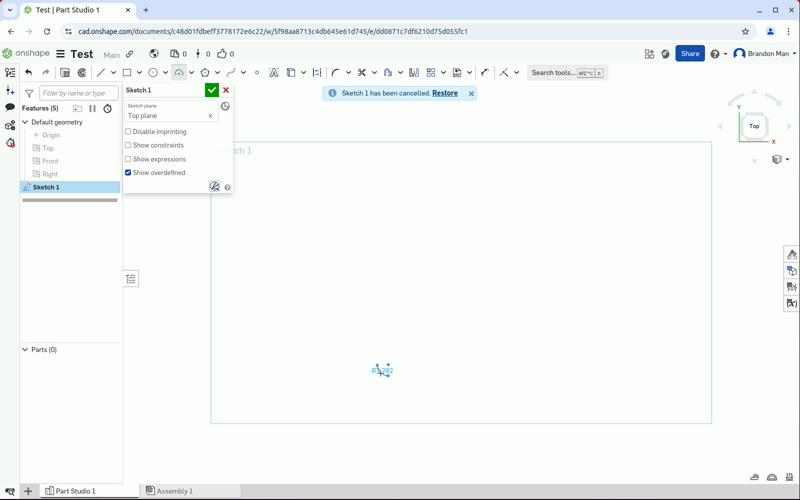
key_up(shift)
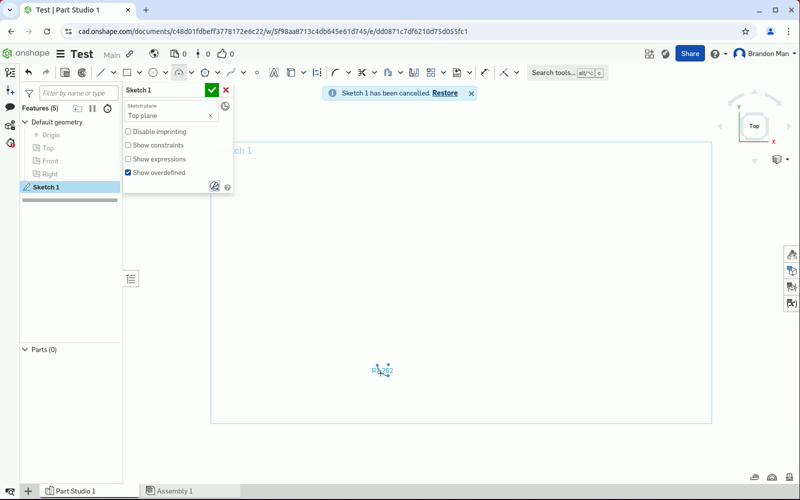
key(esc)
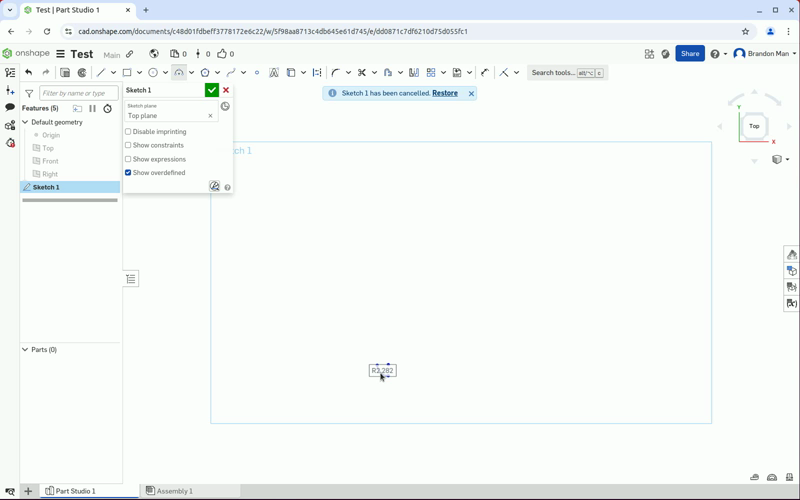
key(l)
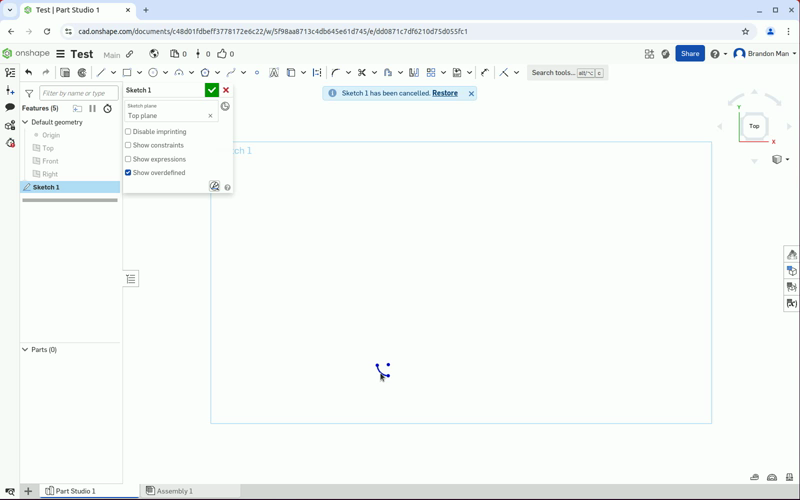
mouse_move(388, 375)
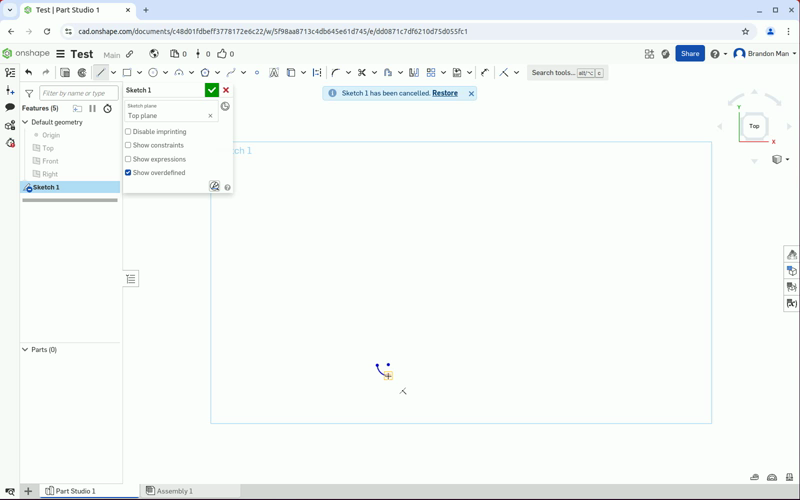
click(388, 375)
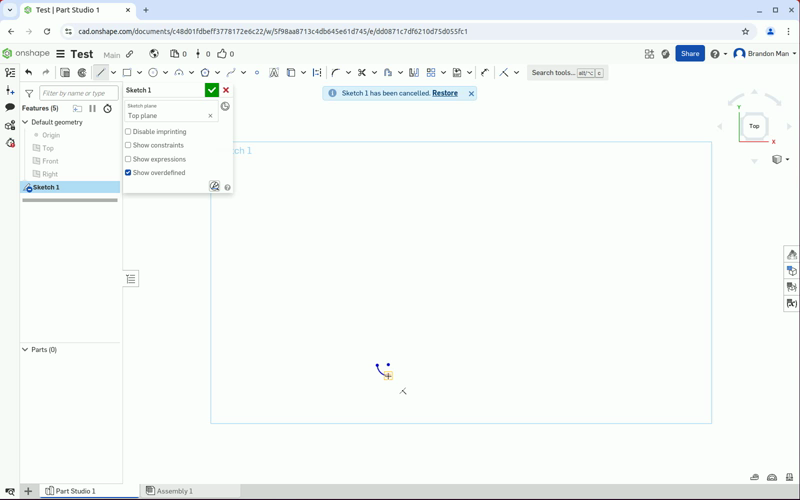
key_down(shift)
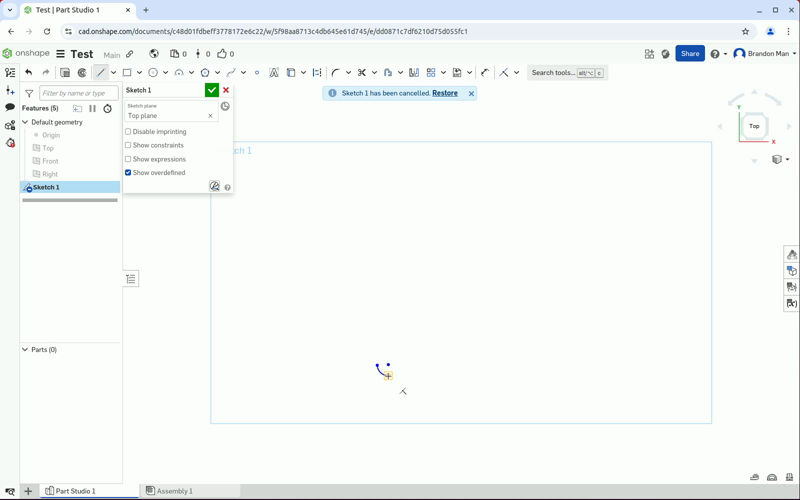
mouse_move(532, 375)
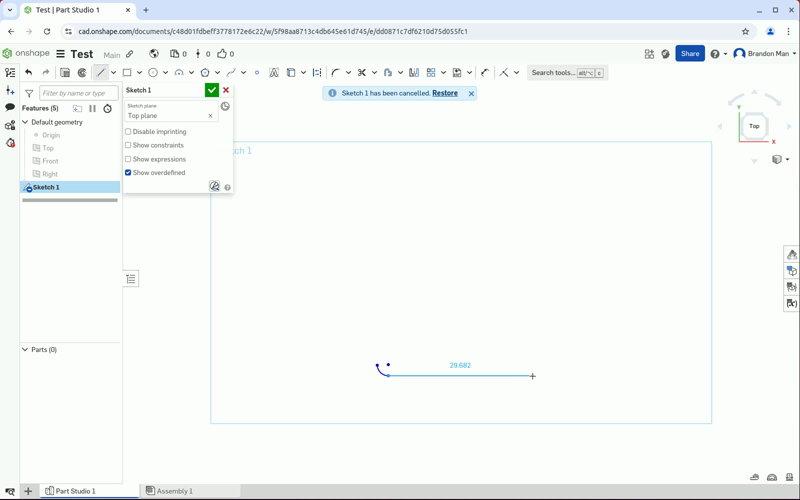
click(532, 375)
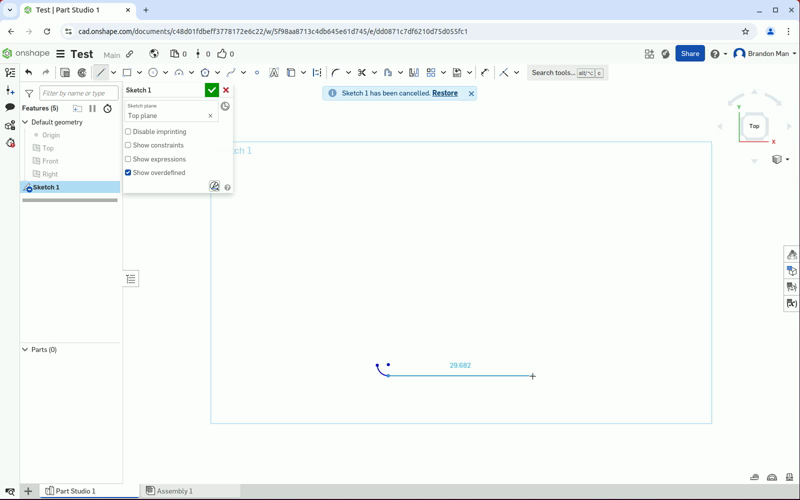
key_up(shift)
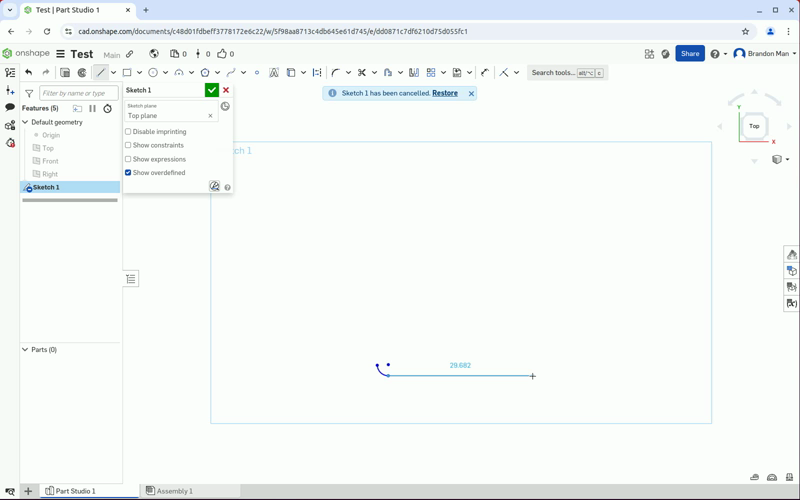
key(esc)
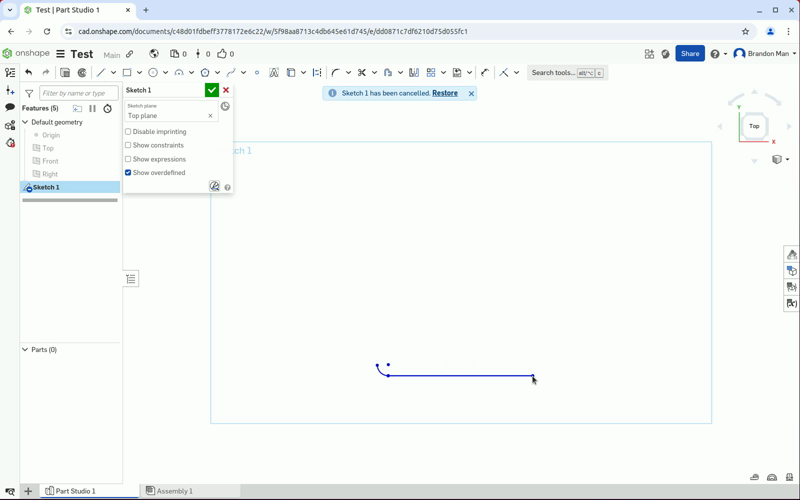
key(a)
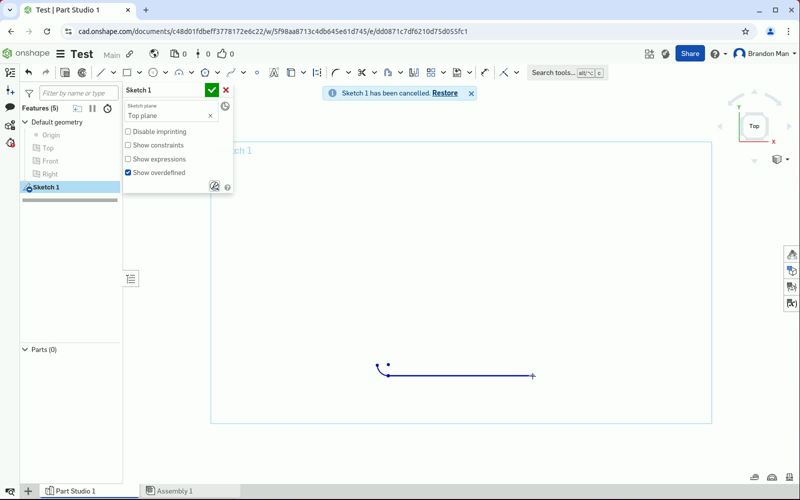
mouse_move(532, 375)
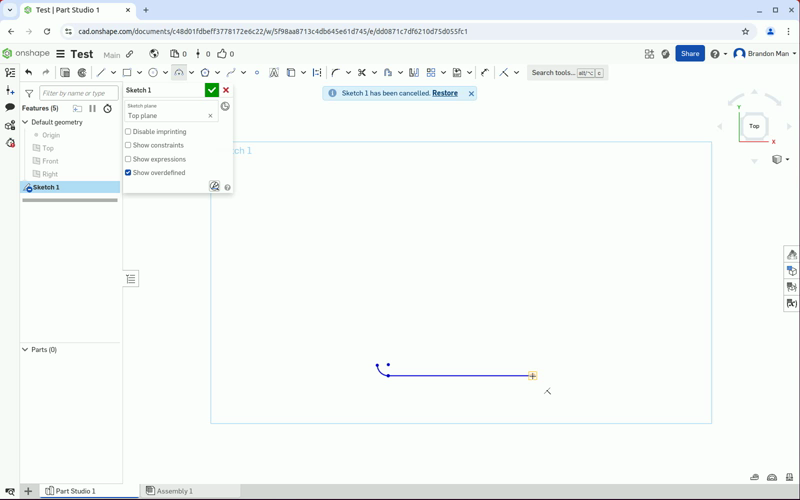
click(532, 375)
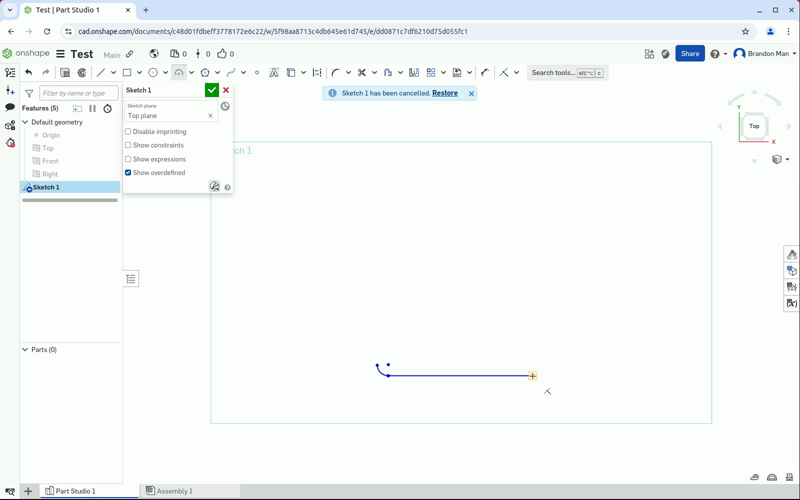
key_down(shift)
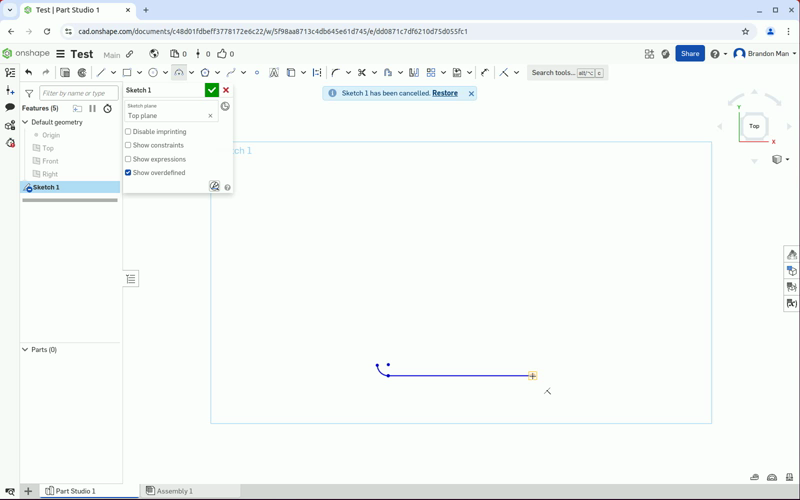
mouse_move(543, 365)
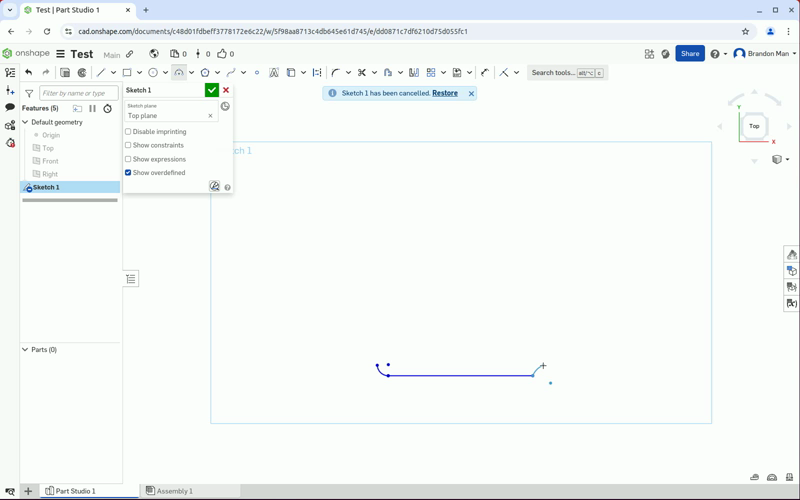
click(543, 365)
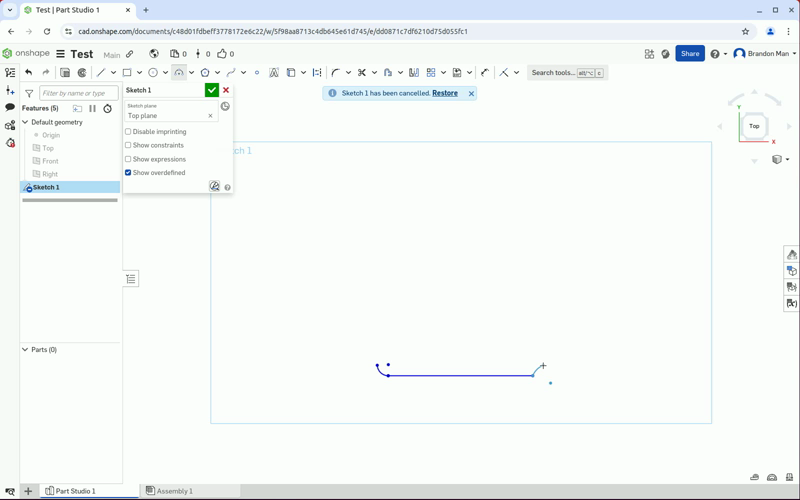
mouse_move(540, 372)
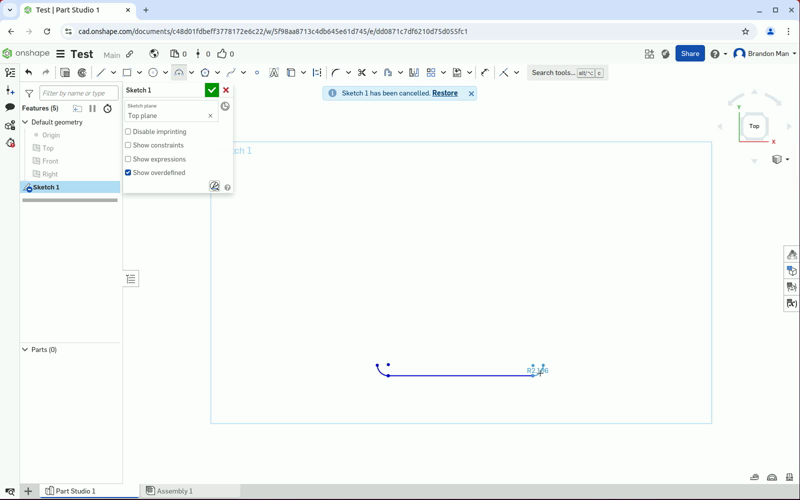
click(540, 372)
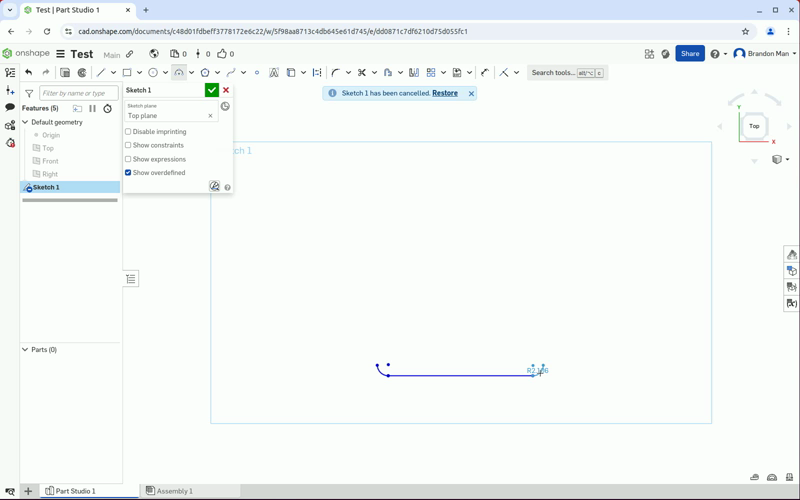
key_up(shift)
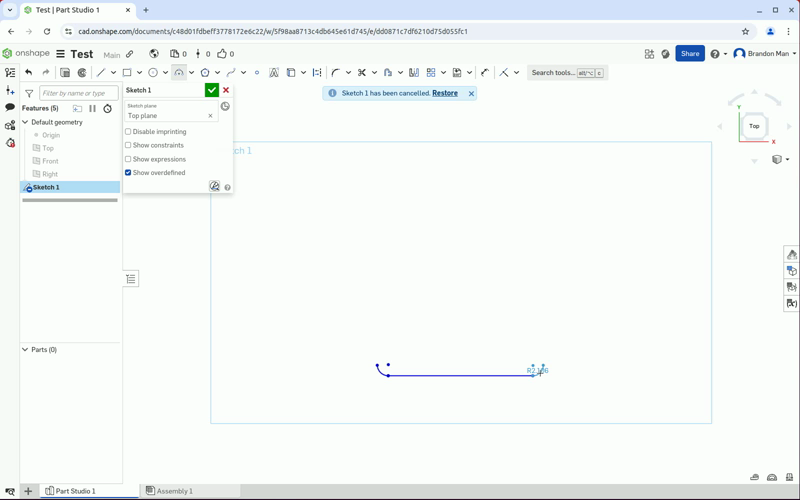
key(esc)
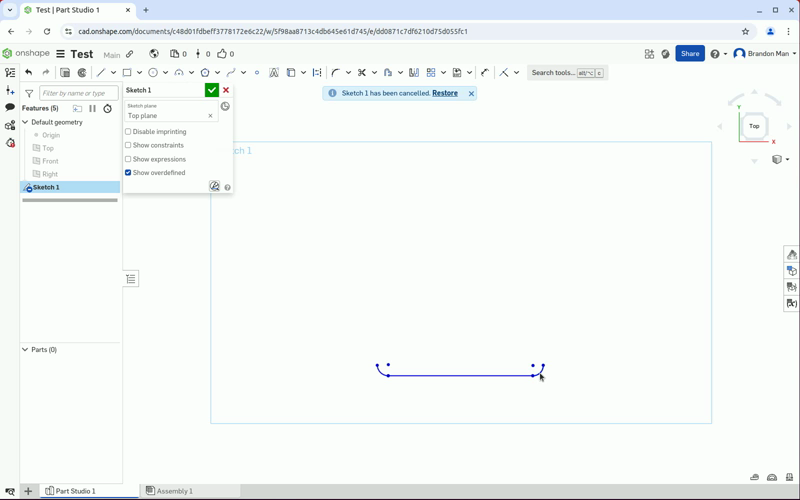
key(l)
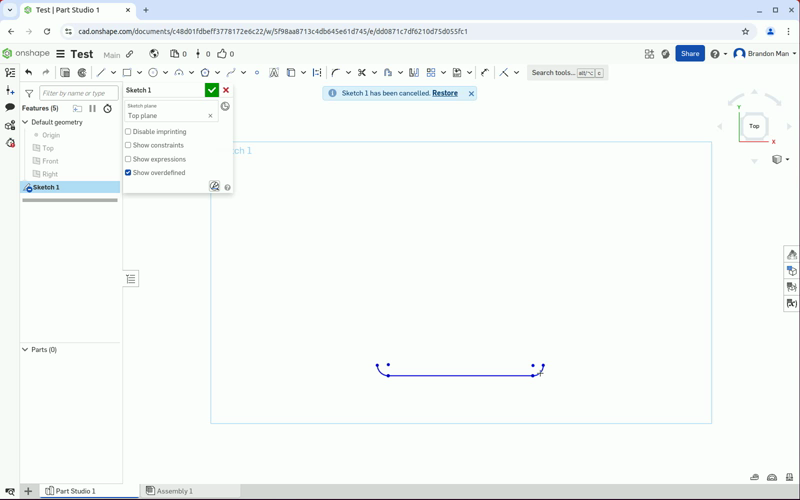
mouse_move(543, 365)
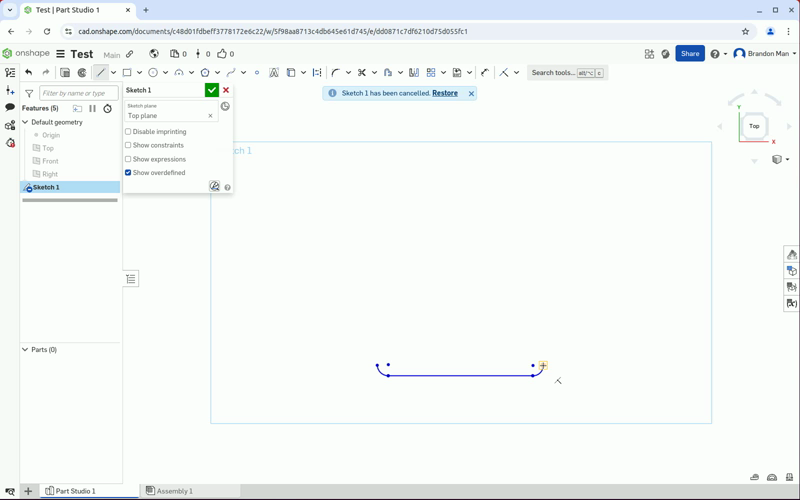
click(543, 365)
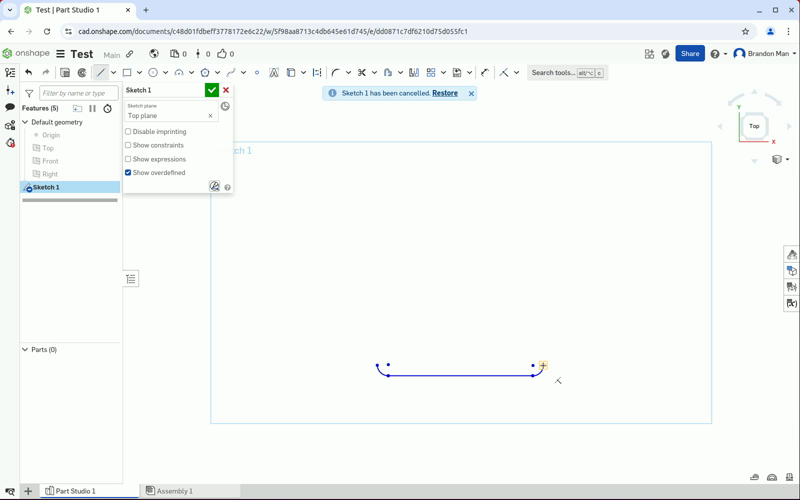
key_down(shift)
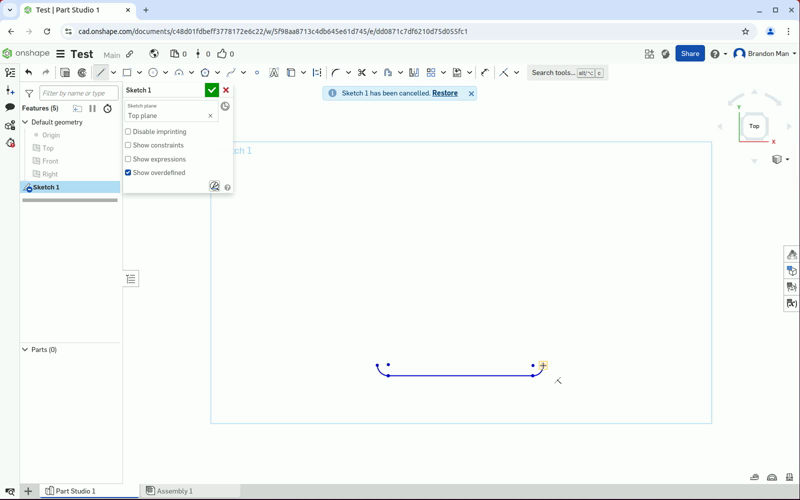
mouse_move(543, 189)
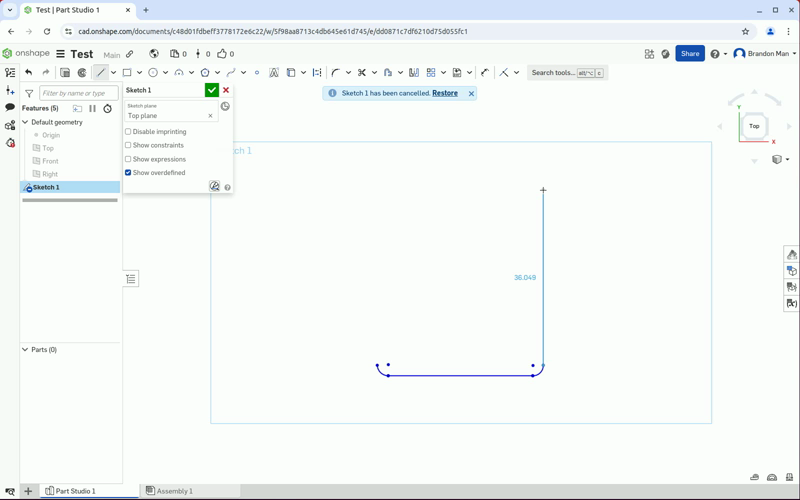
click(543, 189)
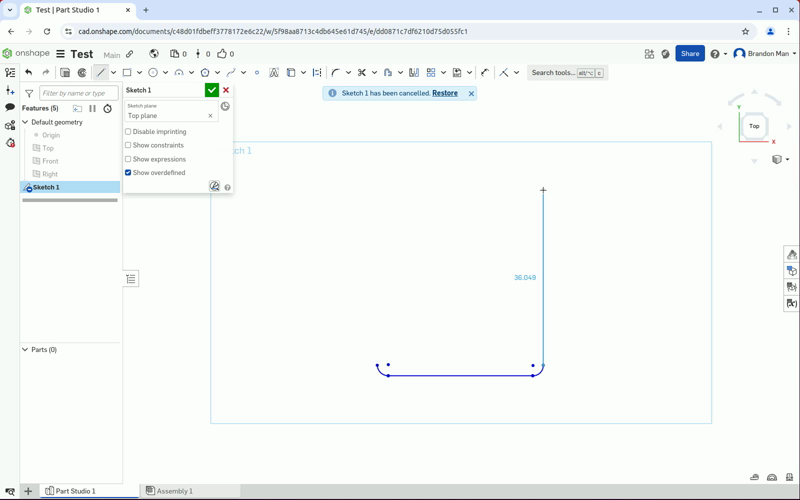
key_up(shift)
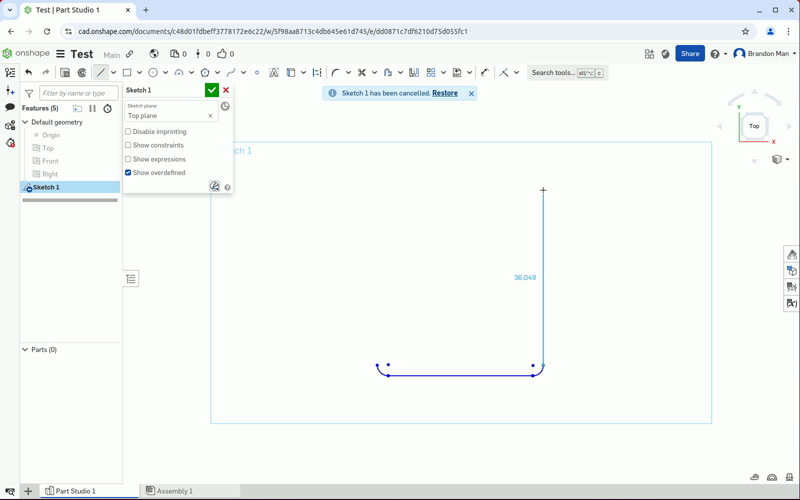
key_down(shift)
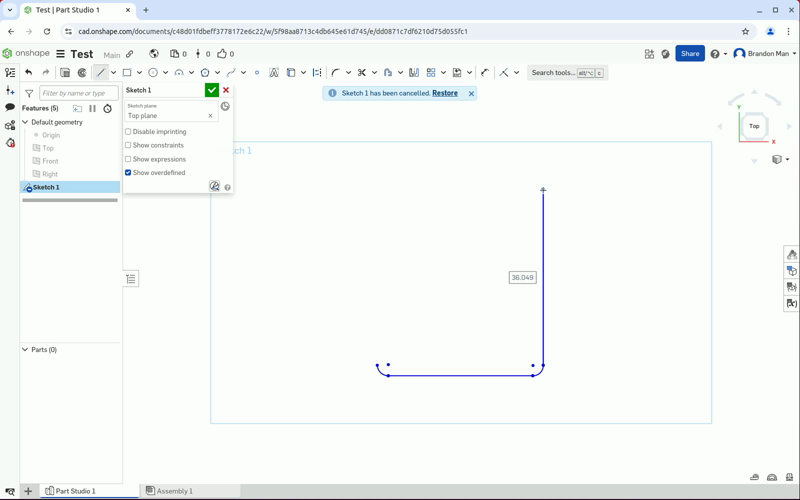
mouse_move(377, 189)
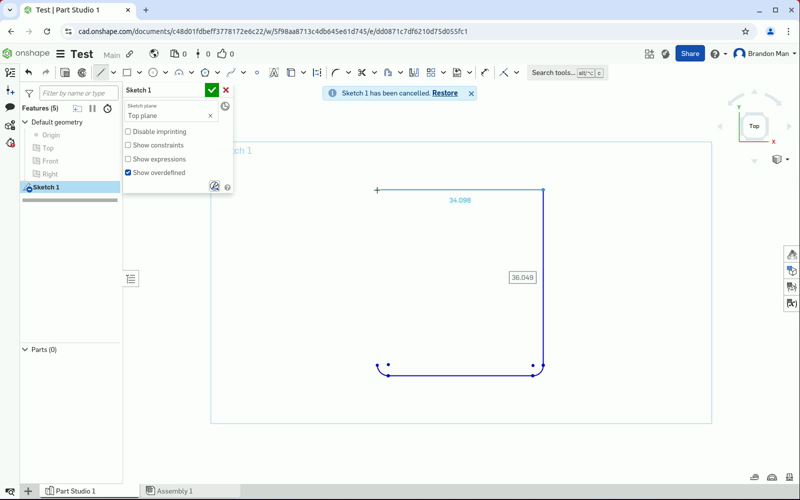
click(377, 189)
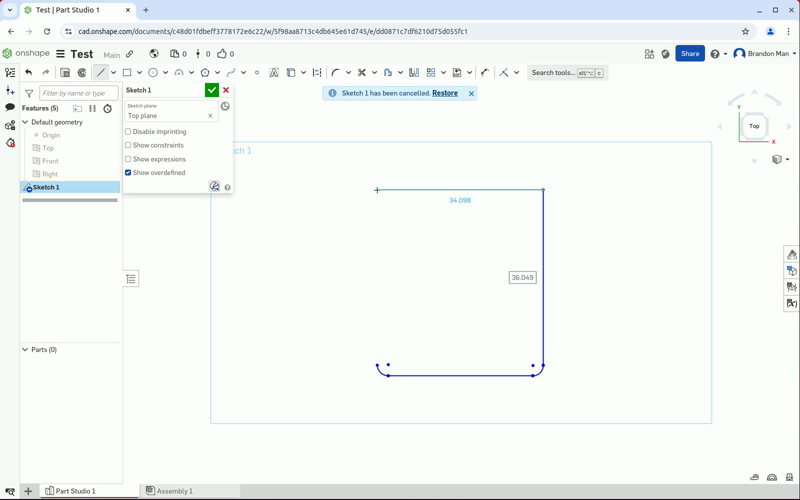
key_up(shift)
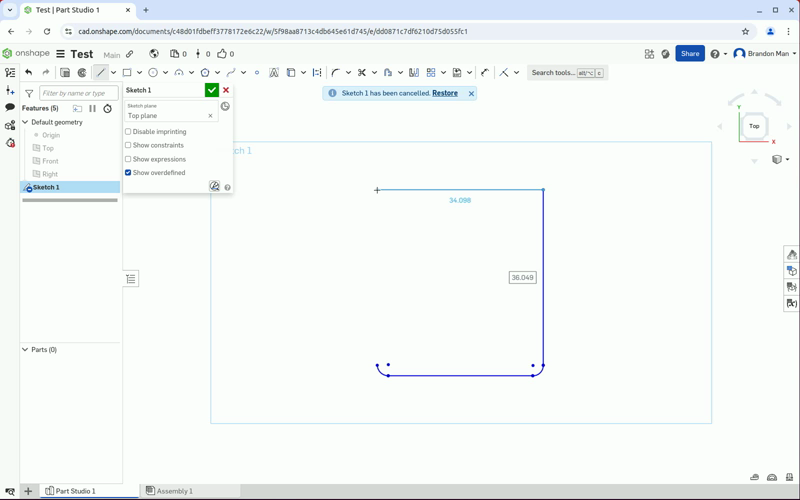
key_down(shift)
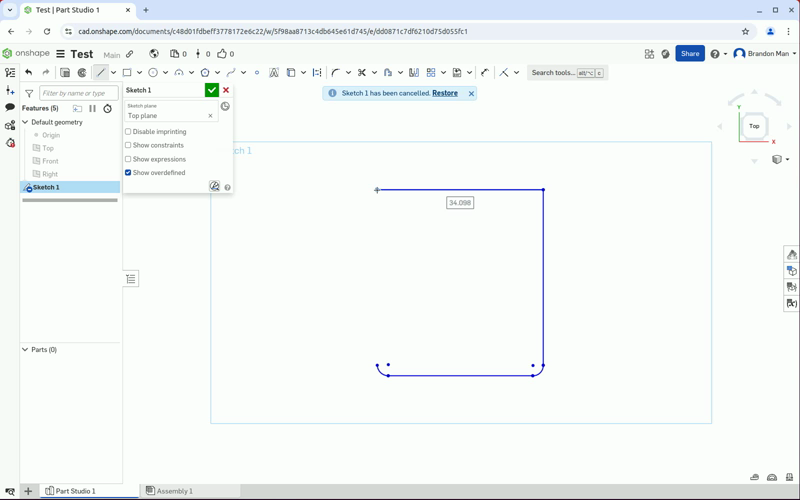
mouse_move(377, 365)
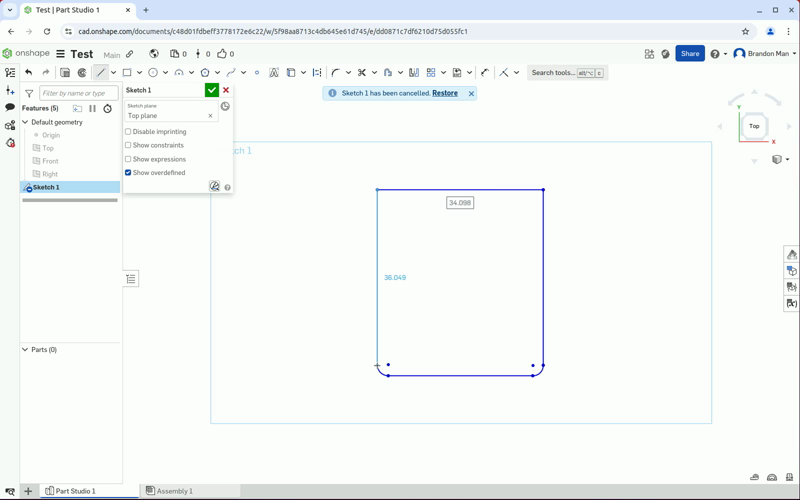
key_up(shift)
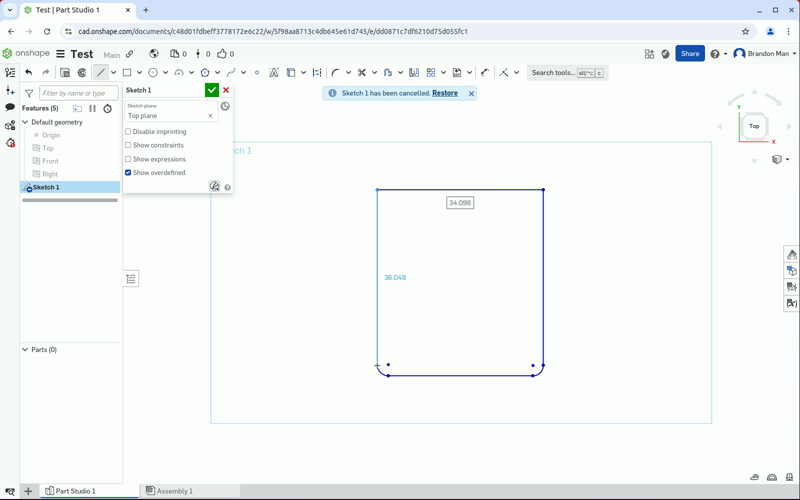
click(377, 365)
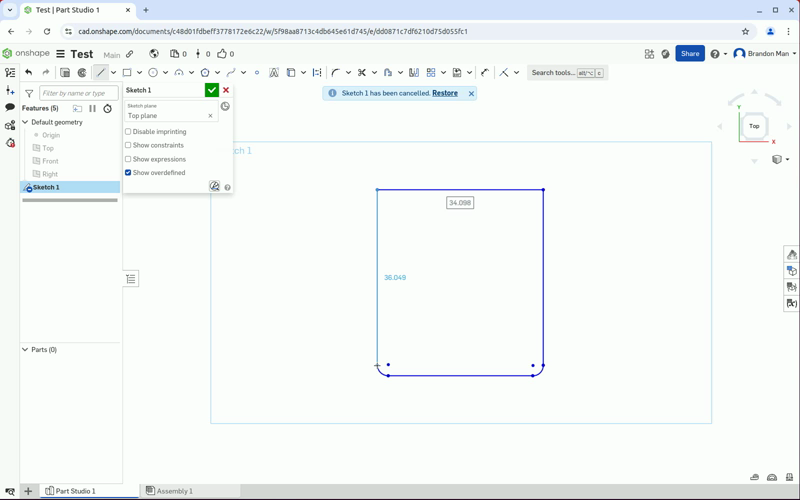
key(esc)
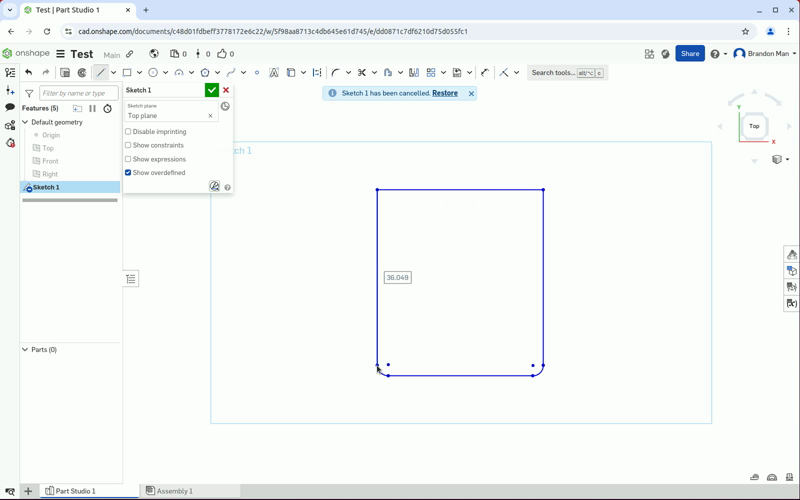
mouse_move(455, 244)
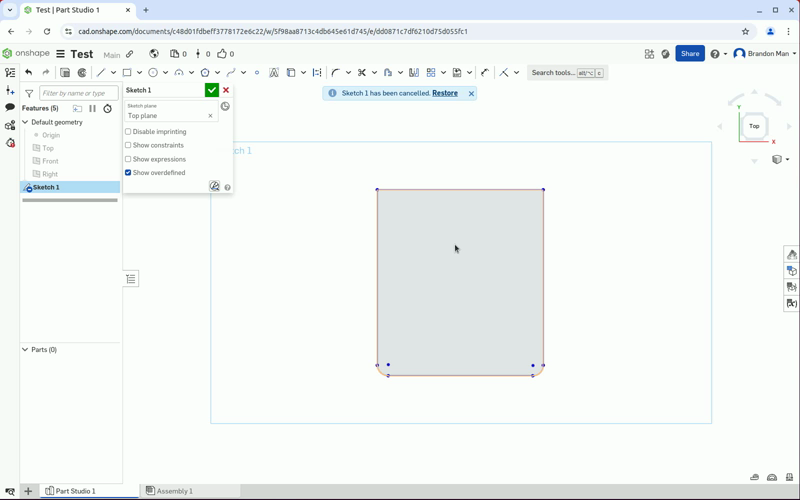
click(455, 244)
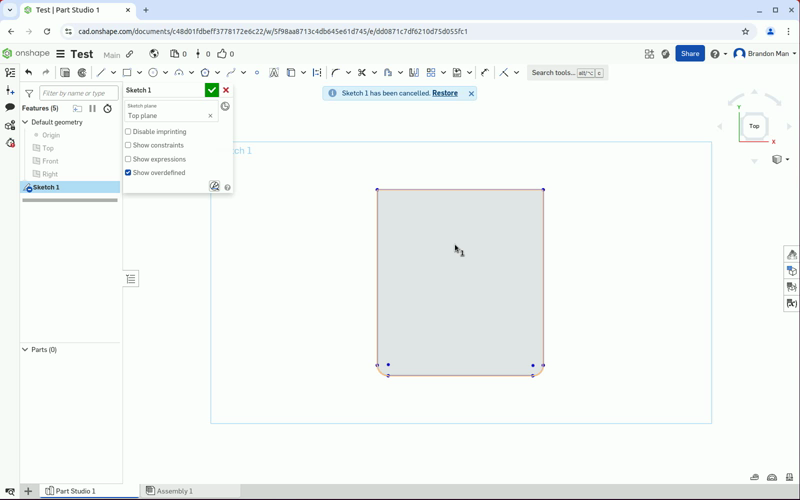
mouse_move(73, 352)
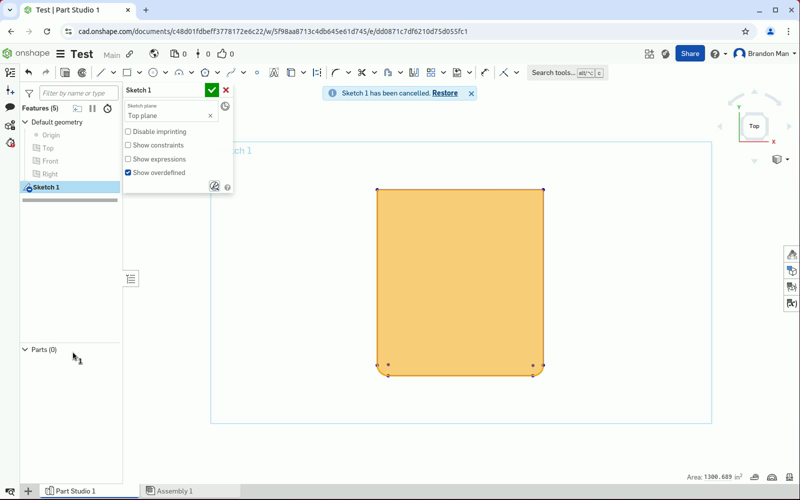
key(shift+y)
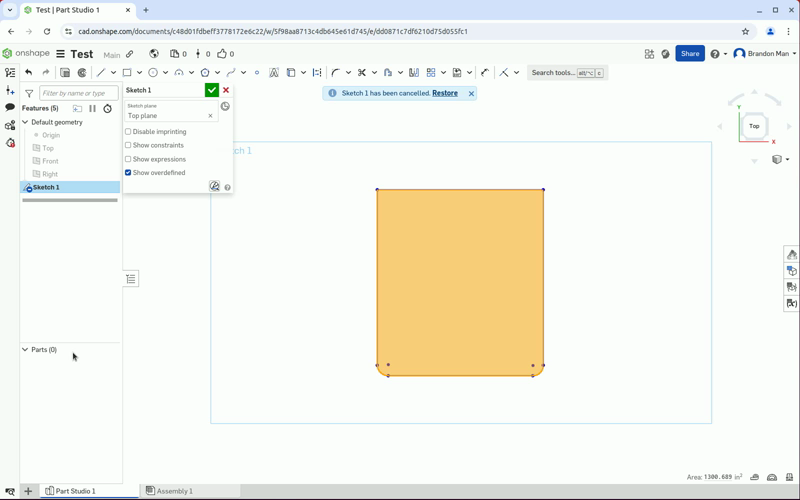
key(shift+e)
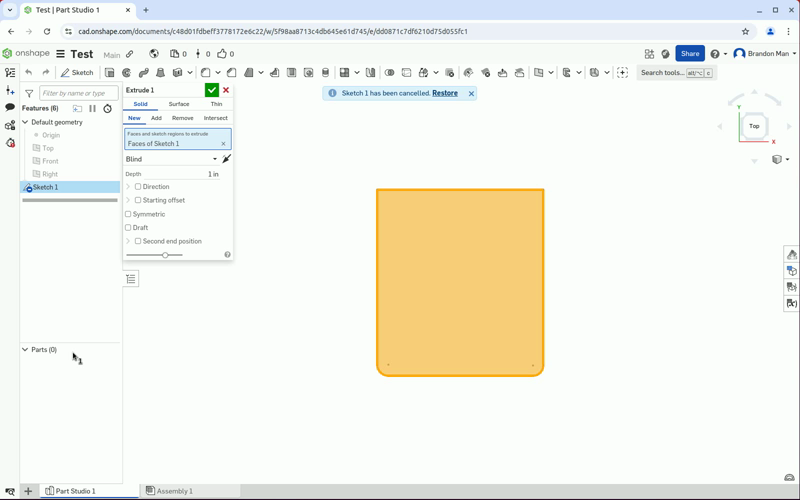
mouse_move(143, 106)
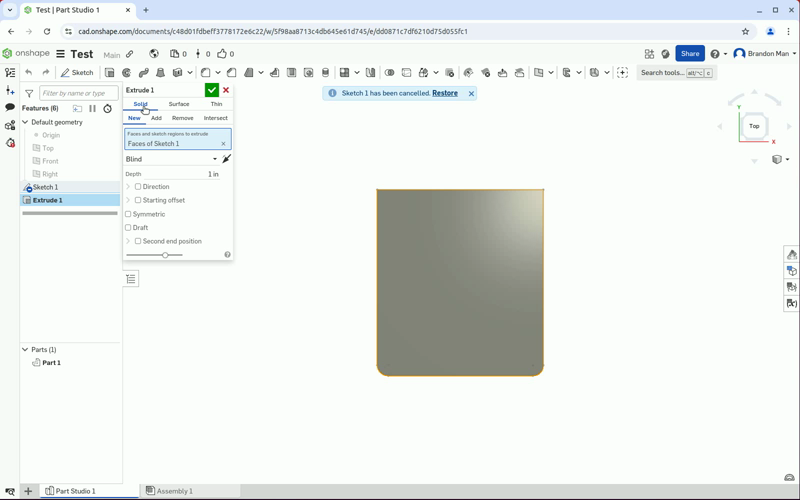
click(143, 106)
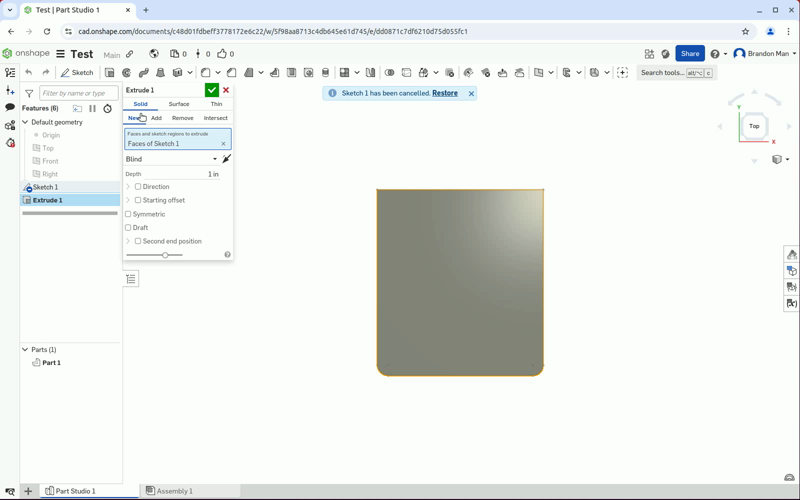
mouse_move(137, 120)
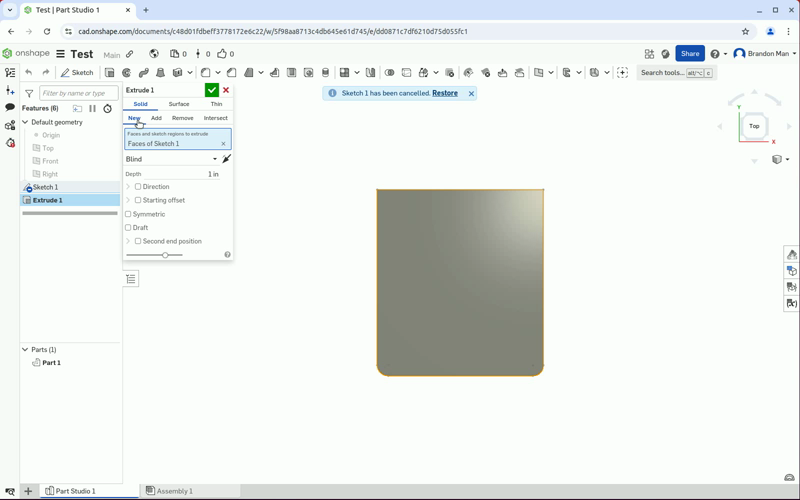
click(137, 120)
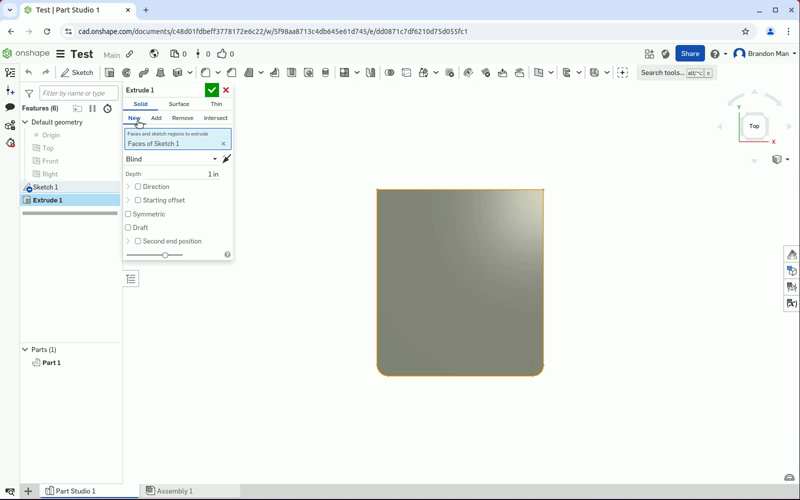
key(tab, 4)
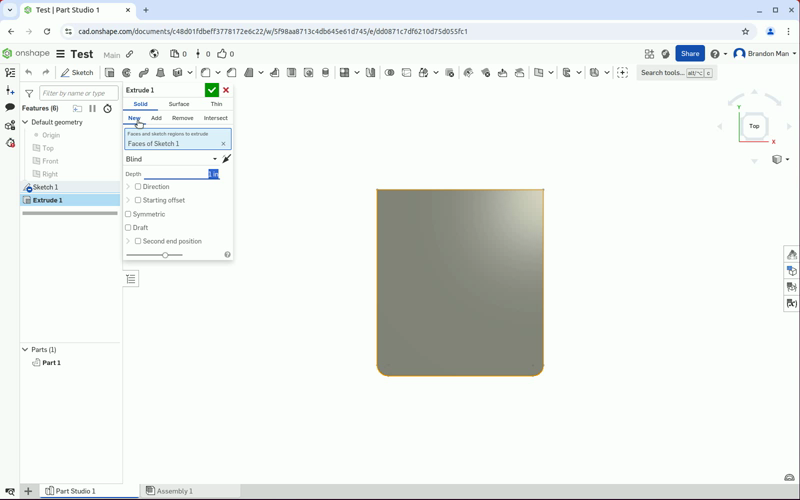
text(0.241)
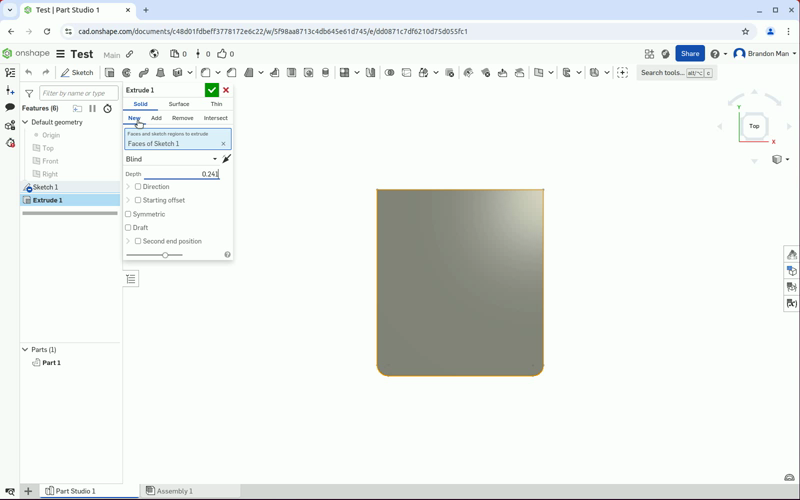
key(enter)
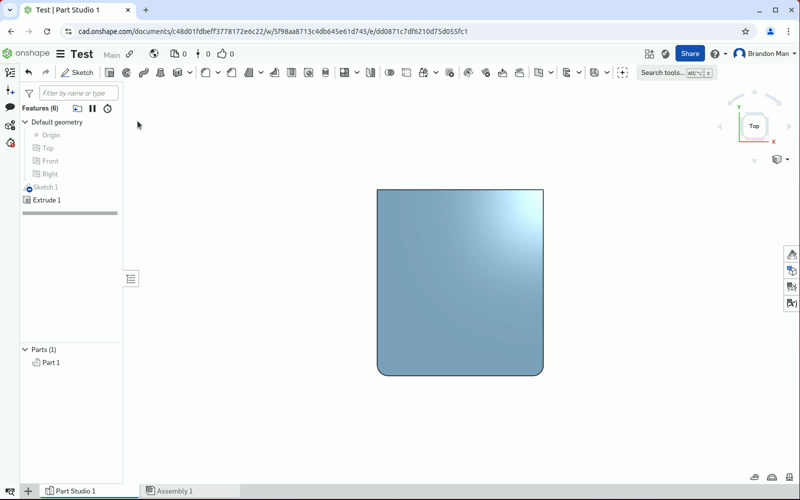
key(shift+h)
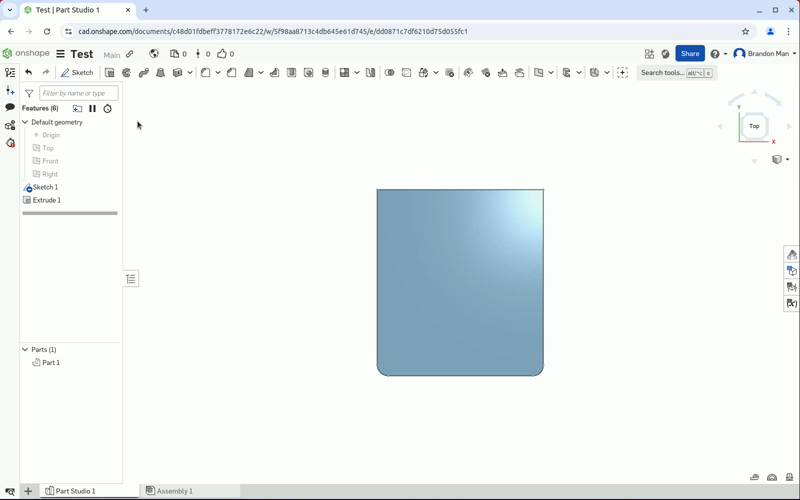
key(shift+h)
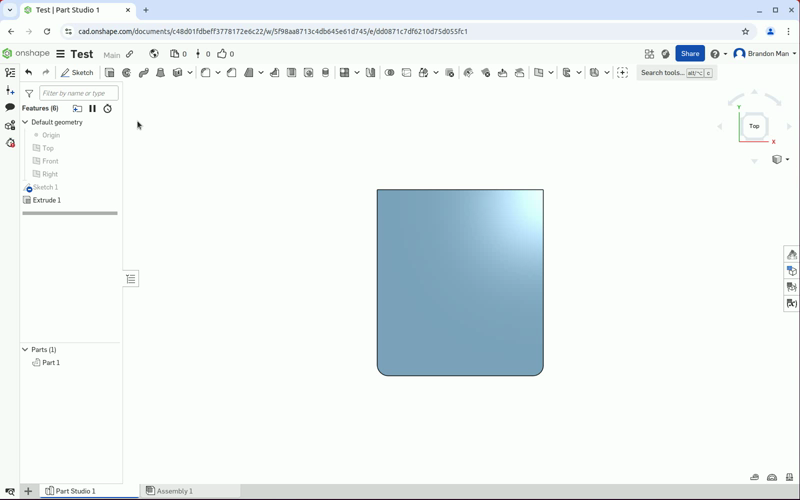
mouse_move(73, 189)
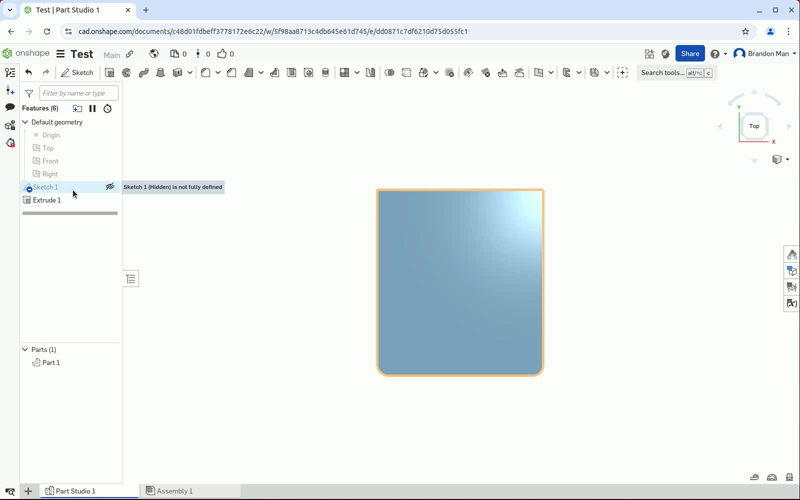
click(73, 189)
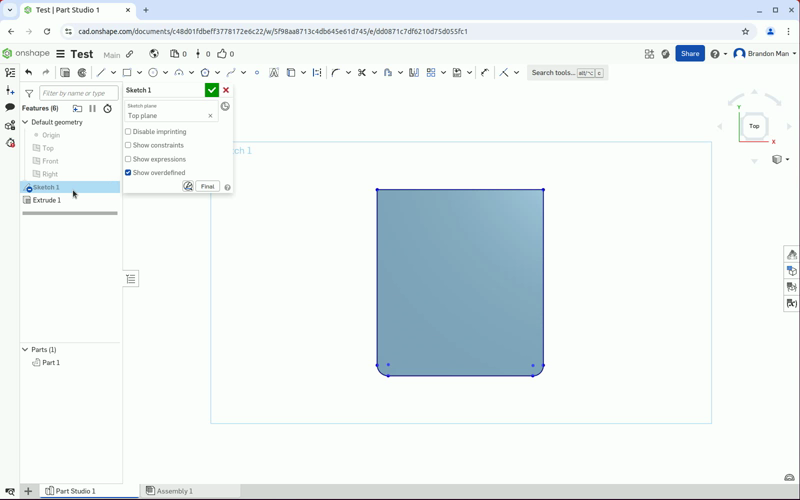
mouse_move(229, 92)
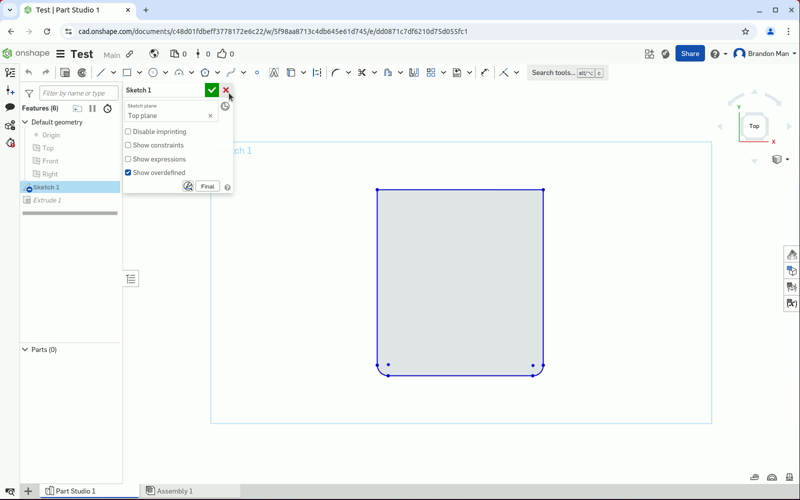
click(229, 92)
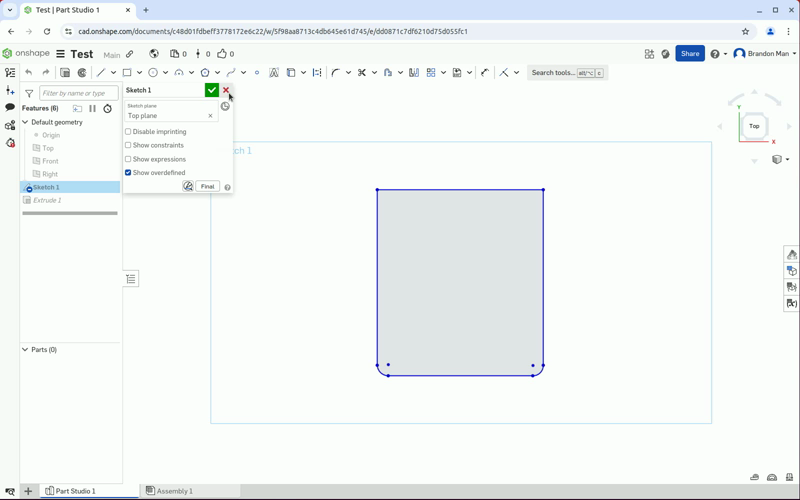
key(shift+s)
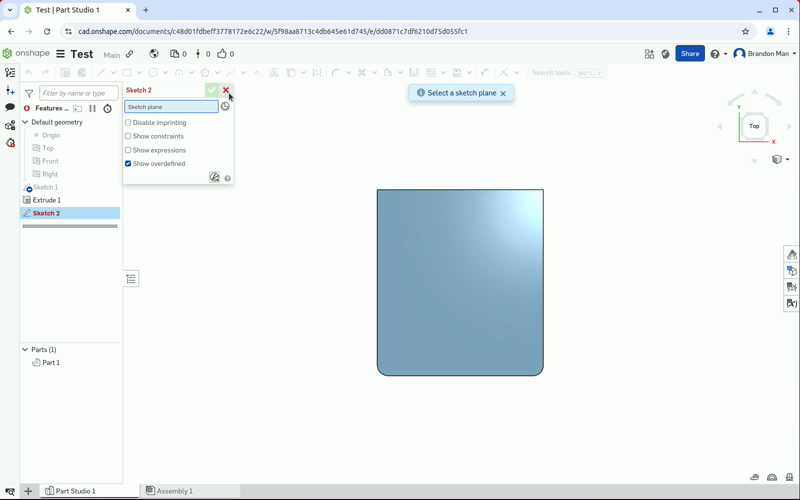
mouse_move(73, 150)
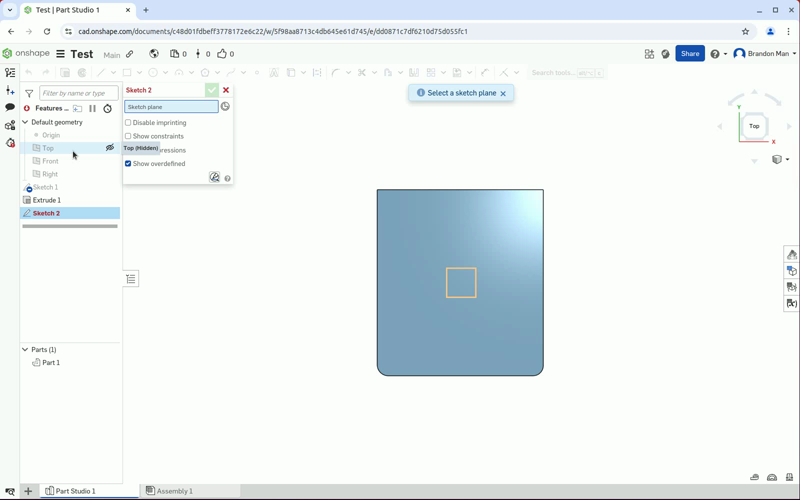
click(73, 150)
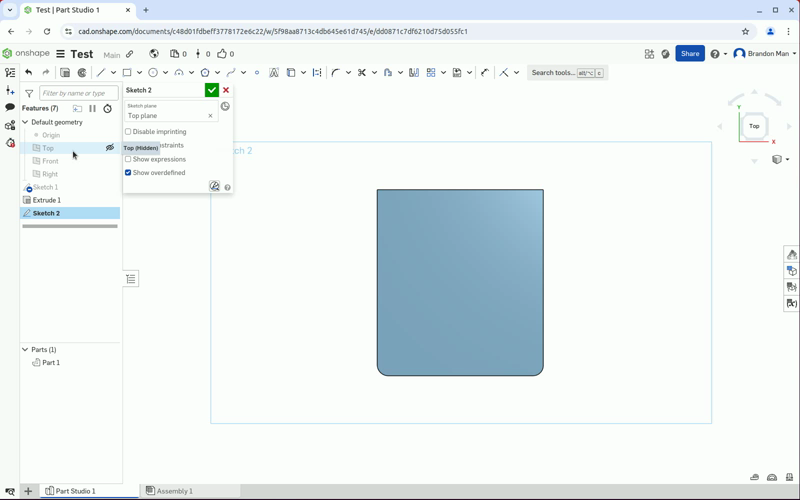
mouse_move(73, 352)
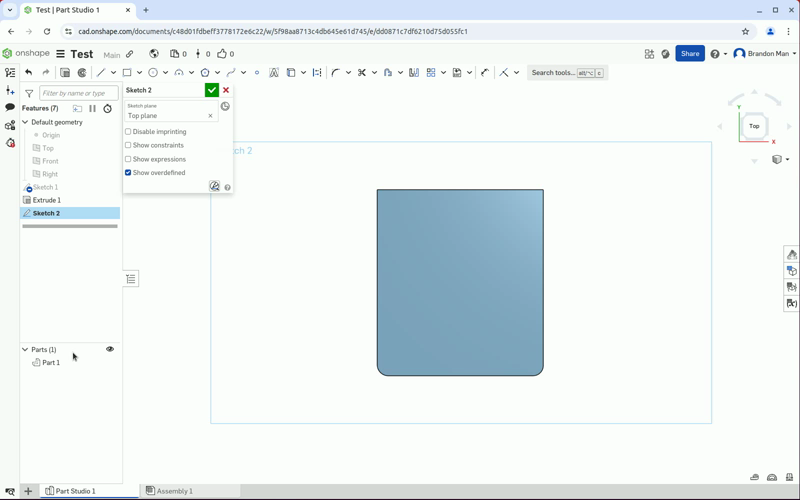
key(y)
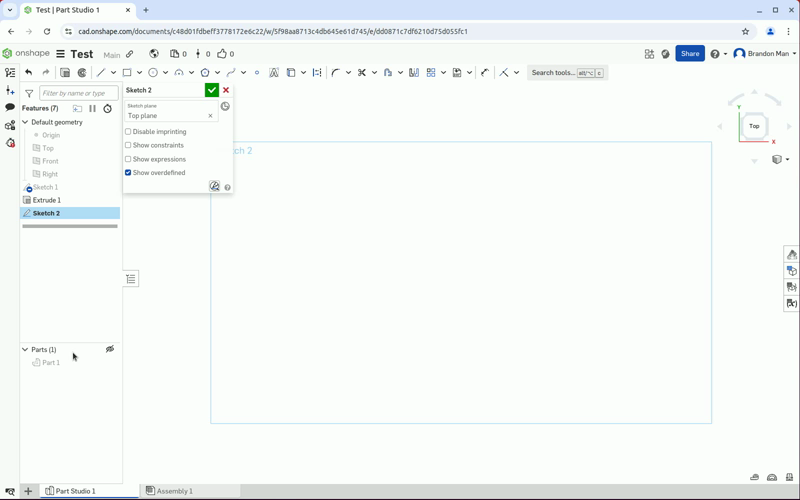
key(l)
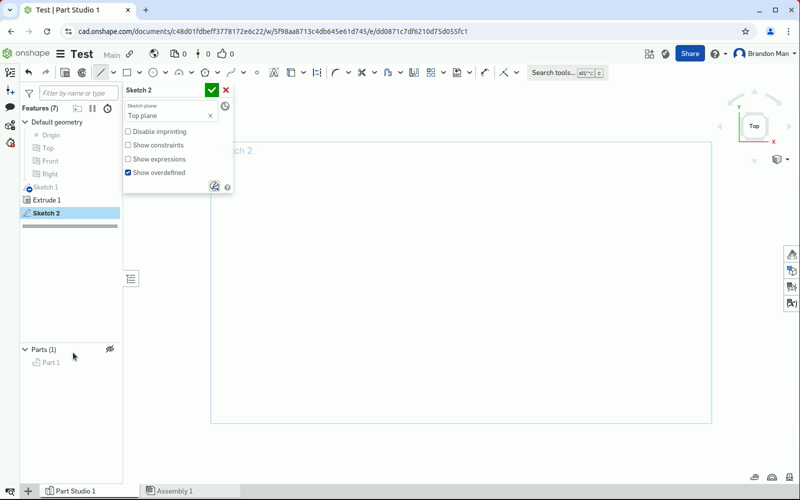
key_down(shift)
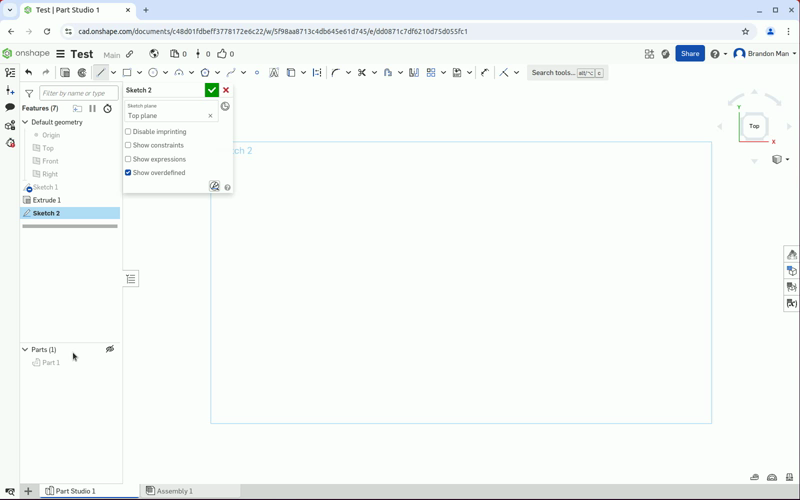
mouse_move(374, 365)
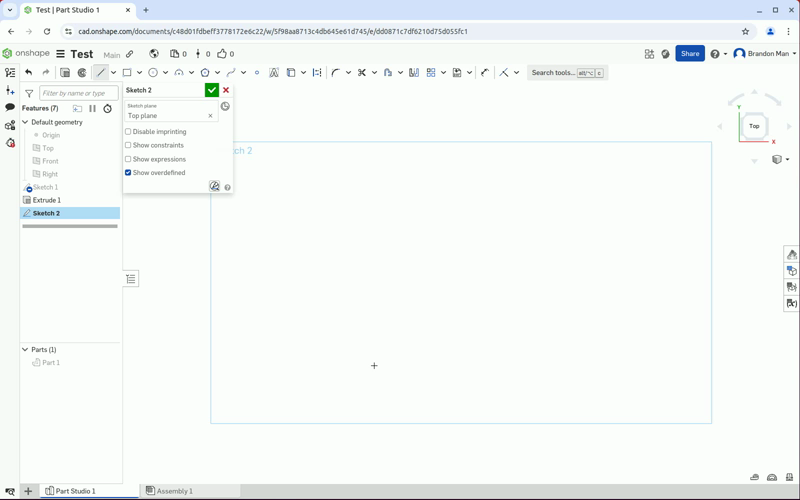
click(374, 365)
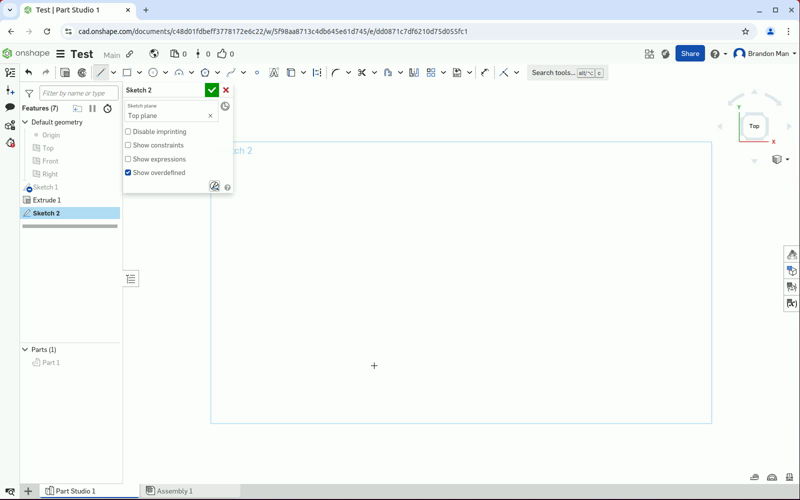
key_up(shift)
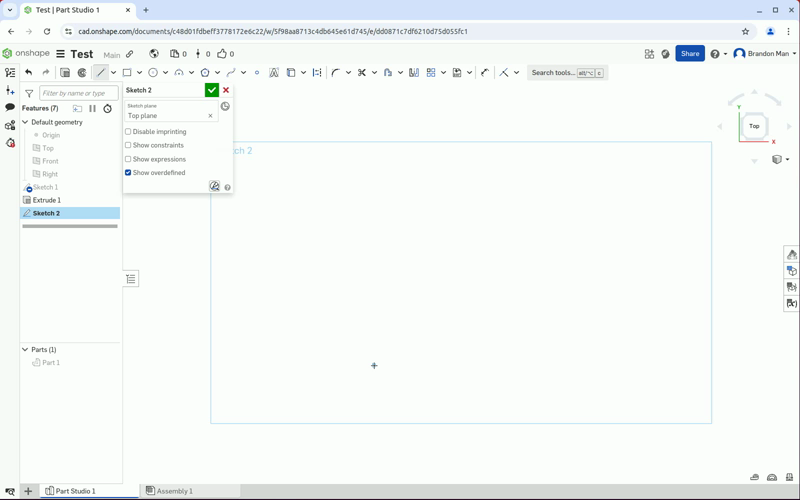
key_down(shift)
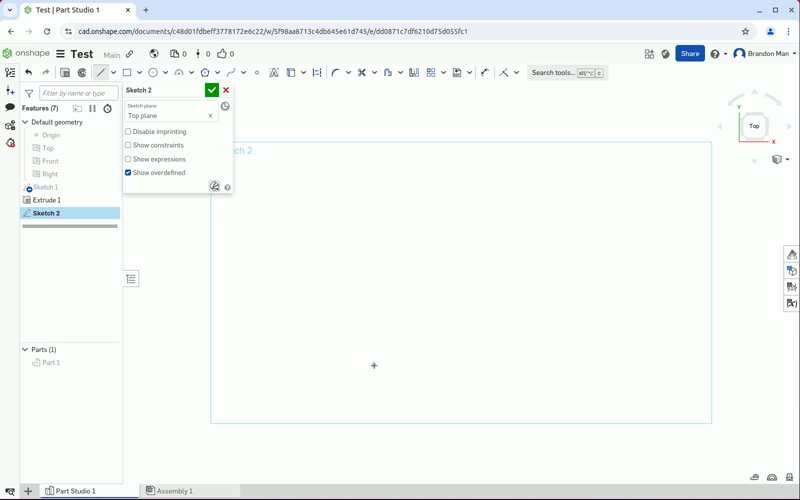
mouse_move(404, 365)
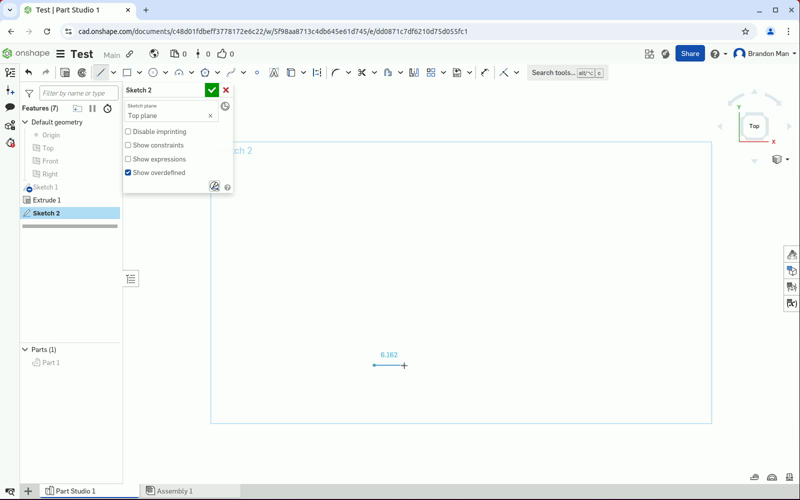
mouse_move(377, 365)
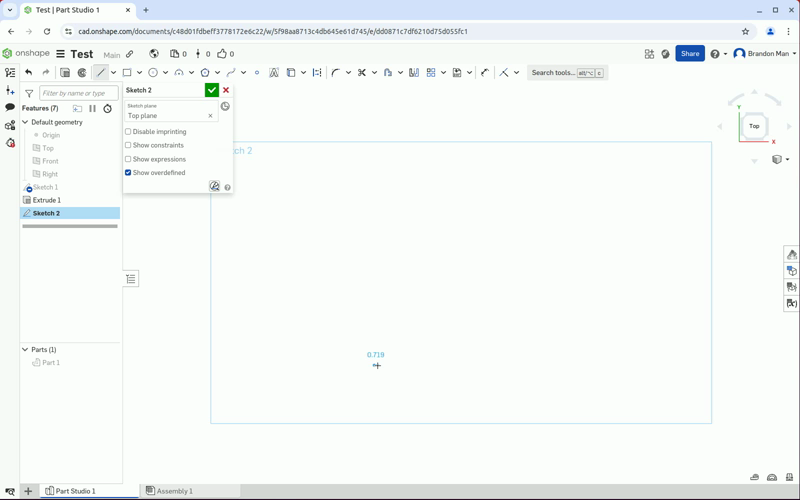
scroll(6)
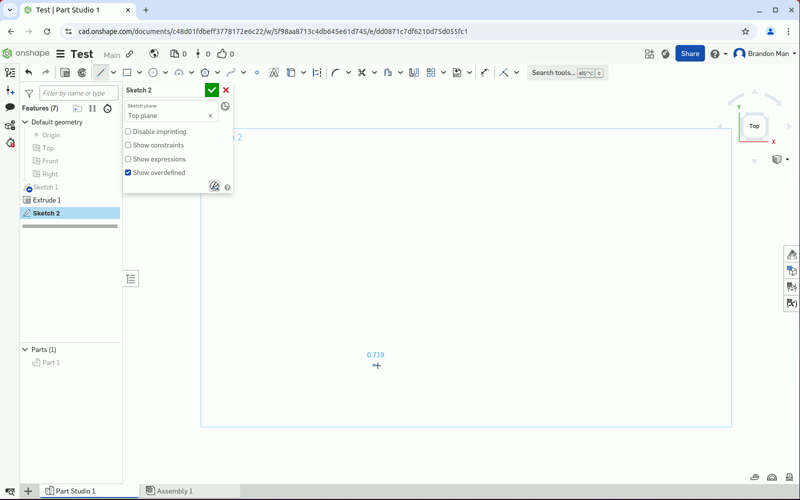
scroll(6)
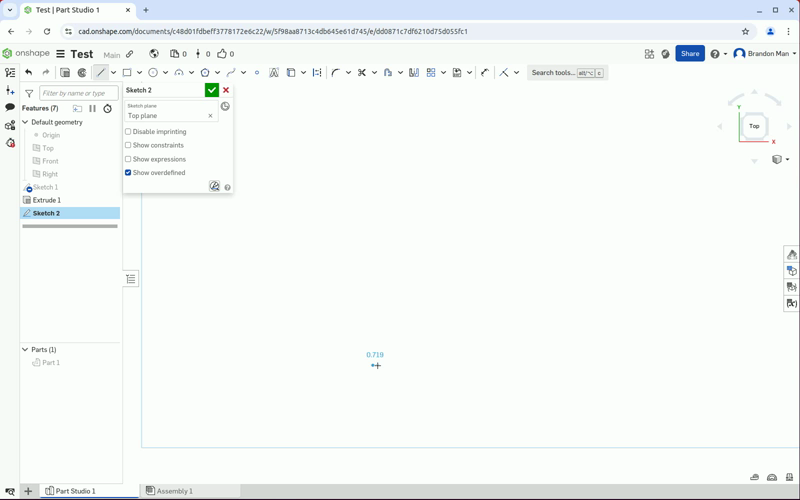
scroll(6)
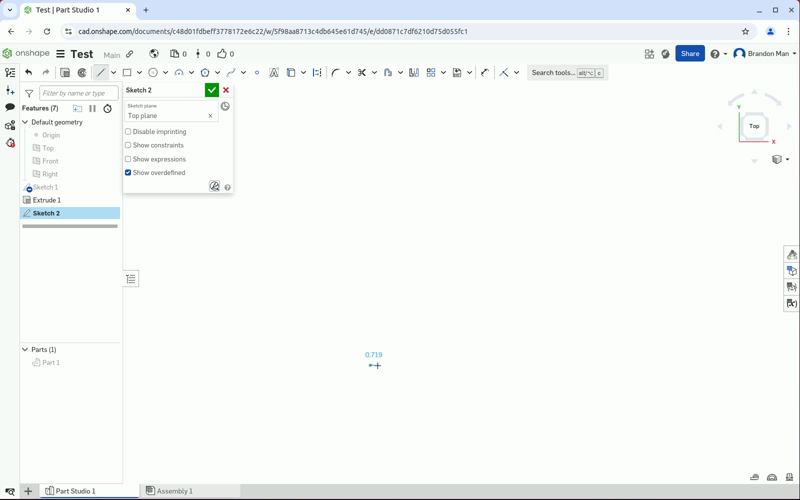
scroll(6)
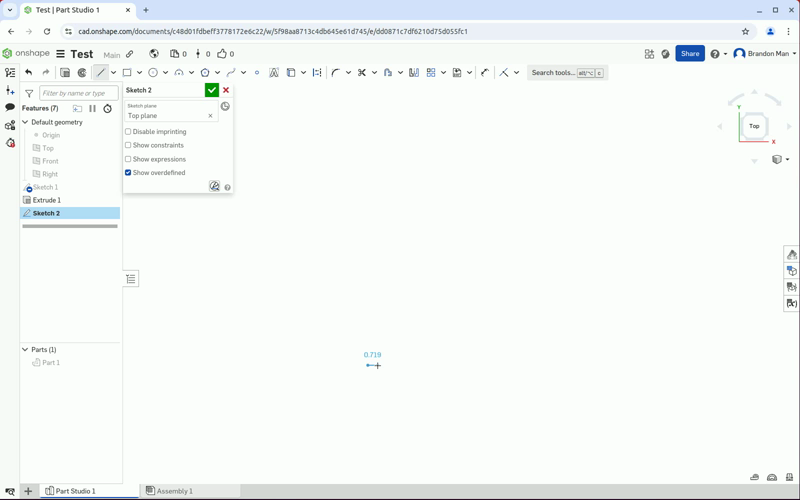
scroll(6)
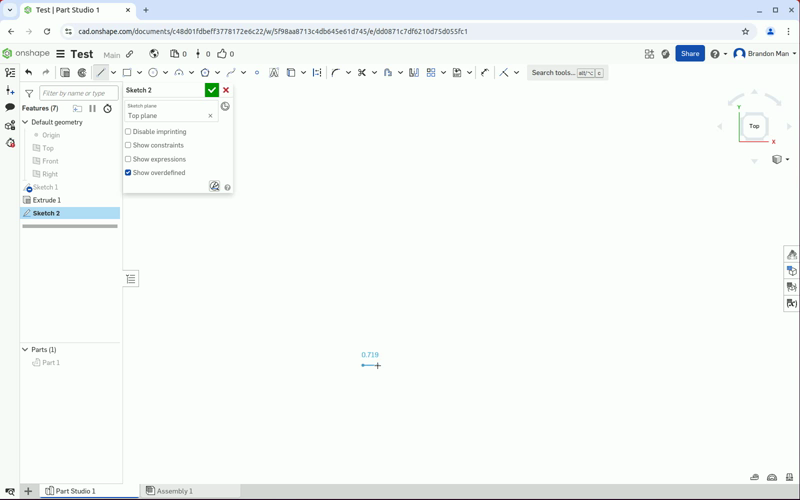
scroll(6)
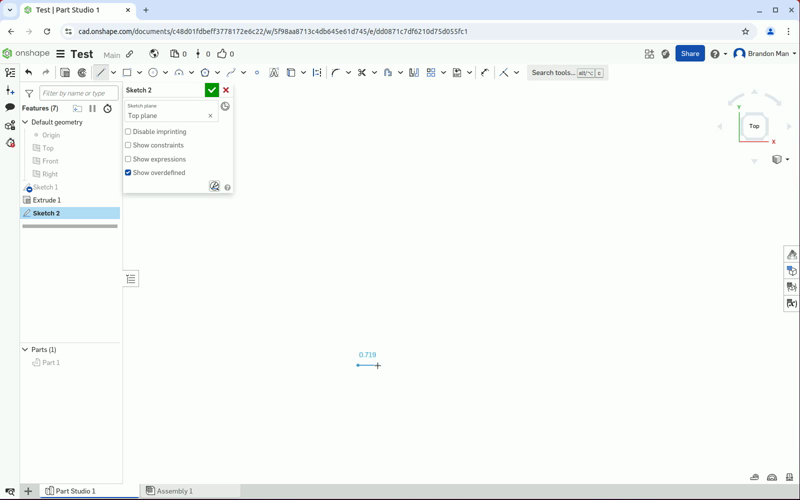
scroll(6)
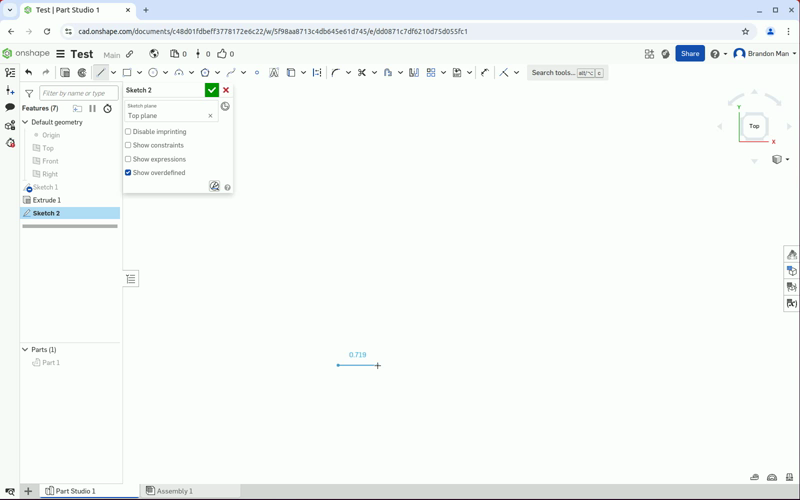
click(377, 365)
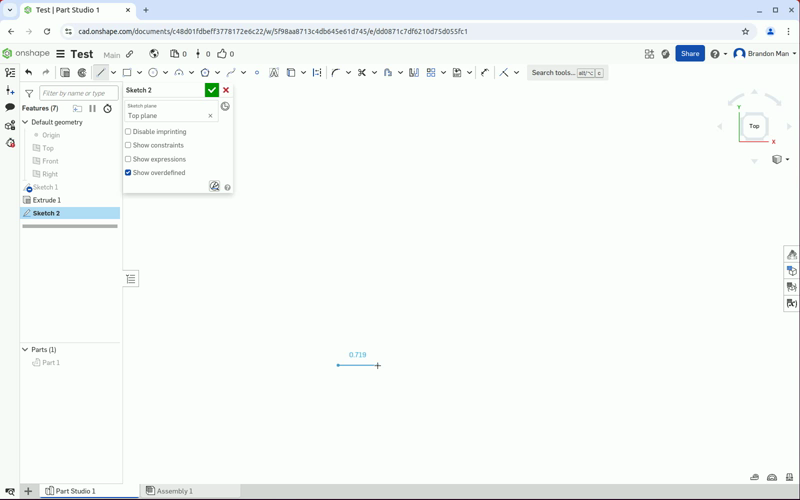
scroll(-6)
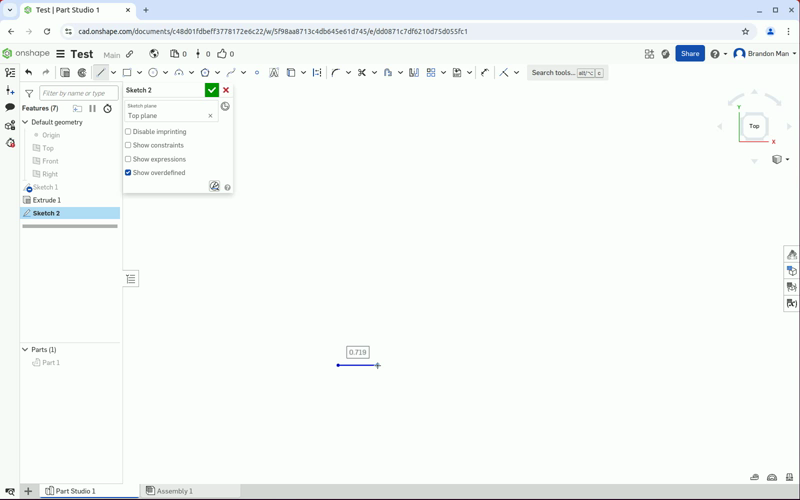
scroll(-6)
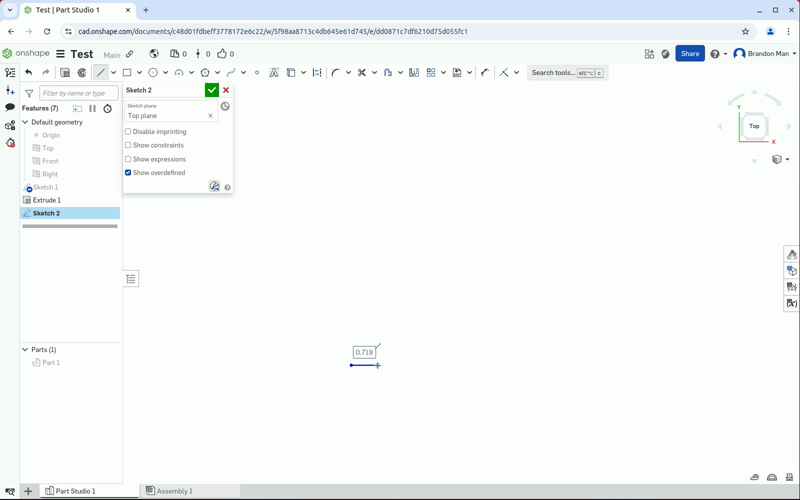
scroll(-6)
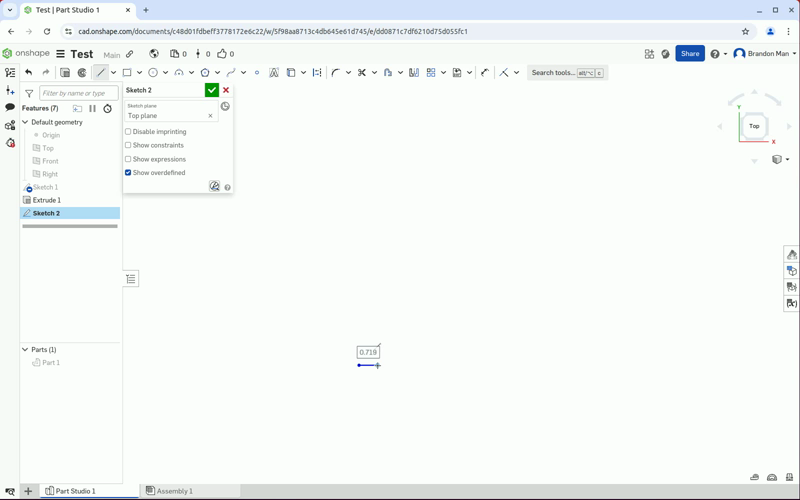
scroll(-6)
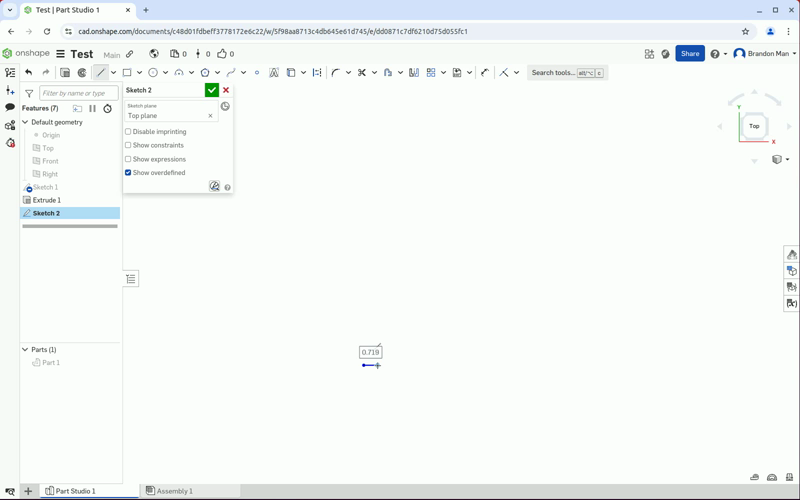
scroll(-6)
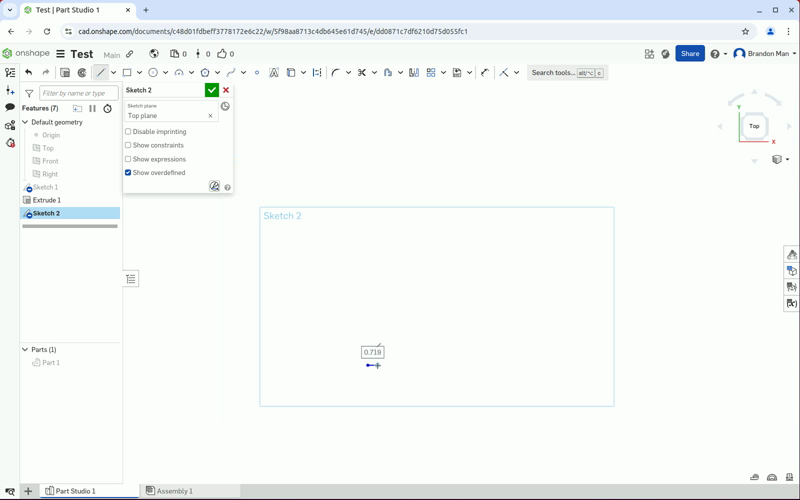
scroll(-6)
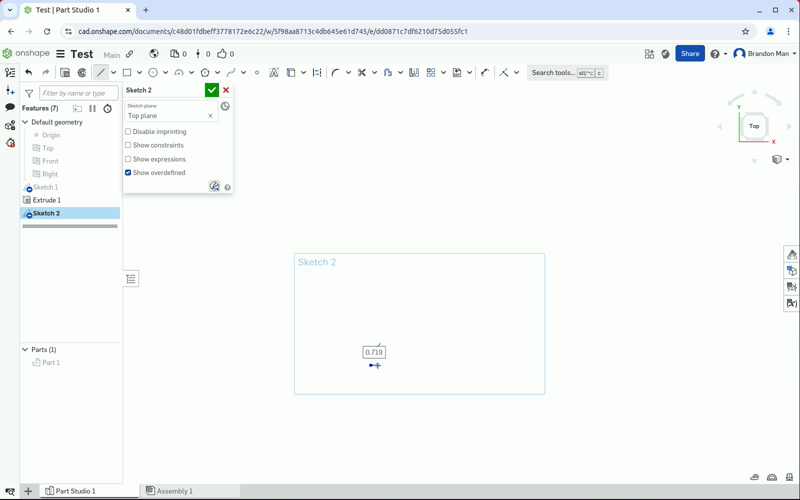
scroll(-6)
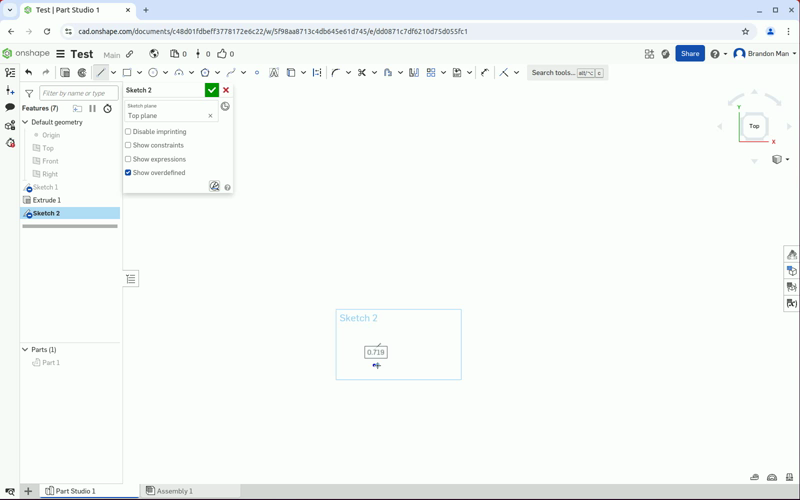
key_up(shift)
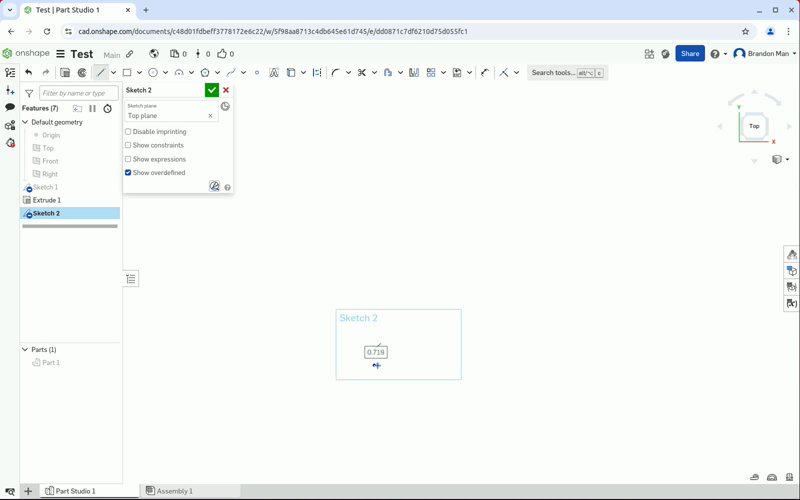
key_down(shift)
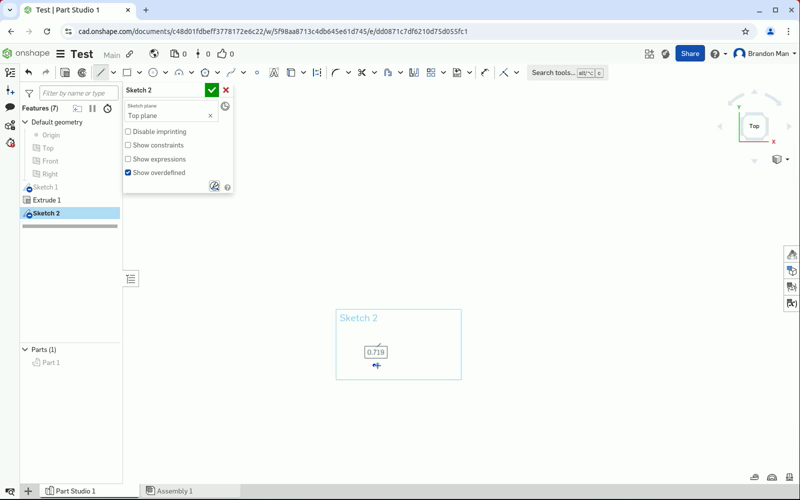
mouse_move(377, 189)
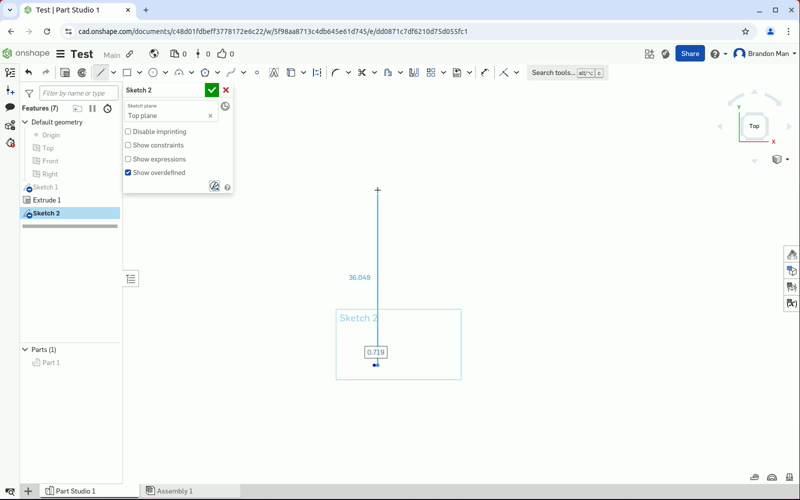
click(377, 189)
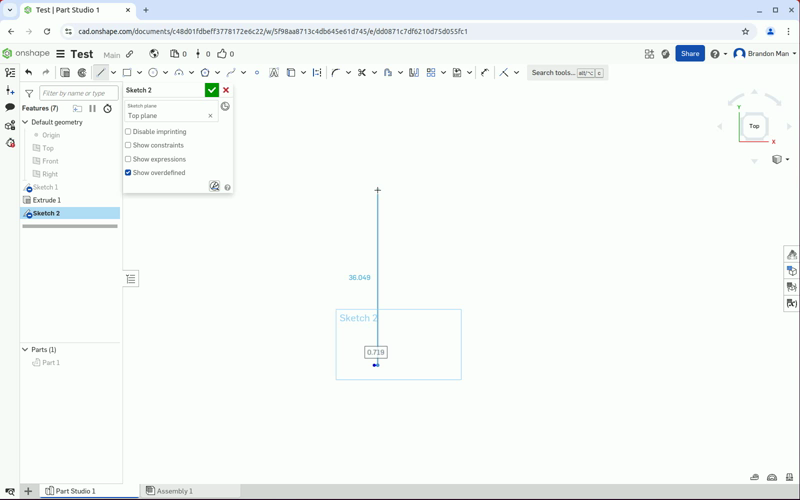
key_up(shift)
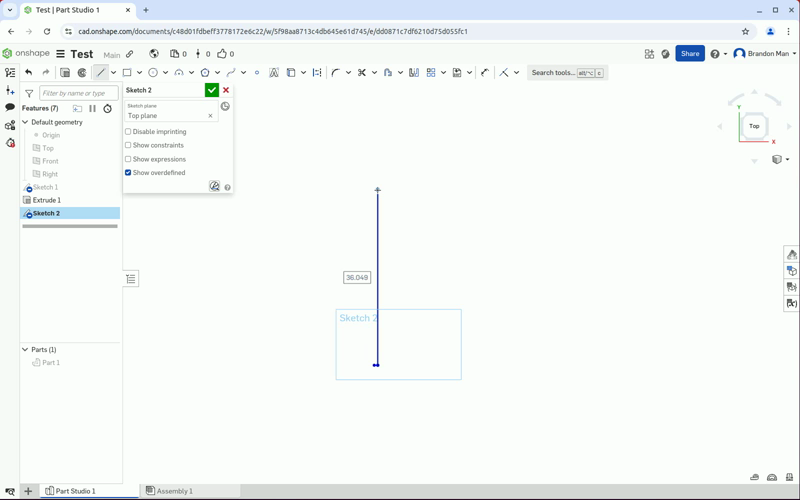
key_down(shift)
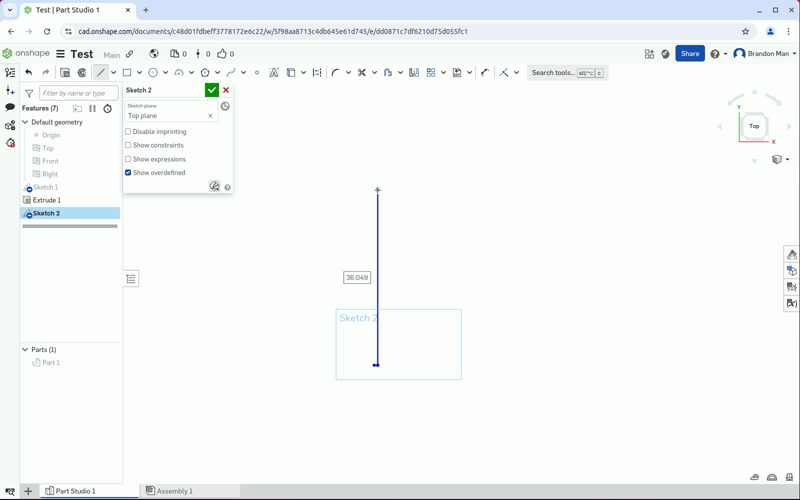
mouse_move(407, 189)
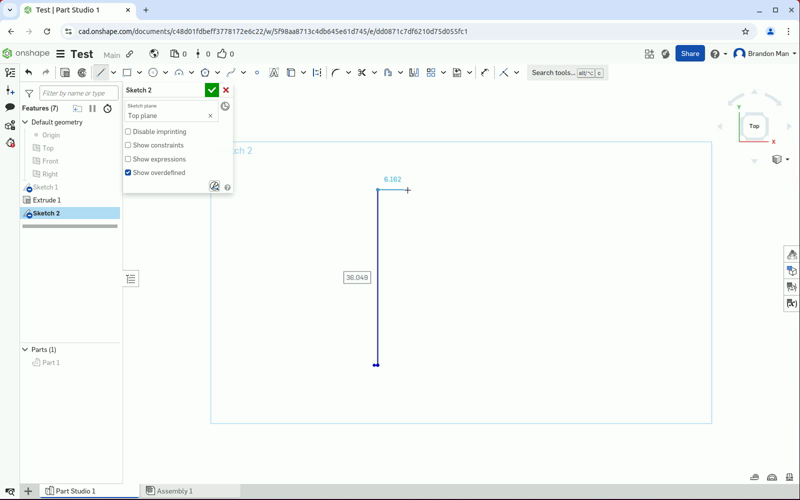
mouse_move(374, 189)
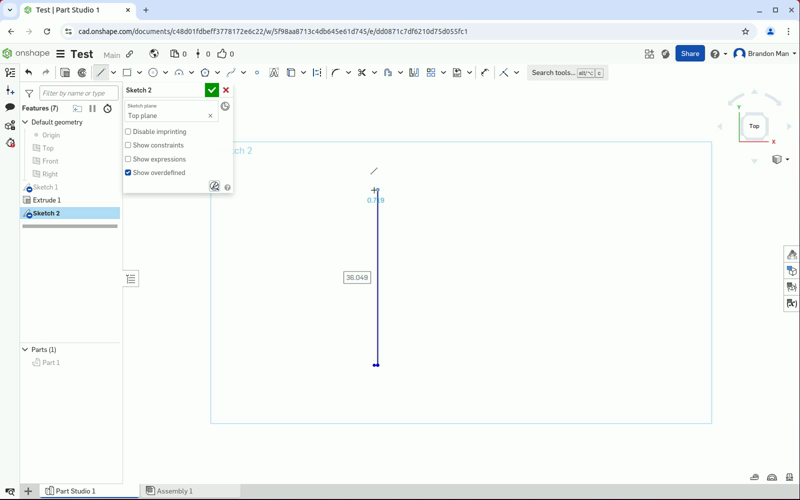
scroll(6)
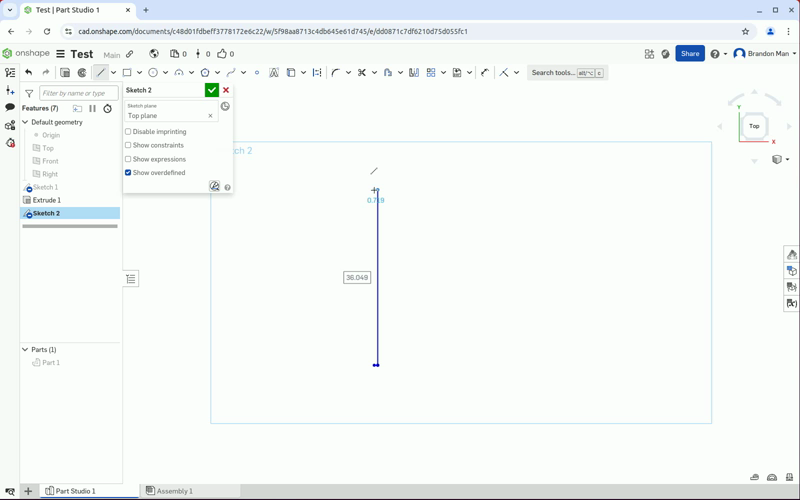
scroll(6)
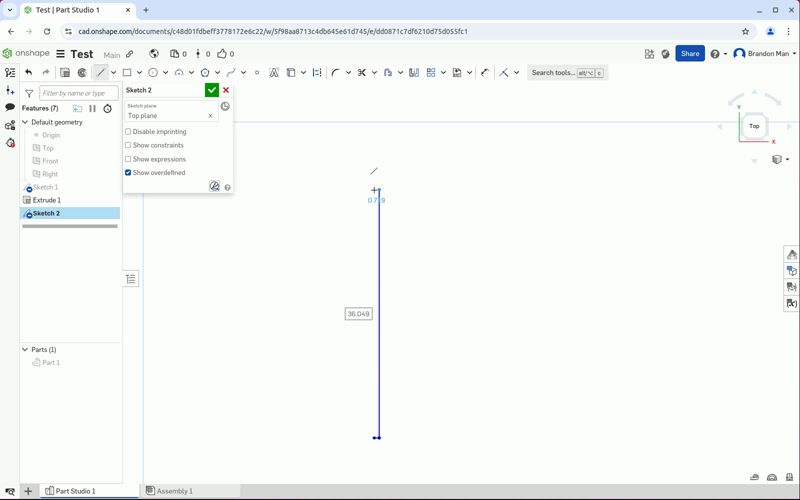
scroll(6)
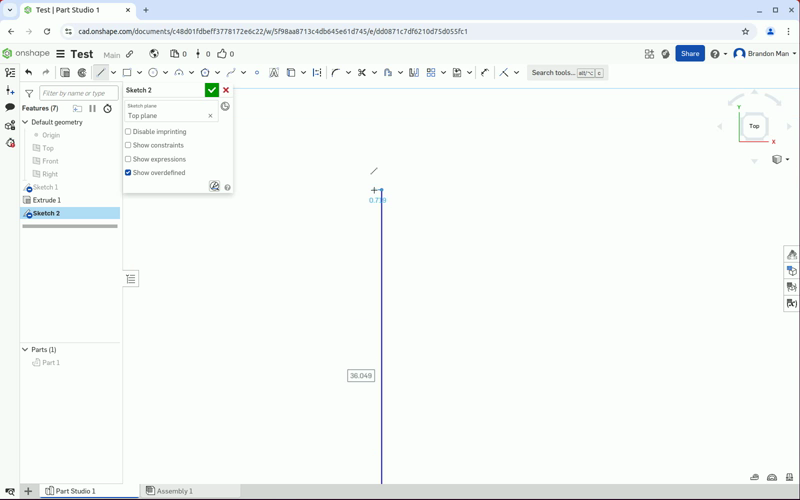
scroll(6)
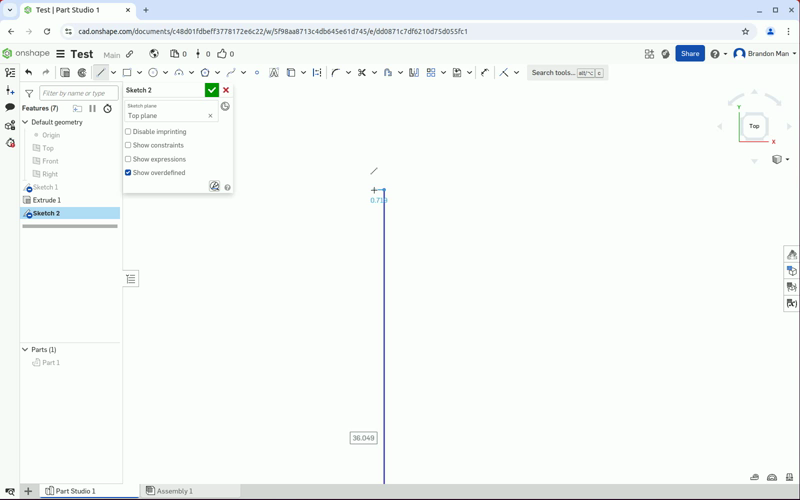
scroll(6)
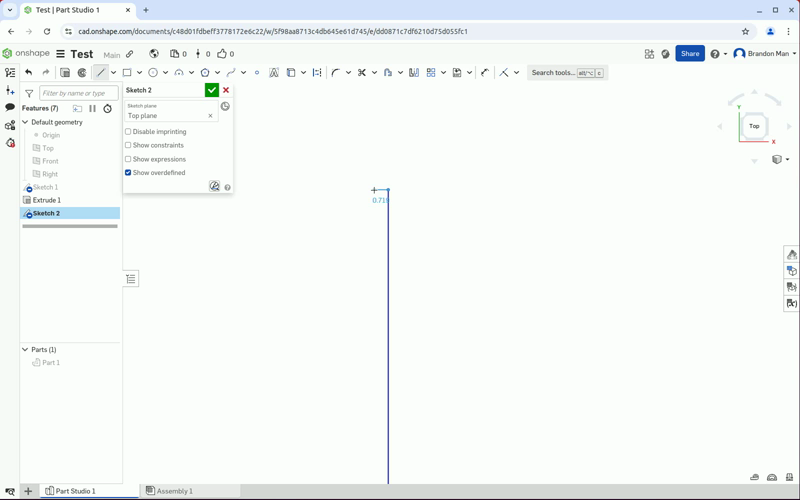
scroll(6)
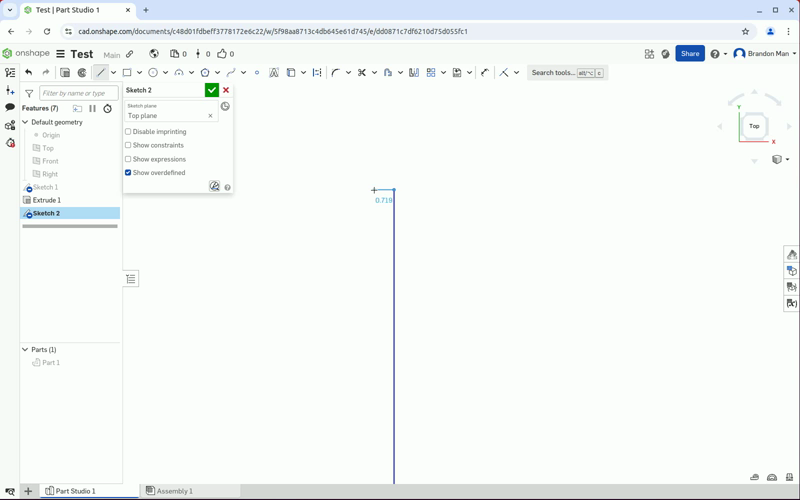
scroll(6)
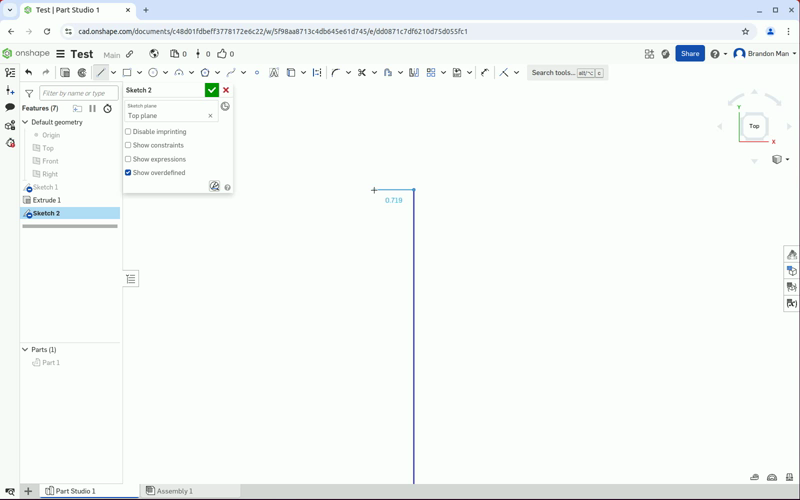
click(374, 189)
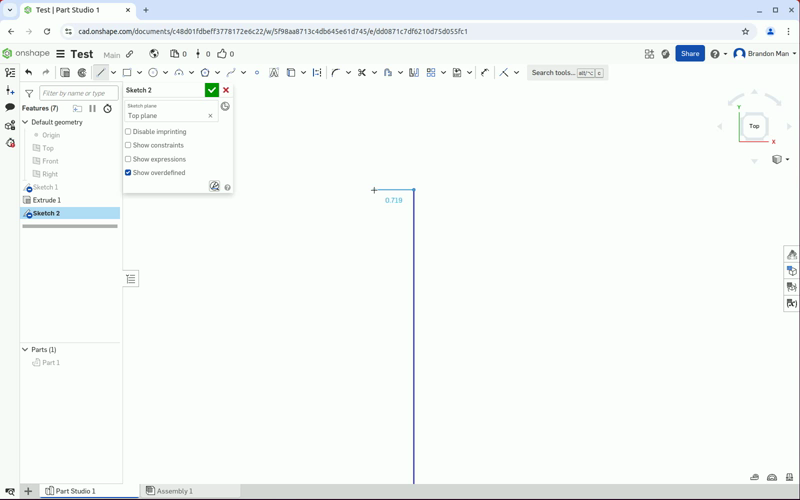
scroll(-6)
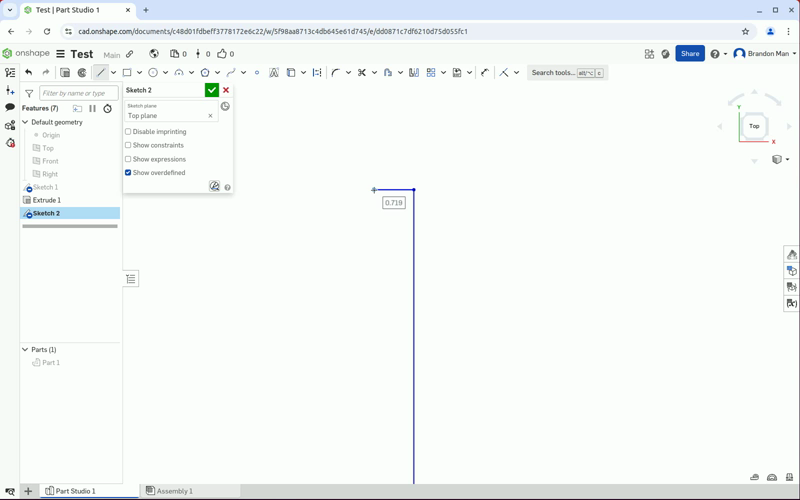
scroll(-6)
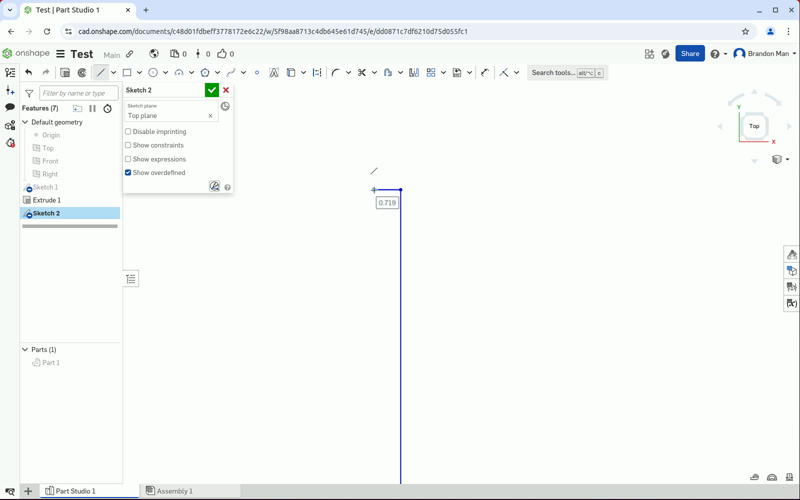
scroll(-6)
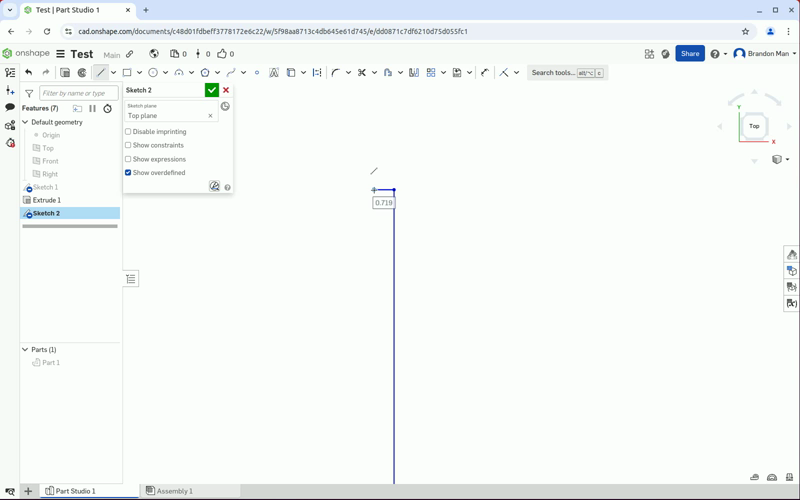
scroll(-6)
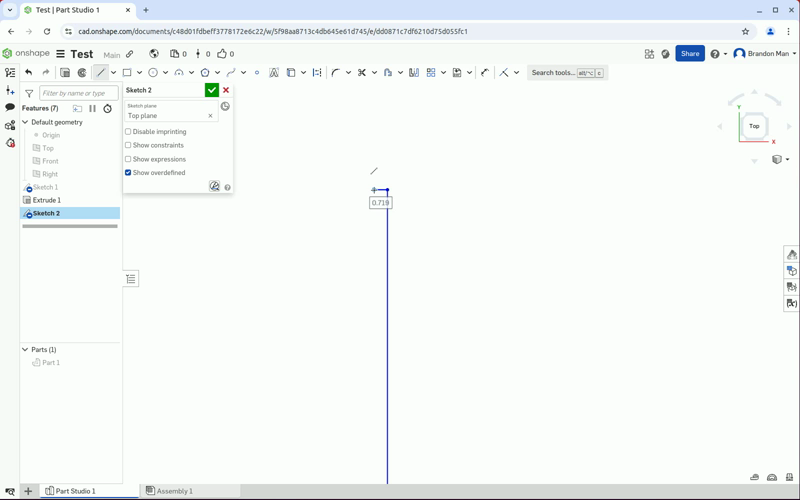
scroll(-6)
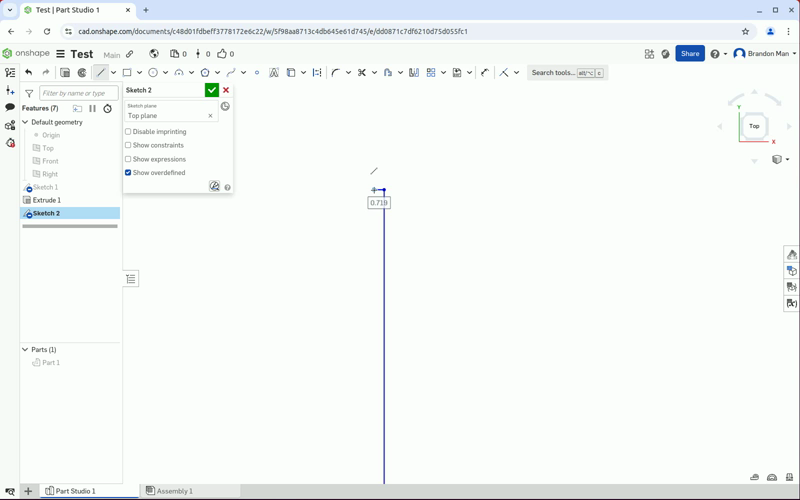
scroll(-6)
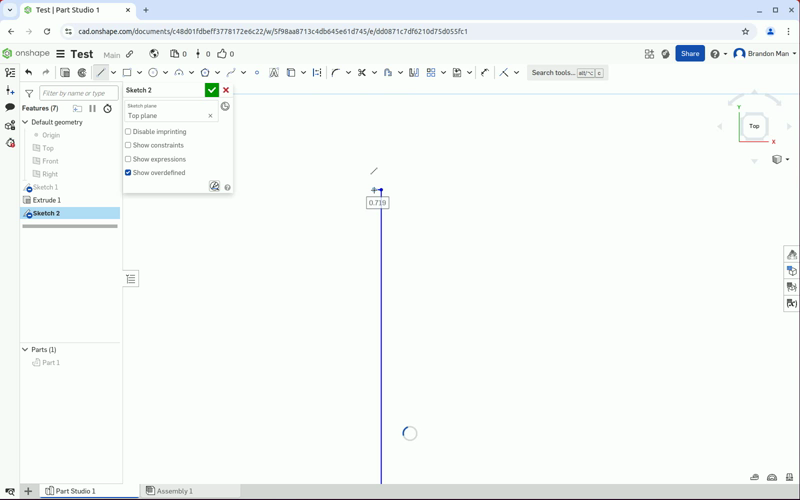
scroll(-6)
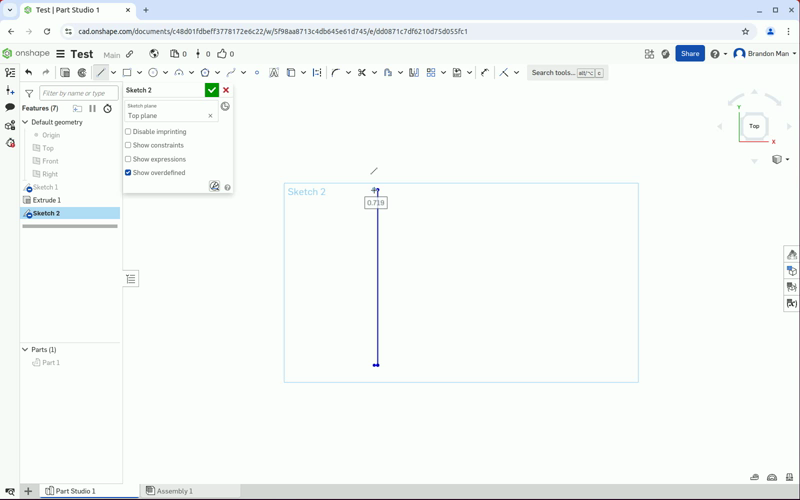
key_up(shift)
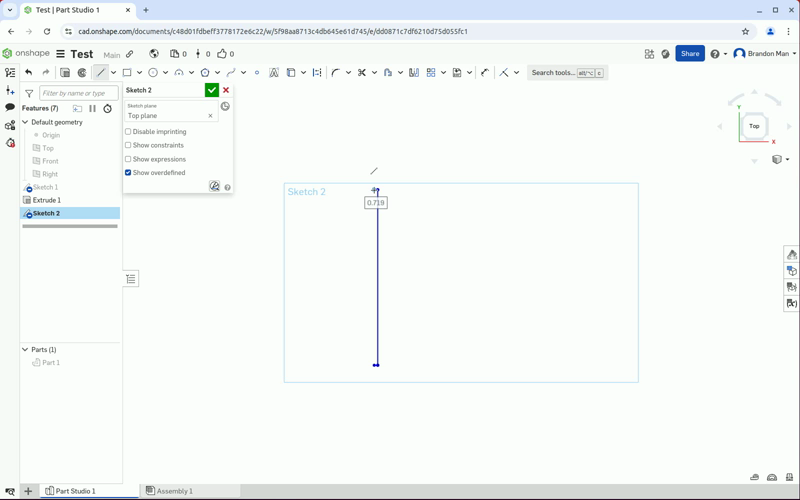
key_down(shift)
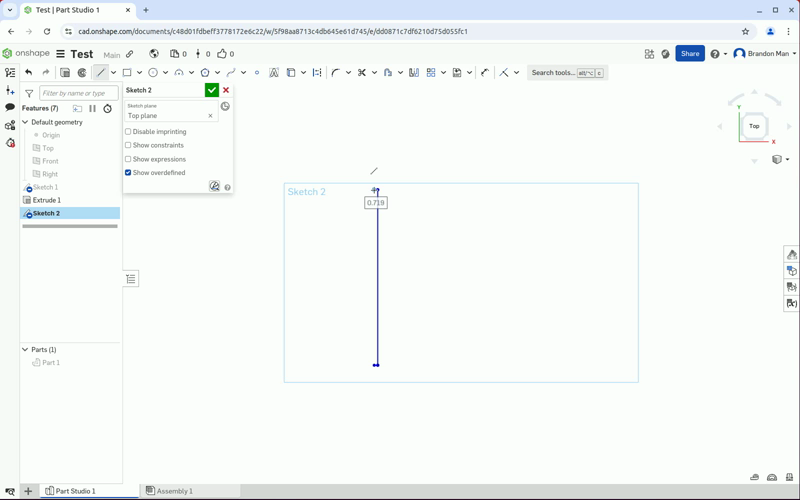
mouse_move(374, 365)
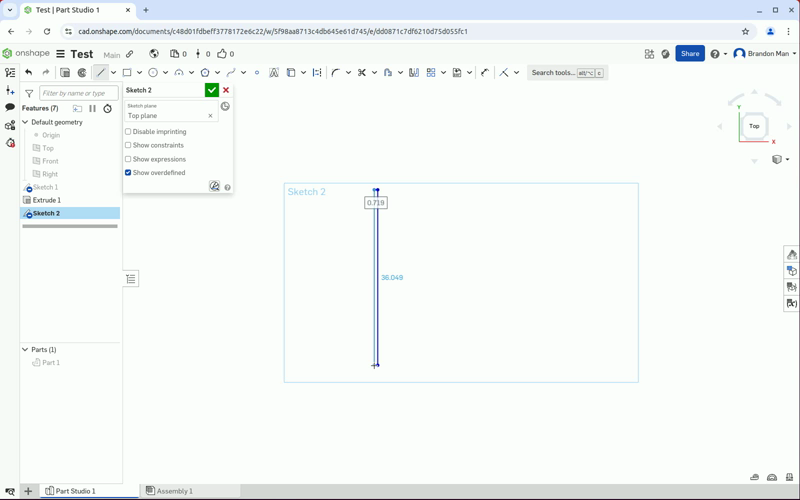
scroll(6)
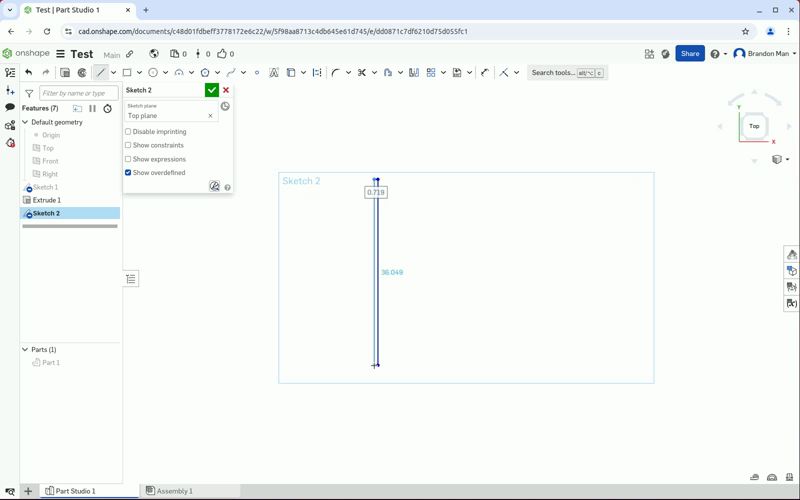
scroll(6)
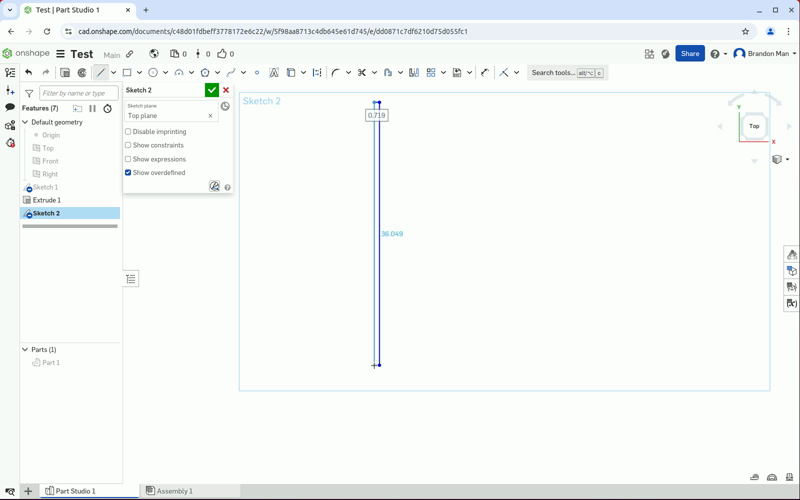
scroll(6)
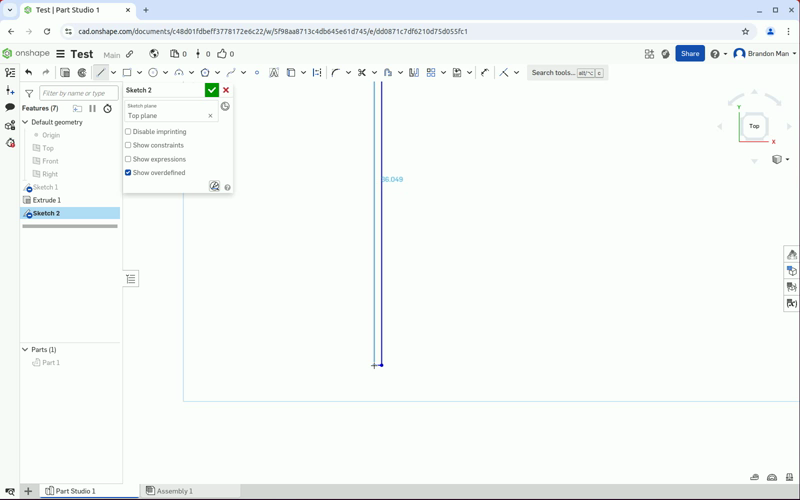
scroll(6)
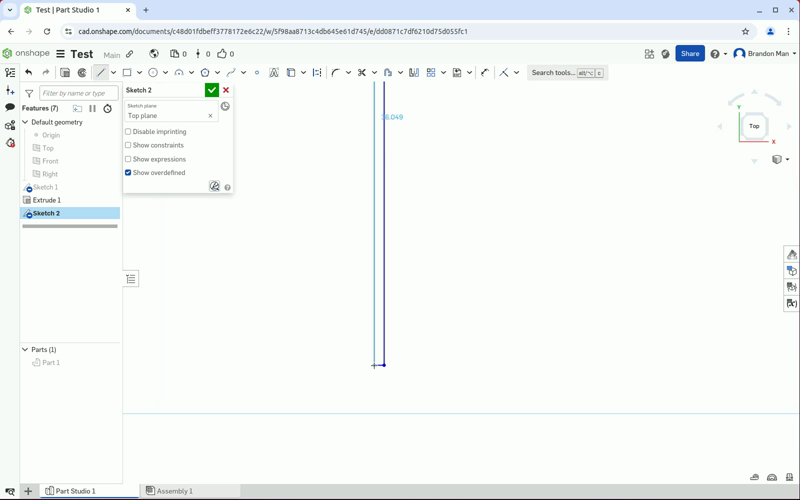
scroll(6)
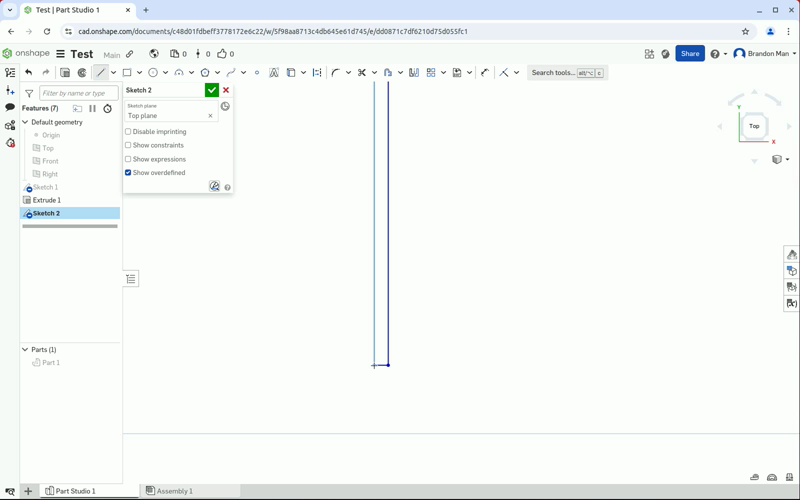
scroll(6)
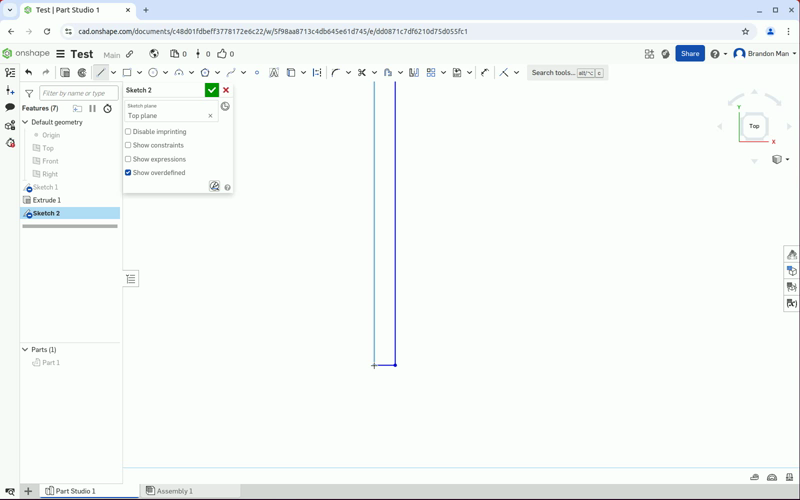
scroll(6)
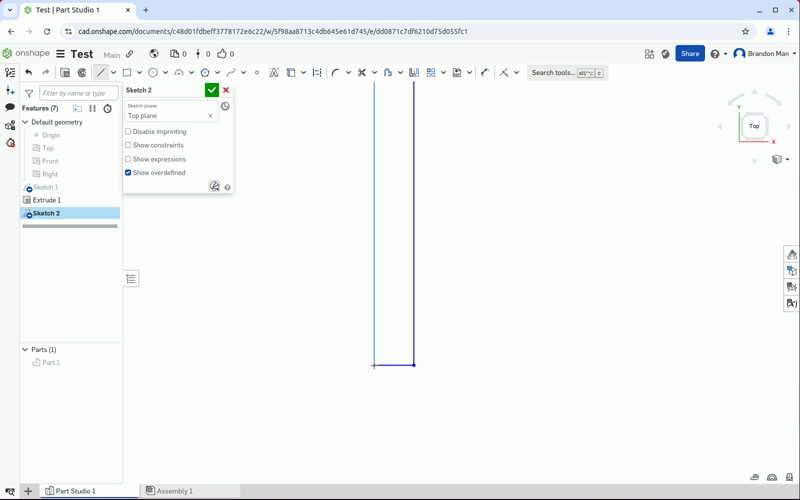
key_up(shift)
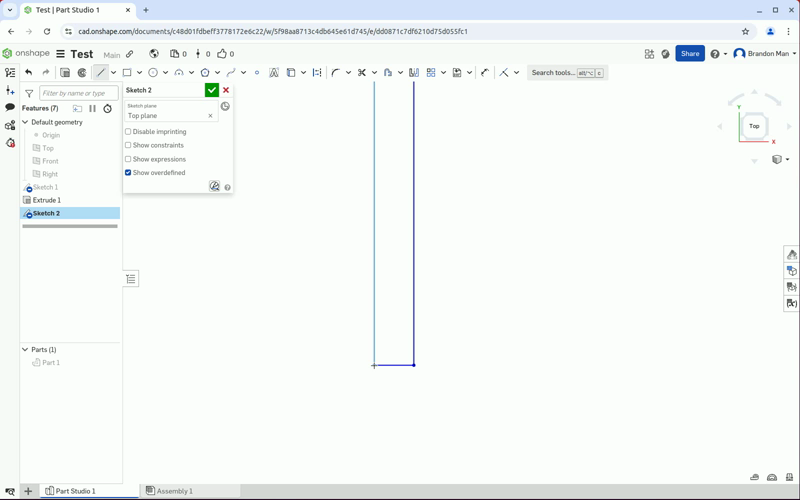
click(374, 365)
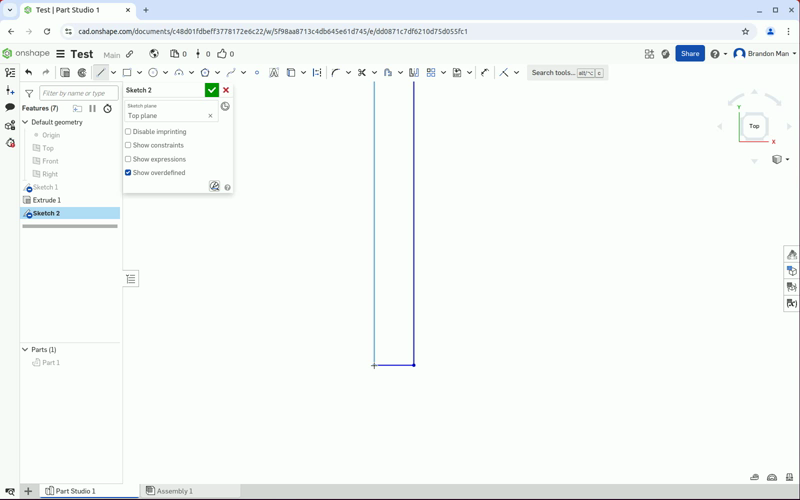
scroll(-6)
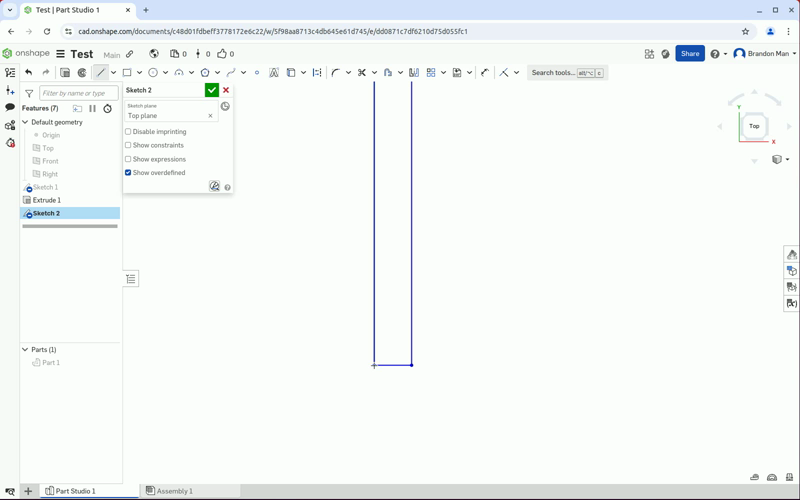
scroll(-6)
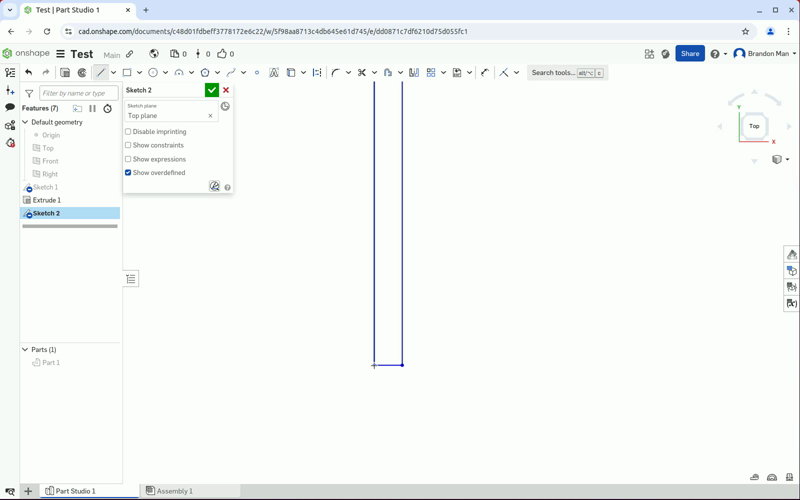
scroll(-6)
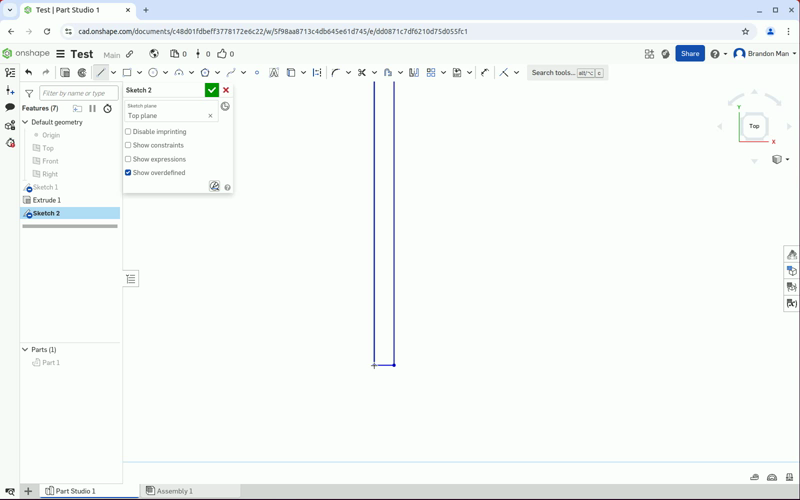
scroll(-6)
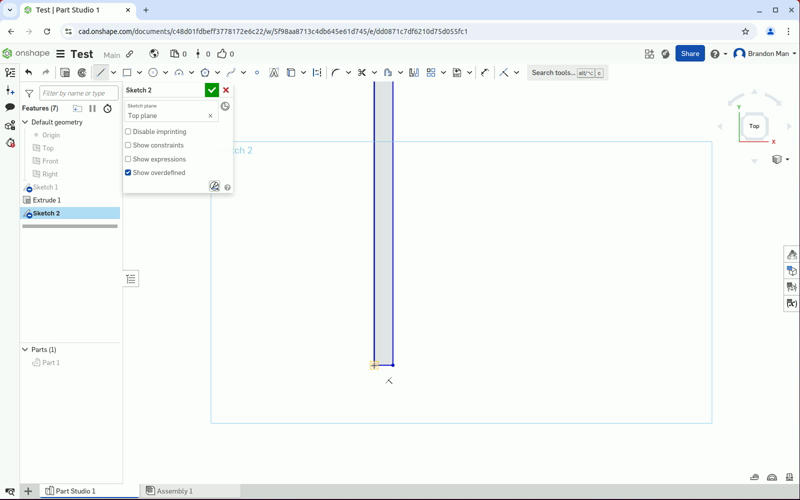
scroll(-6)
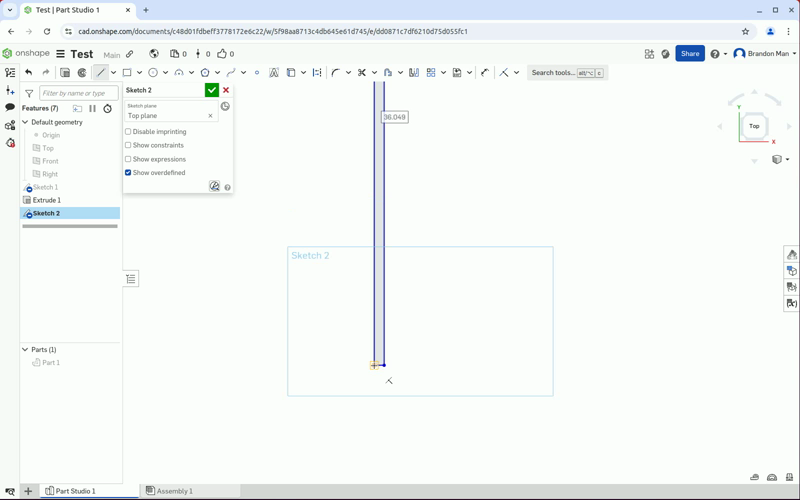
scroll(-6)
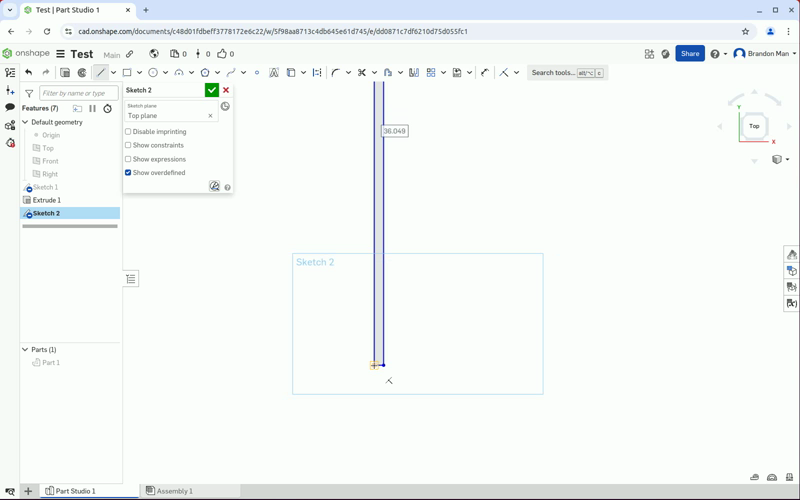
scroll(-6)
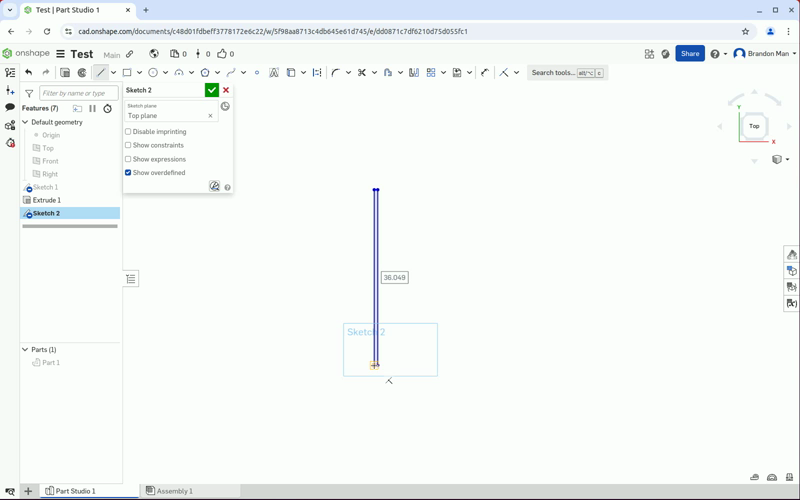
key(esc)
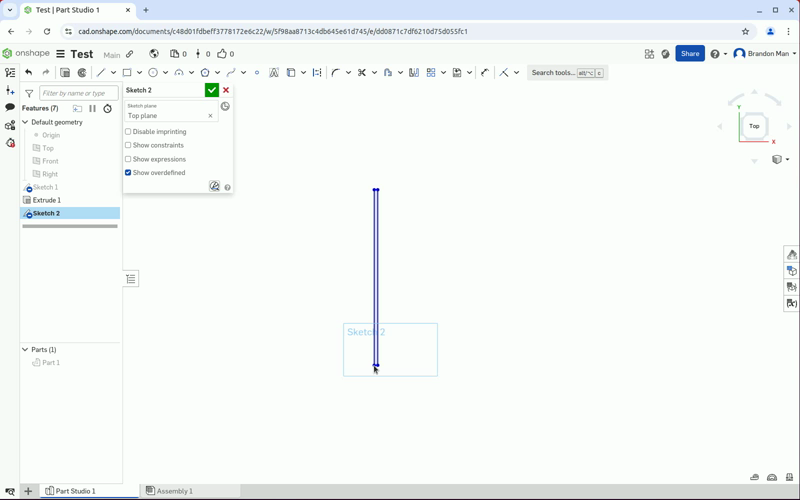
mouse_move(375, 276)
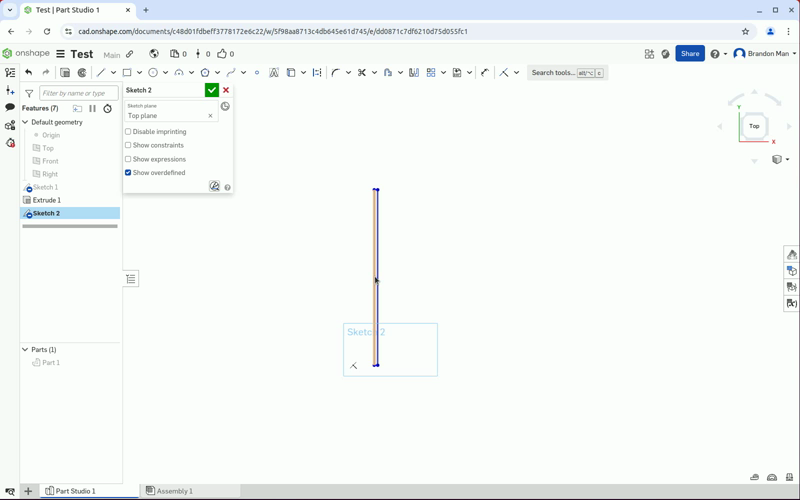
scroll(6)
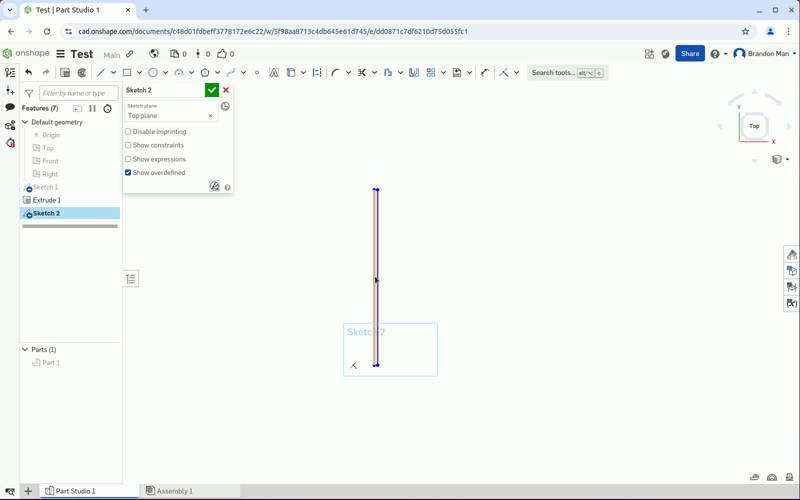
scroll(6)
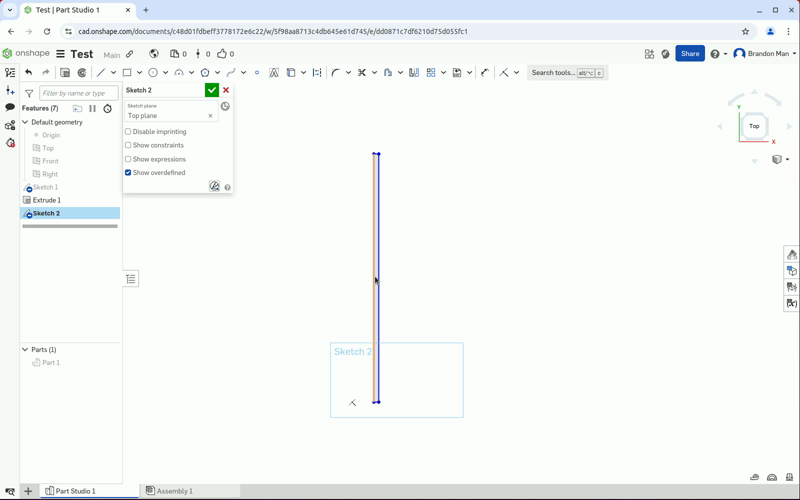
scroll(6)
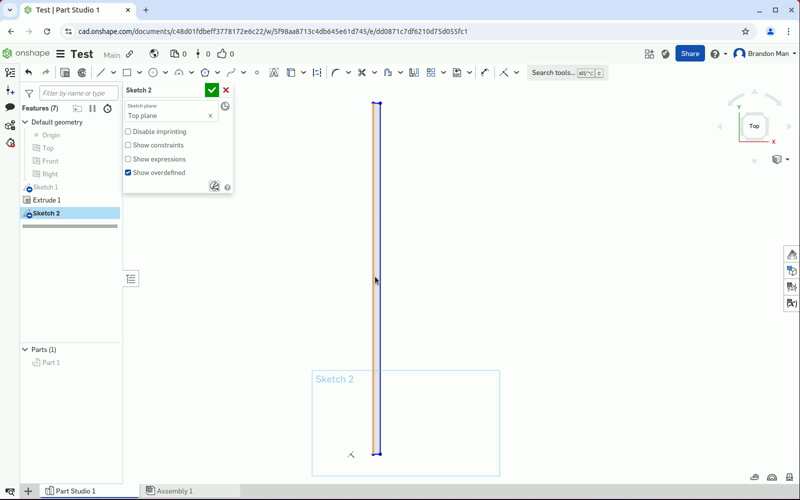
scroll(6)
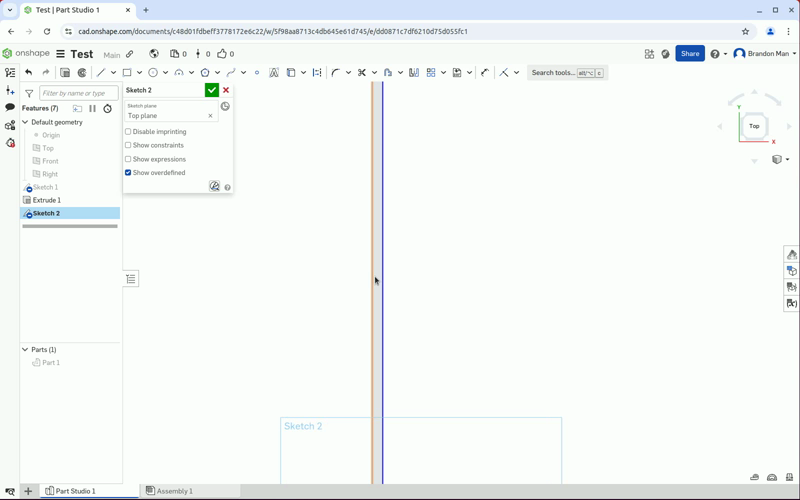
scroll(6)
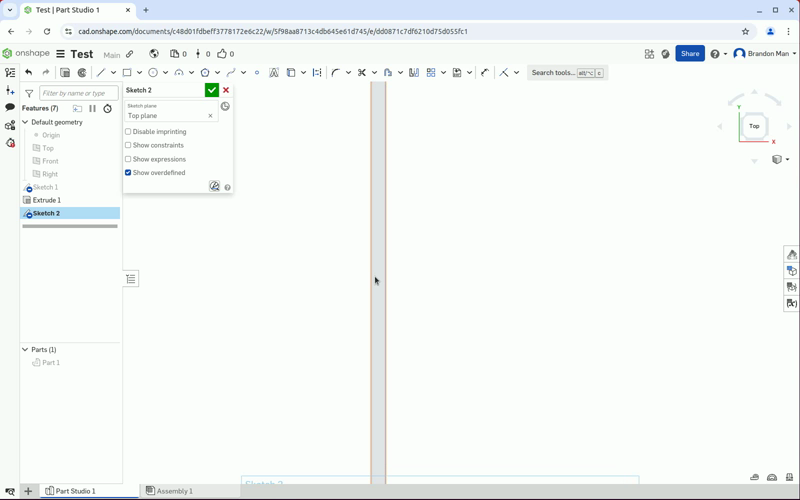
scroll(6)
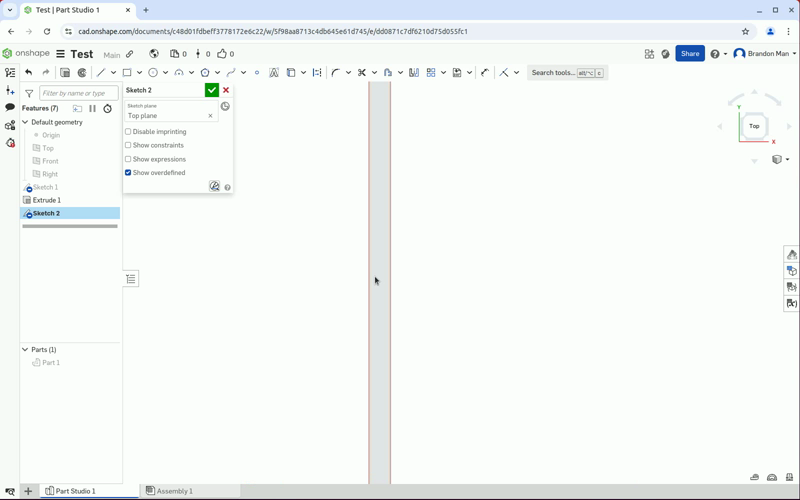
scroll(6)
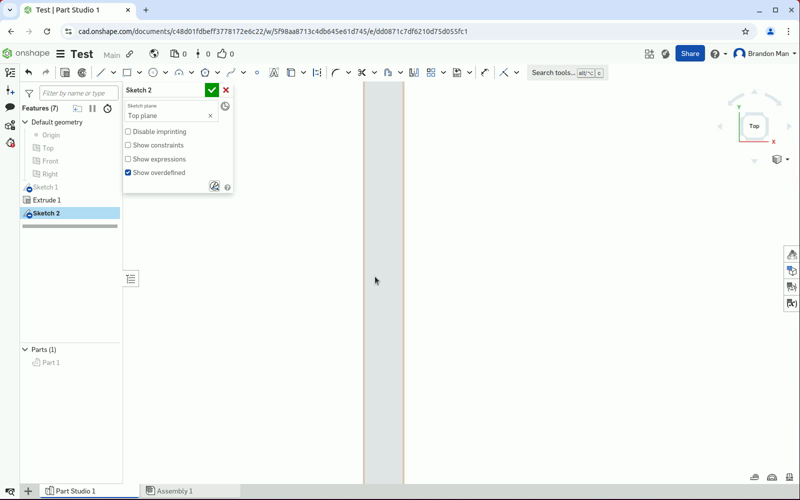
click(375, 276)
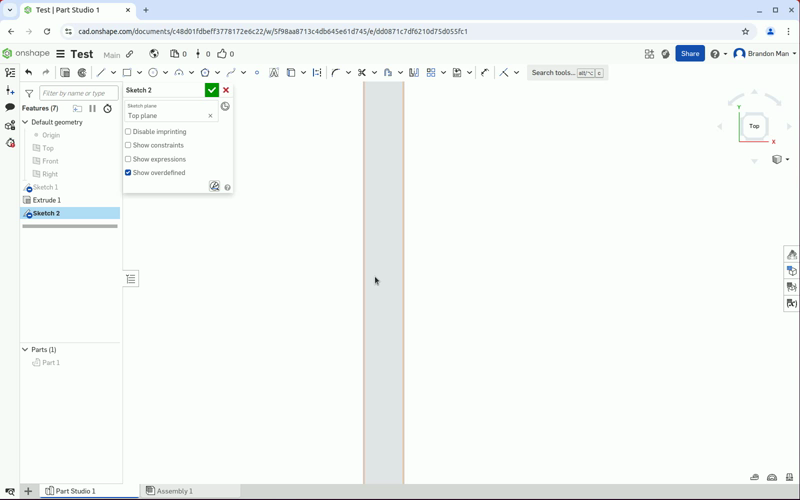
scroll(-6)
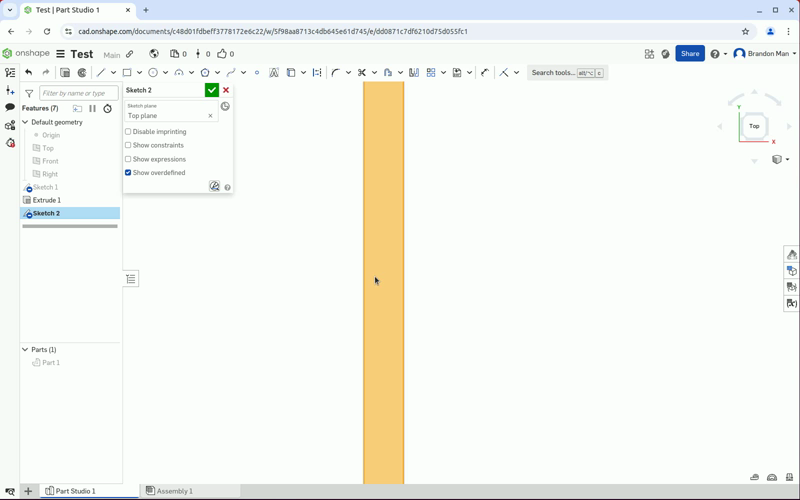
scroll(-6)
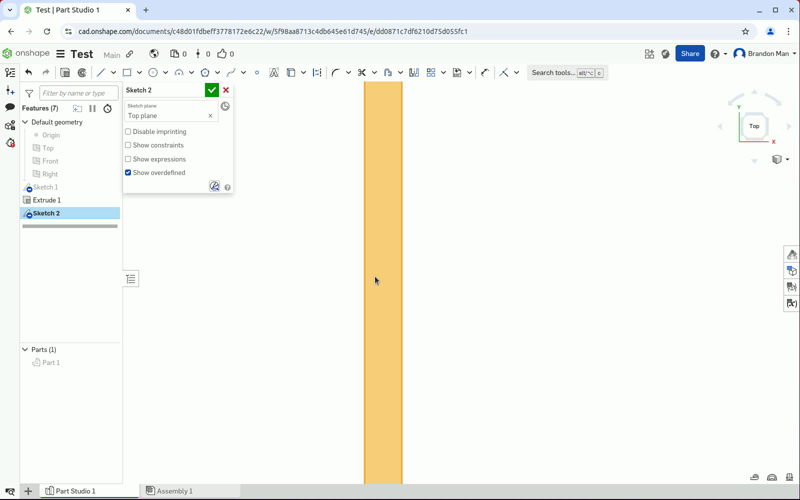
scroll(-6)
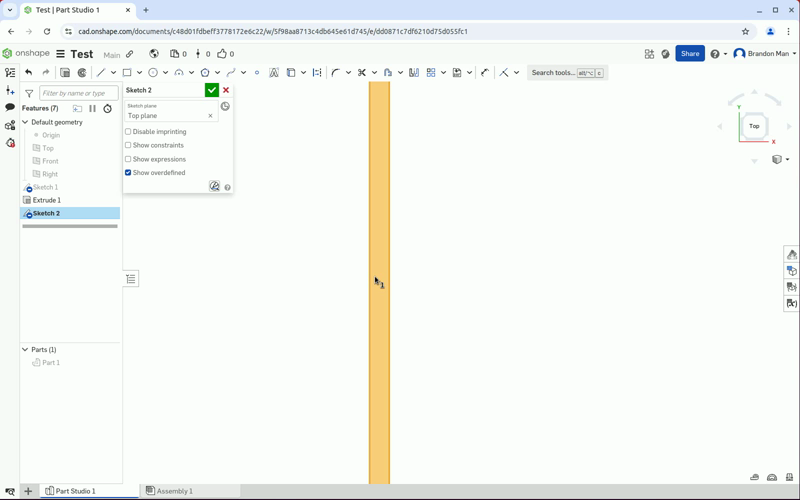
scroll(-6)
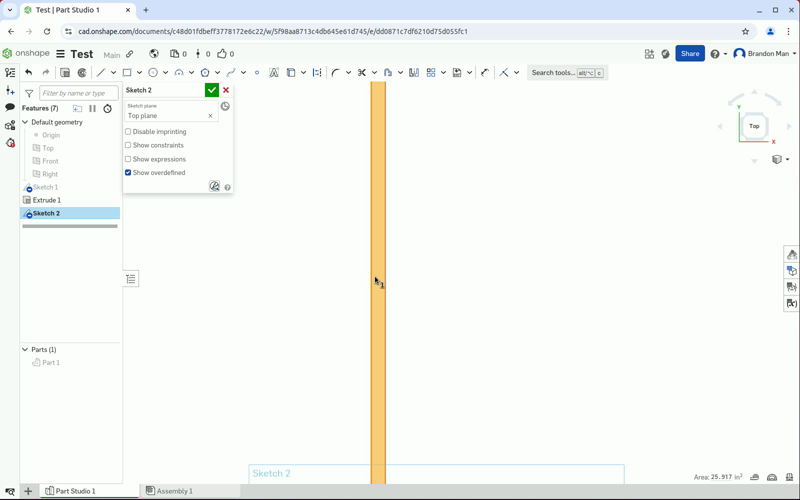
scroll(-6)
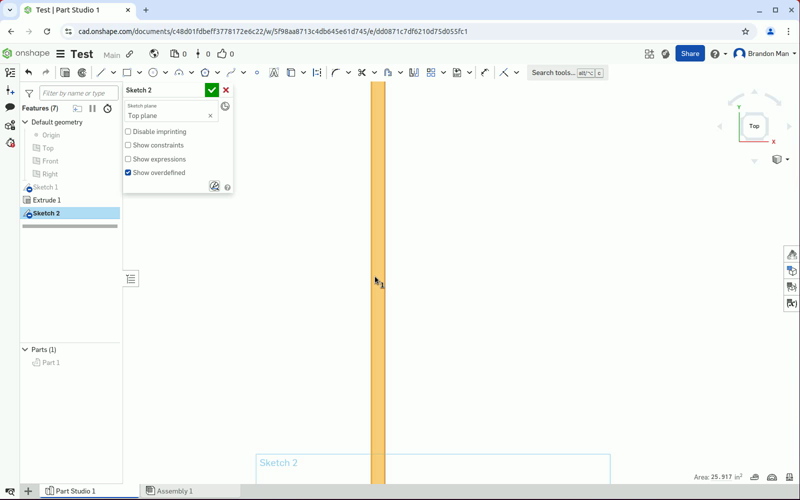
scroll(-6)
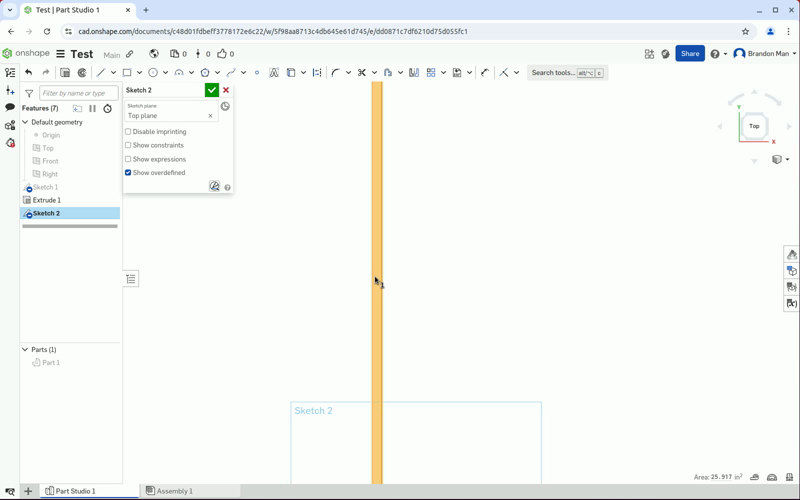
scroll(-6)
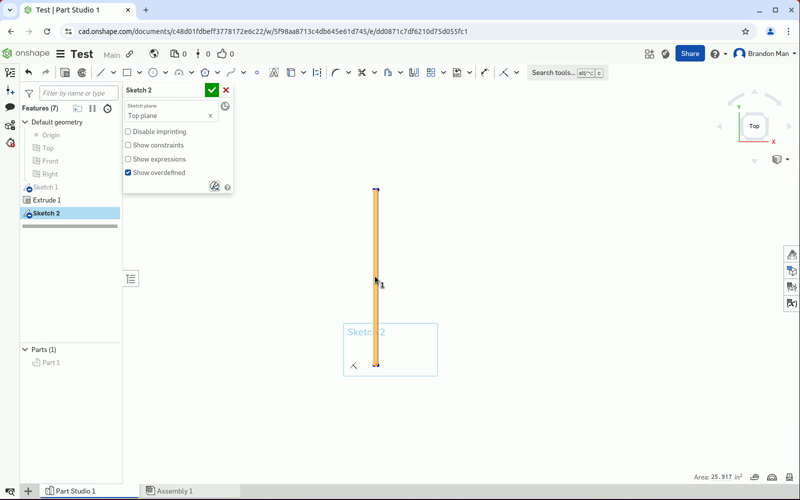
mouse_move(73, 352)
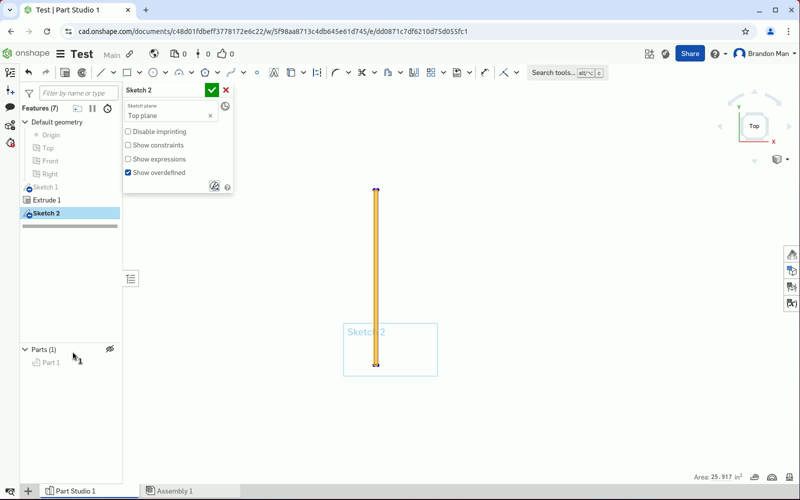
key(shift+y)
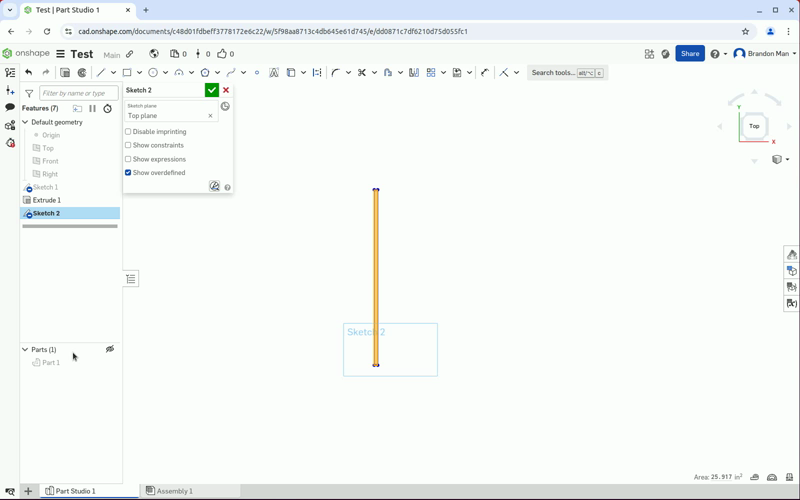
key(shift+e)
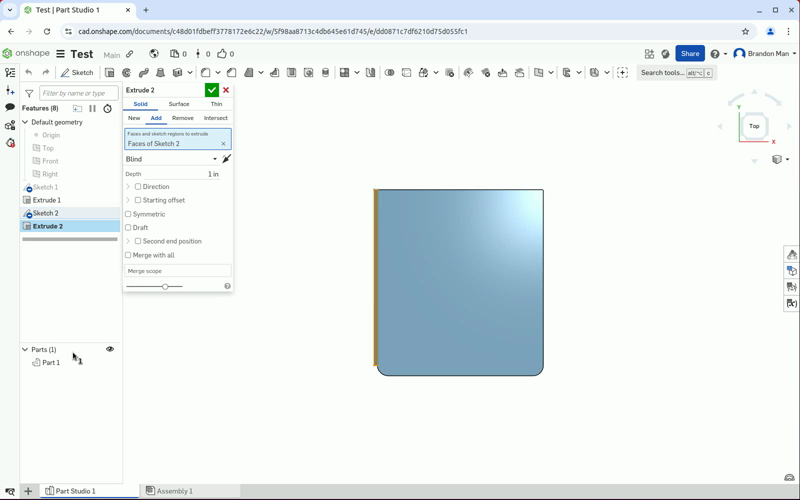
mouse_move(143, 106)
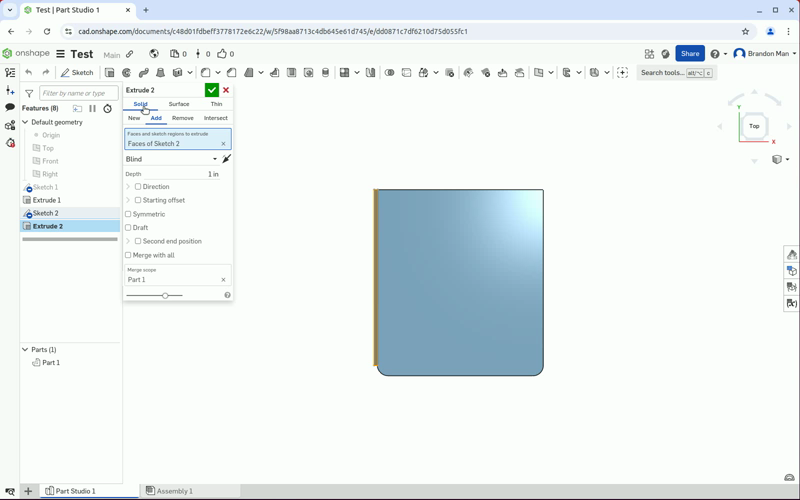
click(143, 106)
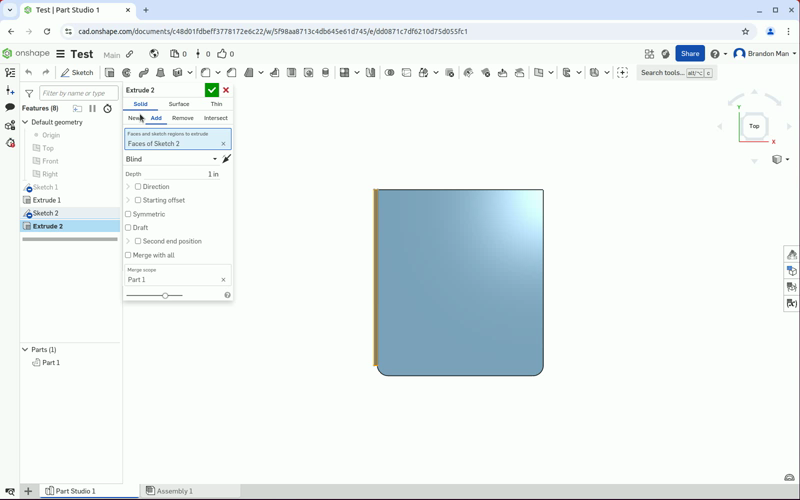
mouse_move(137, 120)
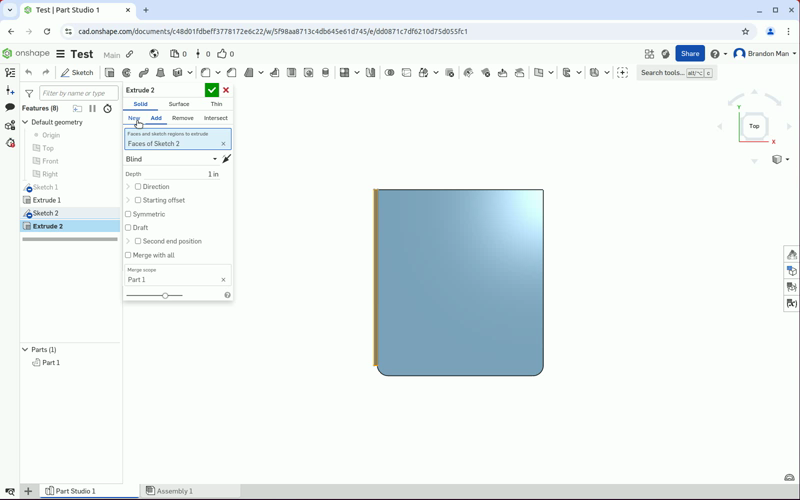
click(137, 120)
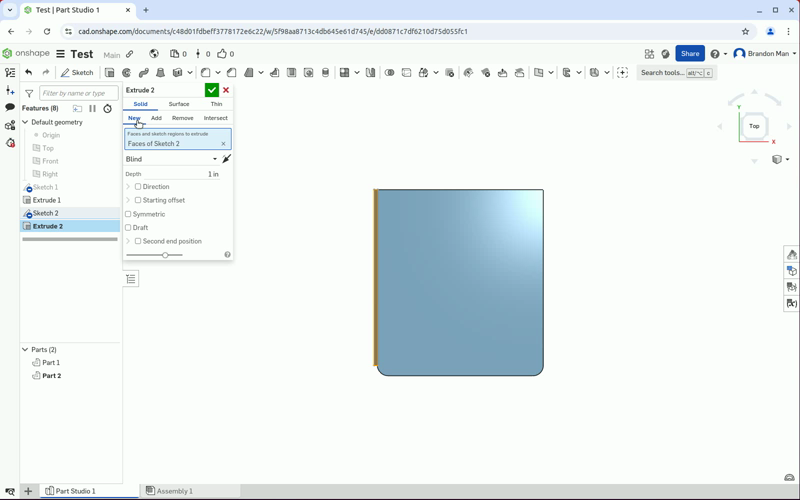
key(tab, 4)
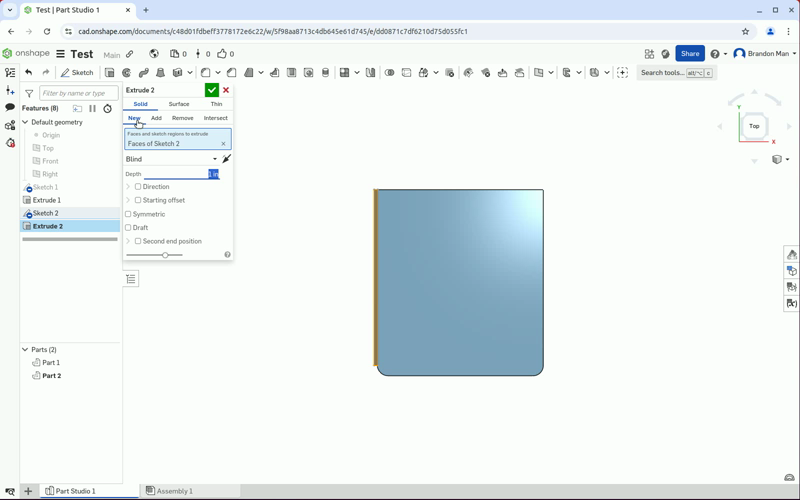
text(0.963)
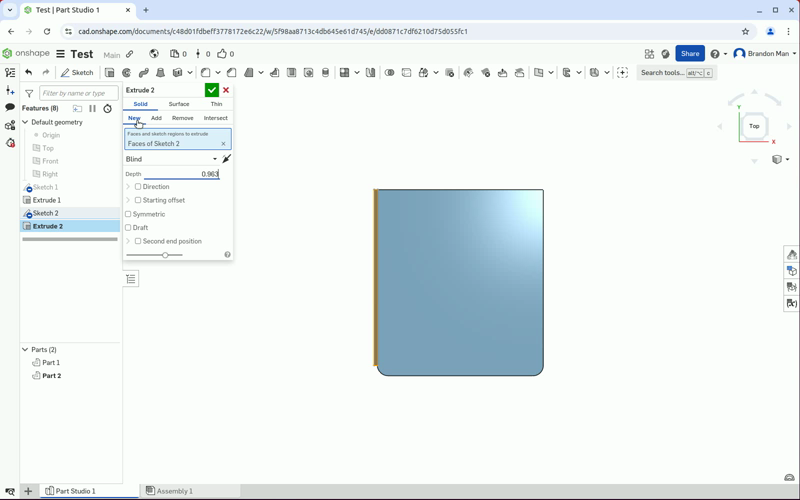
key(enter)
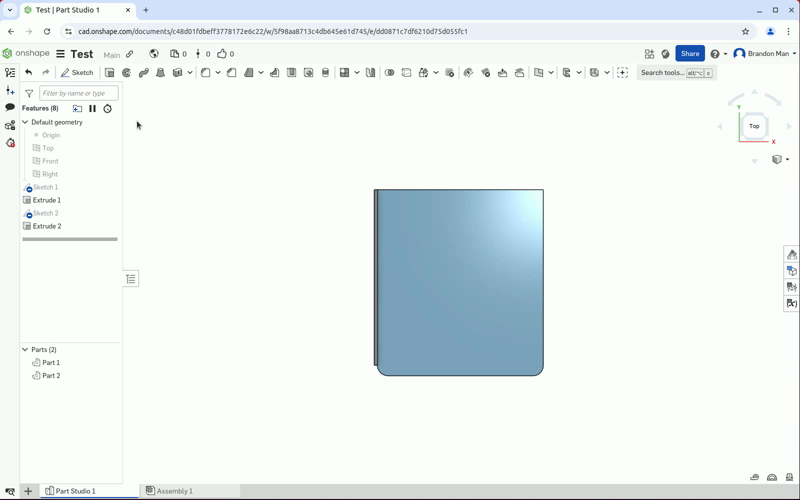
key(shift+h)
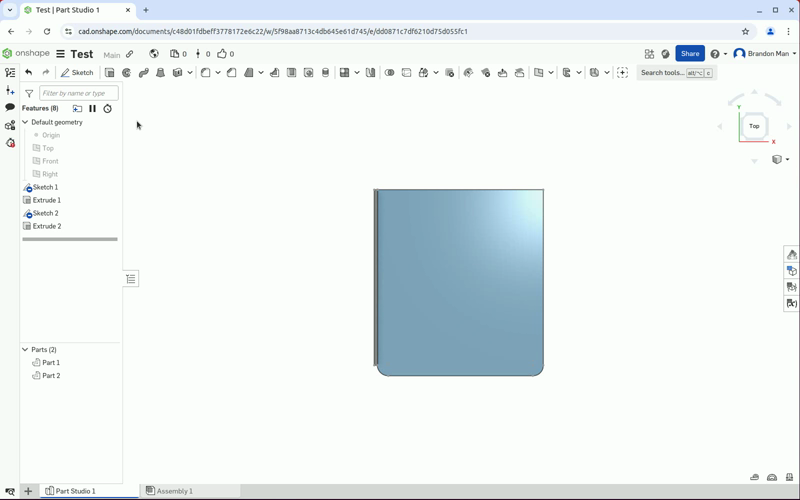
key(shift+h)
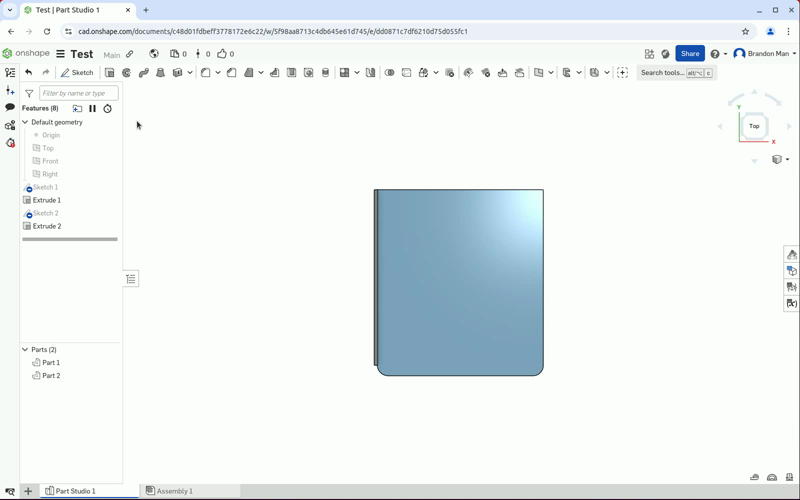
mouse_move(73, 189)
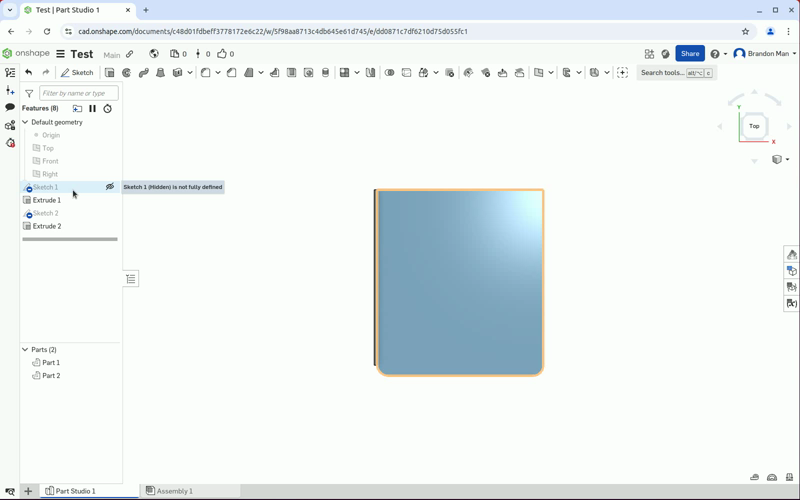
click(73, 189)
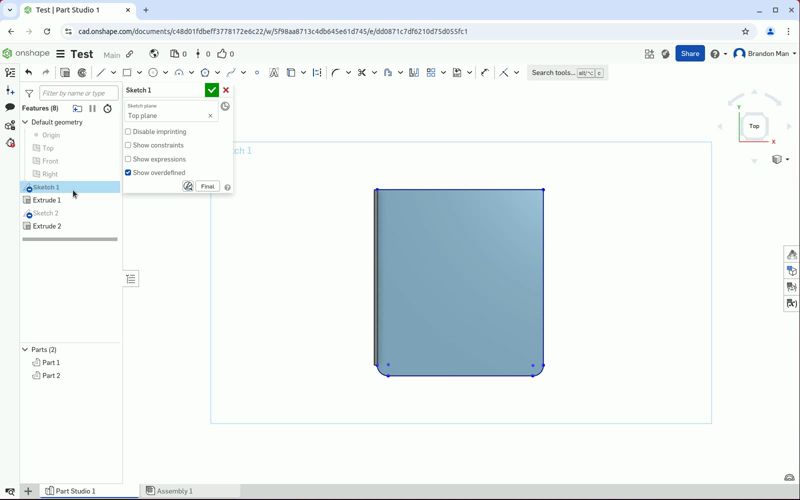
mouse_move(229, 92)
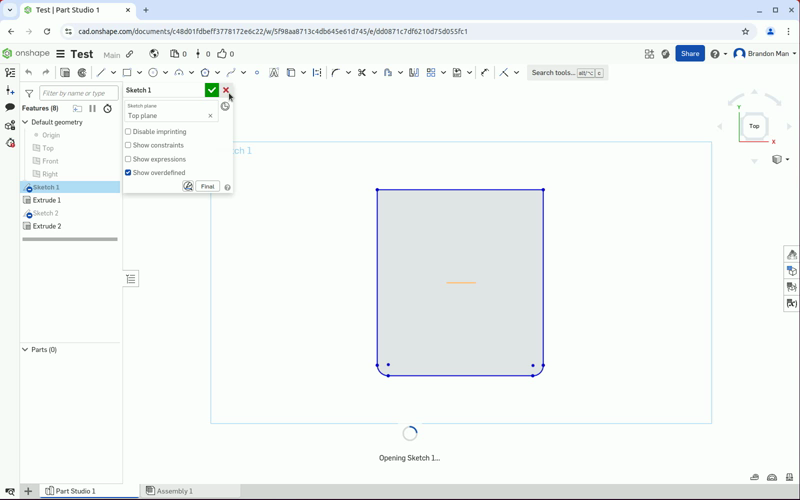
click(229, 92)
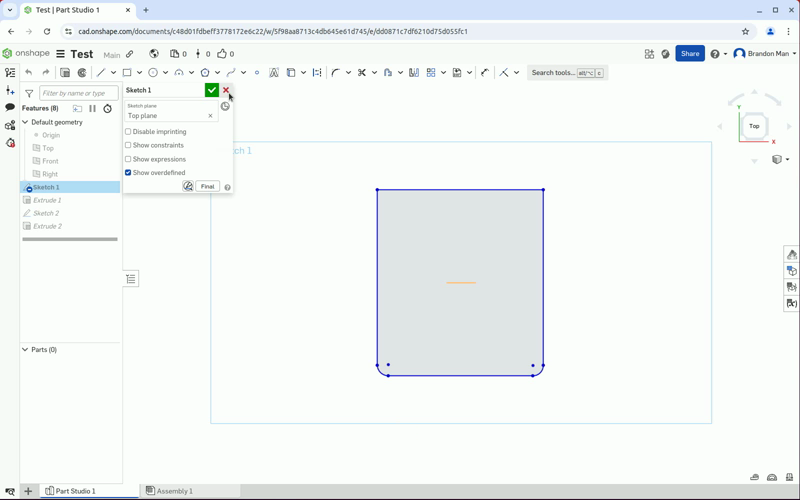
key(shift+s)
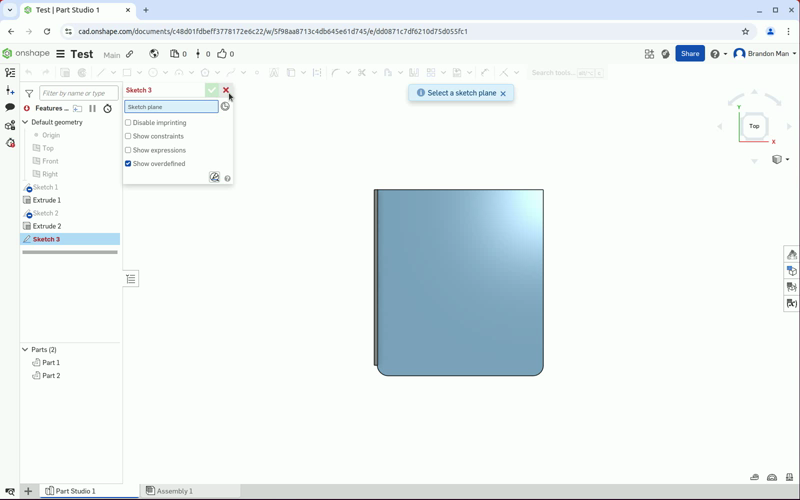
mouse_move(73, 150)
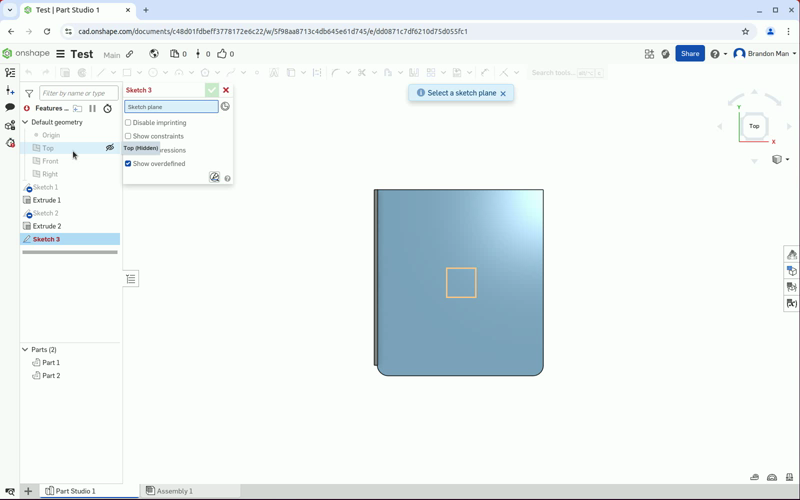
click(73, 150)
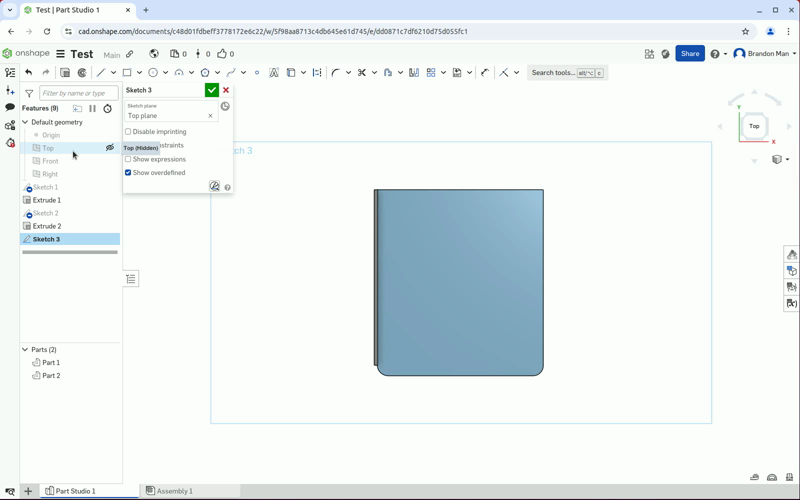
mouse_move(73, 352)
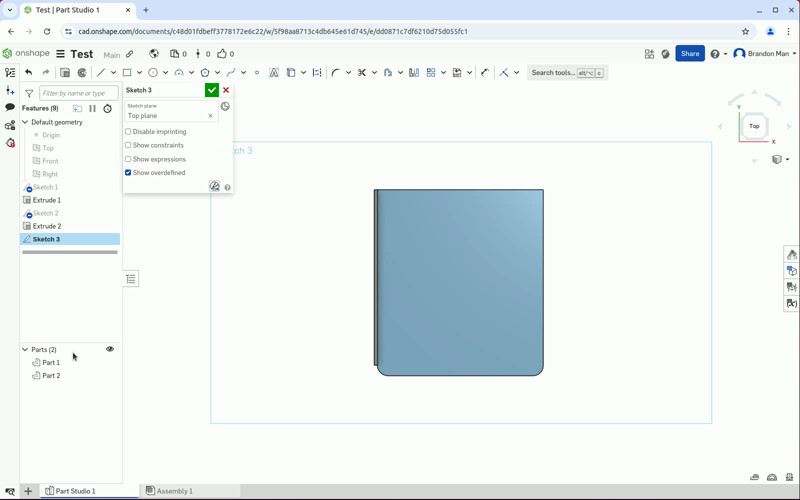
key(y)
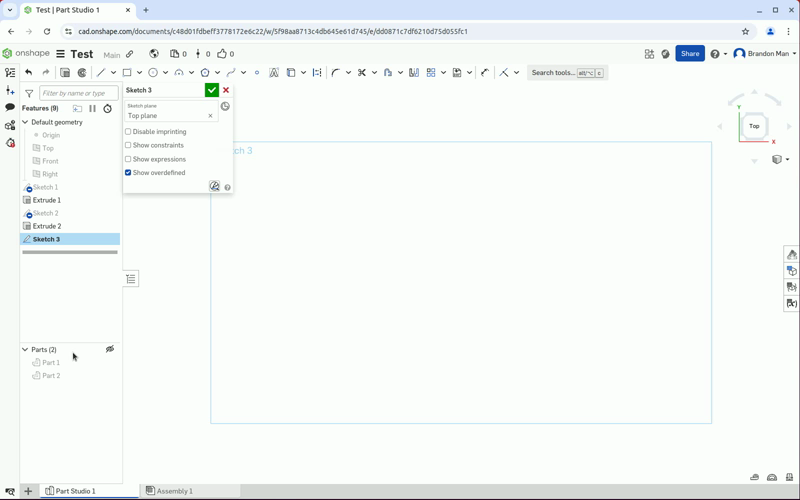
key(l)
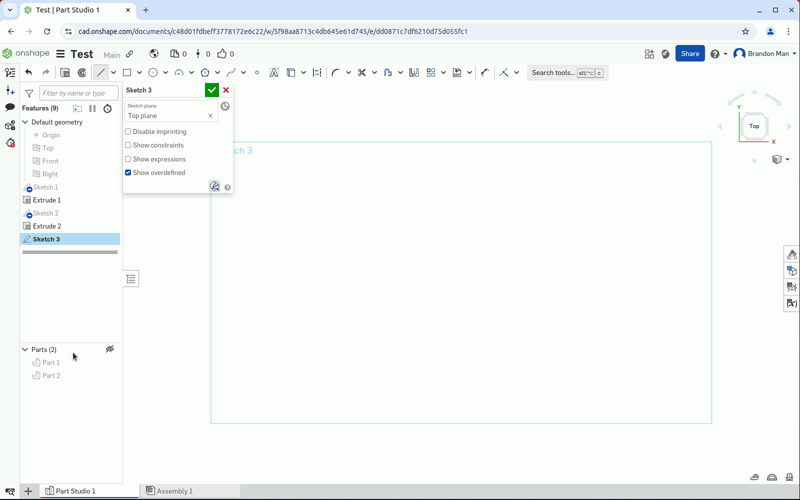
key_down(shift)
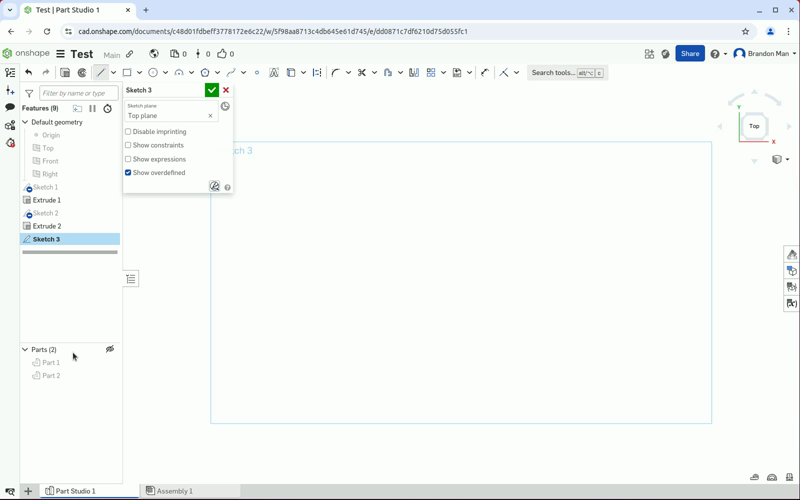
mouse_move(543, 365)
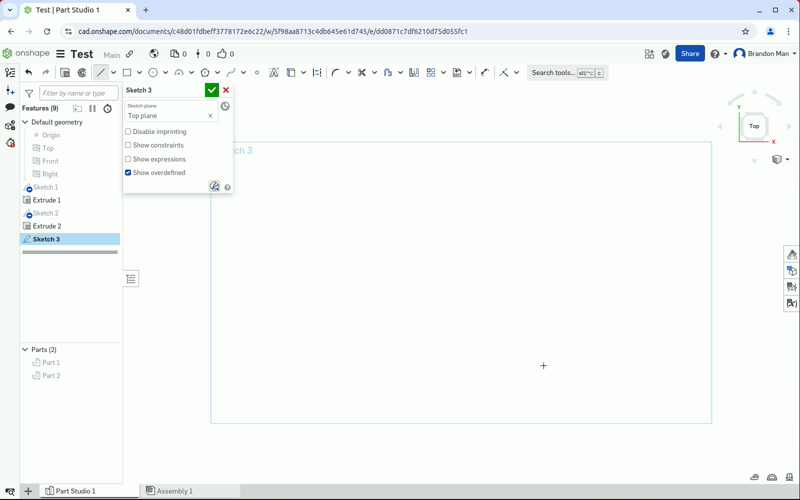
click(543, 365)
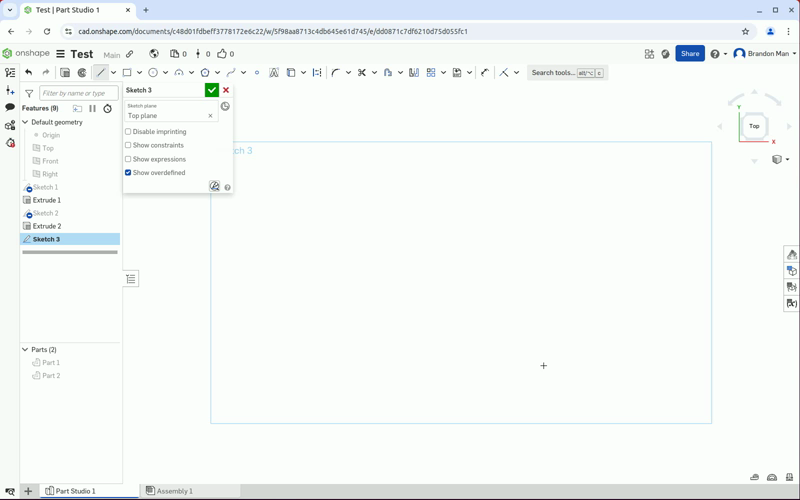
key_up(shift)
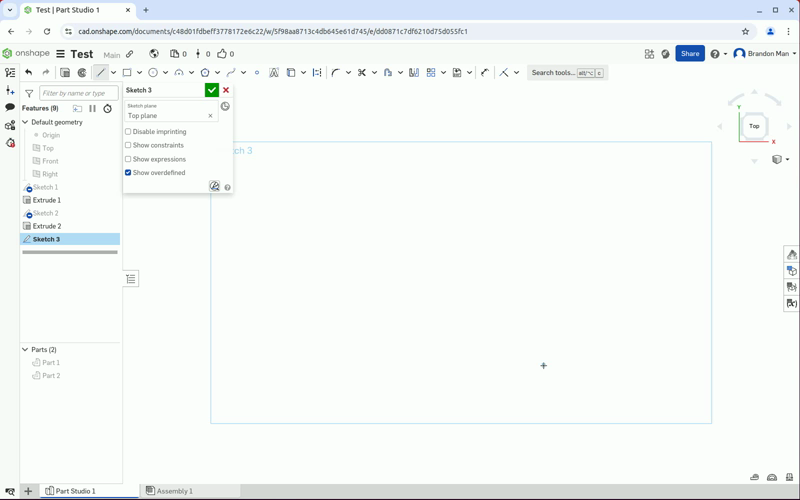
key_down(shift)
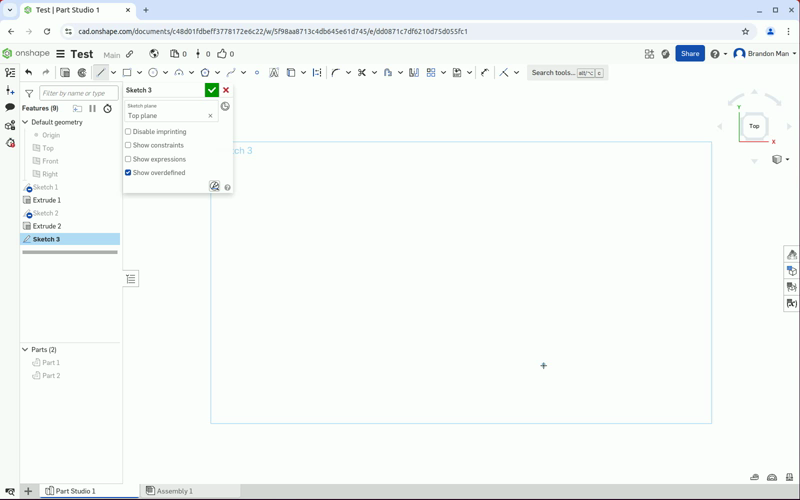
mouse_move(573, 365)
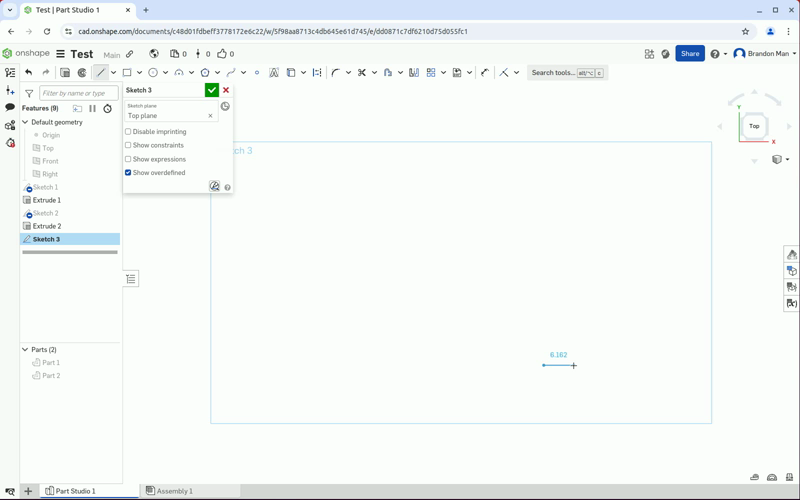
mouse_move(547, 365)
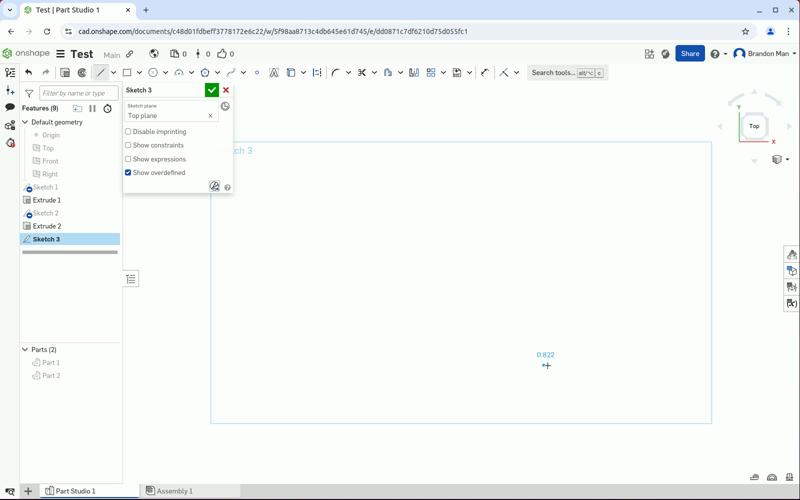
scroll(6)
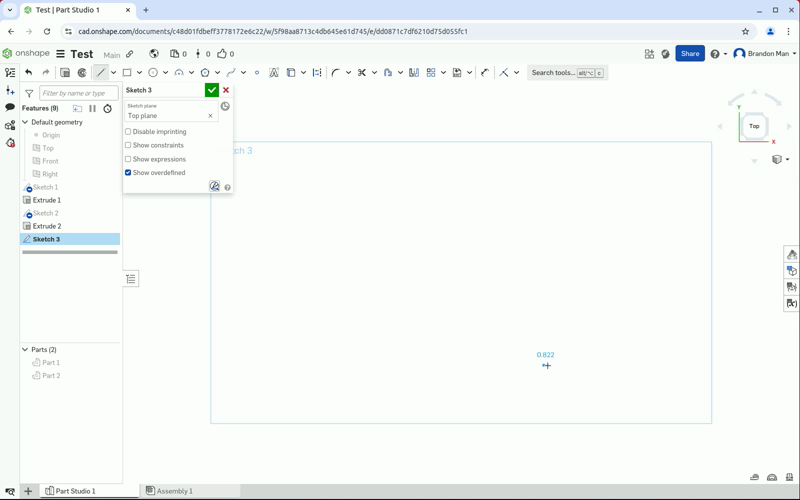
scroll(6)
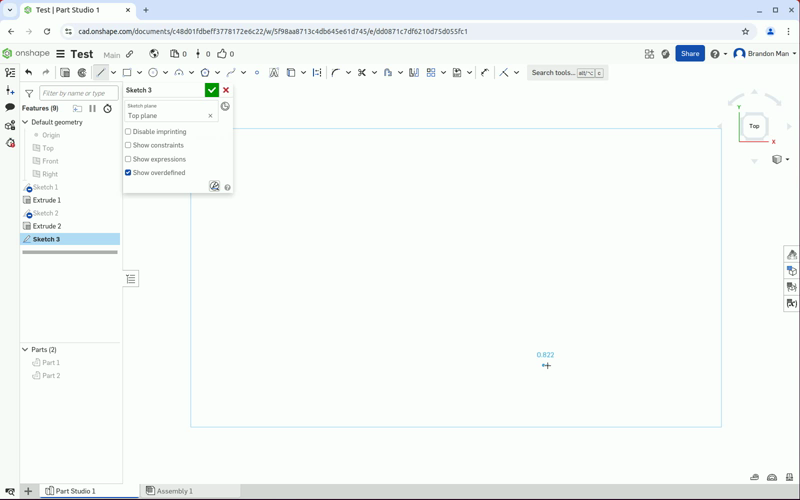
scroll(6)
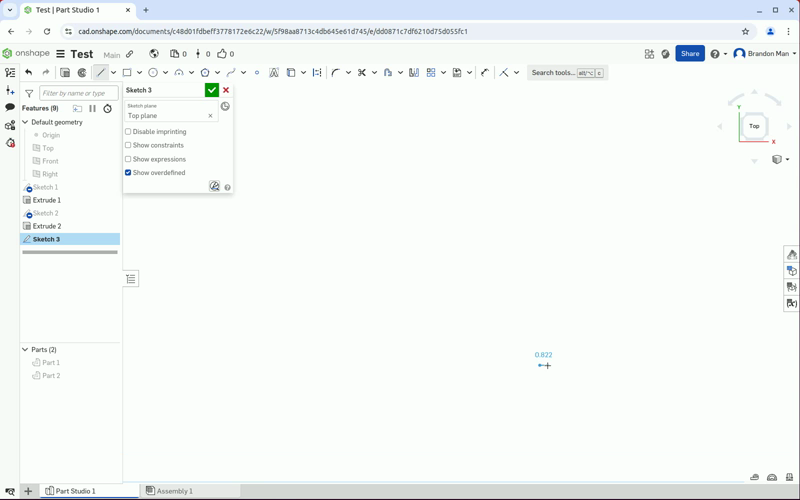
scroll(6)
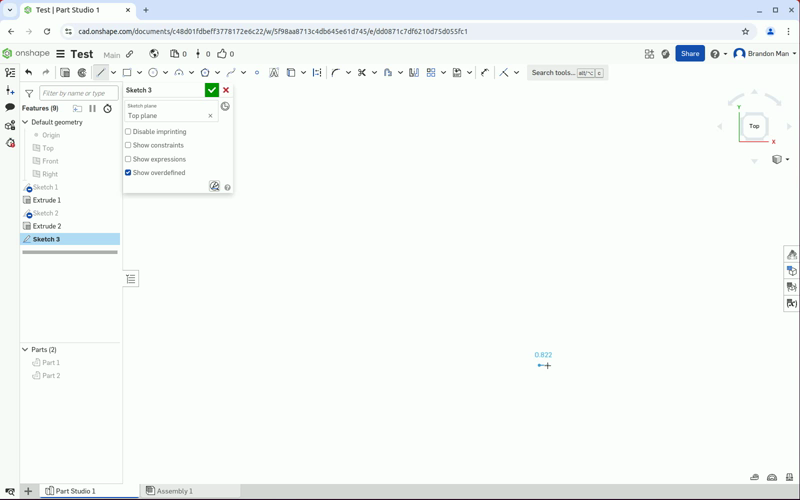
scroll(6)
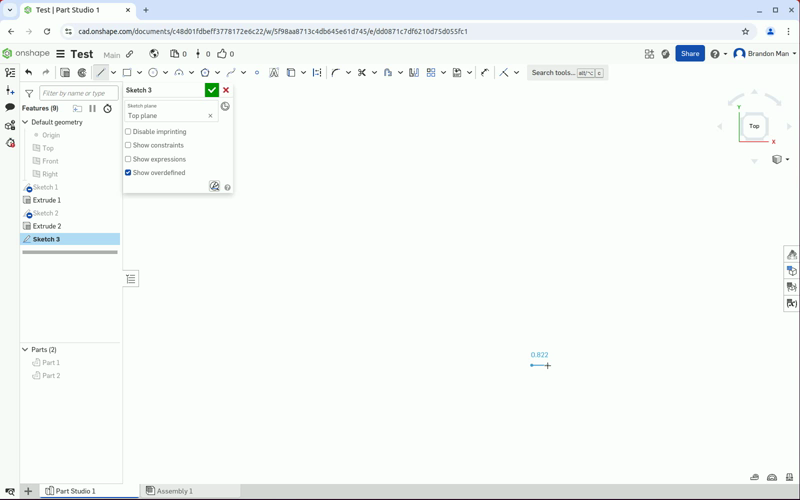
scroll(6)
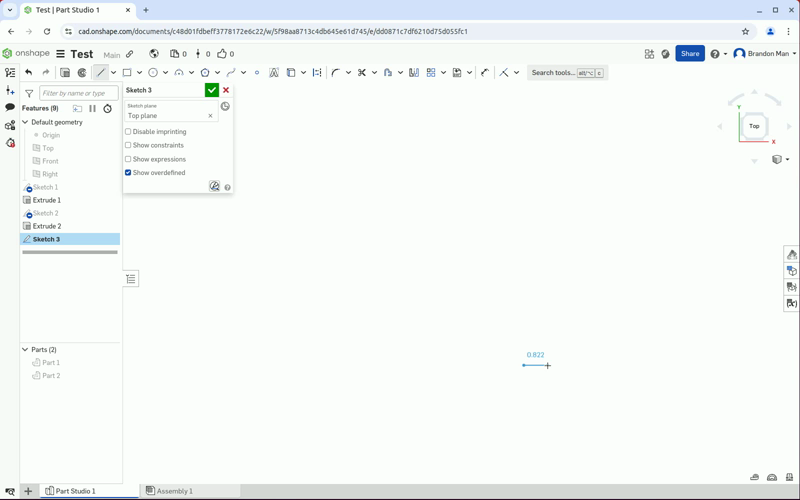
scroll(6)
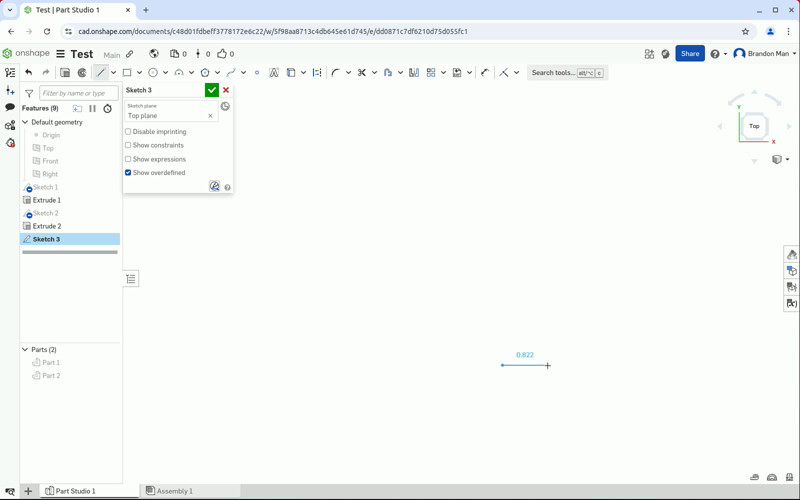
click(547, 365)
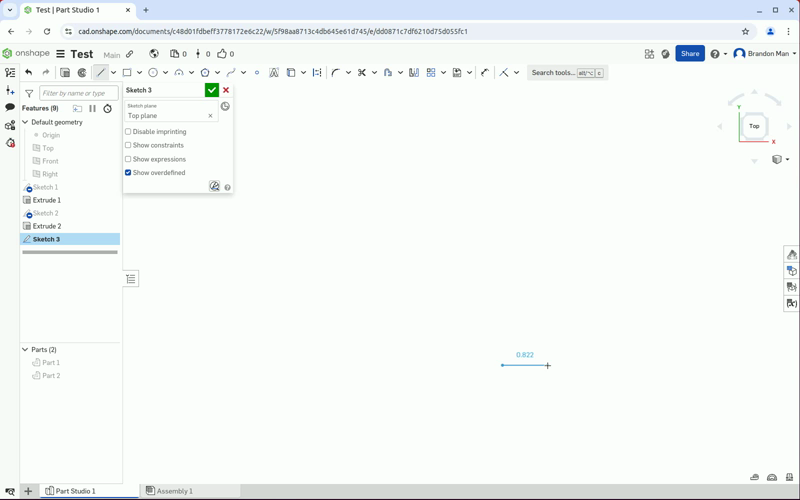
scroll(-6)
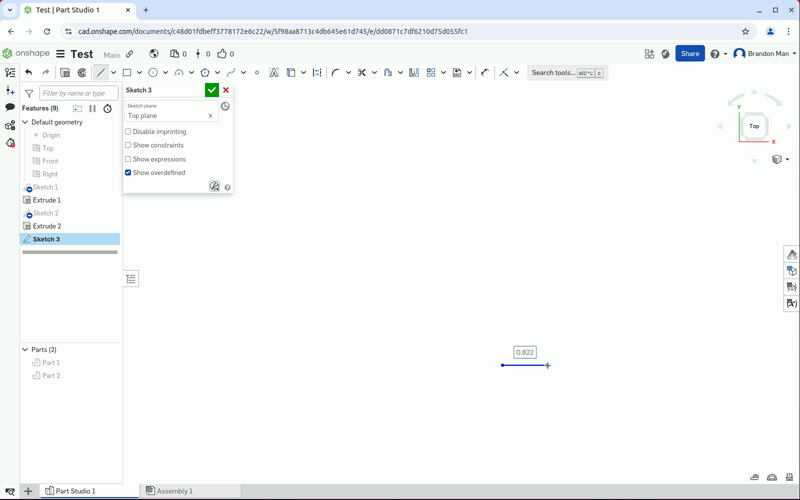
scroll(-6)
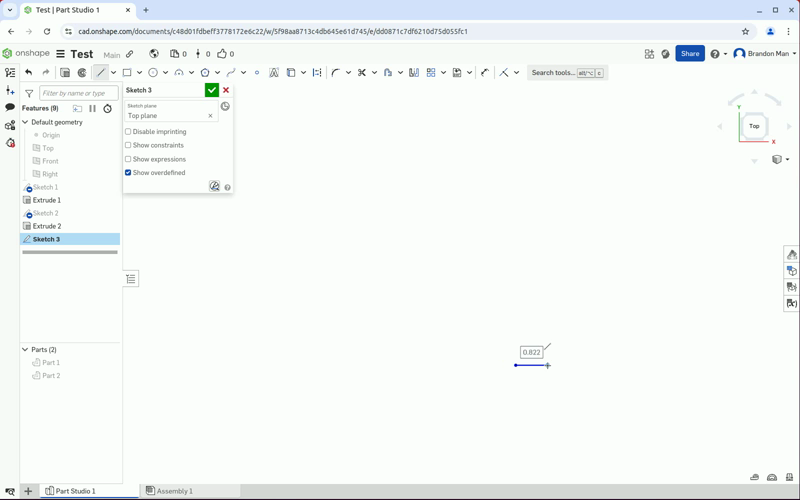
scroll(-6)
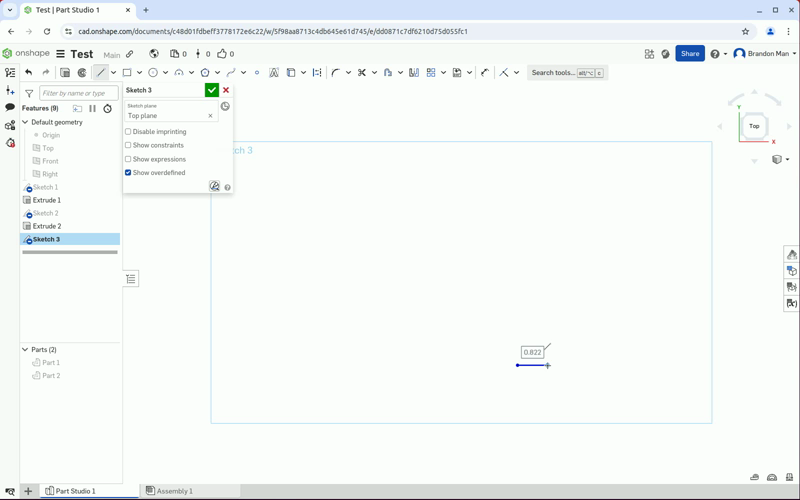
scroll(-6)
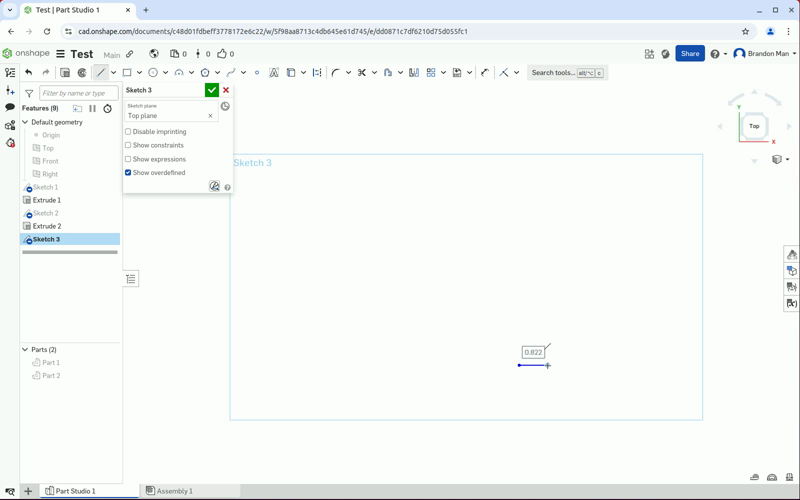
scroll(-6)
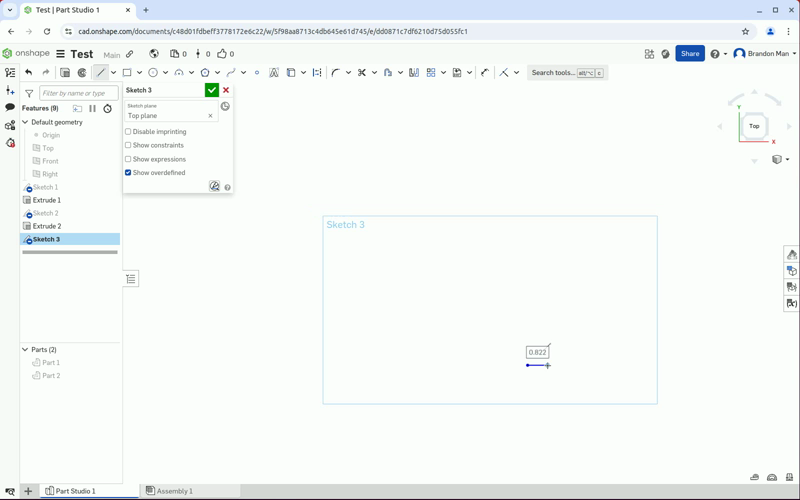
scroll(-6)
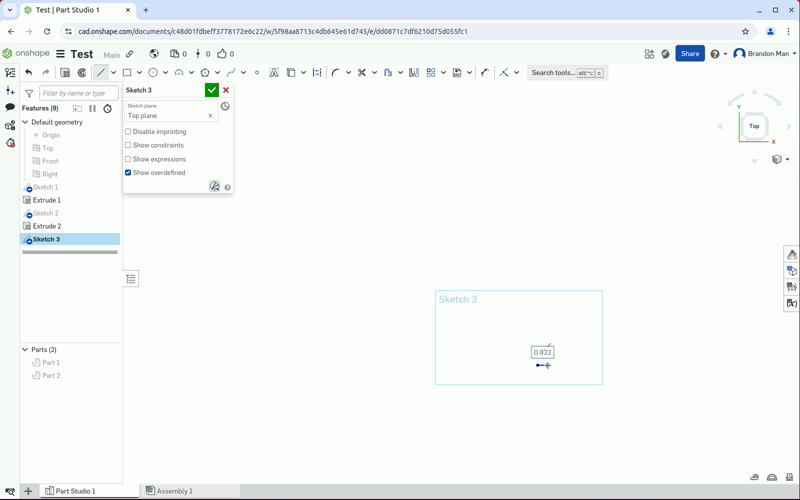
scroll(-6)
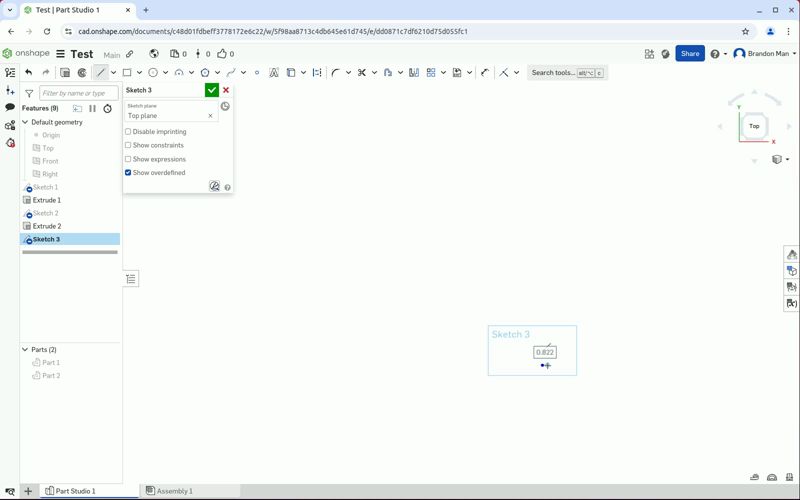
key_up(shift)
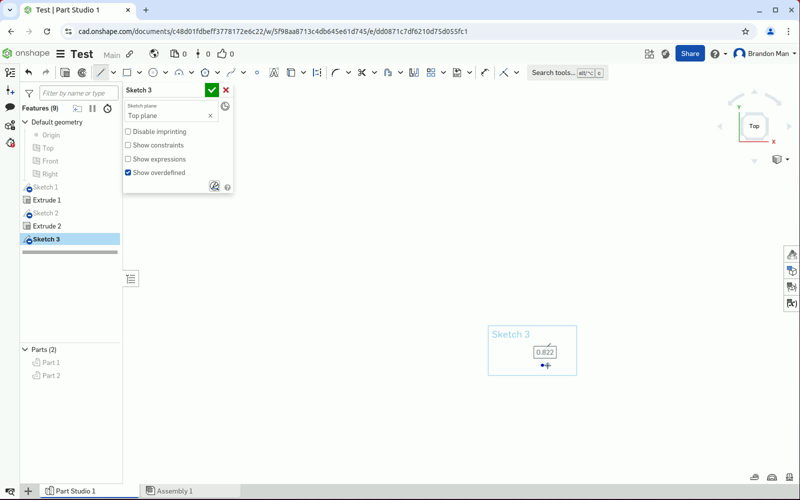
key_down(shift)
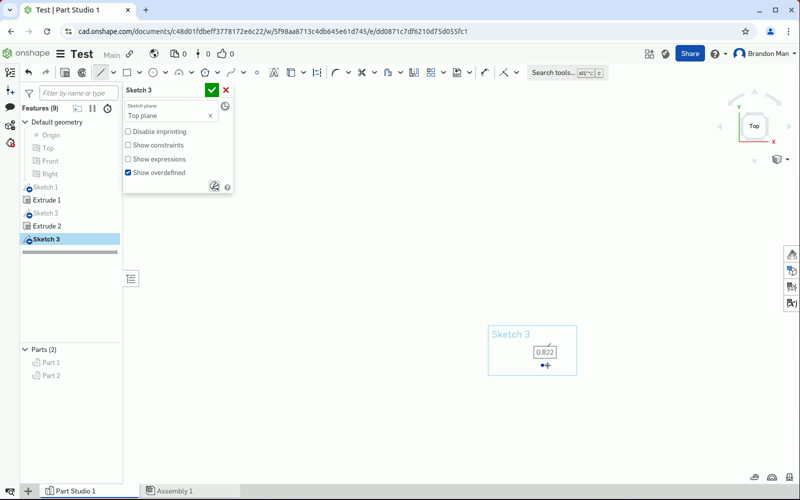
mouse_move(547, 189)
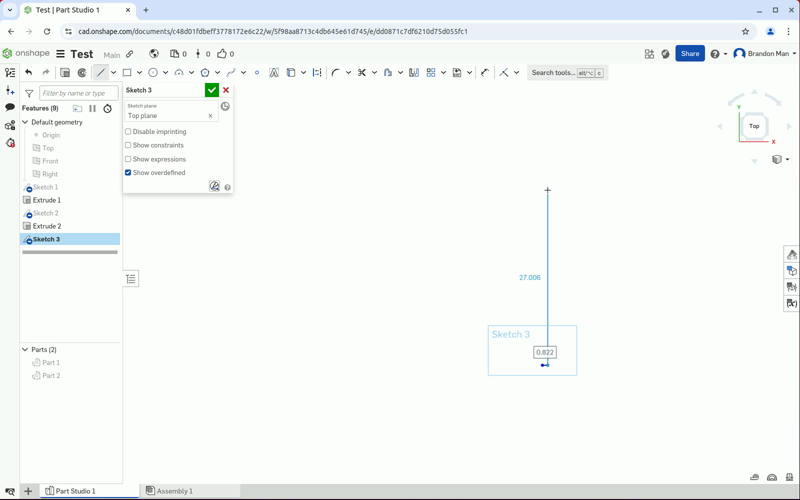
click(547, 189)
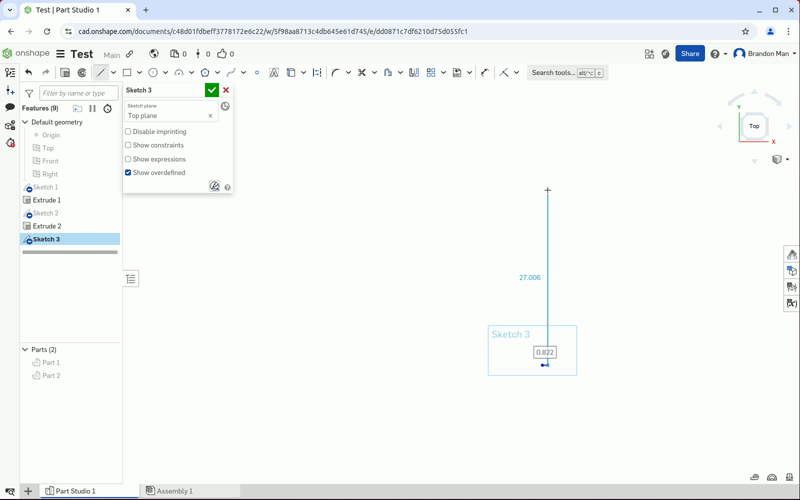
key_up(shift)
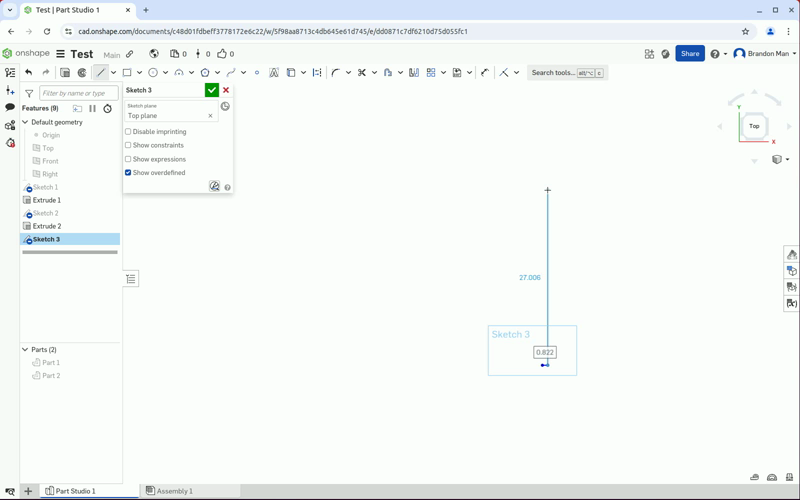
key_down(shift)
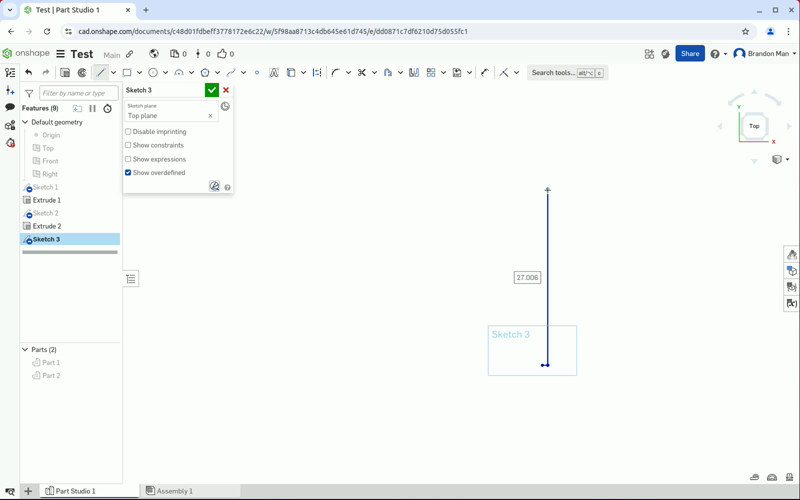
mouse_move(577, 189)
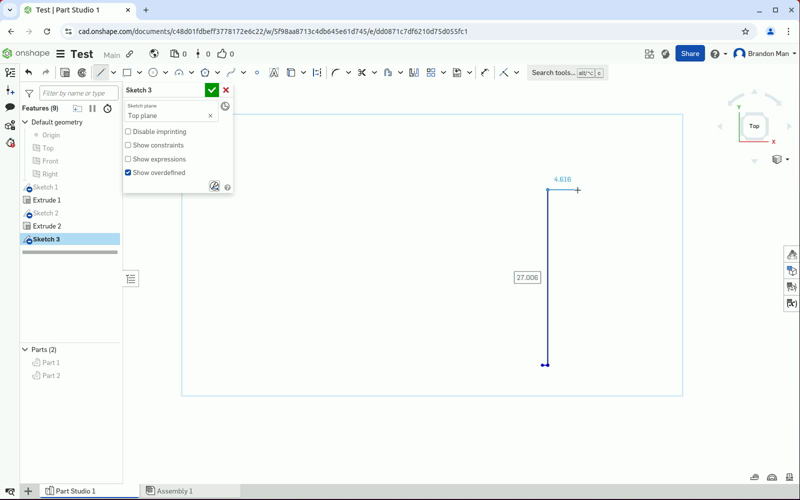
mouse_move(543, 189)
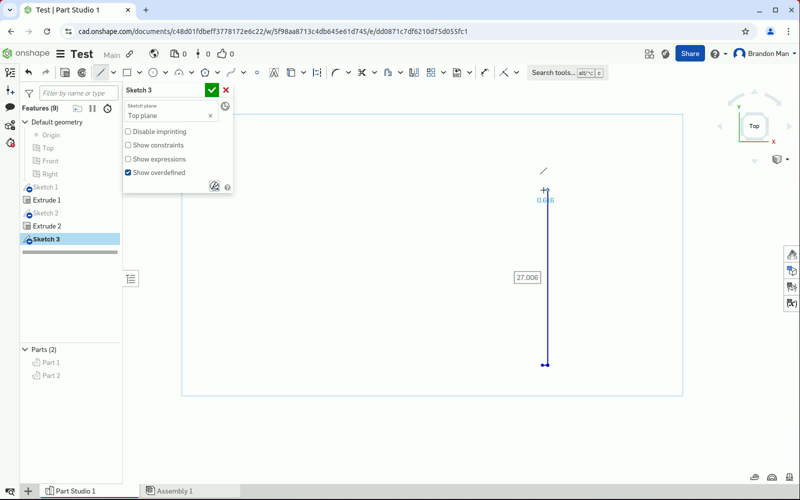
scroll(6)
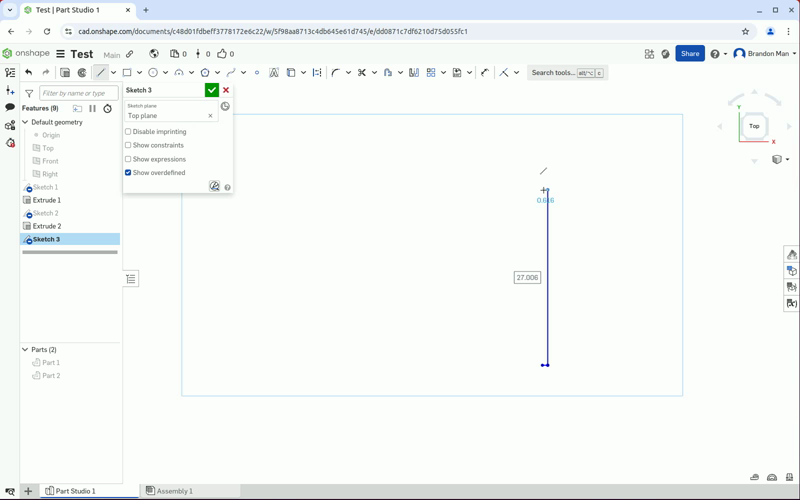
scroll(6)
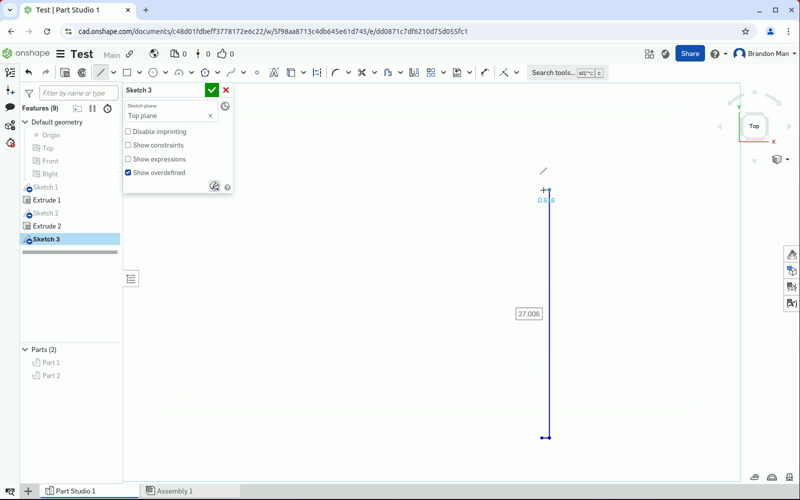
scroll(6)
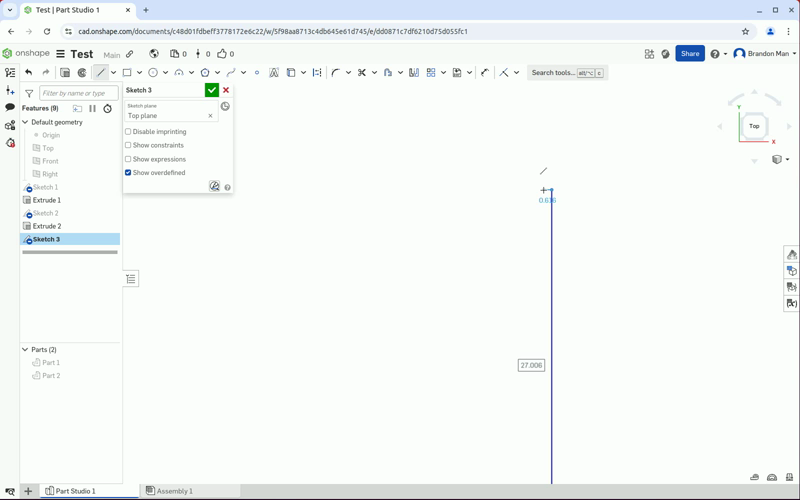
scroll(6)
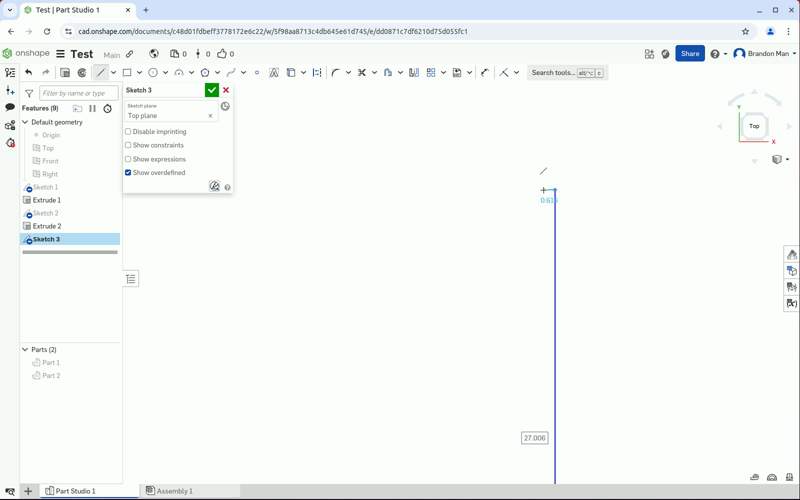
scroll(6)
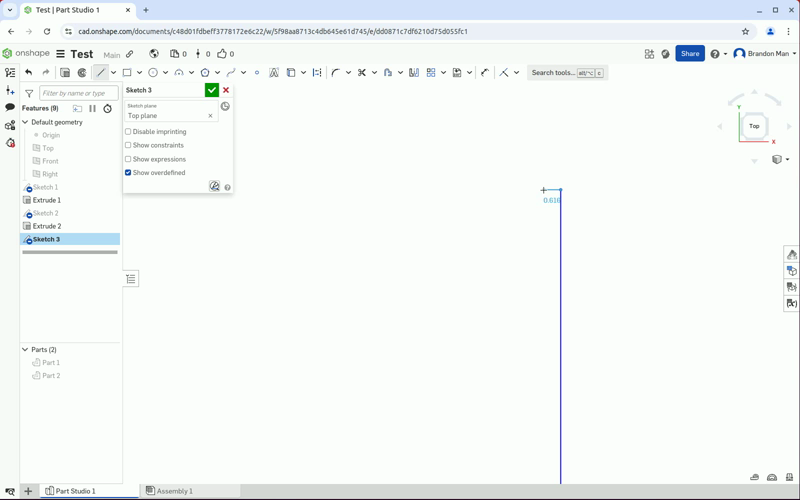
scroll(6)
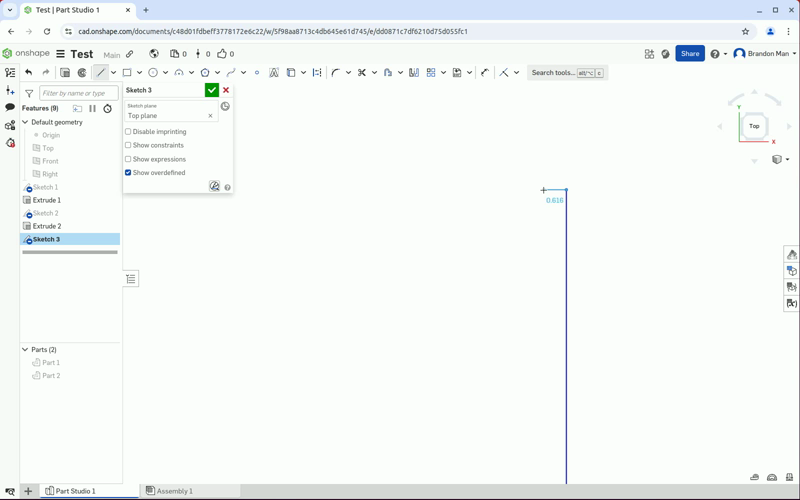
scroll(6)
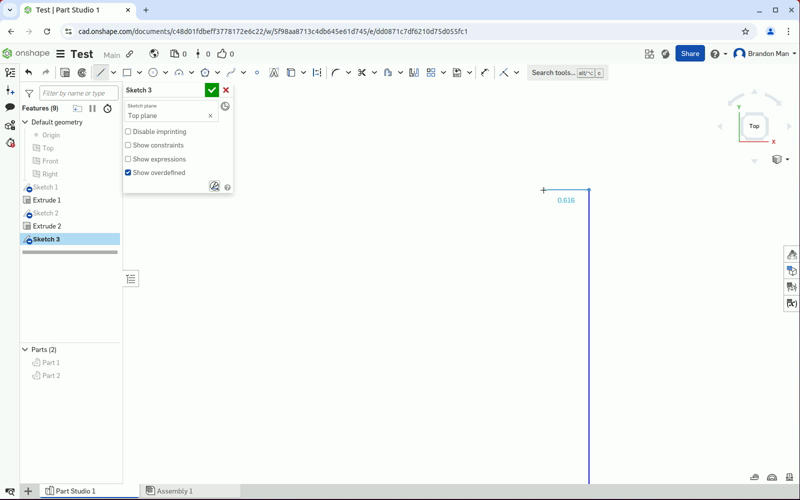
click(543, 189)
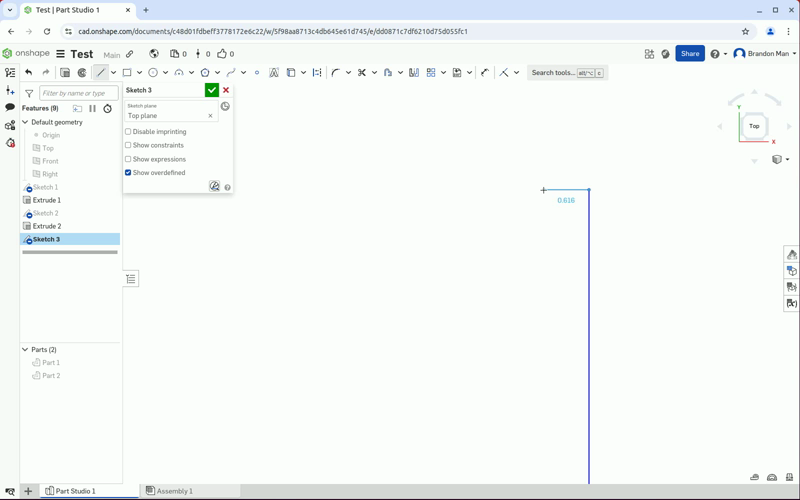
scroll(-6)
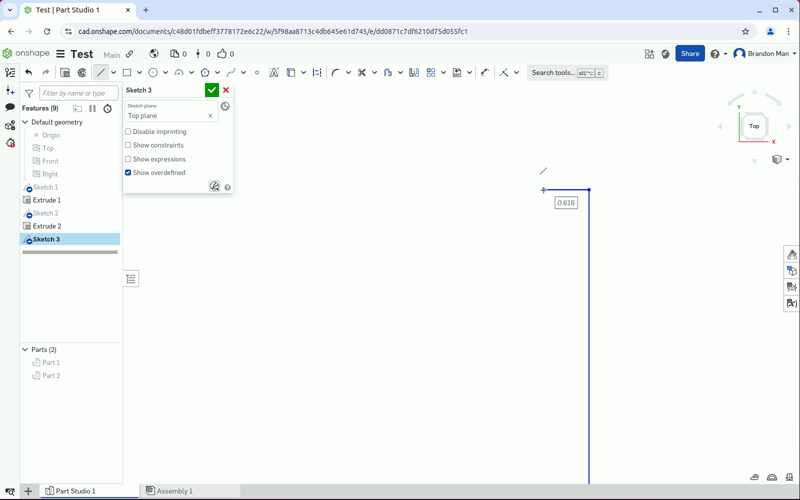
scroll(-6)
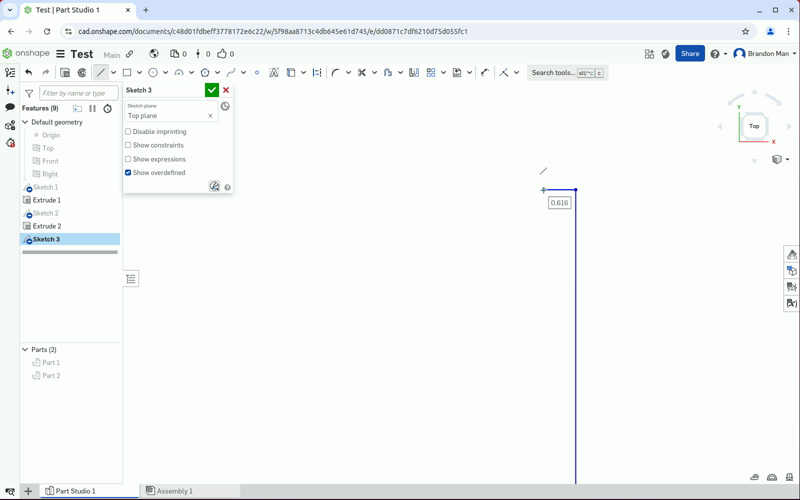
scroll(-6)
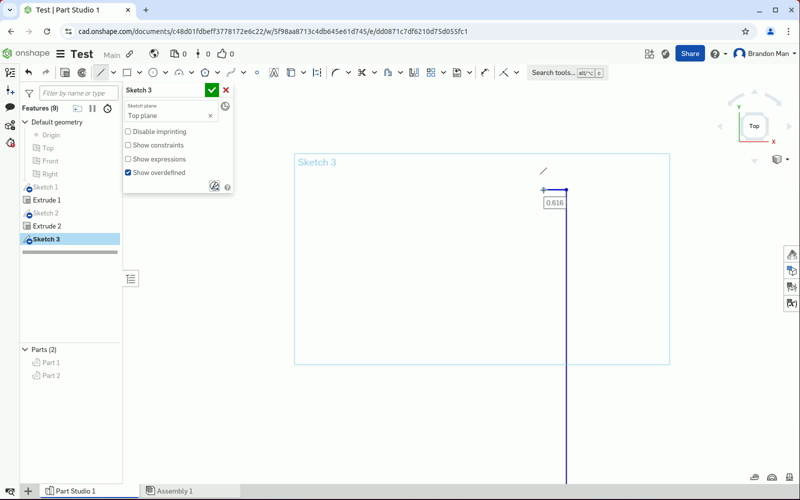
scroll(-6)
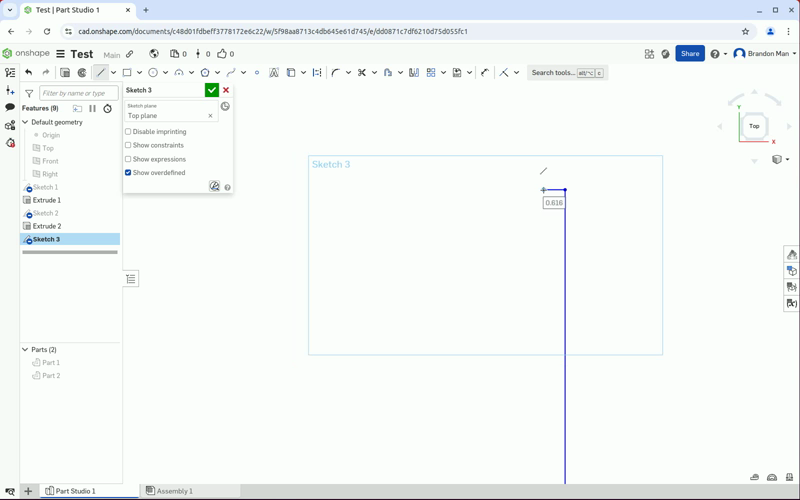
scroll(-6)
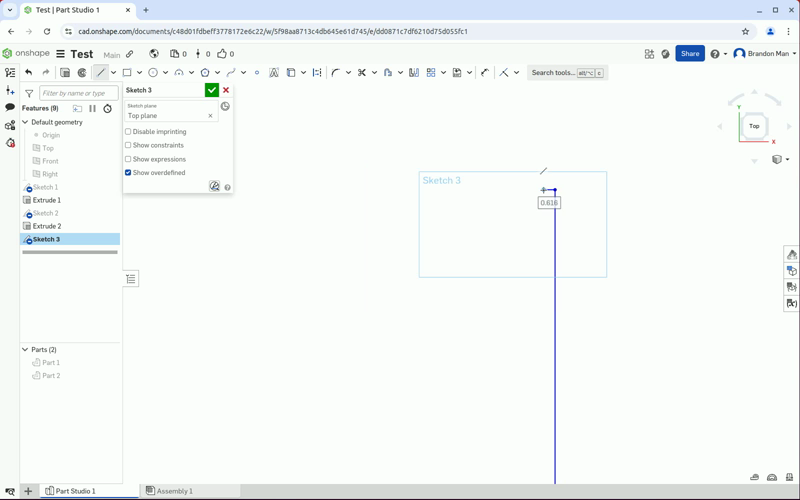
scroll(-6)
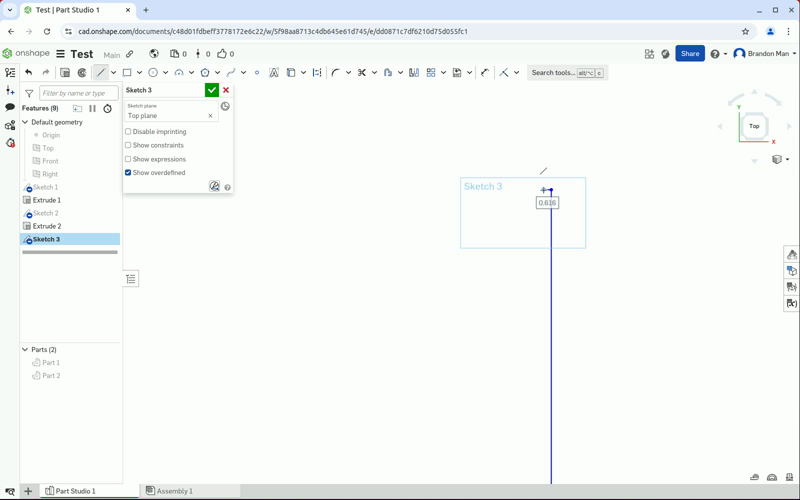
scroll(-6)
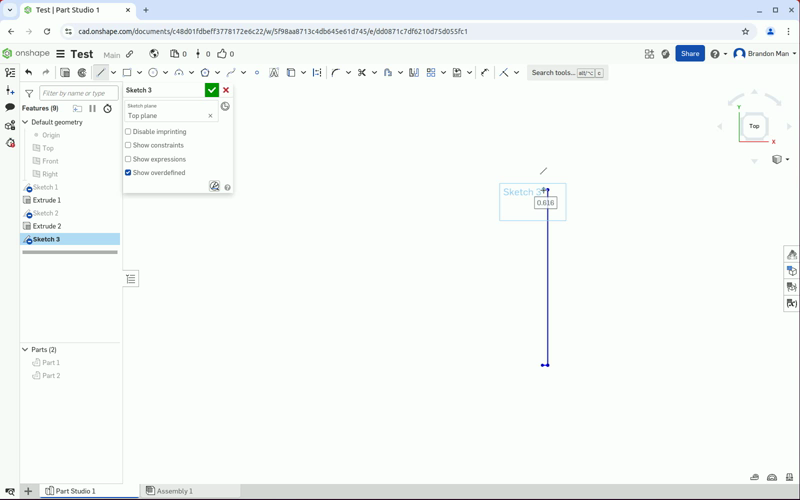
key_up(shift)
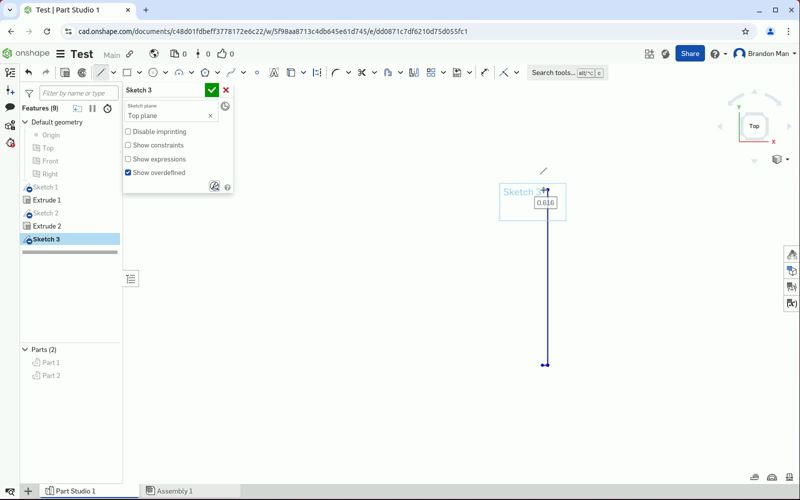
key_down(shift)
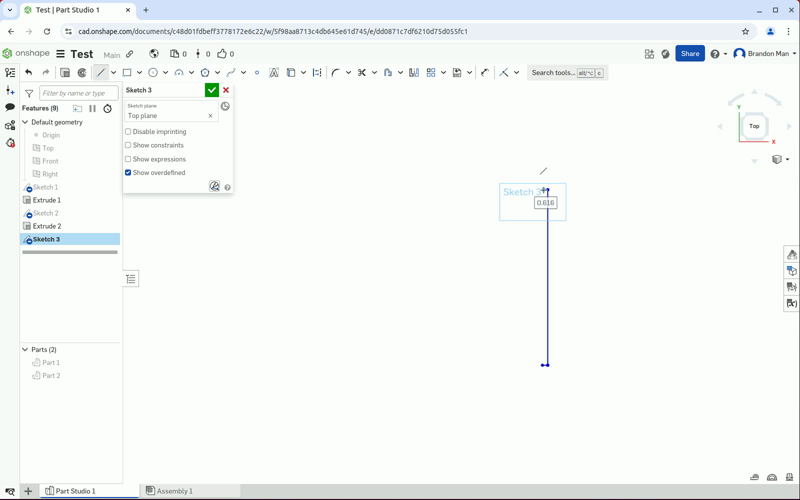
mouse_move(543, 365)
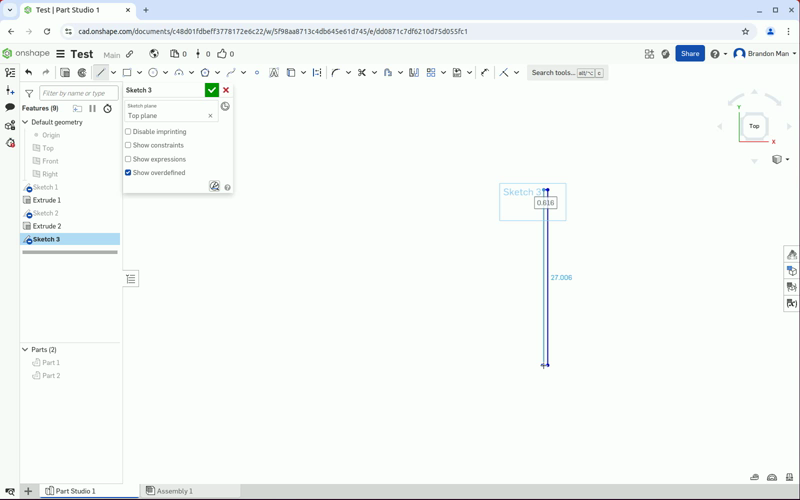
scroll(6)
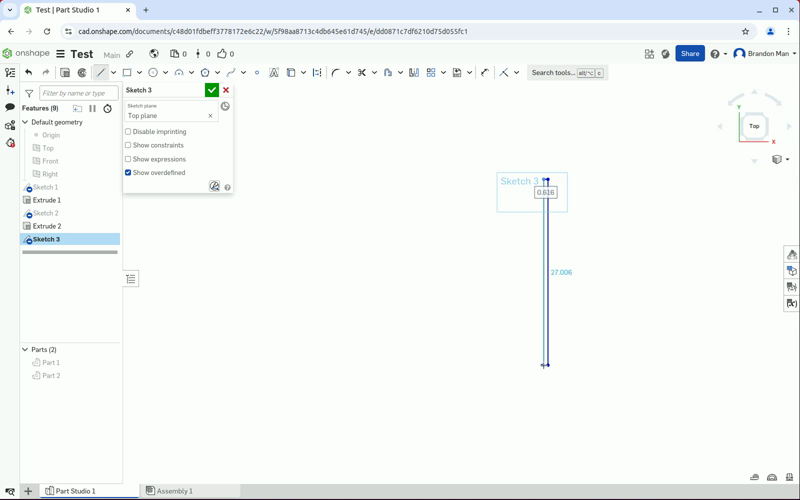
scroll(6)
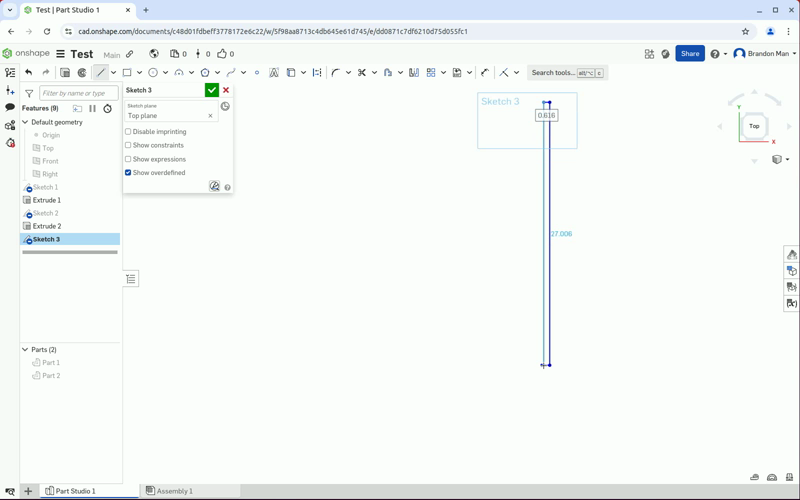
scroll(6)
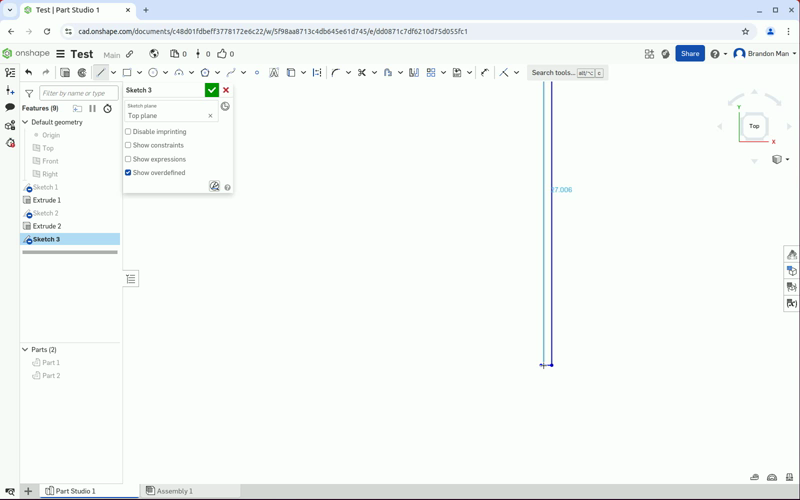
scroll(6)
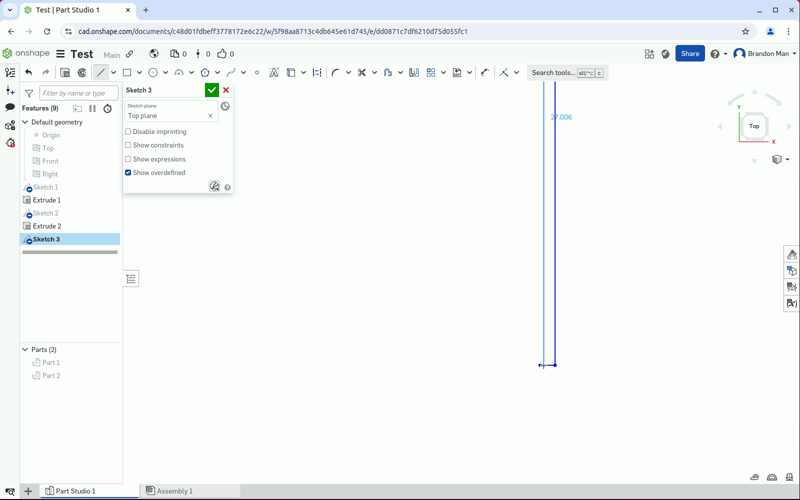
scroll(6)
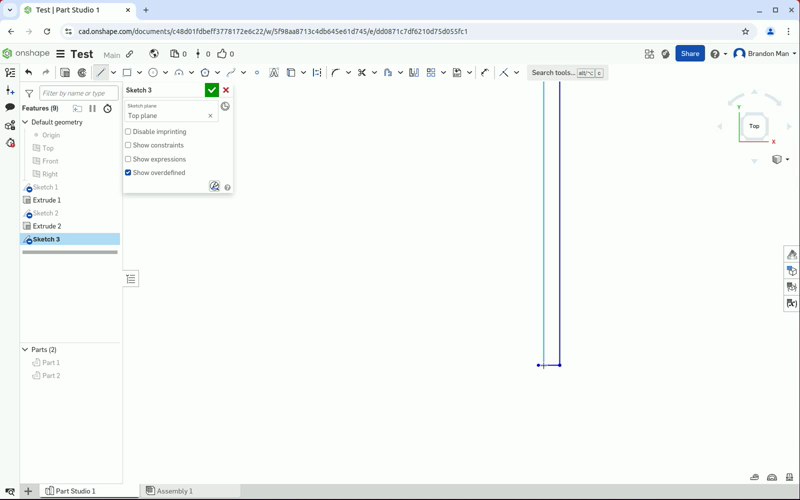
scroll(6)
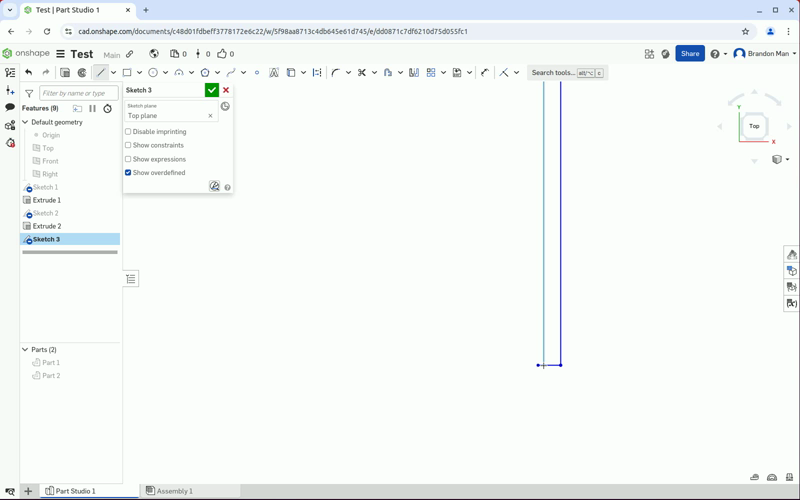
scroll(6)
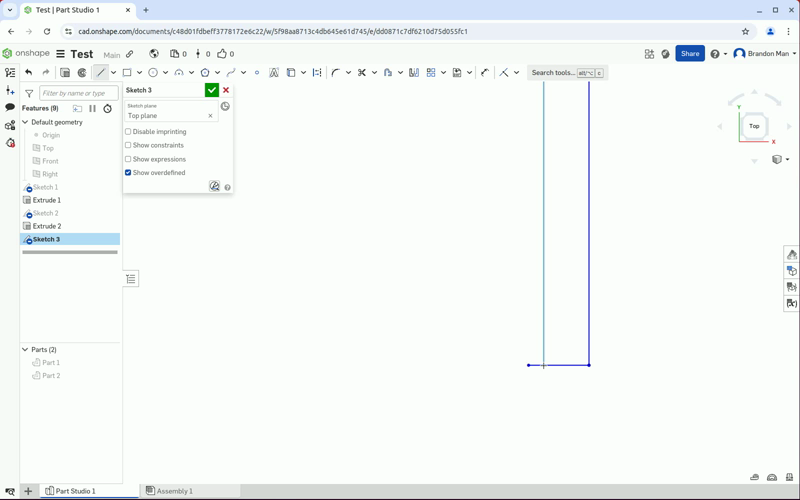
key_up(shift)
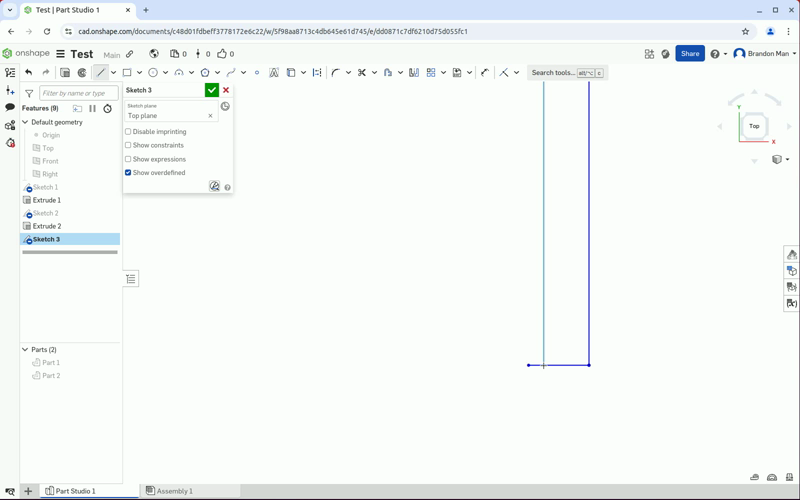
click(543, 365)
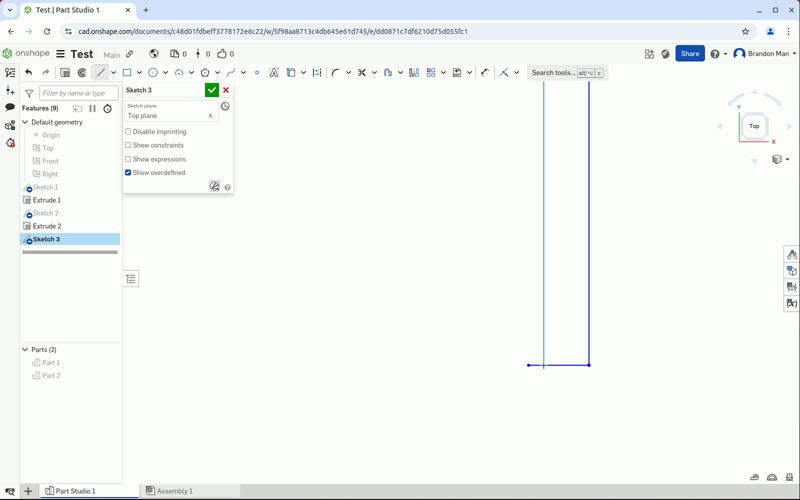
scroll(-6)
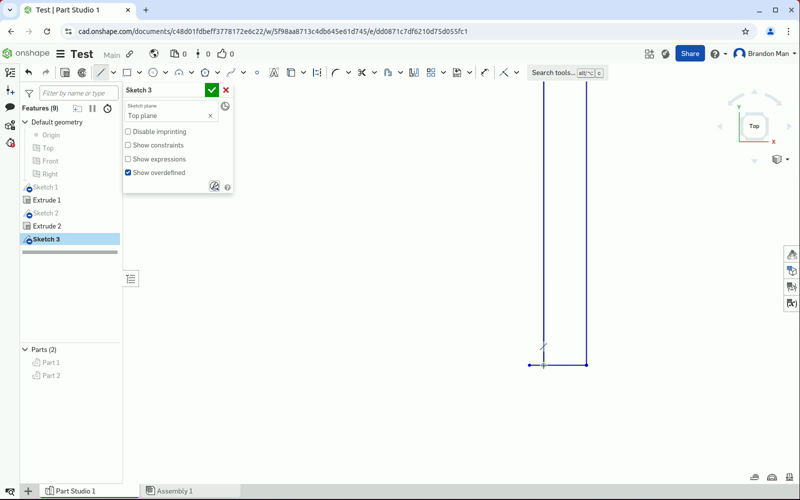
scroll(-6)
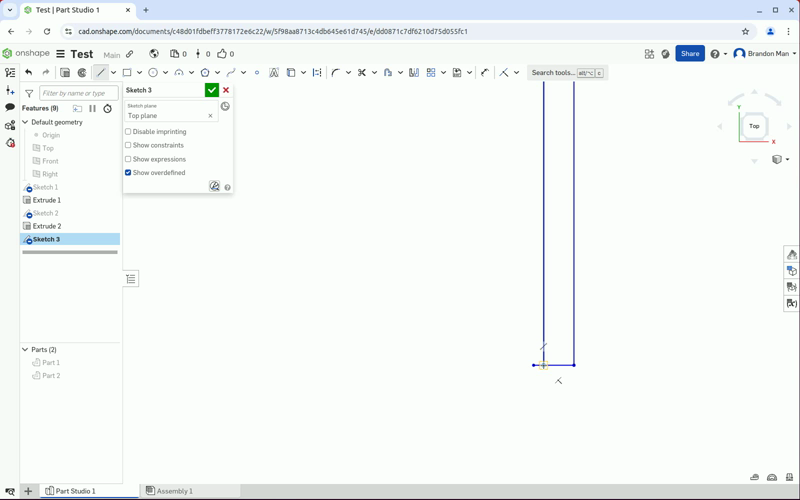
scroll(-6)
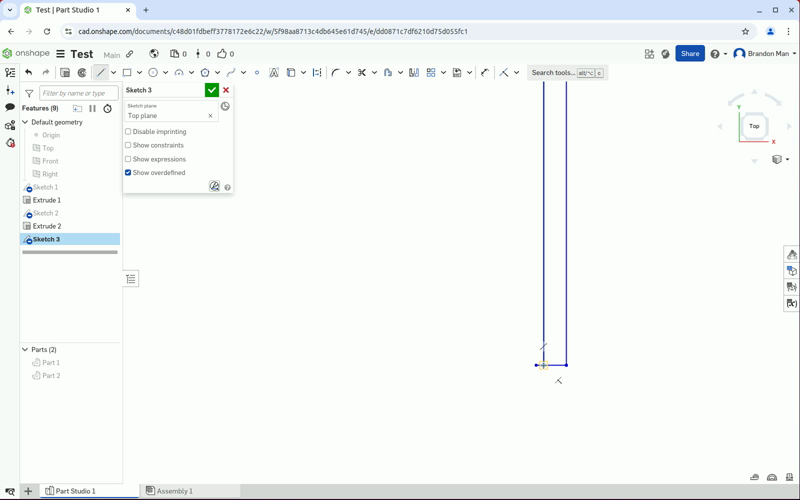
scroll(-6)
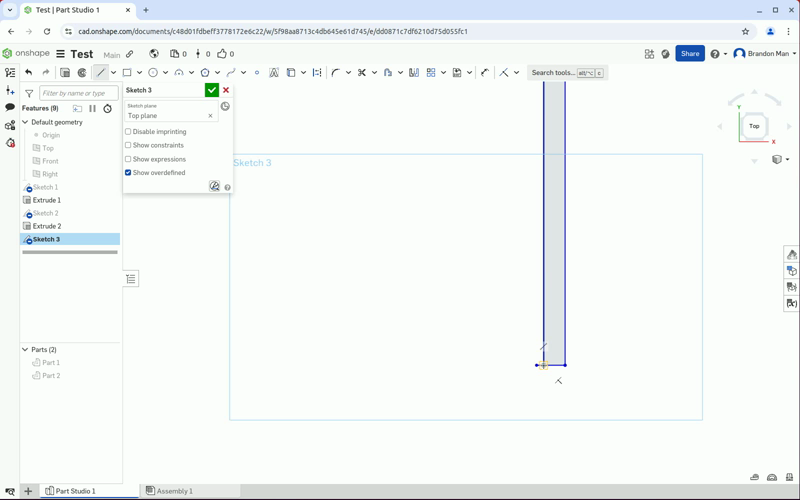
scroll(-6)
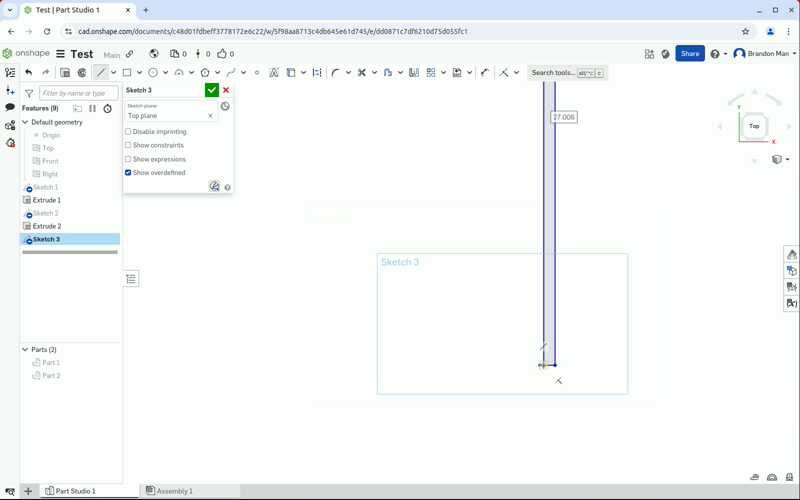
scroll(-6)
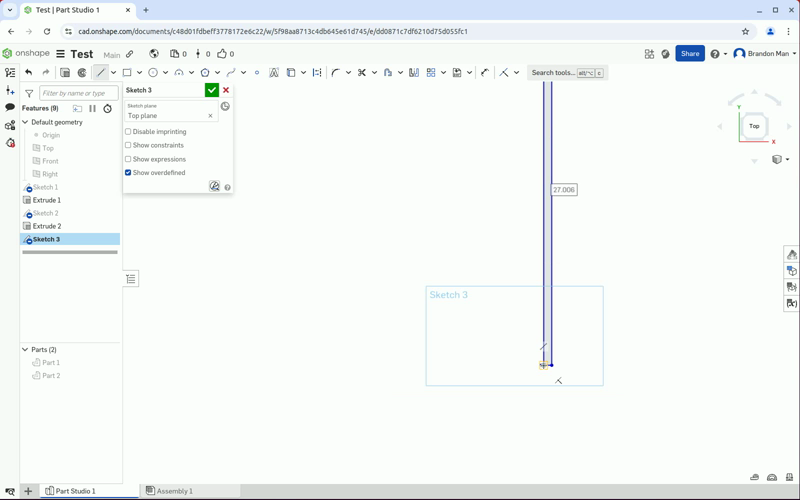
scroll(-6)
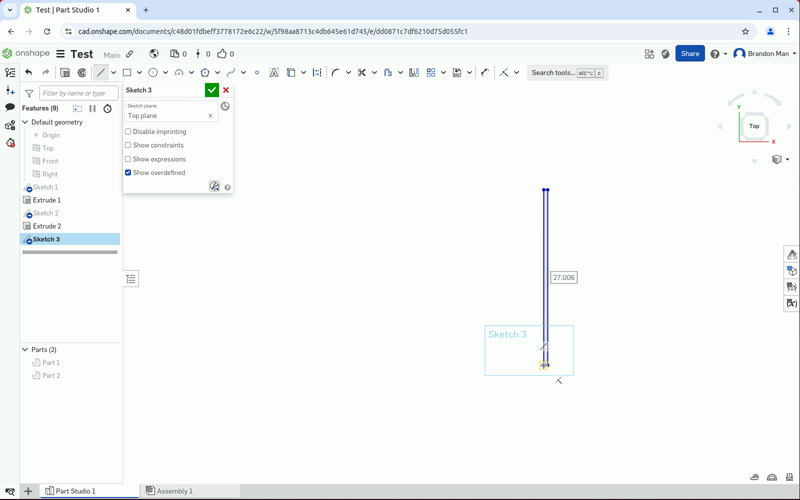
key(esc)
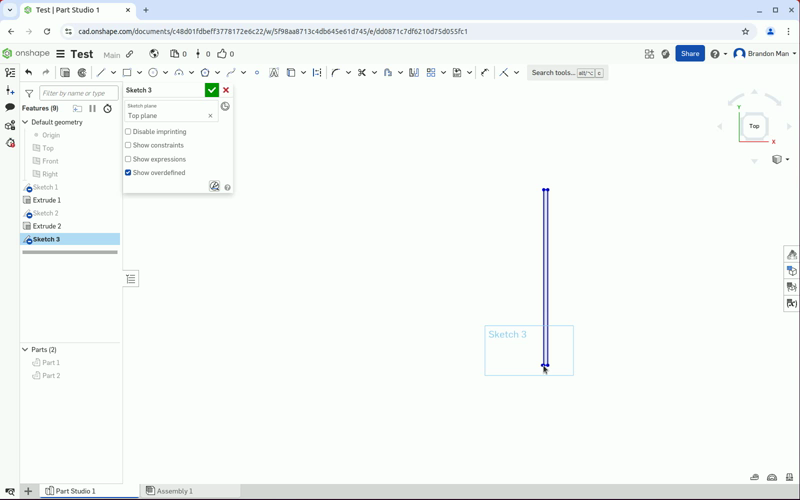
mouse_move(546, 342)
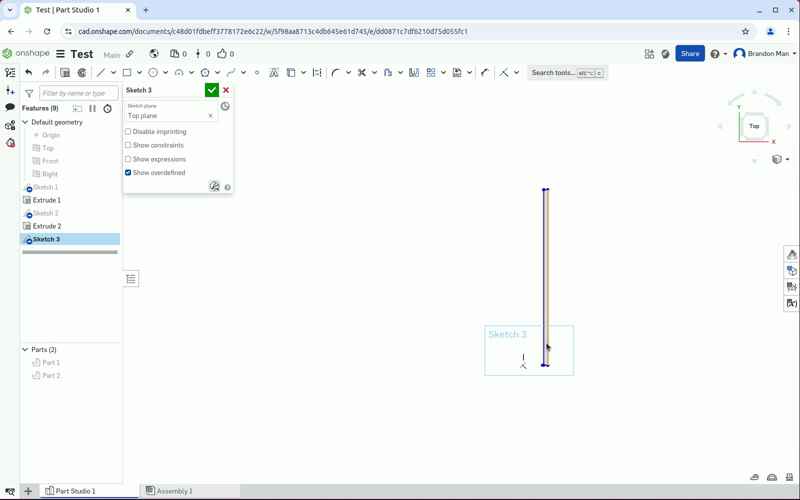
scroll(6)
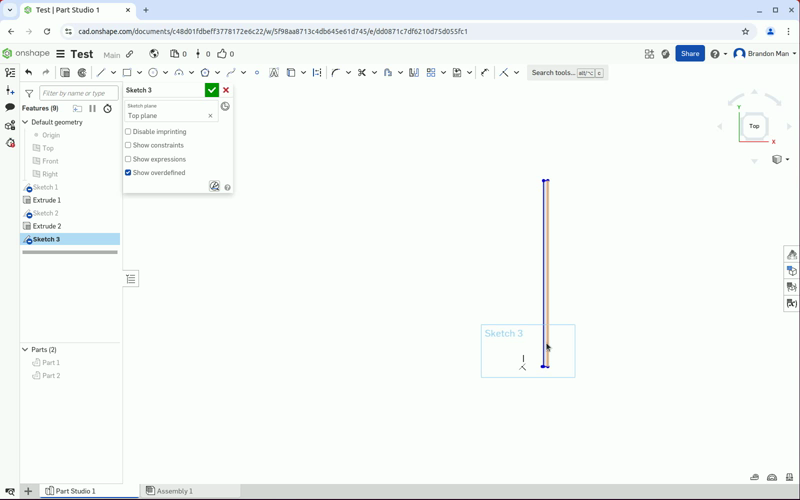
scroll(6)
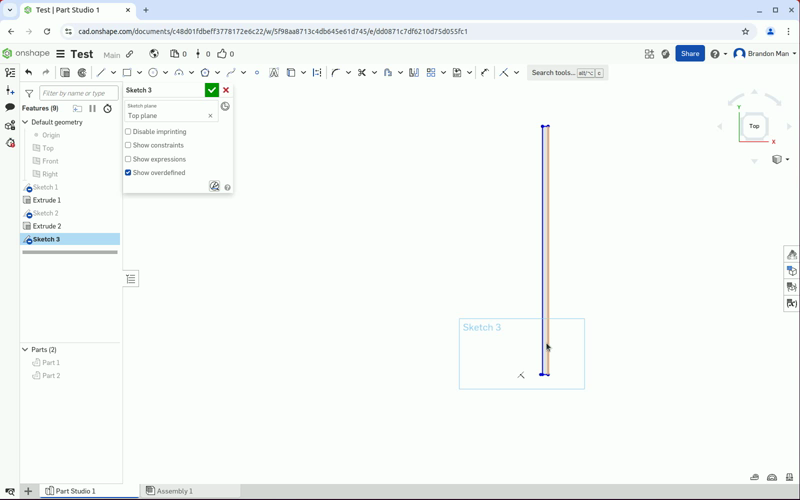
scroll(6)
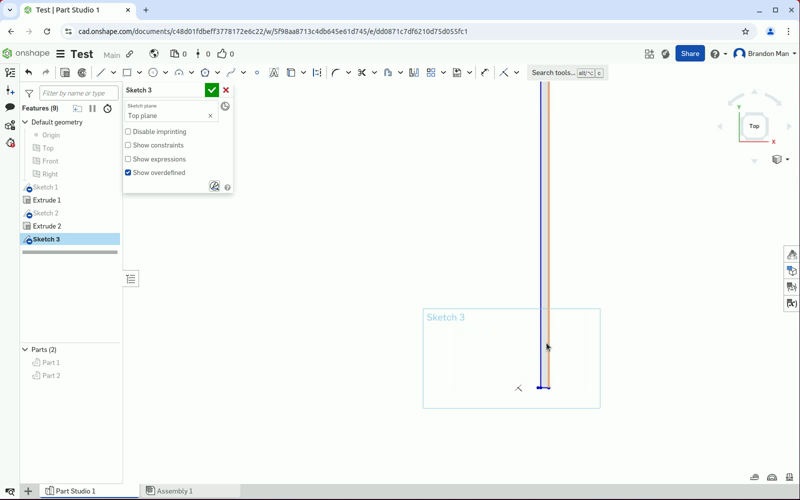
scroll(6)
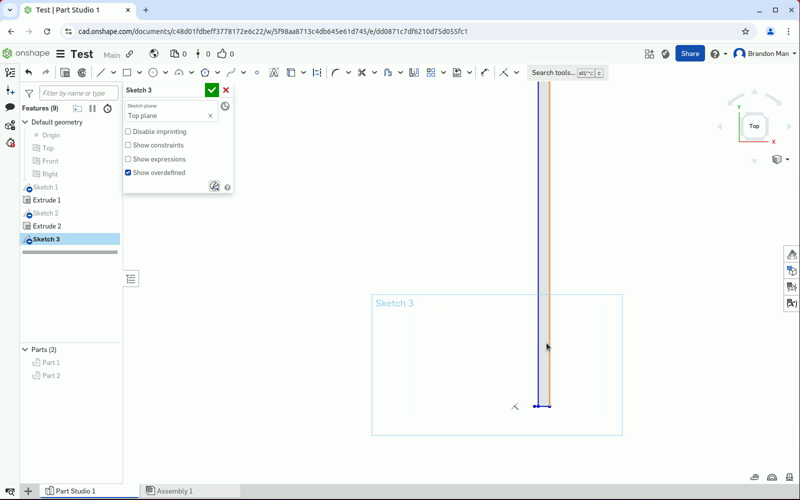
scroll(6)
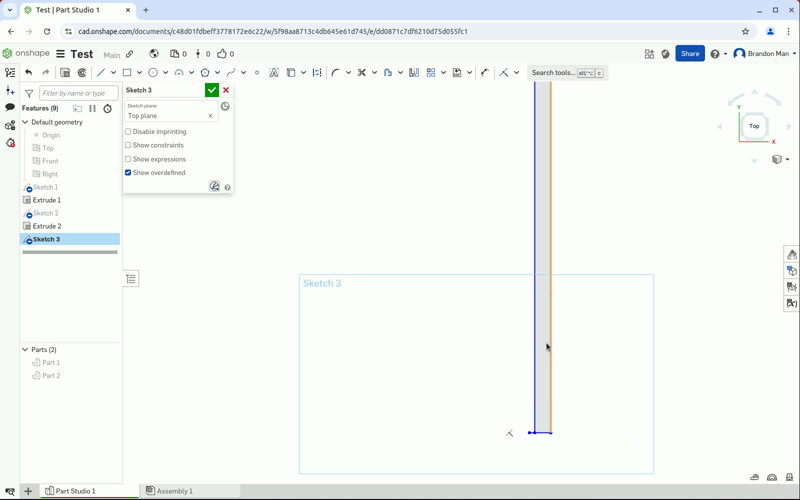
scroll(6)
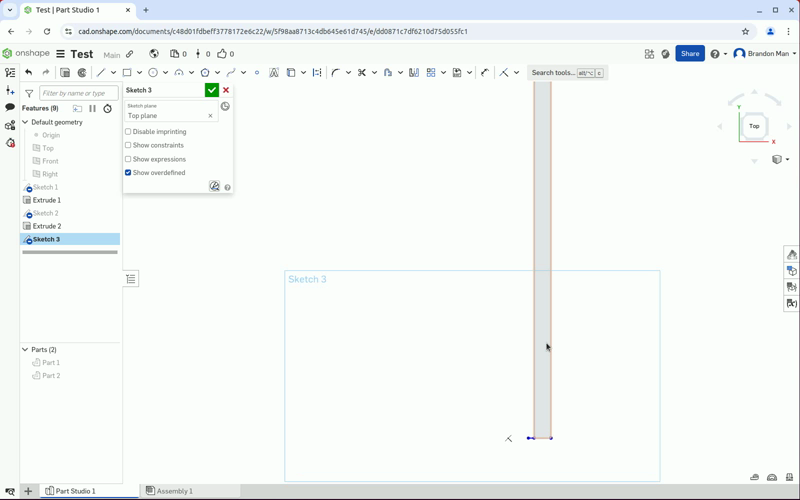
scroll(6)
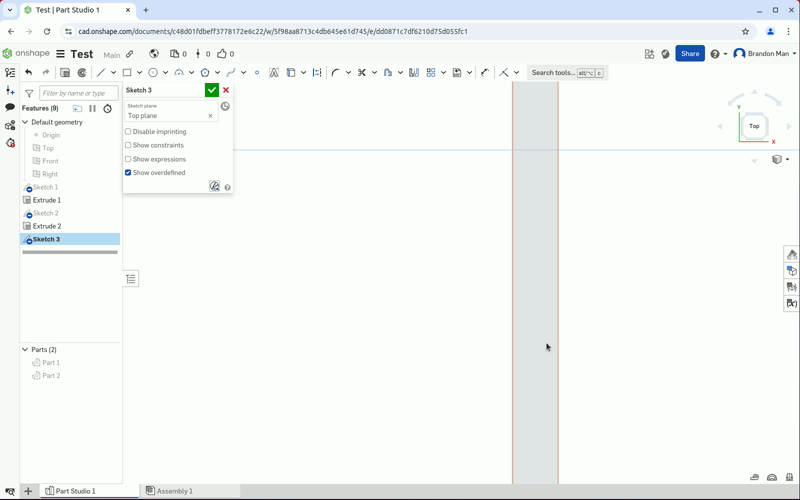
click(546, 342)
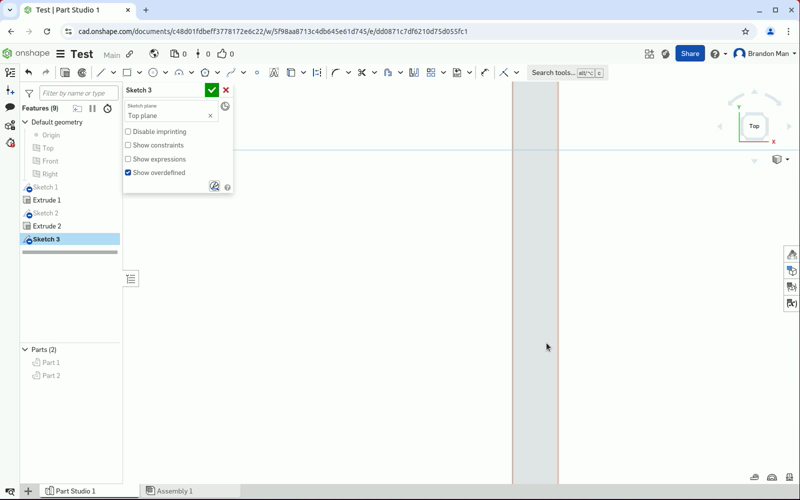
scroll(-6)
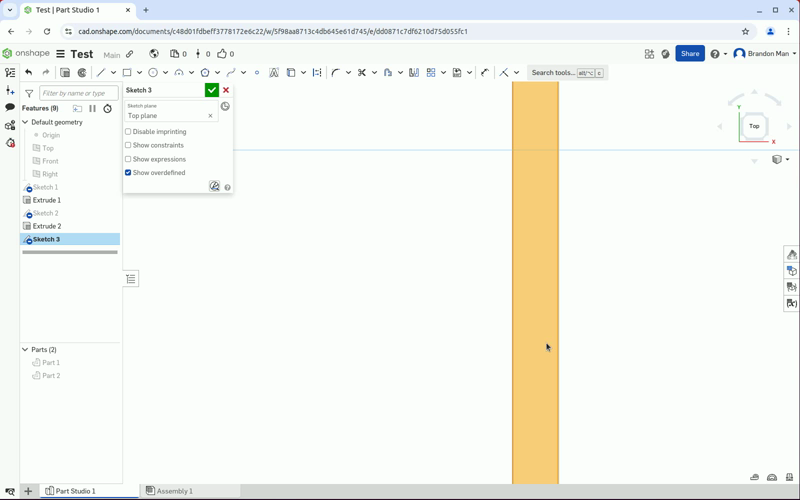
scroll(-6)
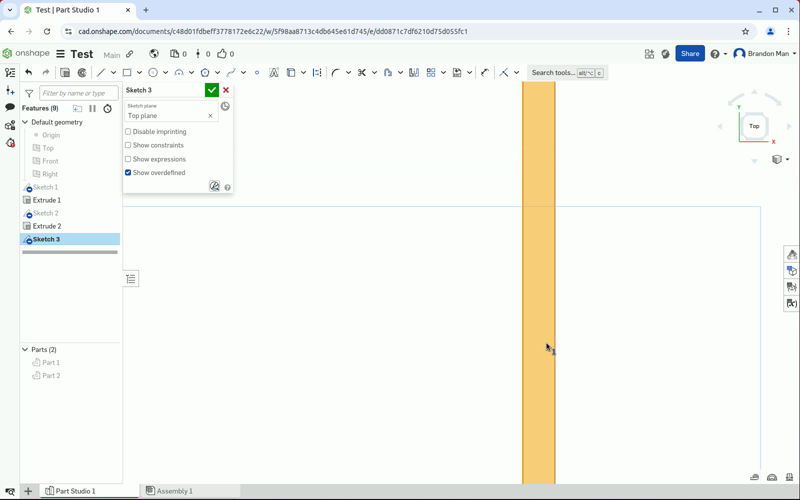
scroll(-6)
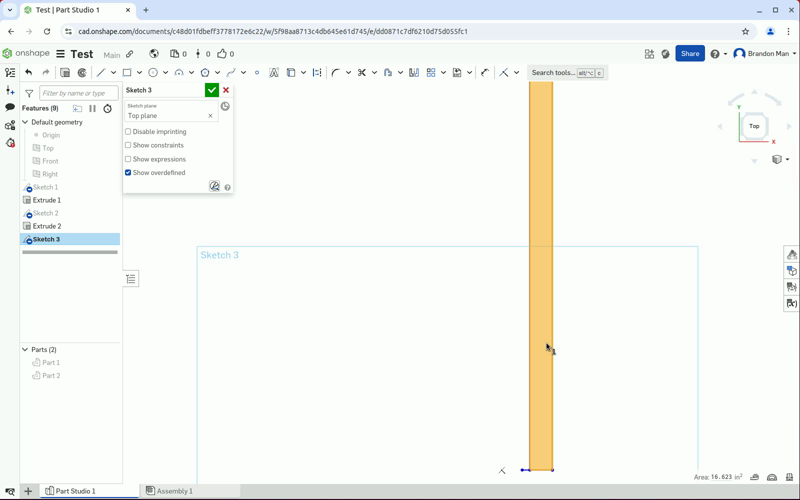
scroll(-6)
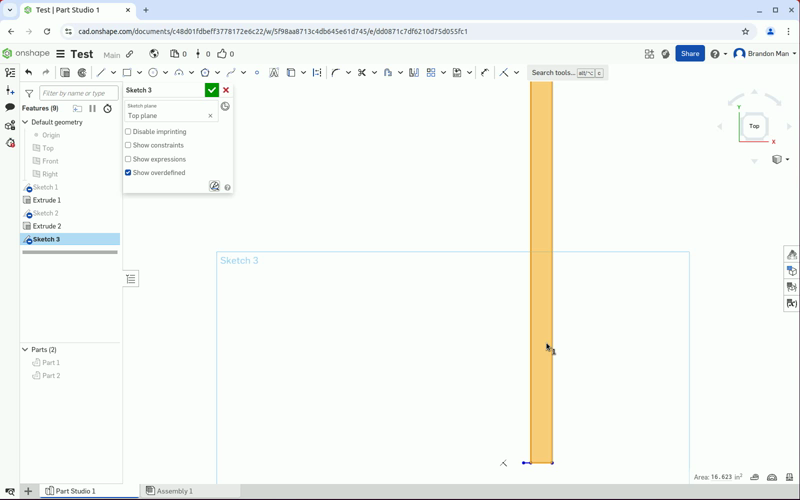
scroll(-6)
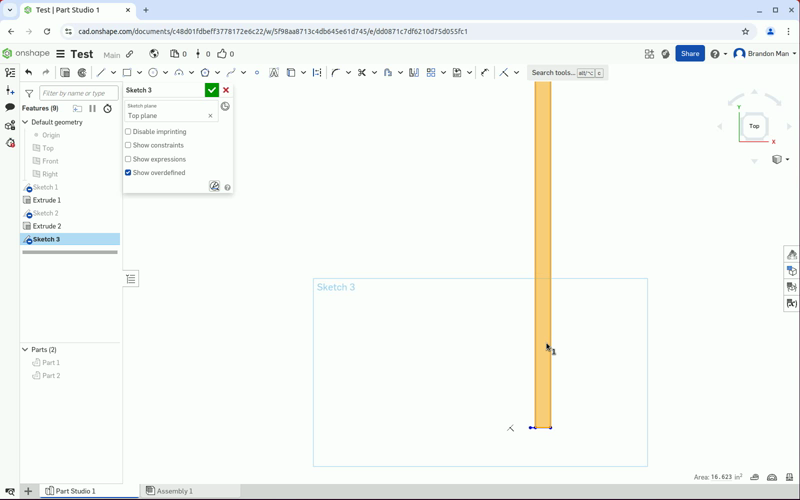
scroll(-6)
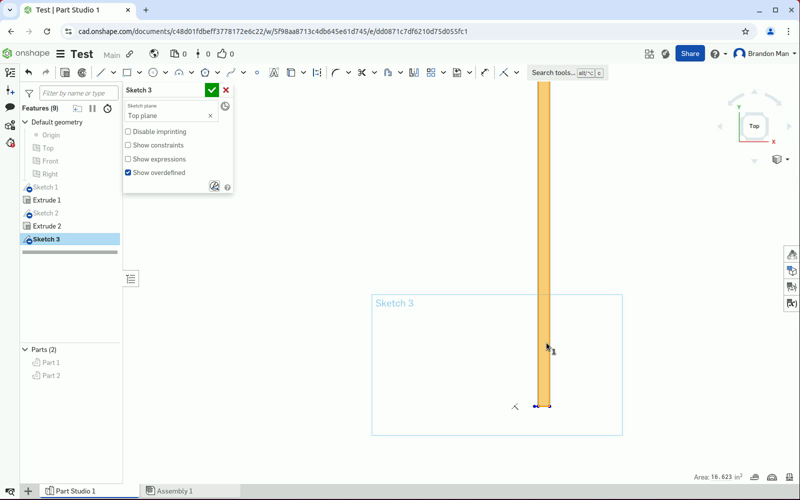
scroll(-6)
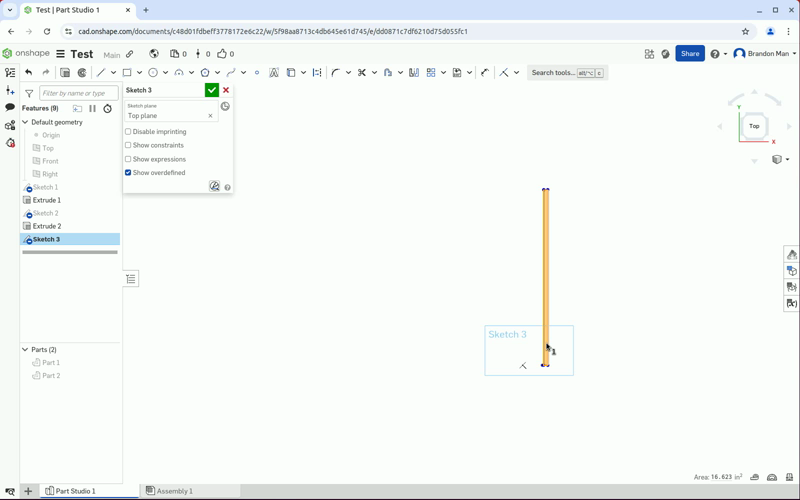
mouse_move(73, 352)
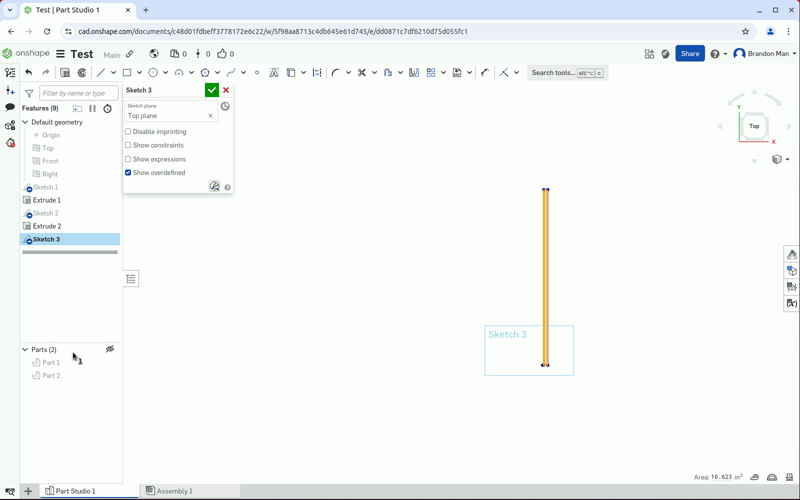
key(shift+y)
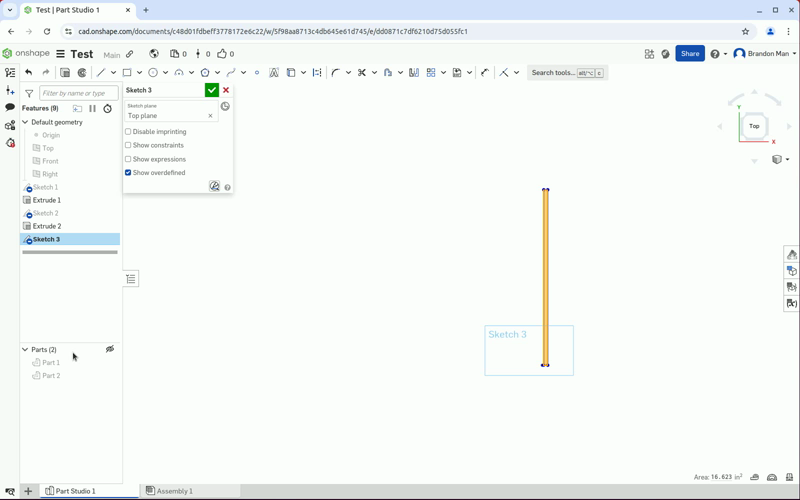
key(shift+e)
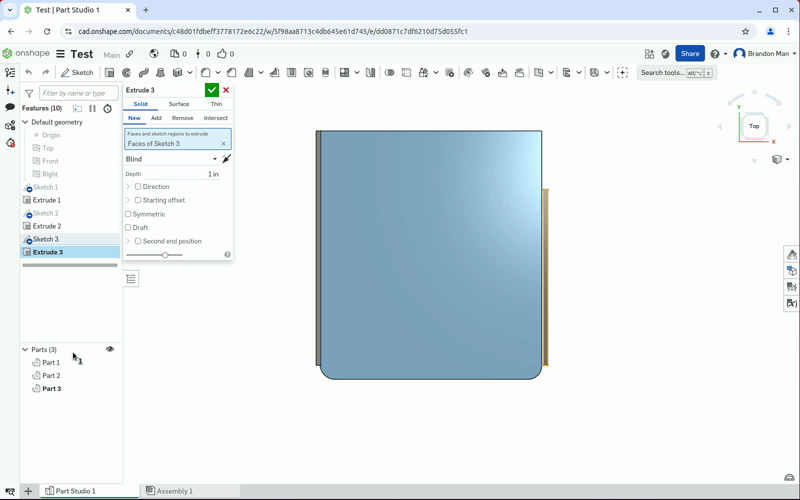
mouse_move(143, 106)
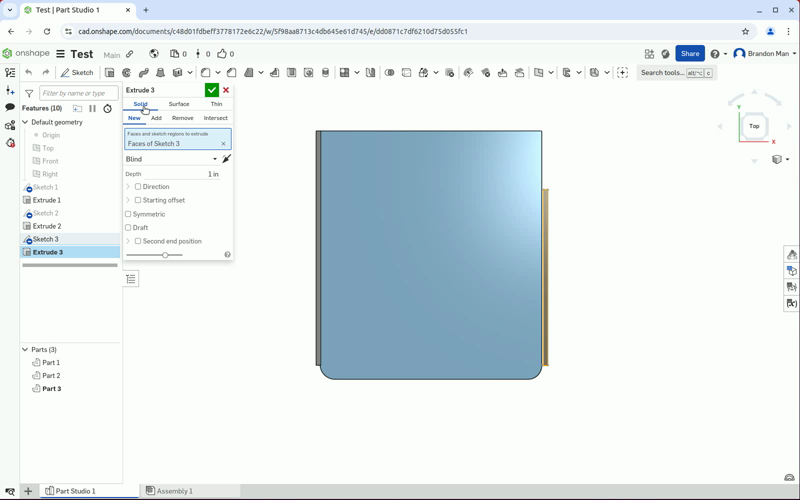
click(143, 106)
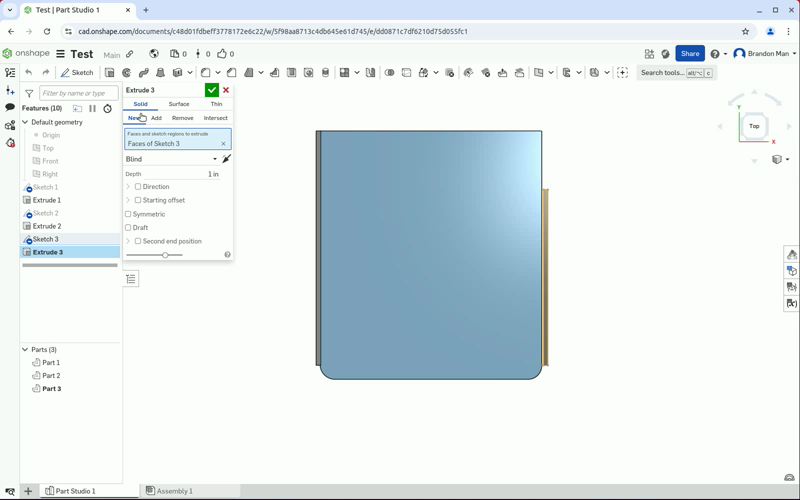
mouse_move(137, 120)
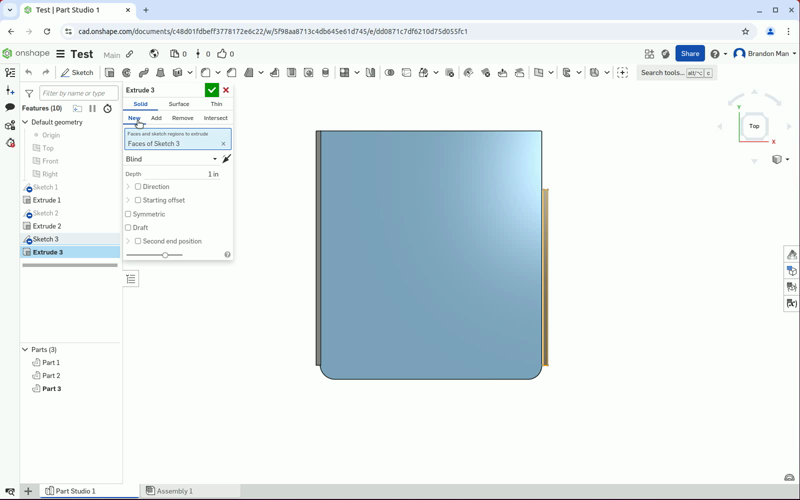
click(137, 120)
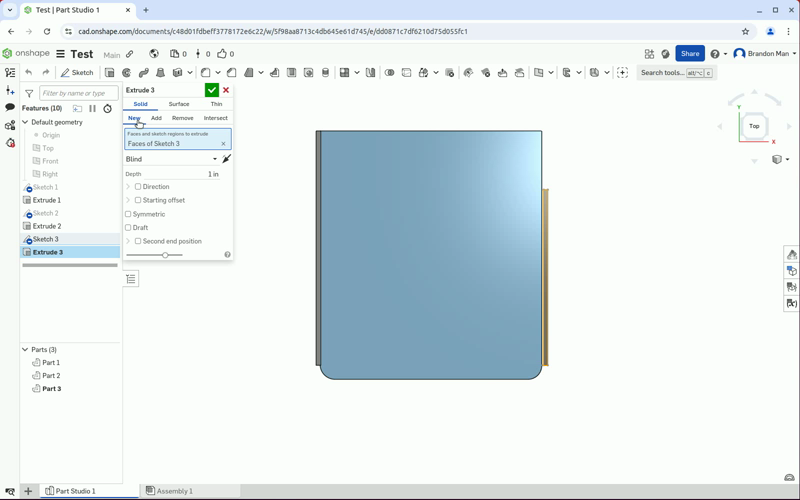
key(tab, 4)
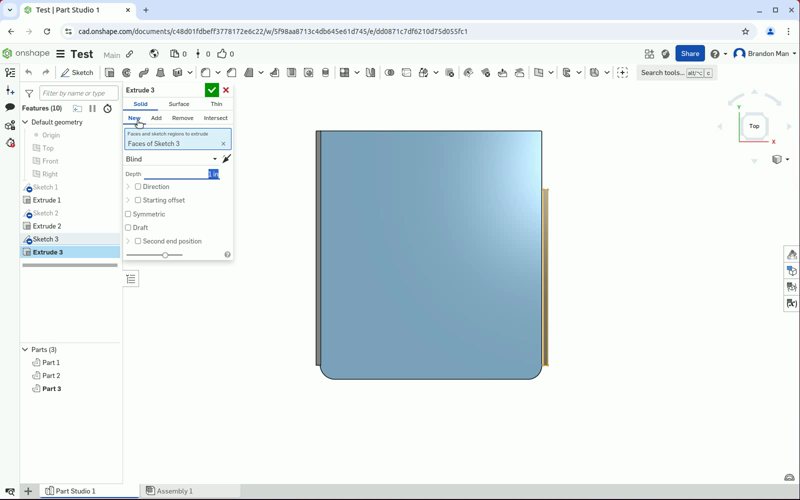
text(0.963)
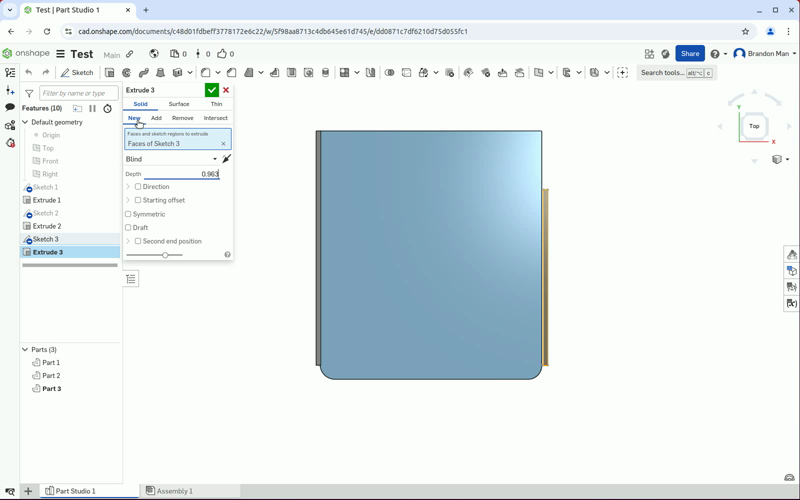
key(enter)
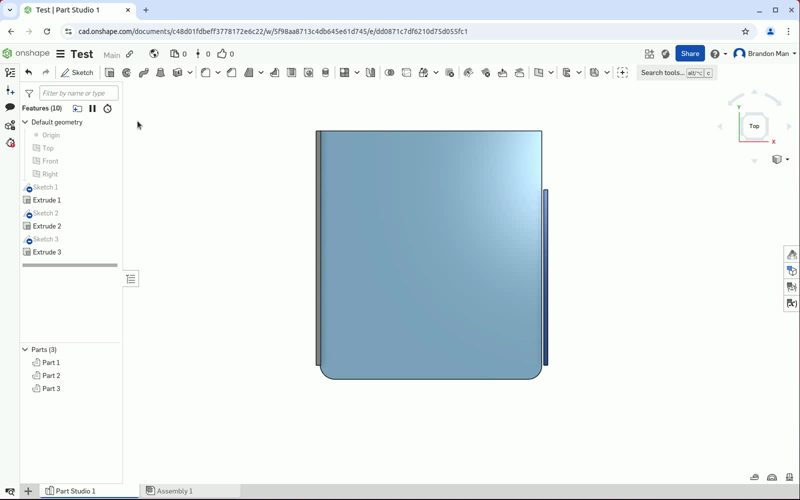
key(shift+h)
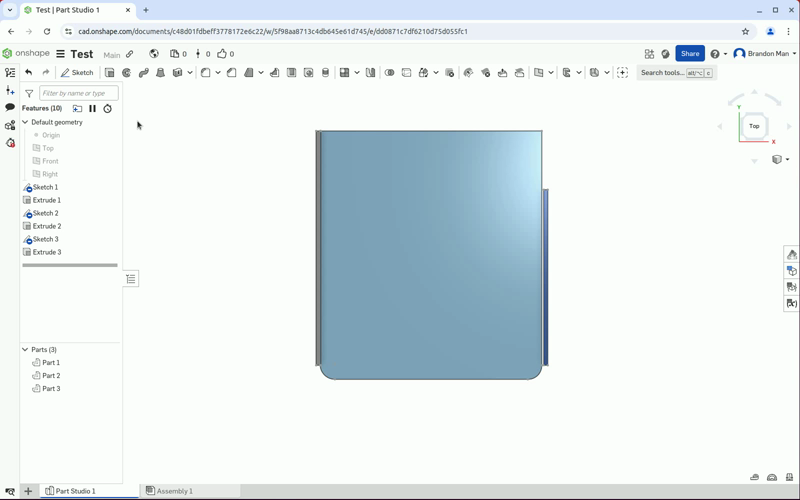
key(shift+h)
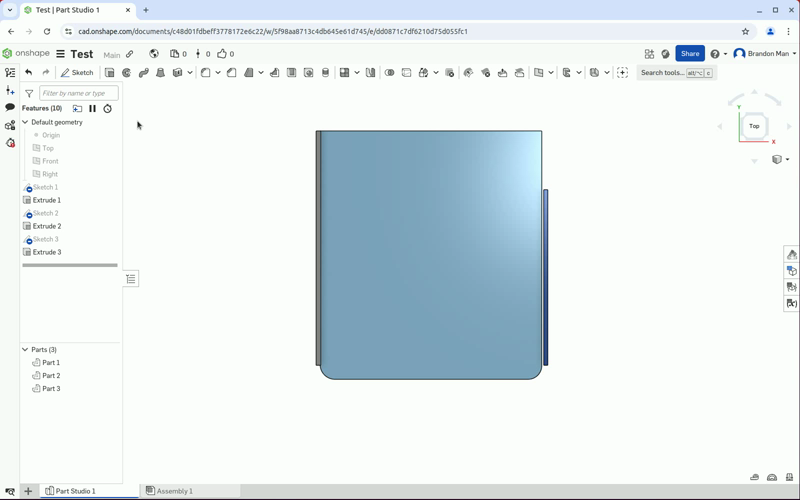
mouse_move(73, 189)
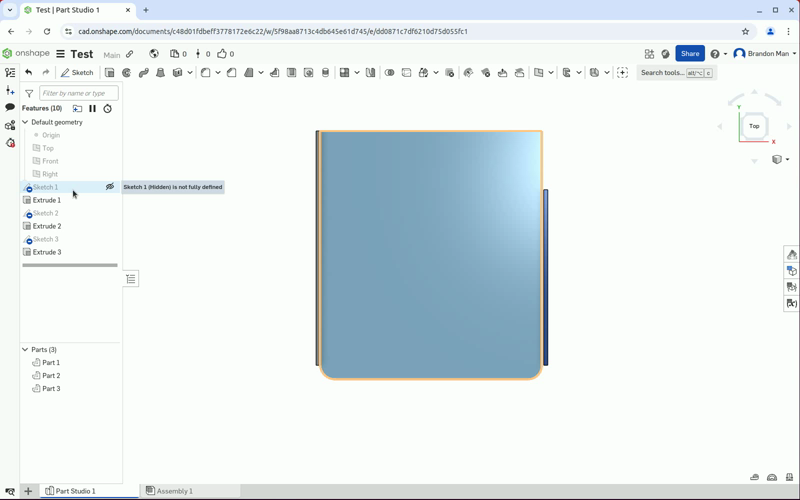
click(73, 189)
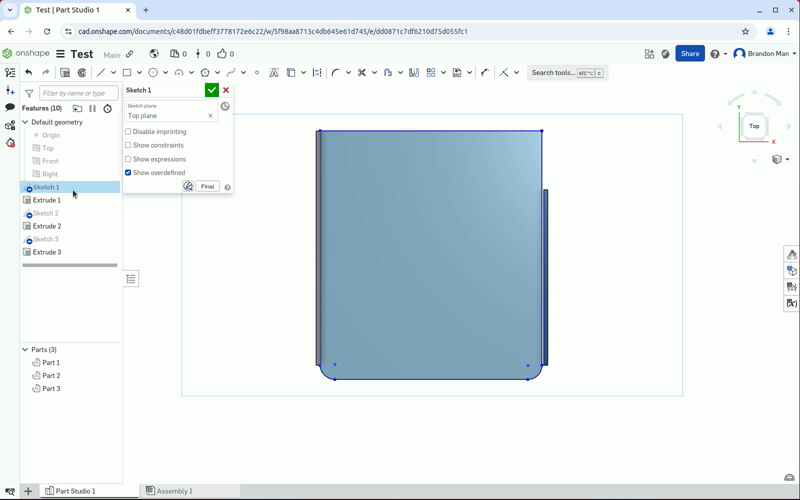
mouse_move(229, 92)
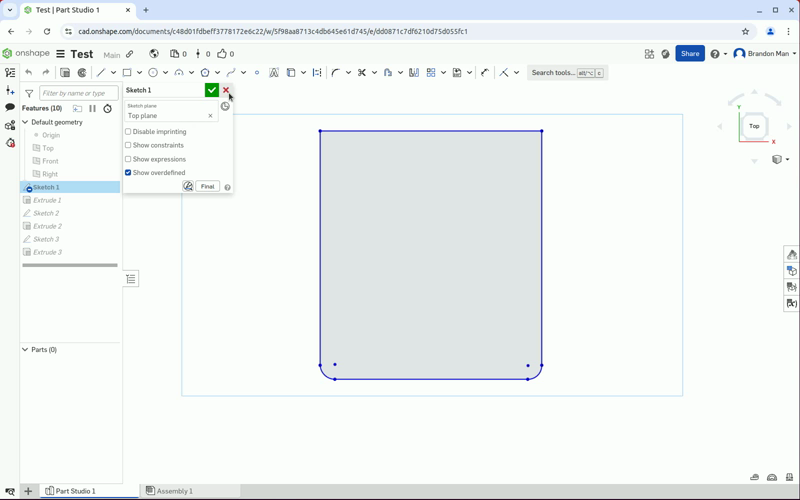
click(229, 92)
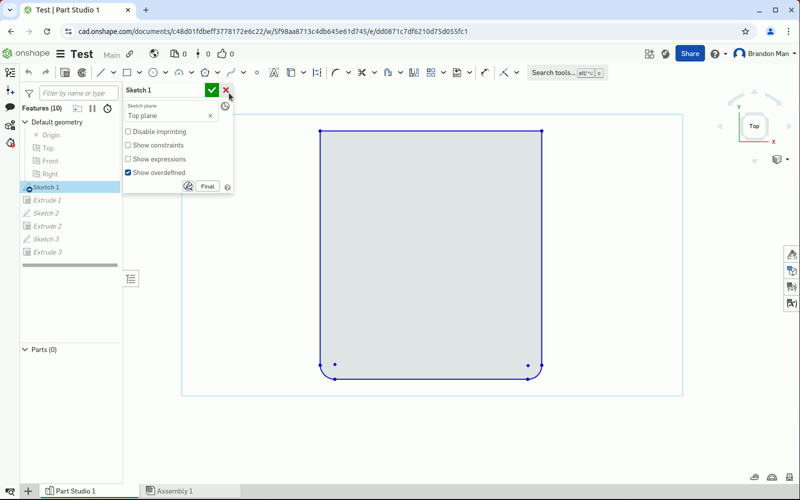
key(shift+s)
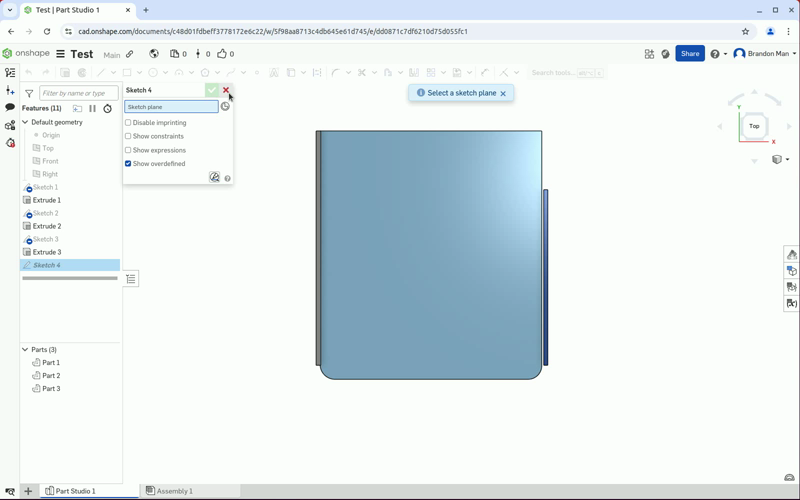
mouse_move(73, 150)
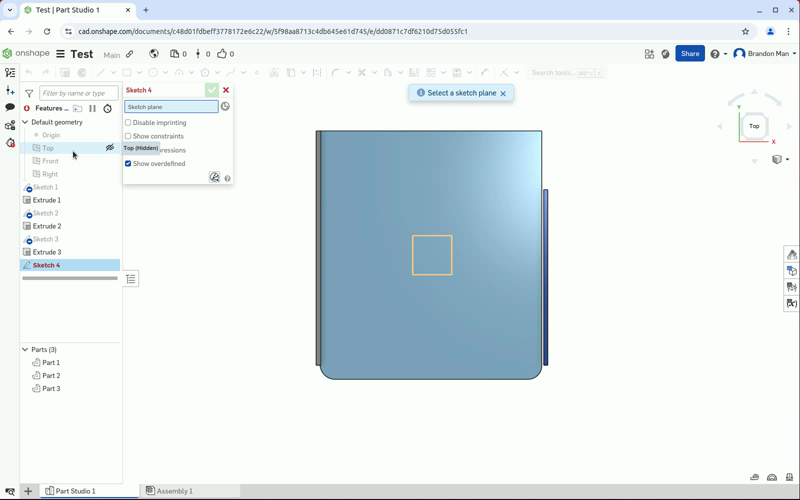
click(73, 150)
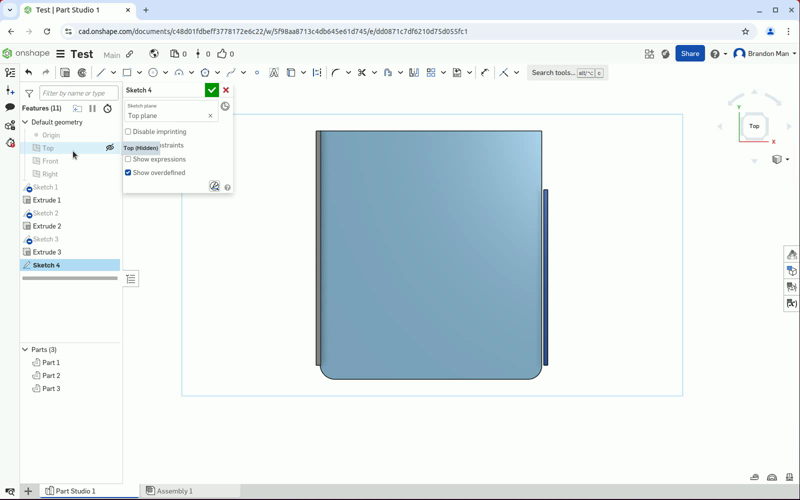
mouse_move(73, 352)
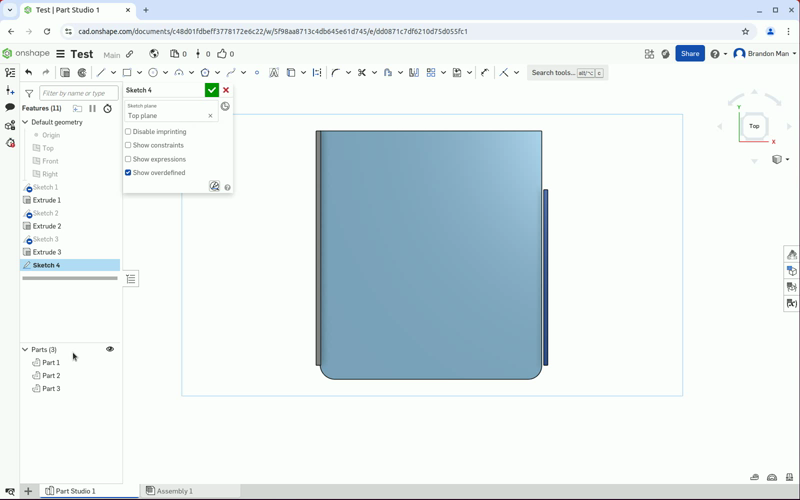
key(y)
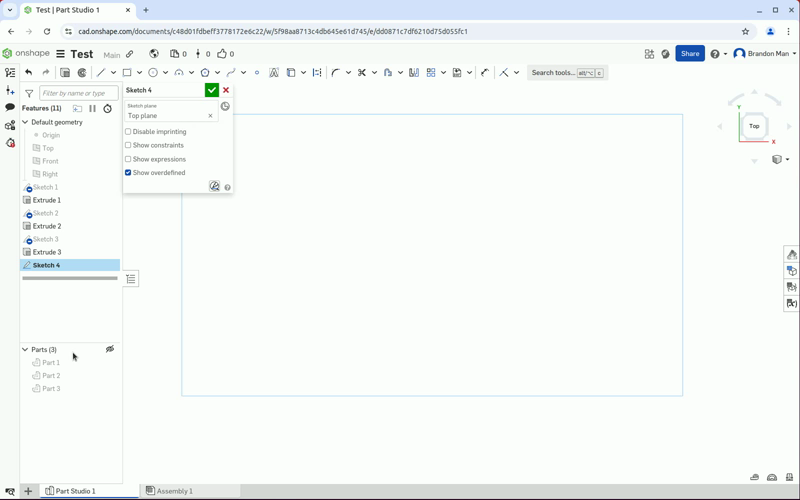
key(l)
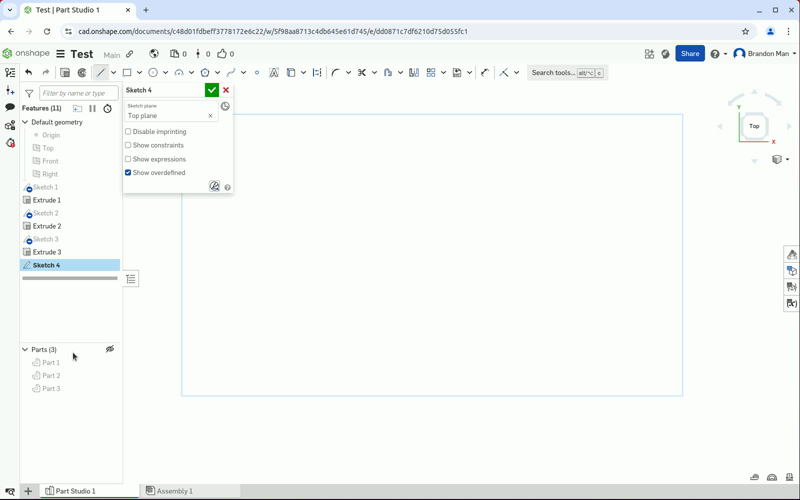
key_down(shift)
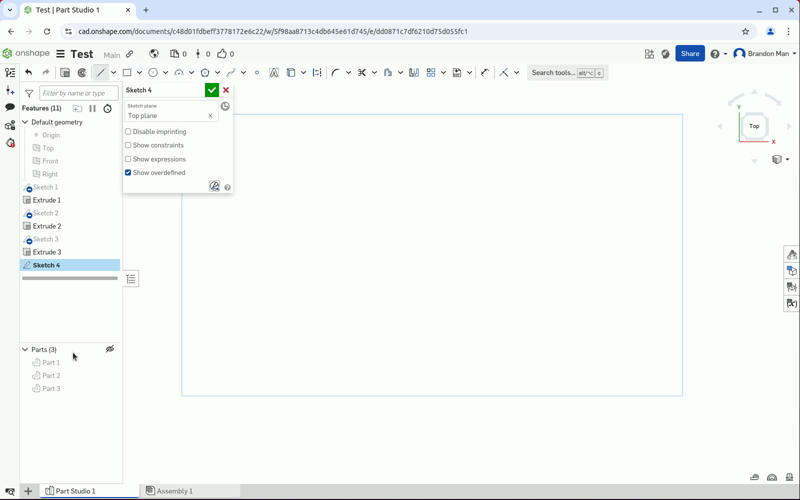
mouse_move(389, 380)
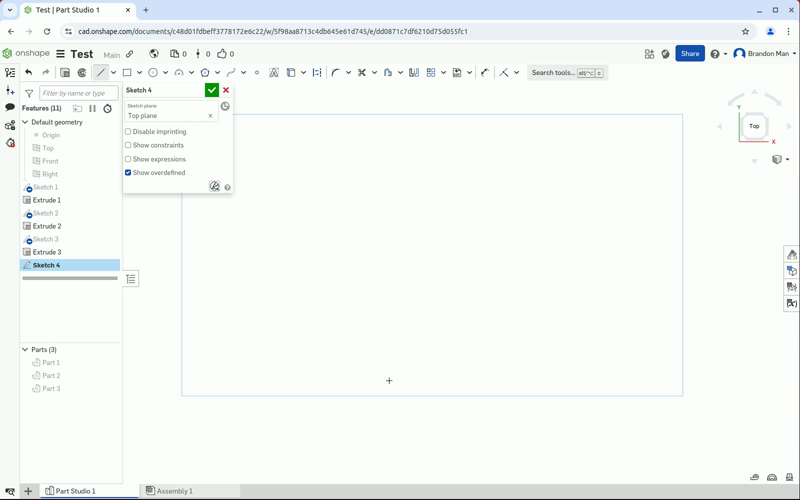
click(389, 380)
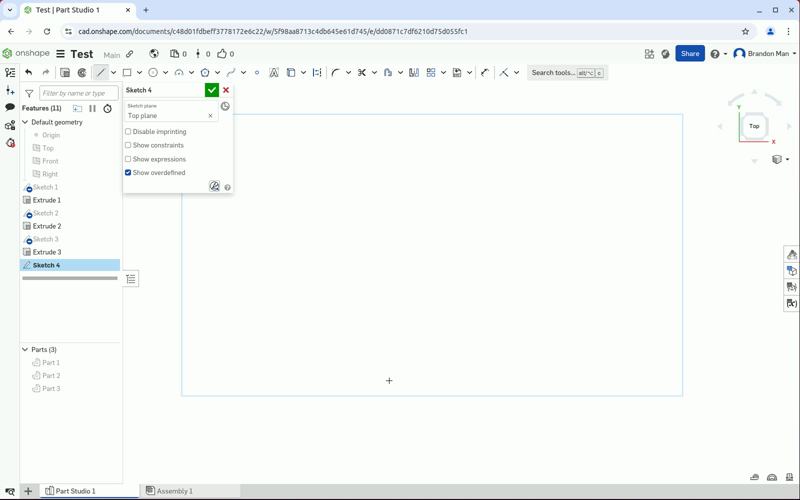
key_up(shift)
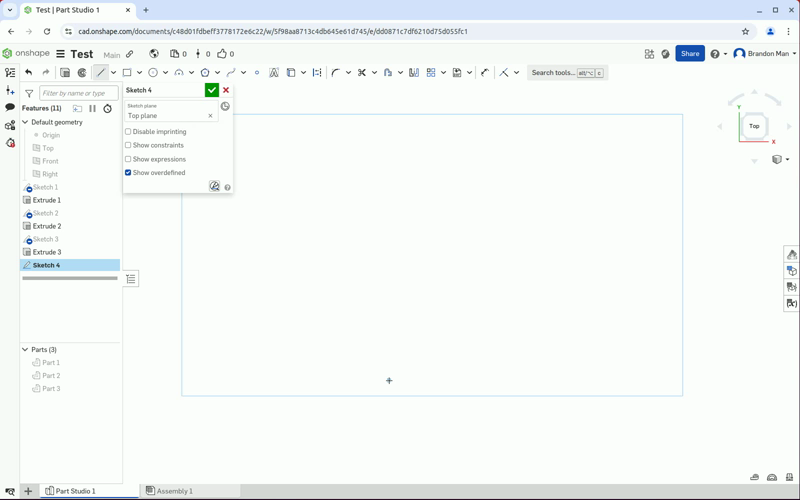
key_down(shift)
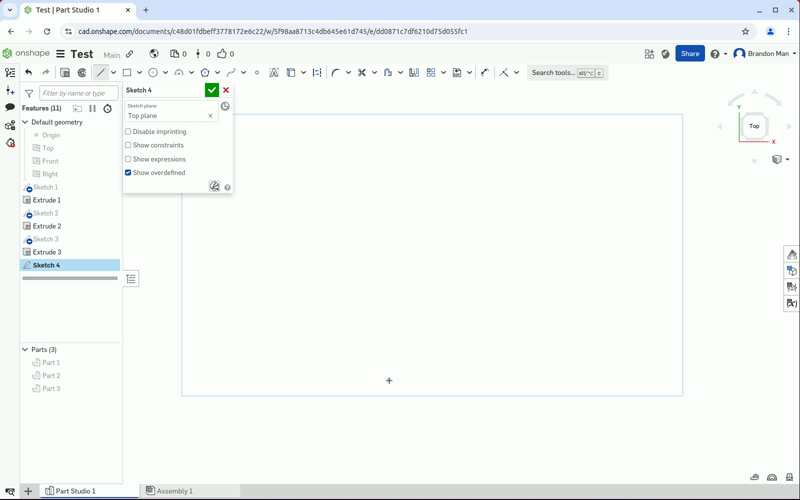
mouse_move(531, 380)
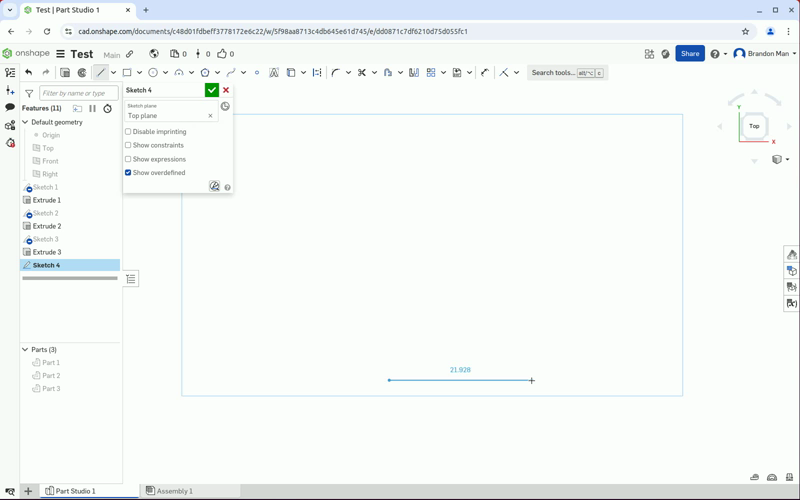
click(531, 380)
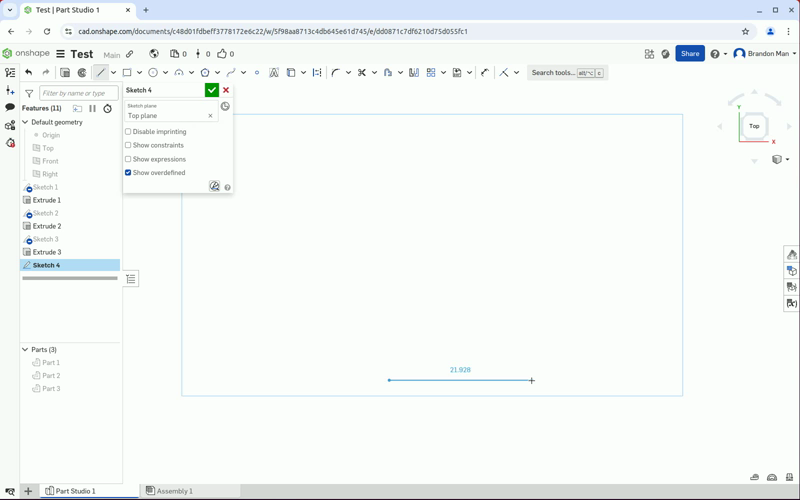
key_up(shift)
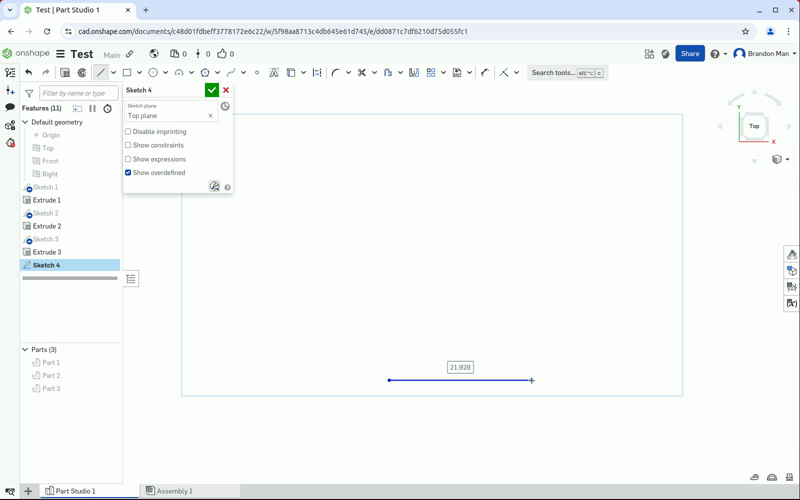
key_down(shift)
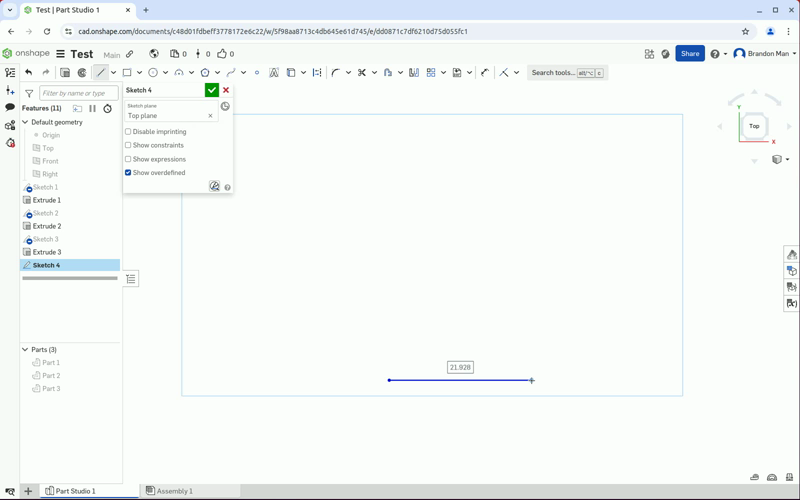
mouse_move(561, 380)
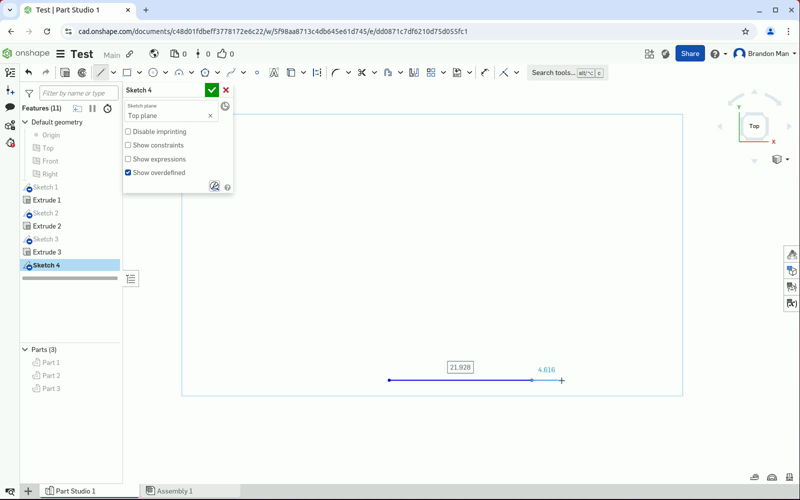
mouse_move(531, 375)
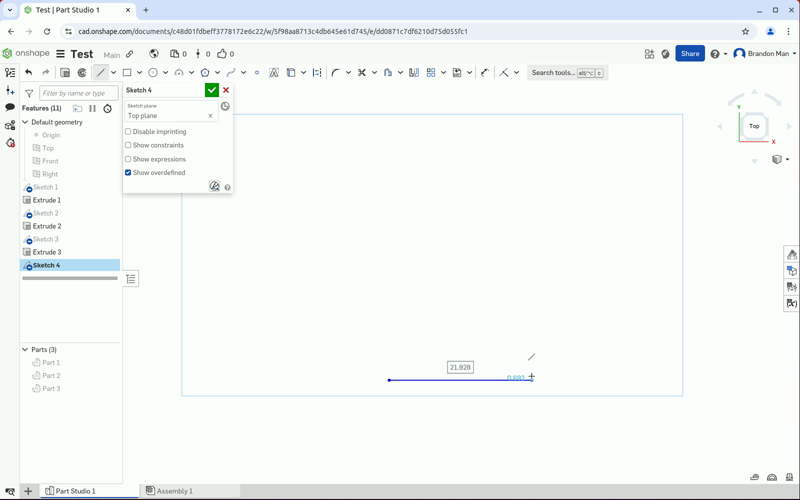
scroll(6)
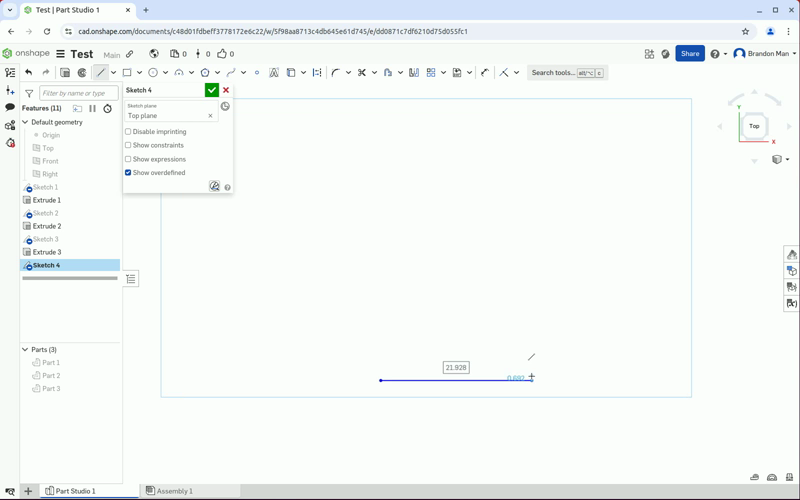
scroll(6)
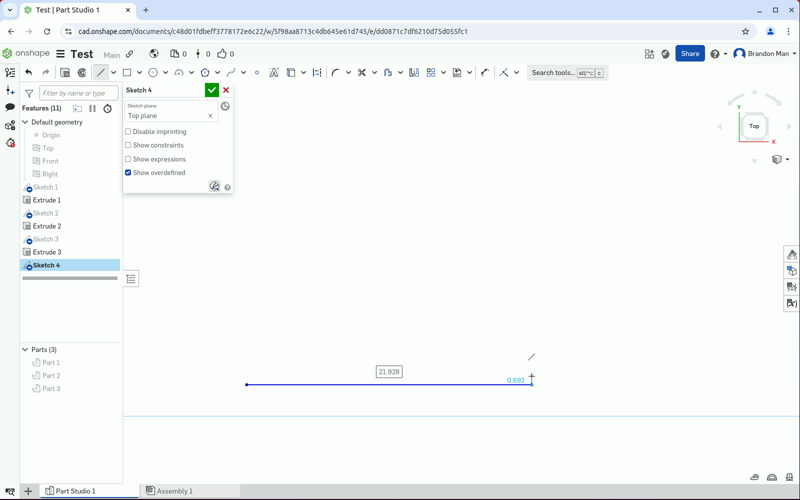
scroll(6)
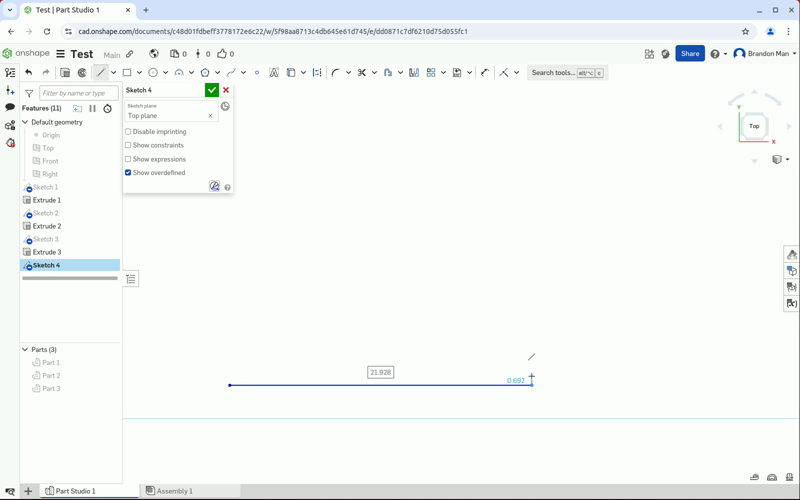
scroll(6)
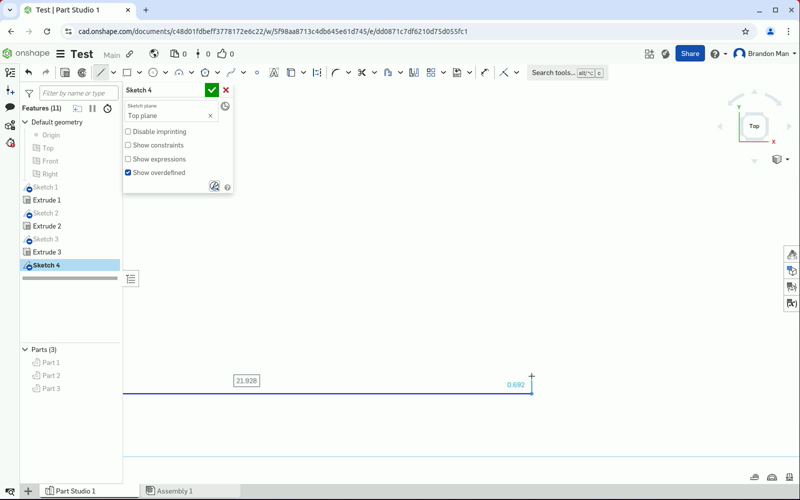
scroll(6)
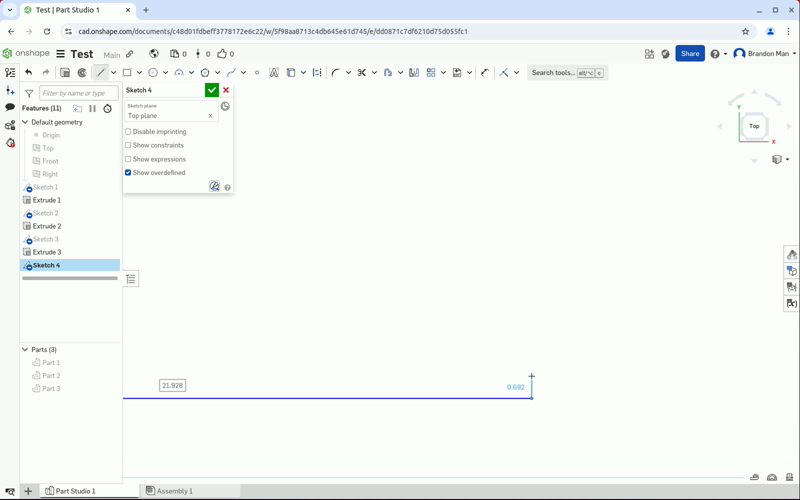
scroll(6)
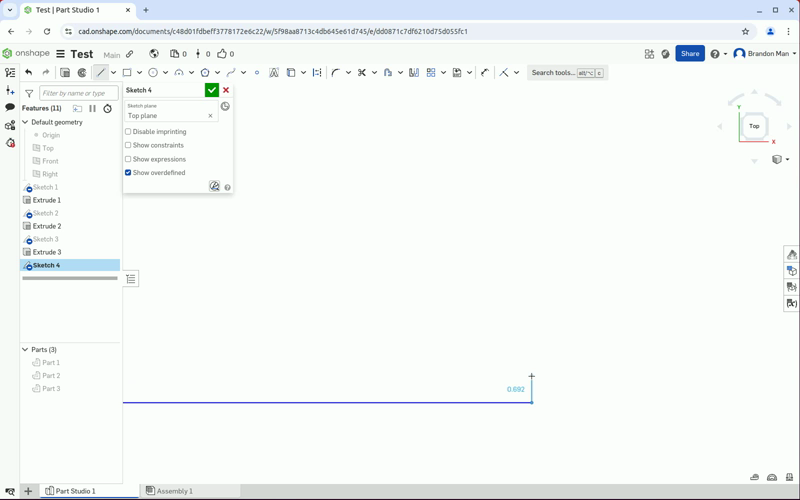
scroll(6)
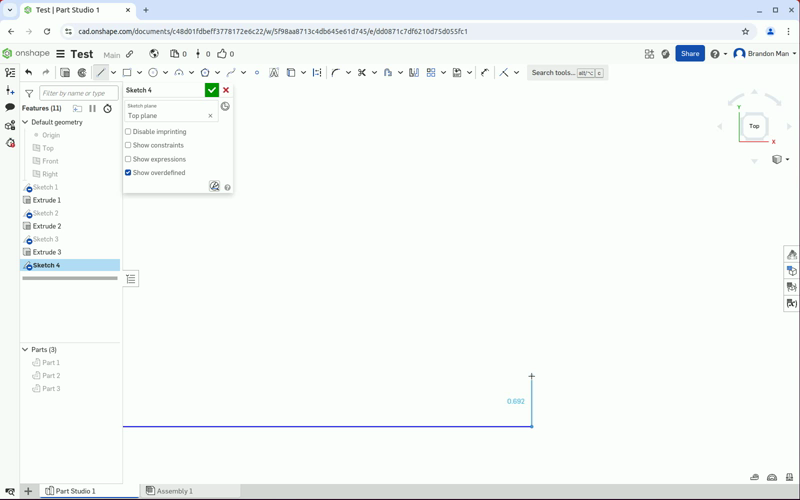
click(531, 375)
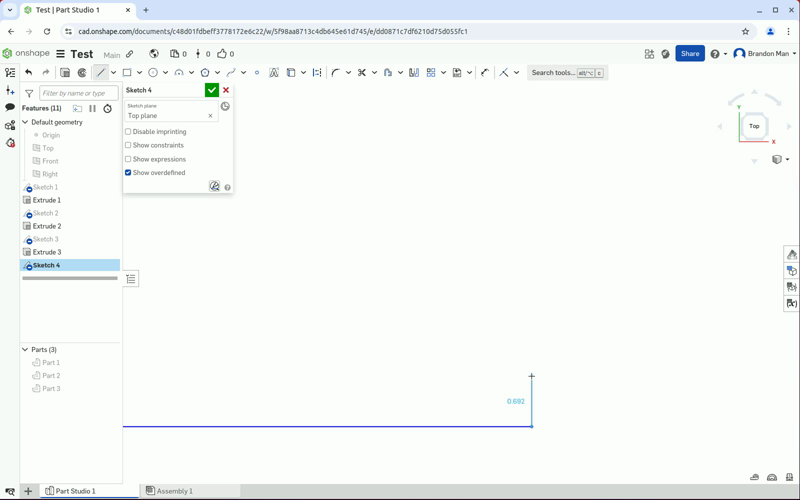
scroll(-6)
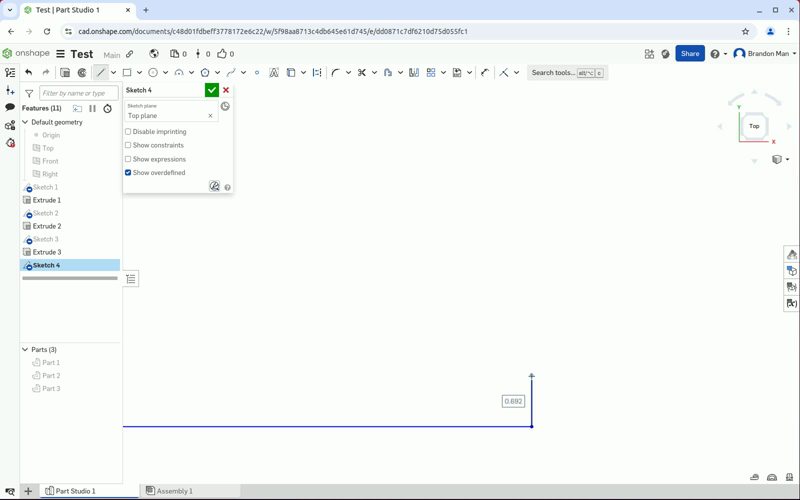
scroll(-6)
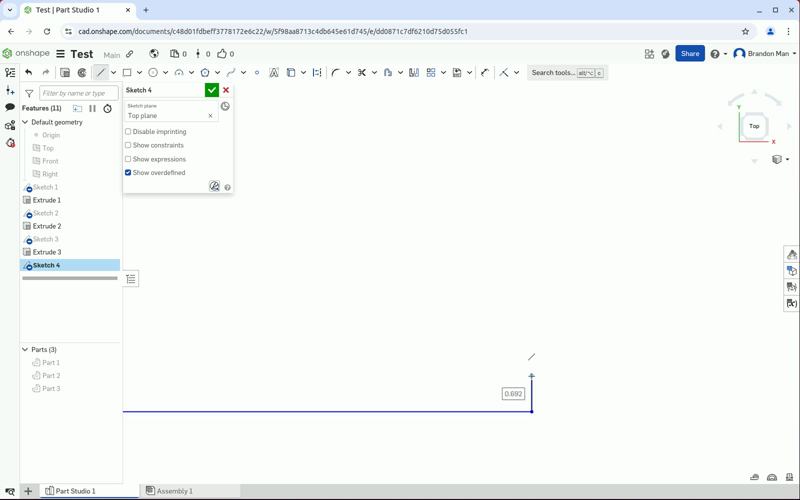
scroll(-6)
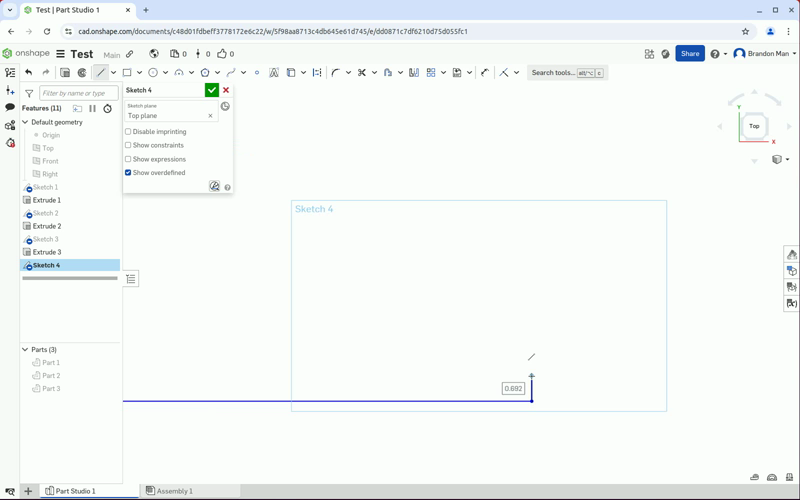
scroll(-6)
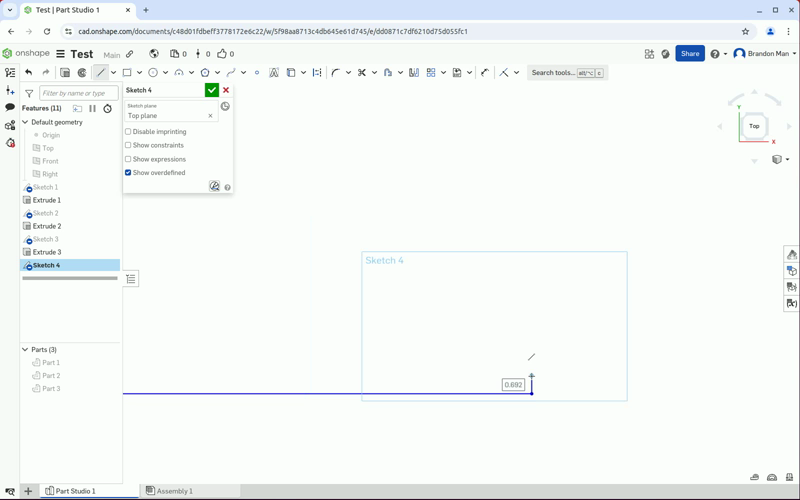
scroll(-6)
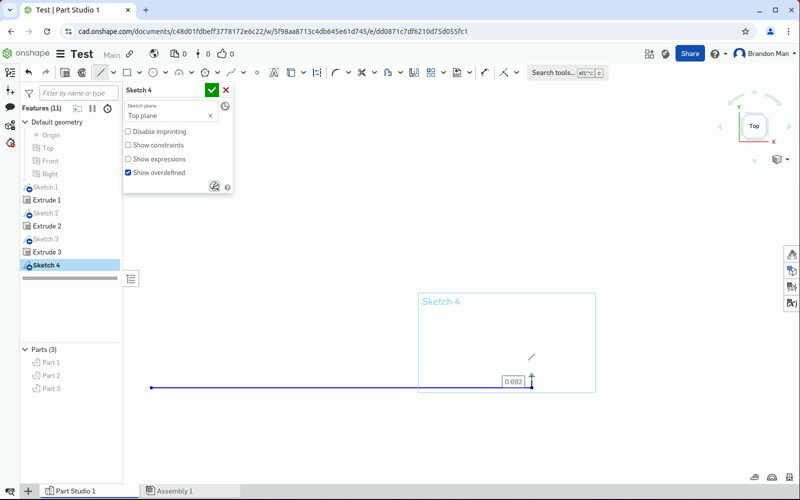
scroll(-6)
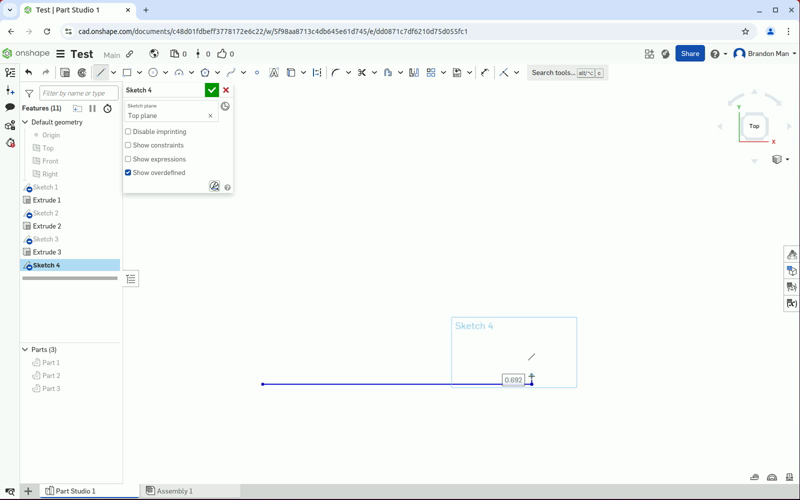
scroll(-6)
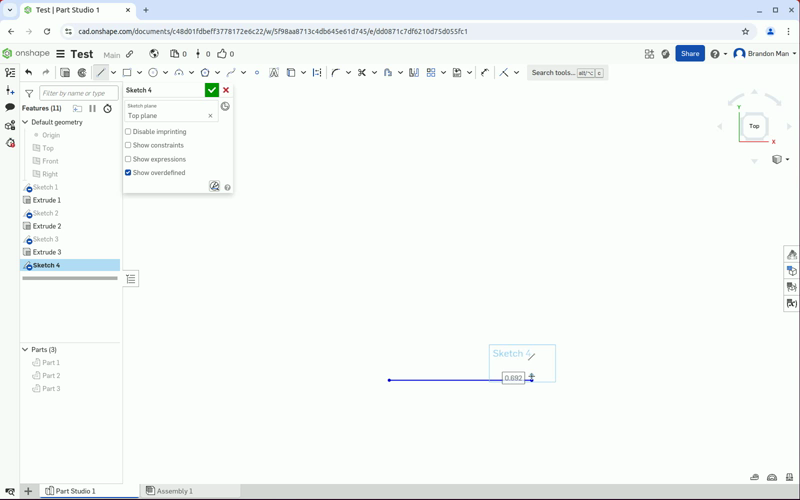
key_up(shift)
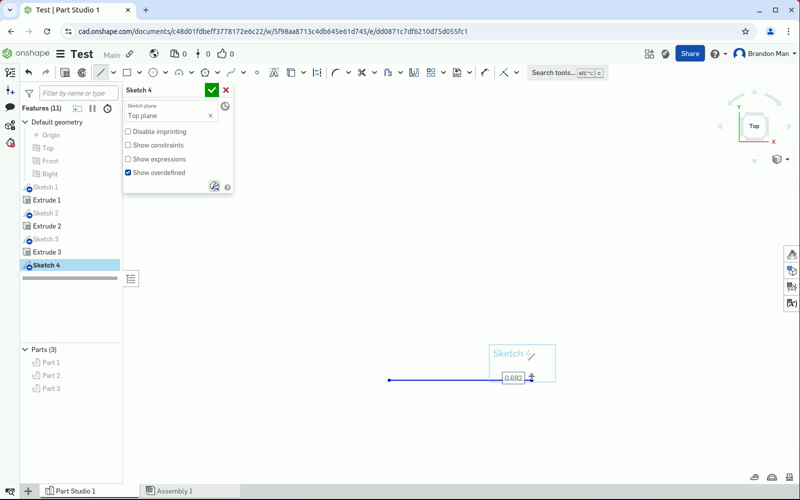
key_down(shift)
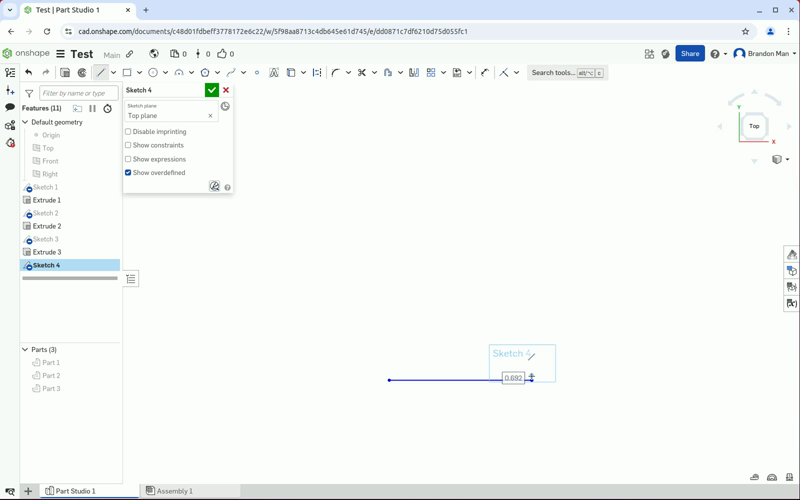
mouse_move(389, 375)
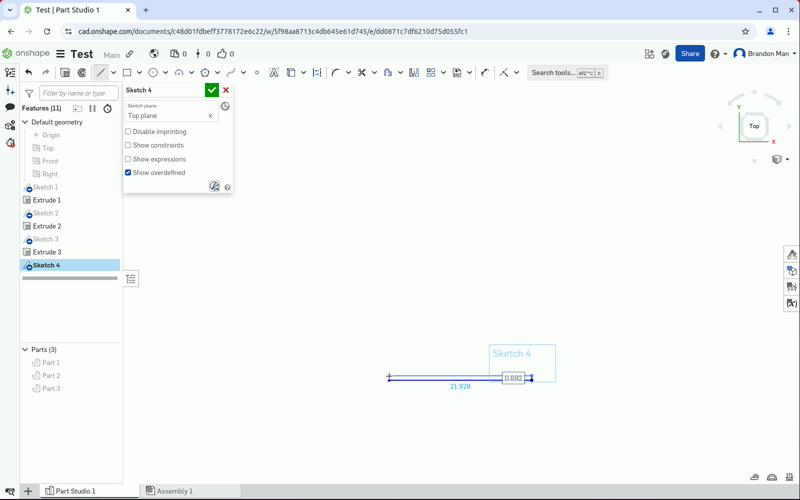
click(389, 375)
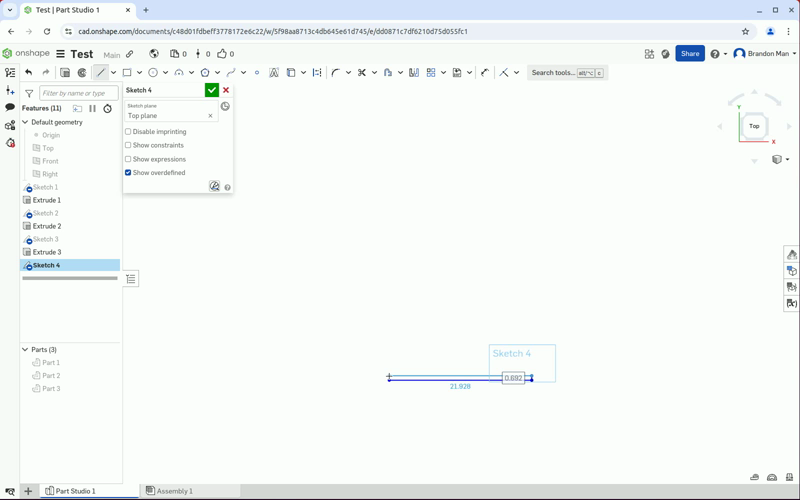
key_up(shift)
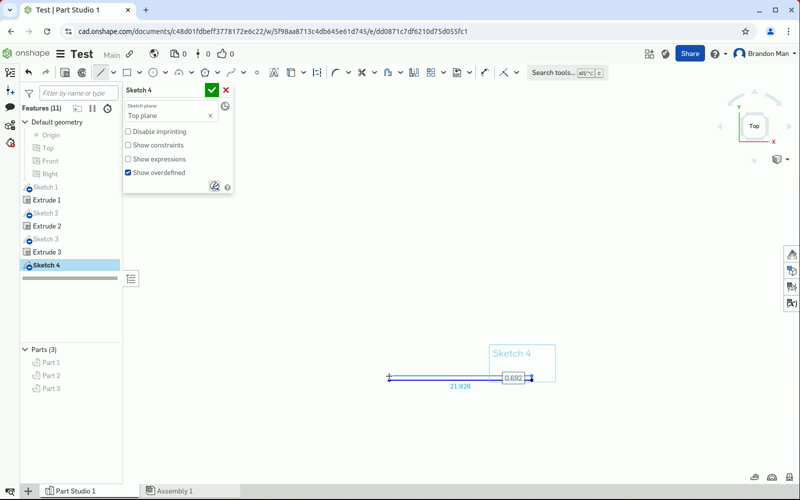
mouse_move(419, 375)
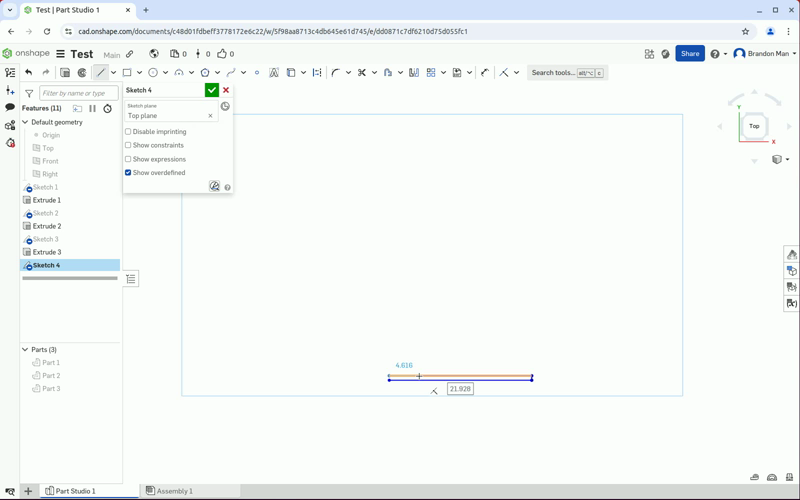
key_down(shift)
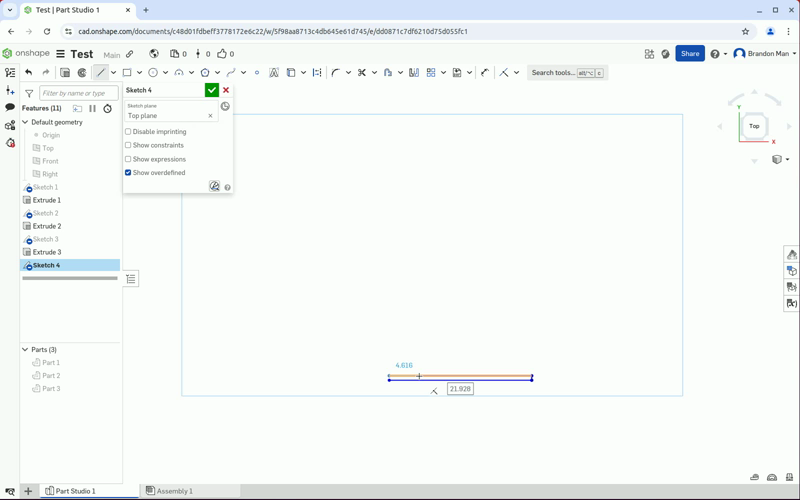
mouse_move(389, 380)
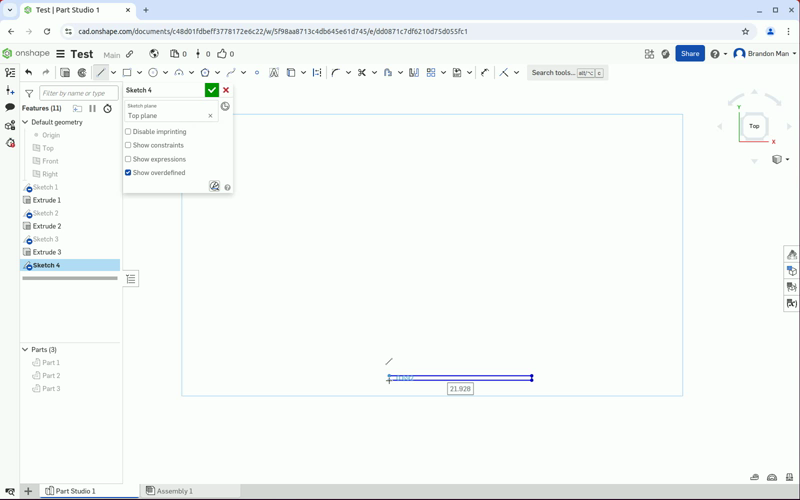
scroll(6)
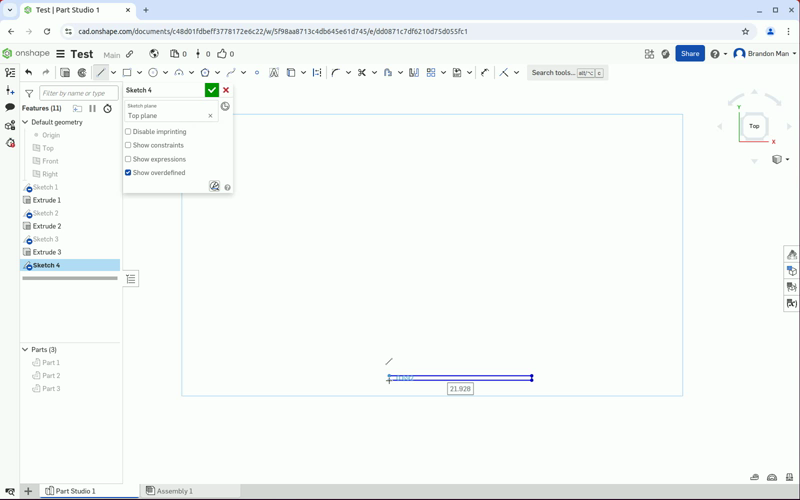
scroll(6)
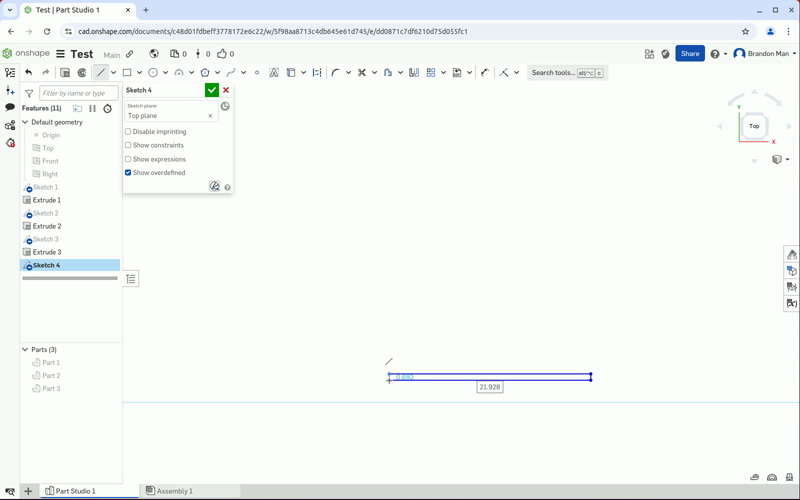
scroll(6)
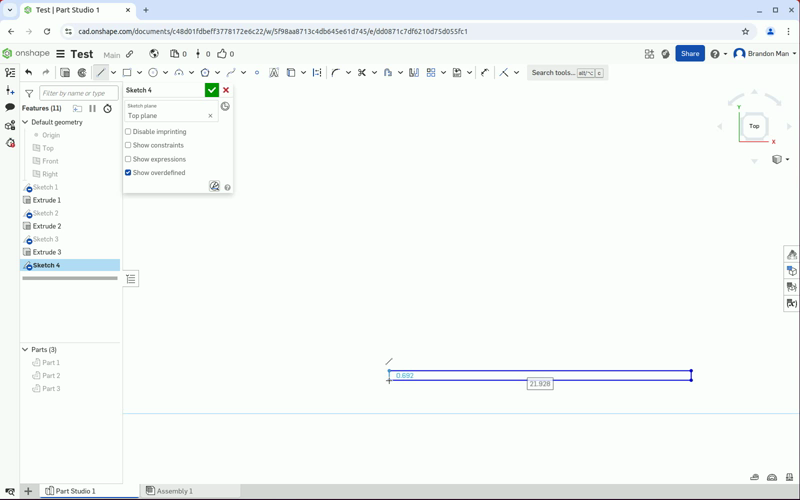
scroll(6)
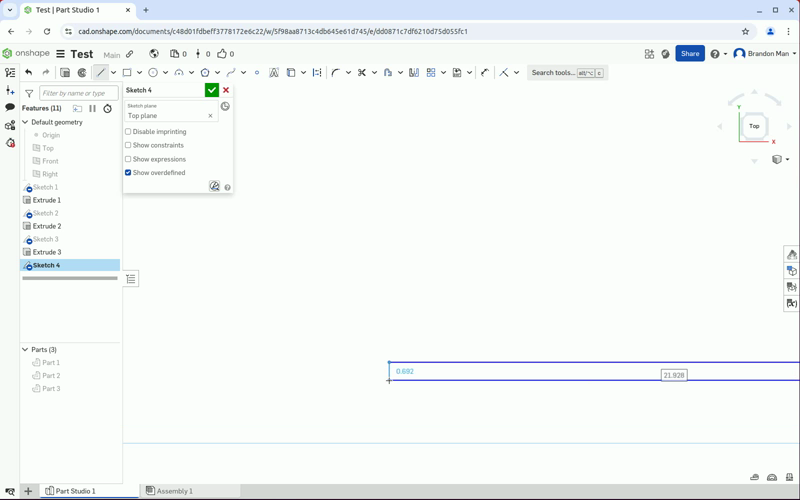
scroll(6)
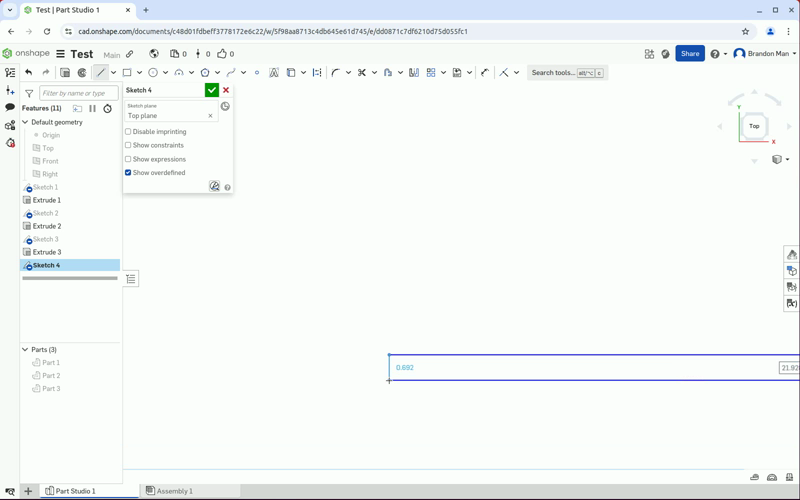
scroll(6)
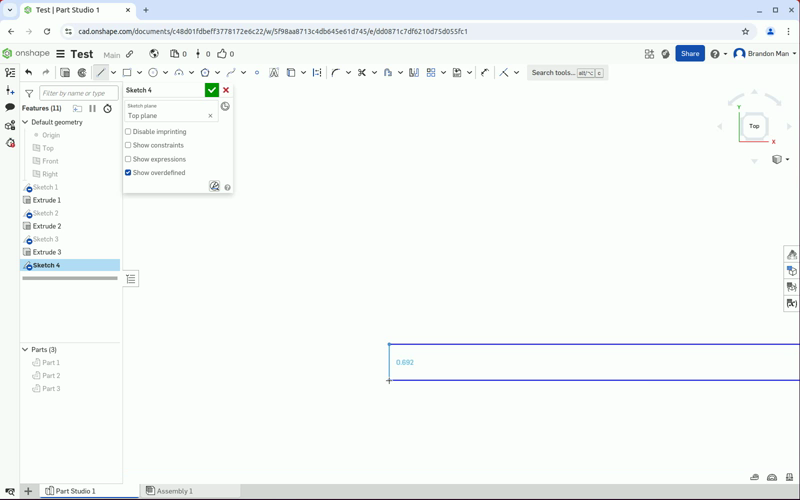
scroll(6)
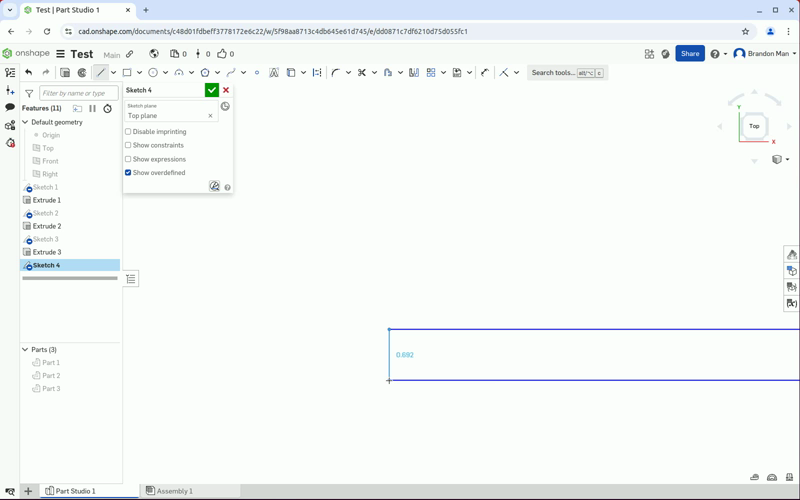
key_up(shift)
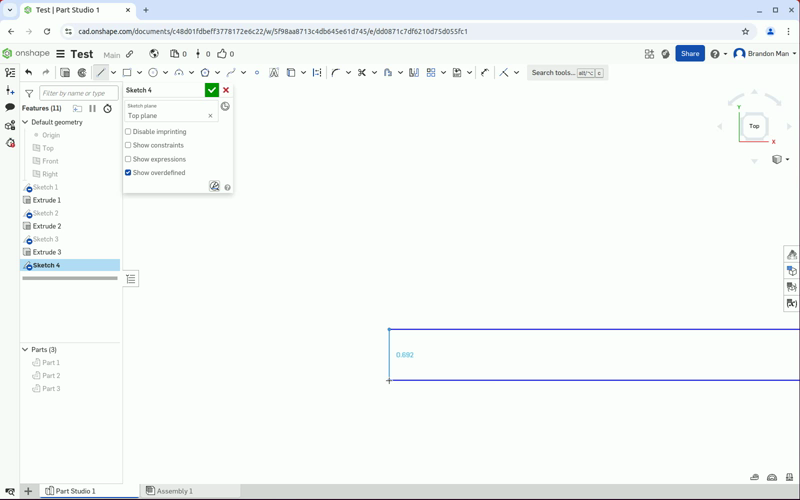
click(389, 380)
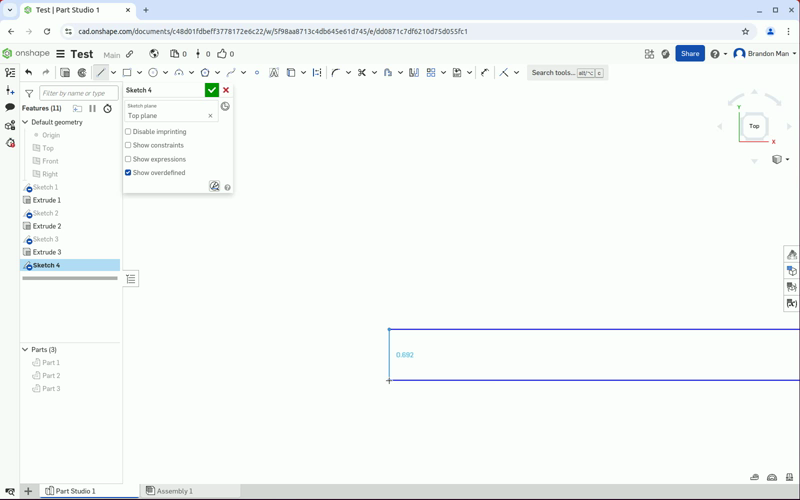
scroll(-6)
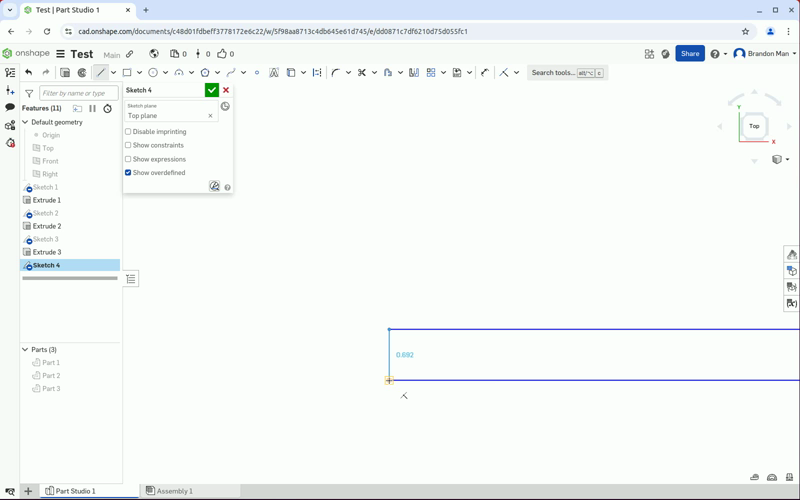
scroll(-6)
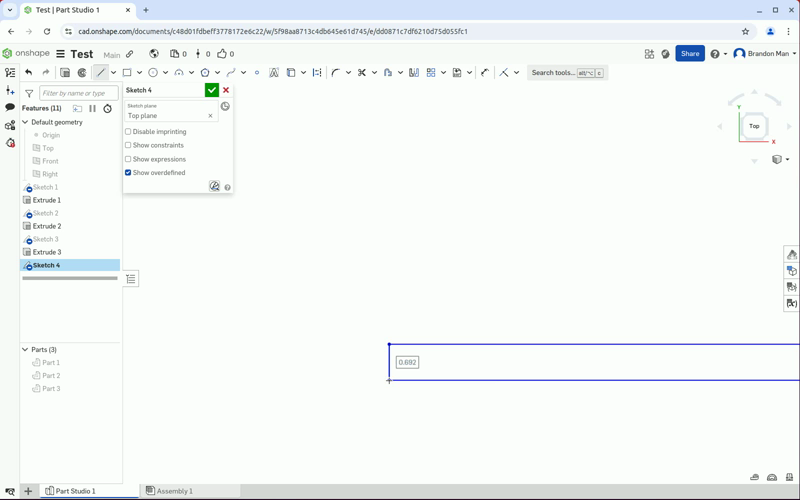
scroll(-6)
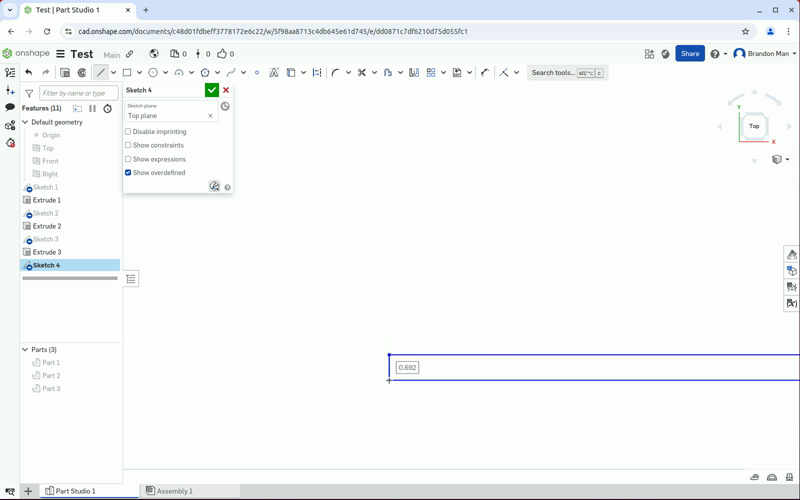
scroll(-6)
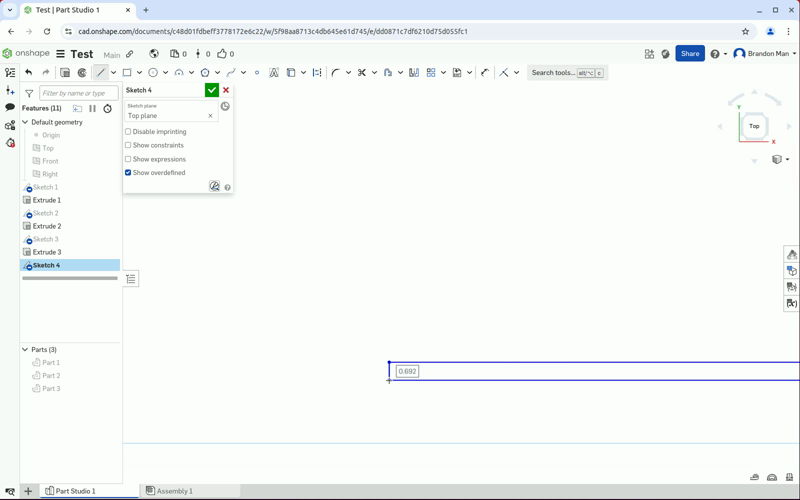
scroll(-6)
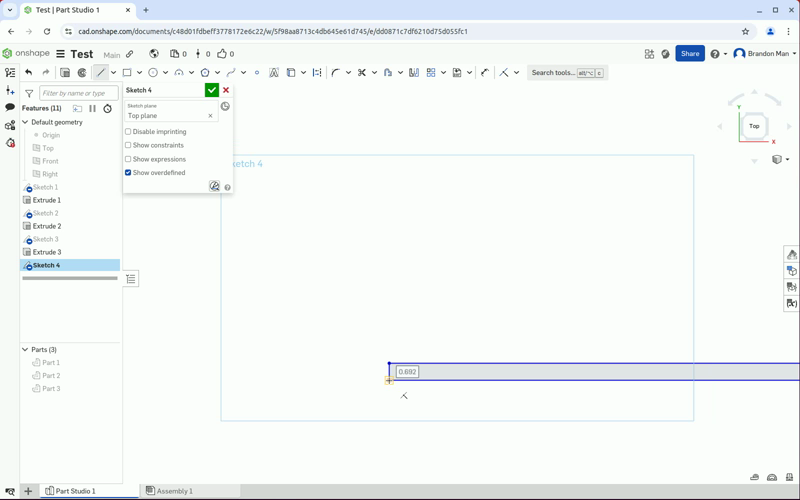
scroll(-6)
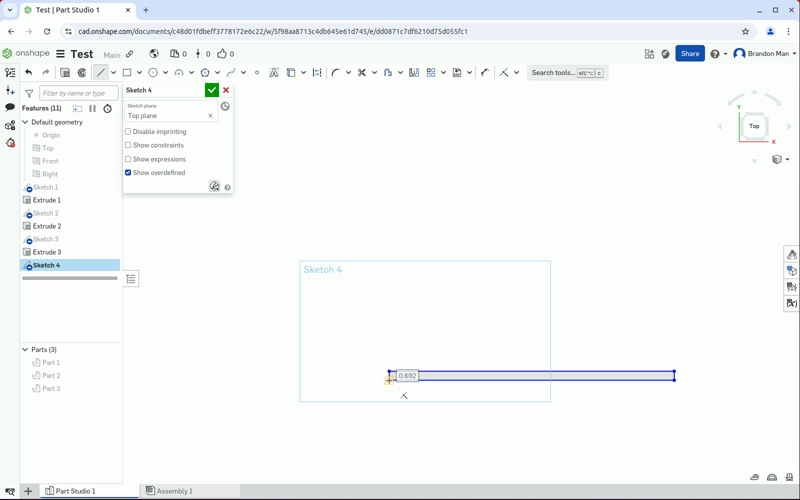
scroll(-6)
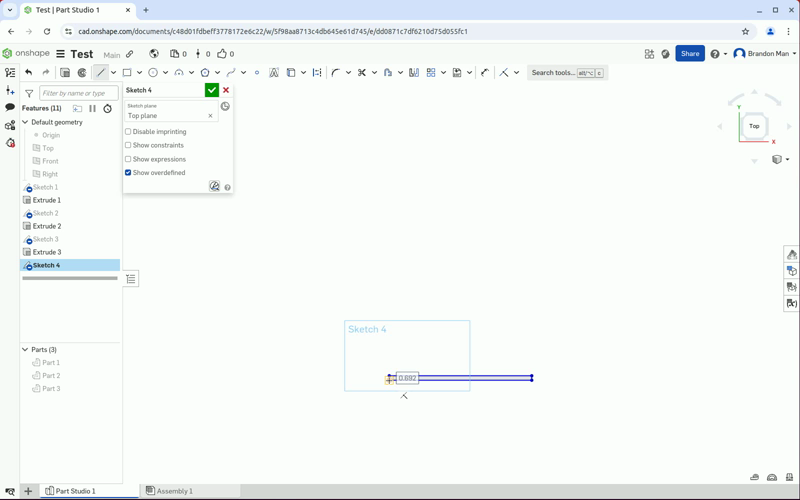
key(esc)
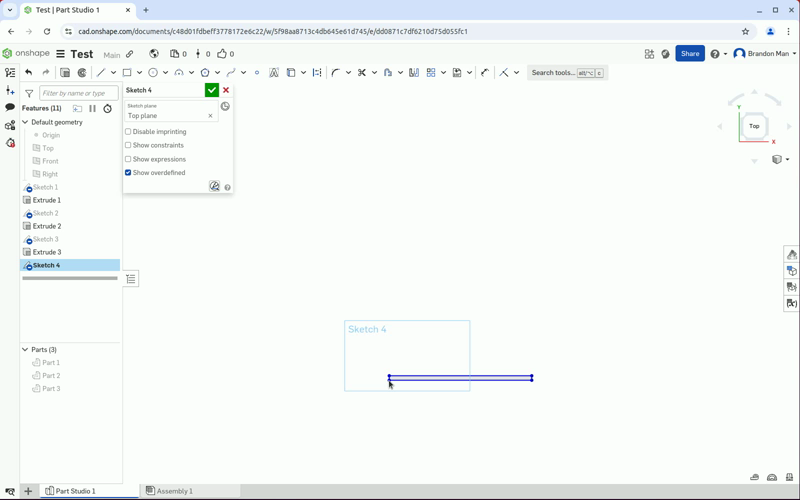
mouse_move(391, 376)
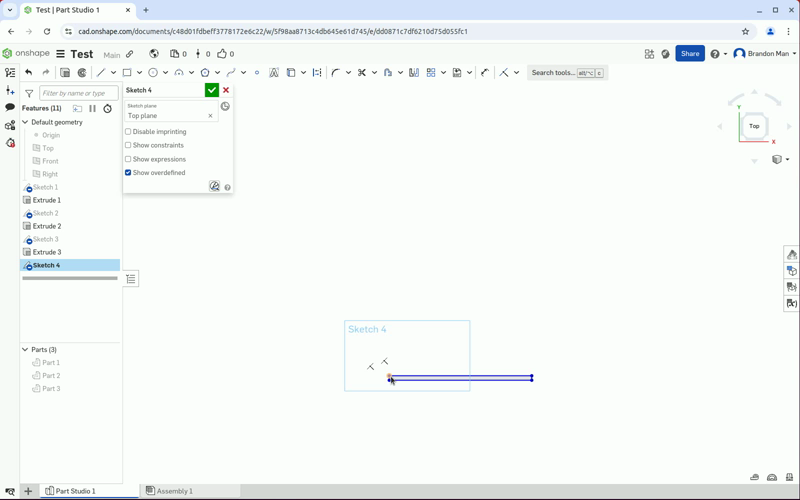
scroll(6)
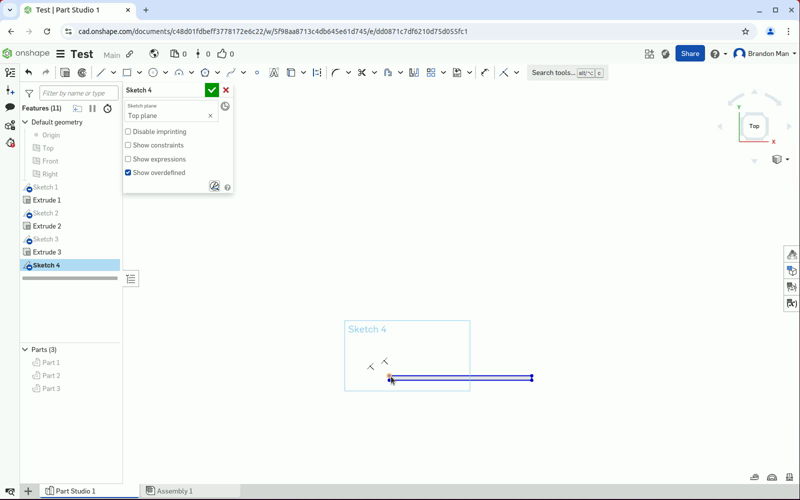
scroll(6)
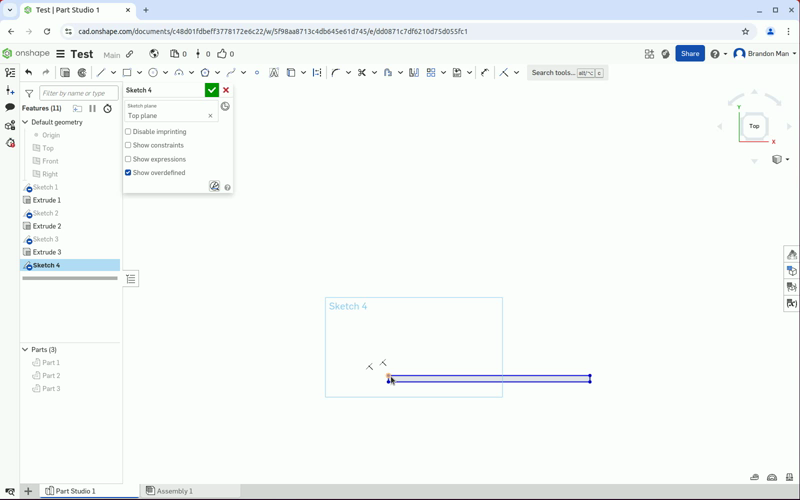
scroll(6)
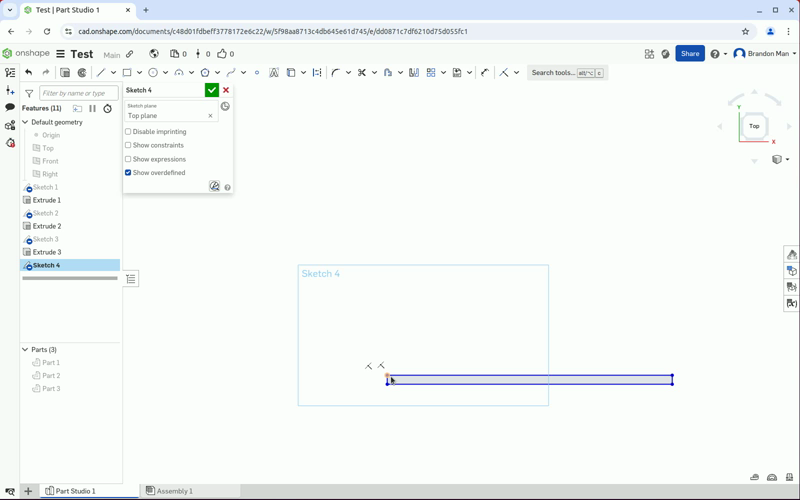
scroll(6)
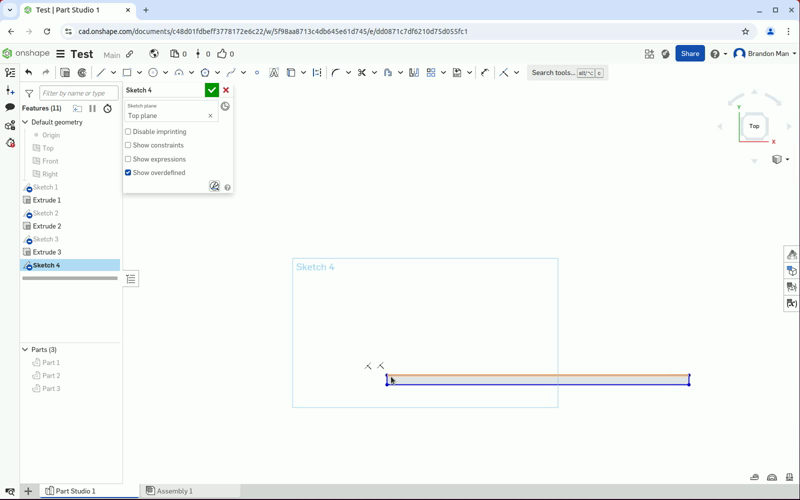
scroll(6)
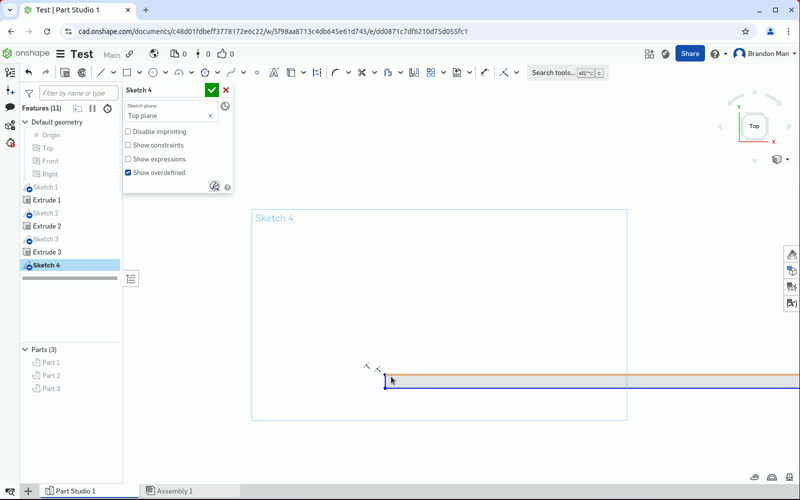
scroll(6)
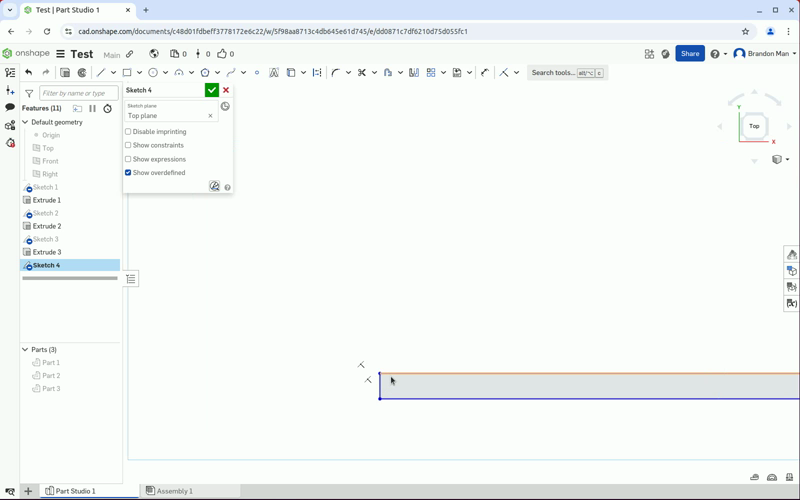
scroll(6)
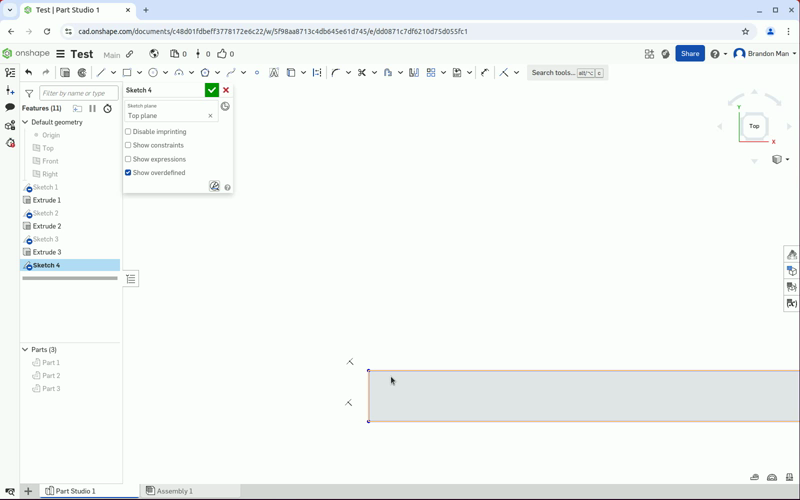
click(391, 376)
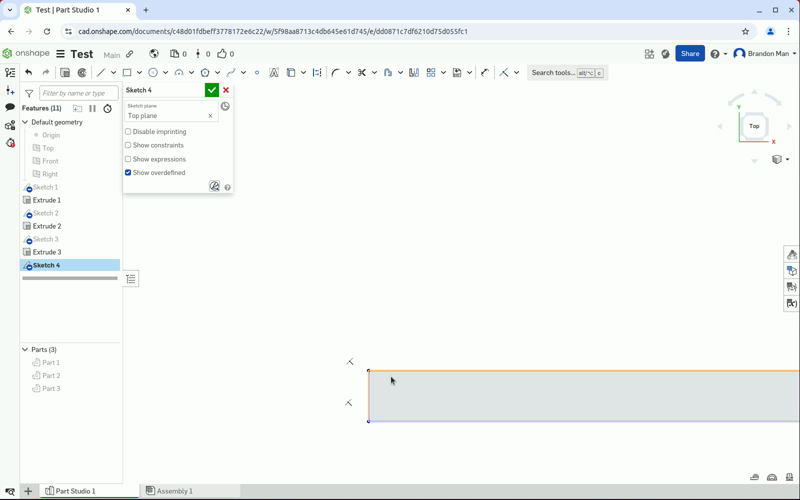
scroll(-6)
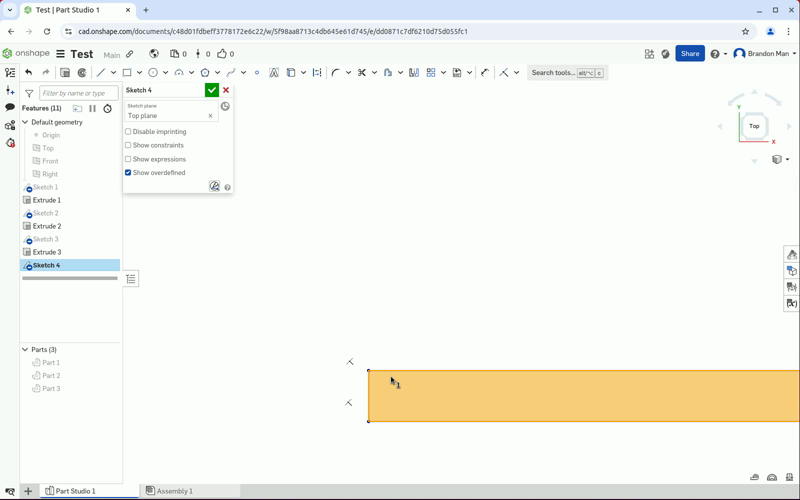
scroll(-6)
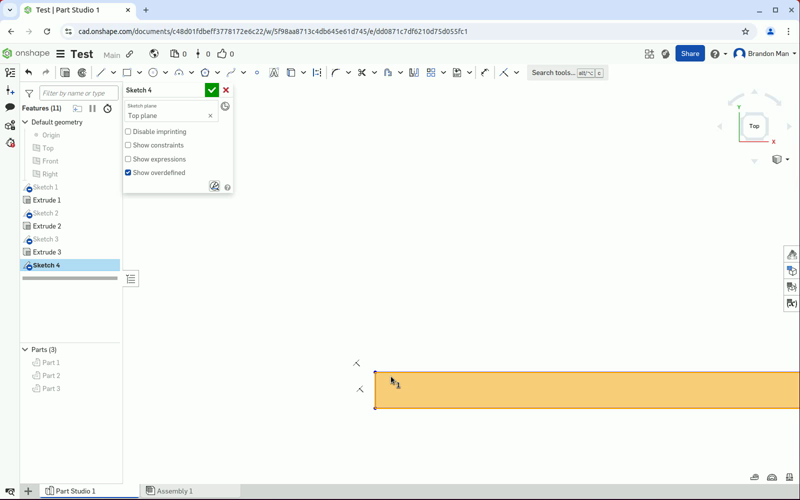
scroll(-6)
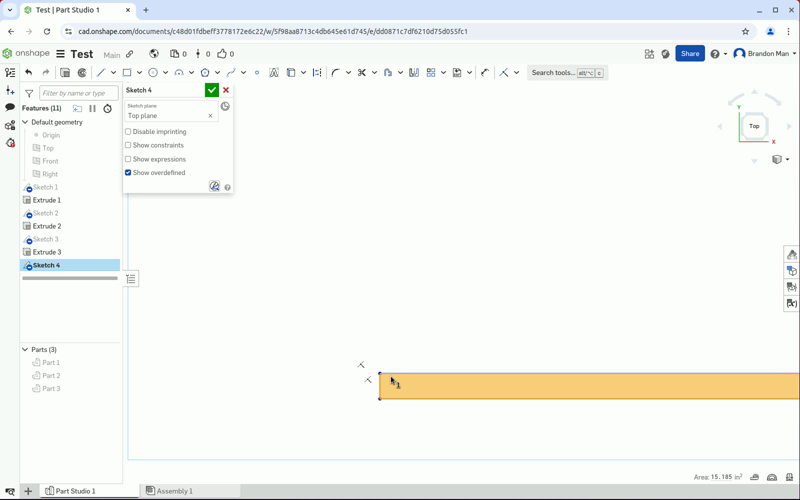
scroll(-6)
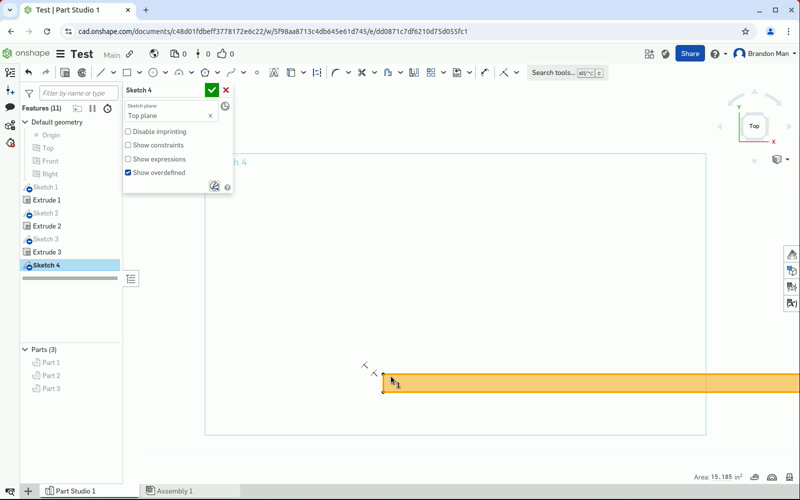
scroll(-6)
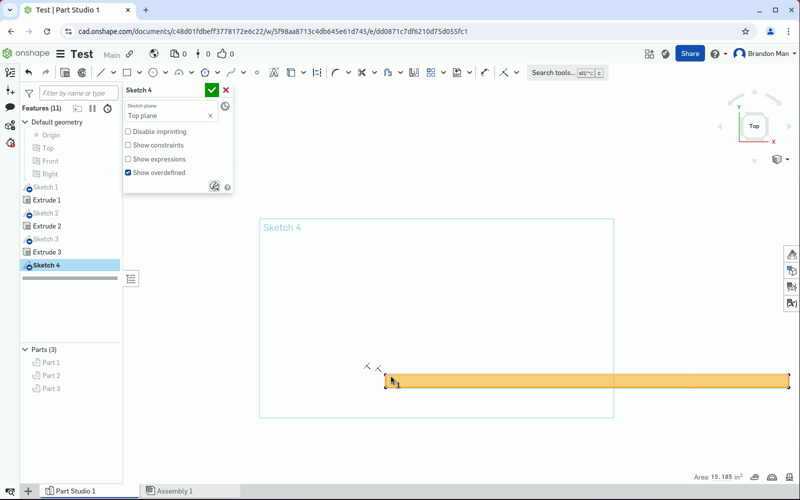
scroll(-6)
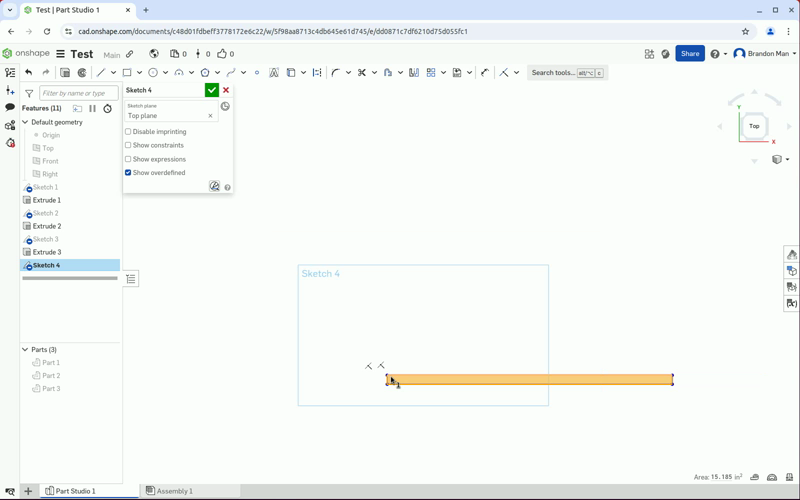
scroll(-6)
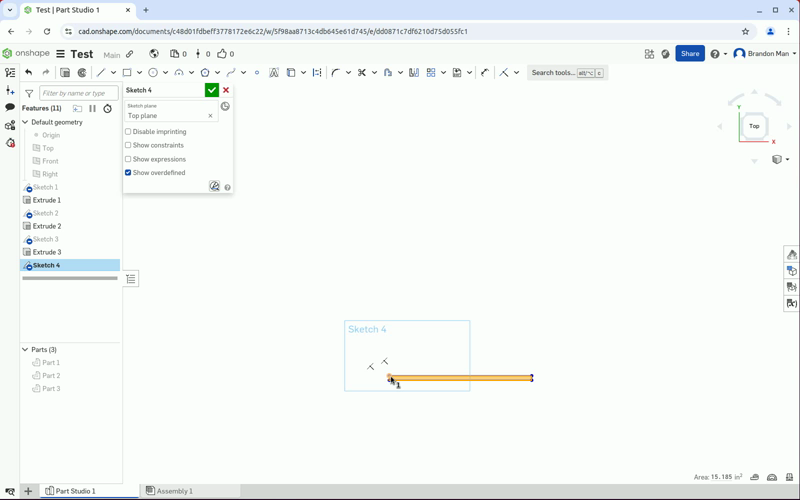
mouse_move(73, 352)
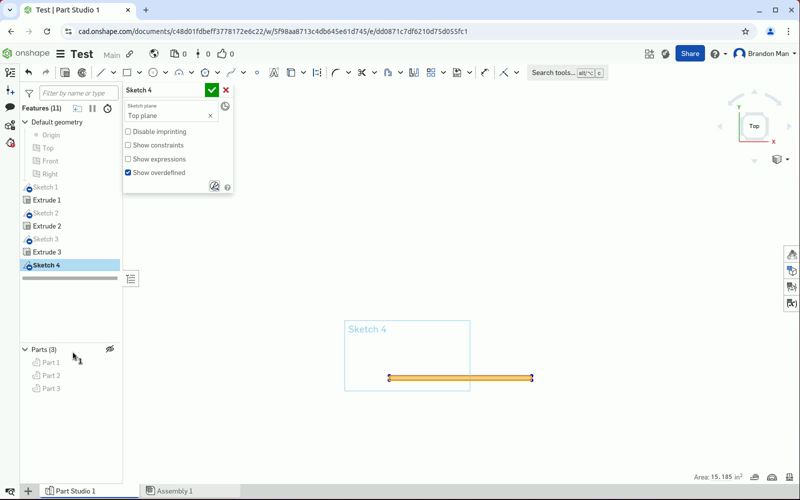
key(shift+y)
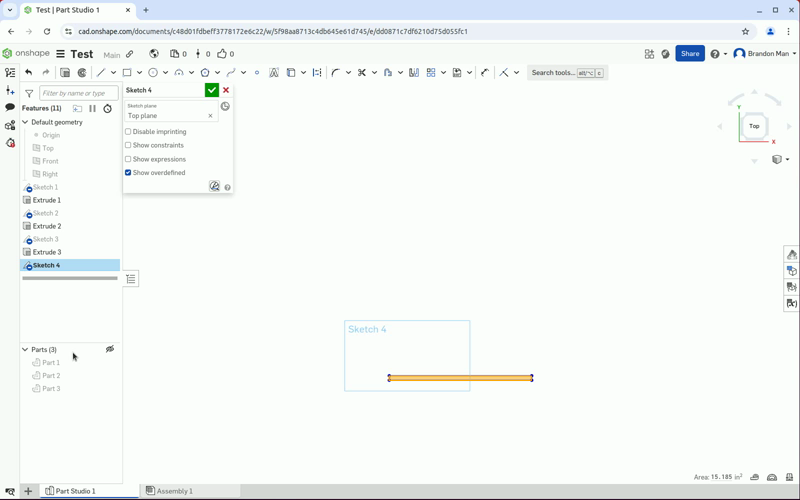
key(shift+e)
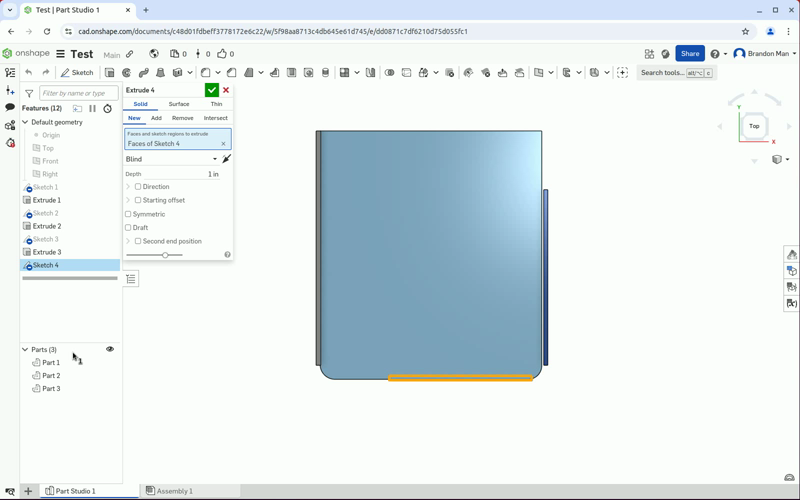
mouse_move(143, 106)
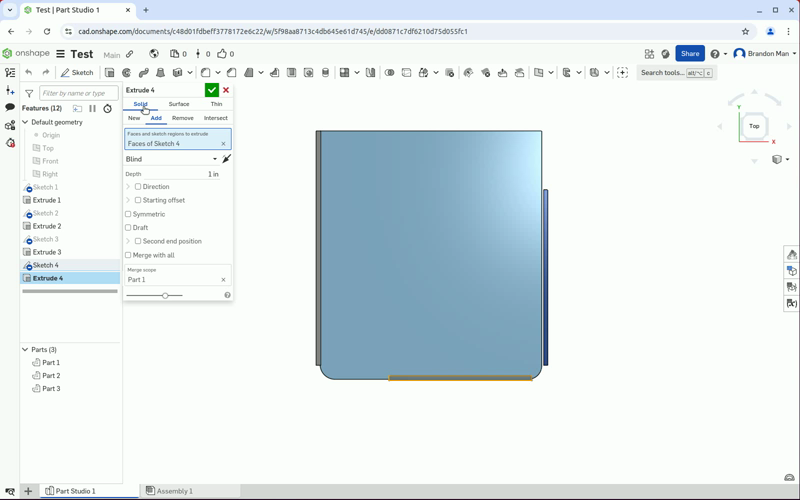
click(143, 106)
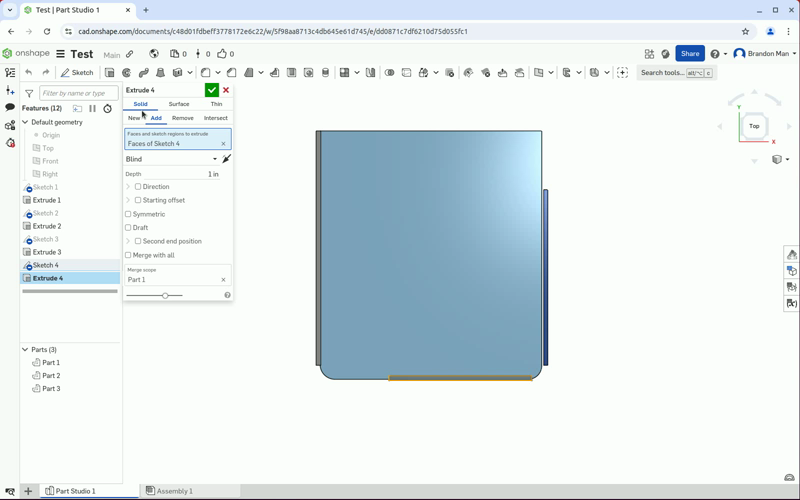
mouse_move(137, 120)
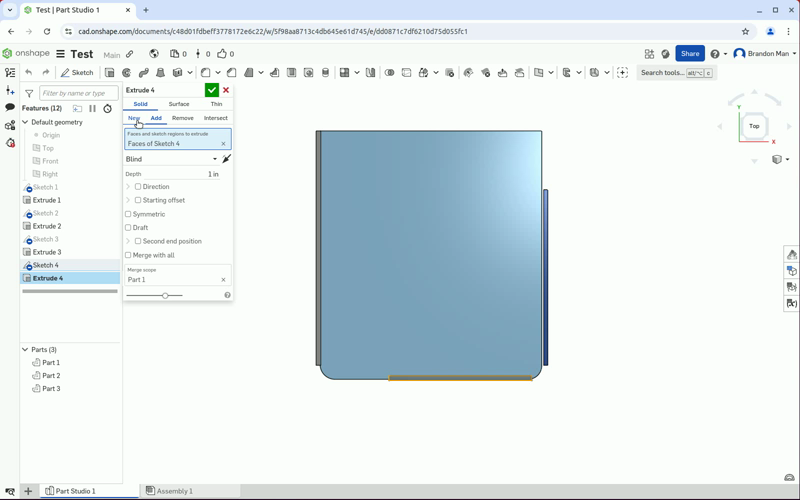
click(137, 120)
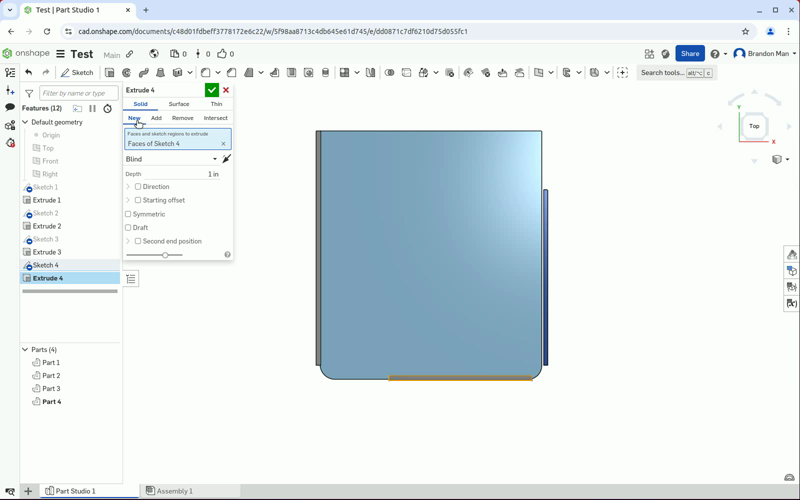
key(tab, 4)
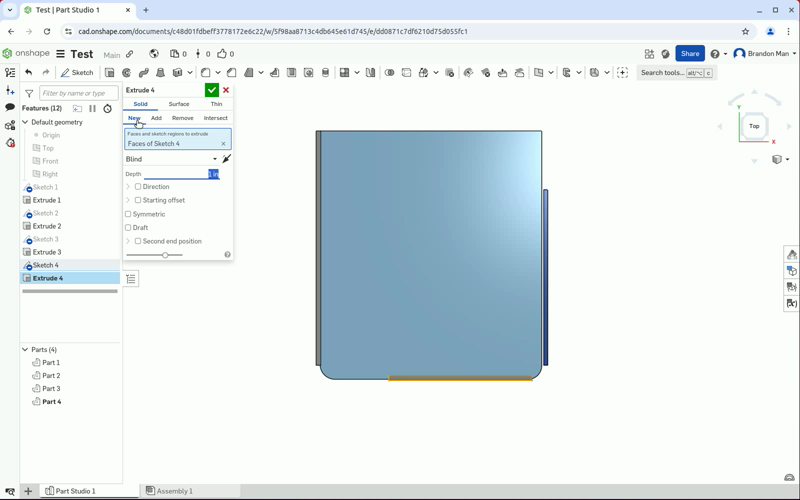
text(0.963)
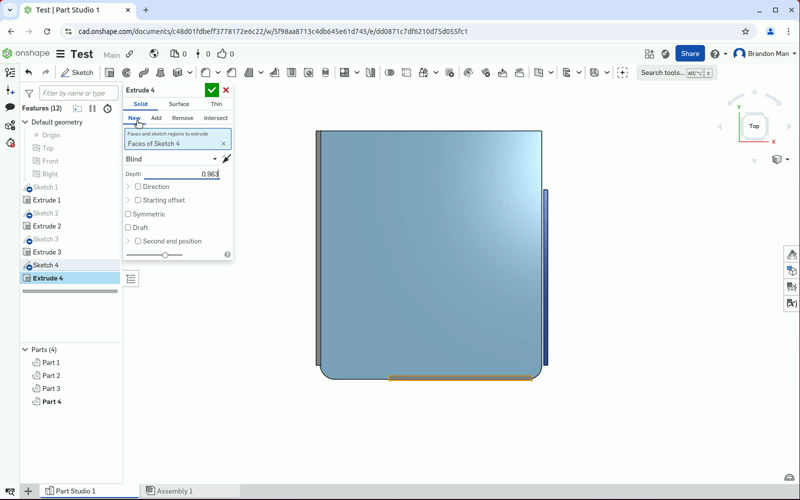
key(enter)
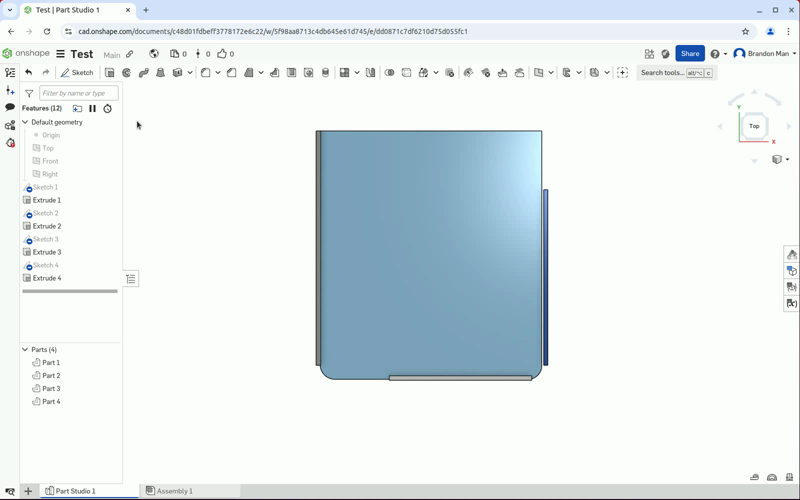
key(shift+h)
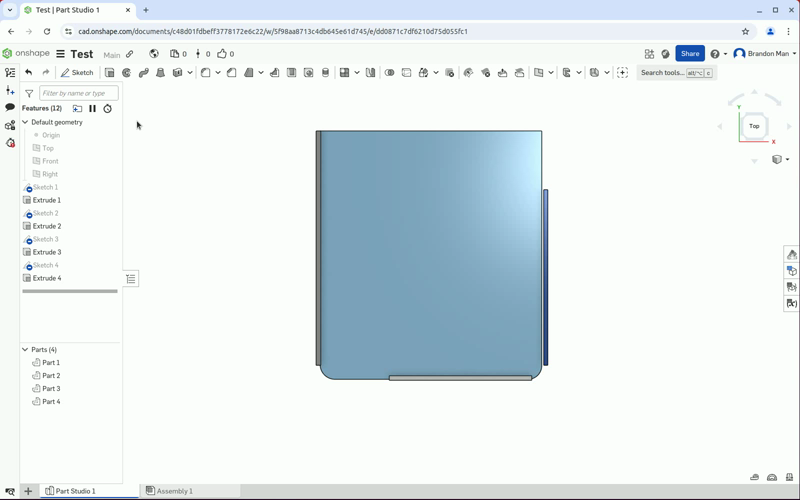
key(shift+h)
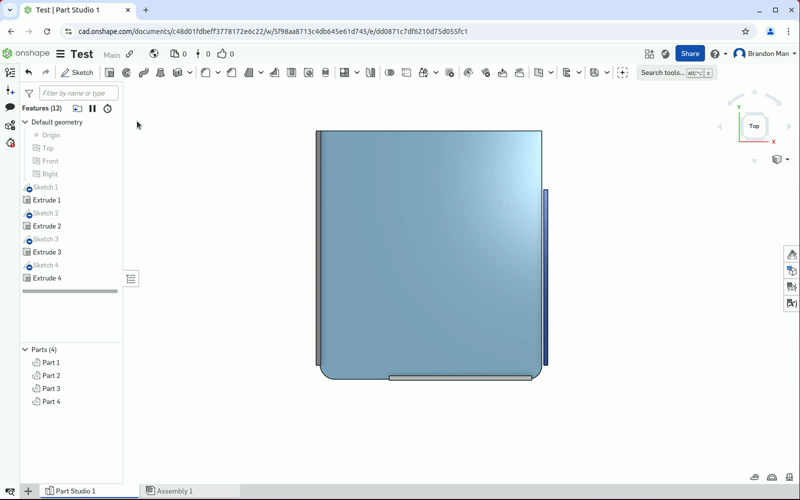
mouse_move(73, 189)
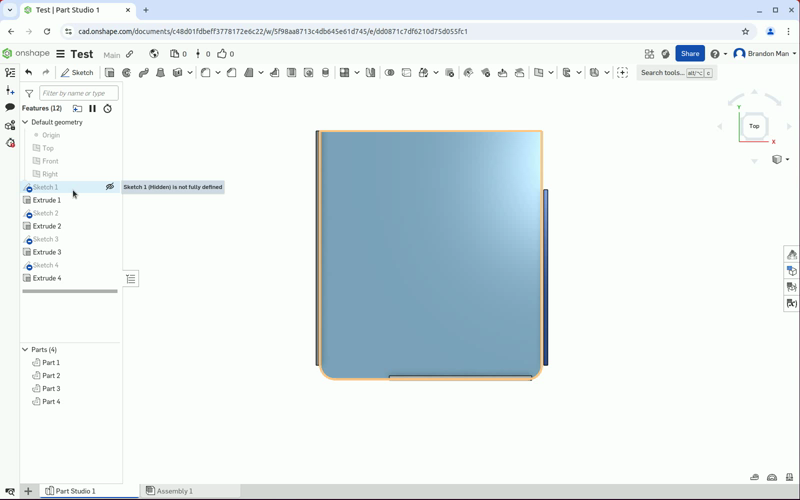
click(73, 189)
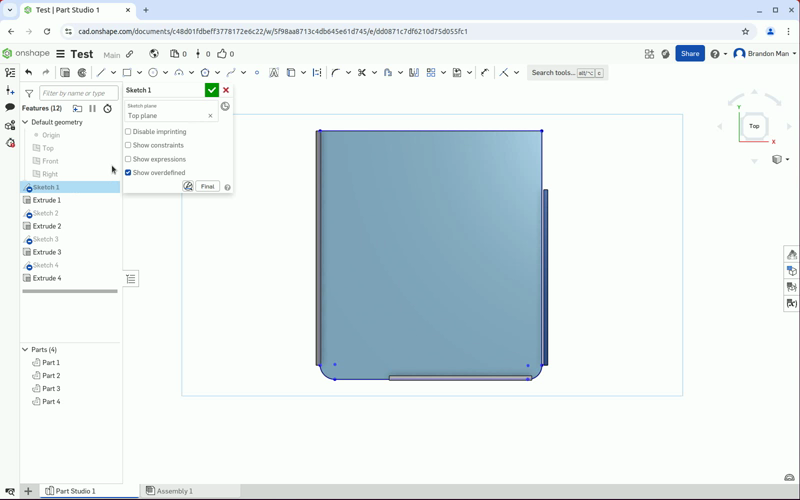
mouse_move(229, 92)
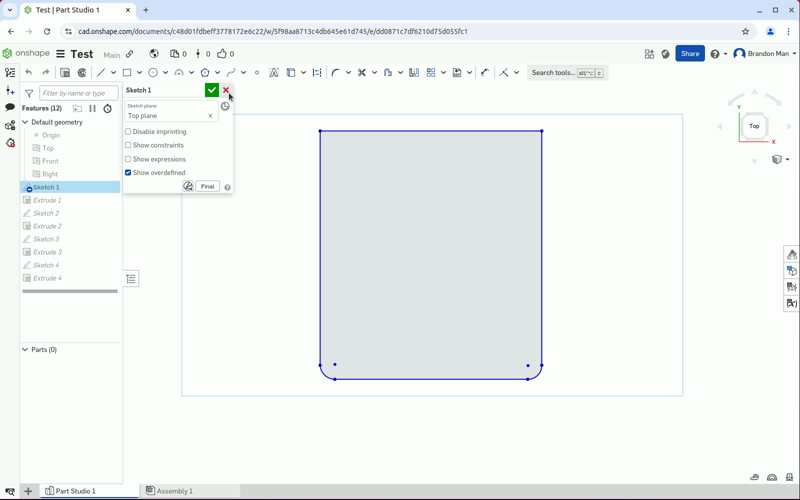
click(229, 92)
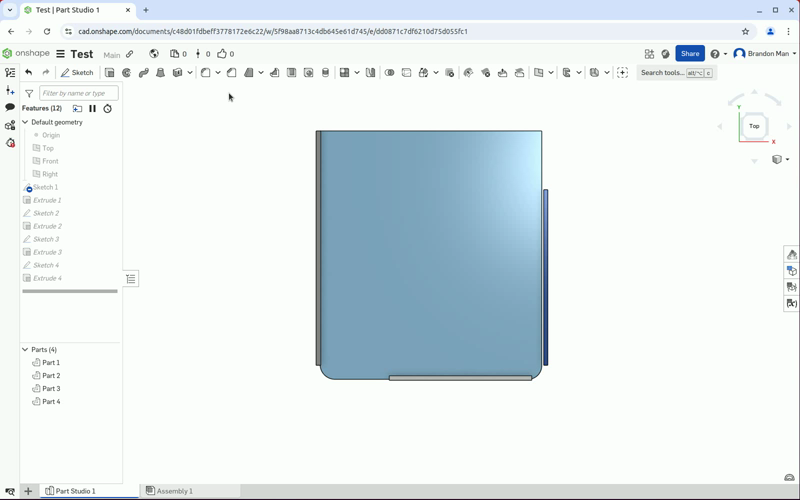
mouse_move(73, 352)
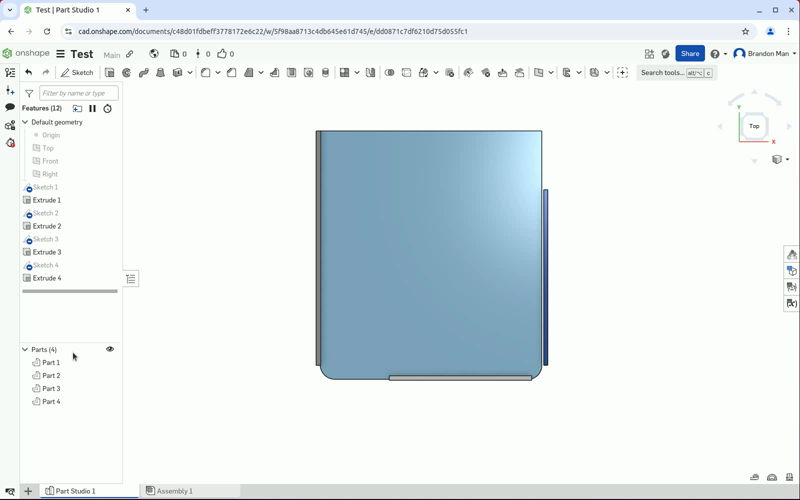
key(y)
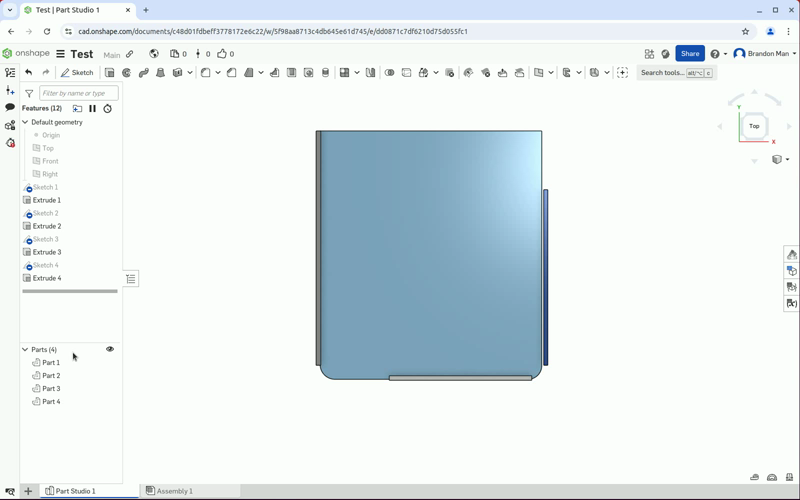
key(shift+p)
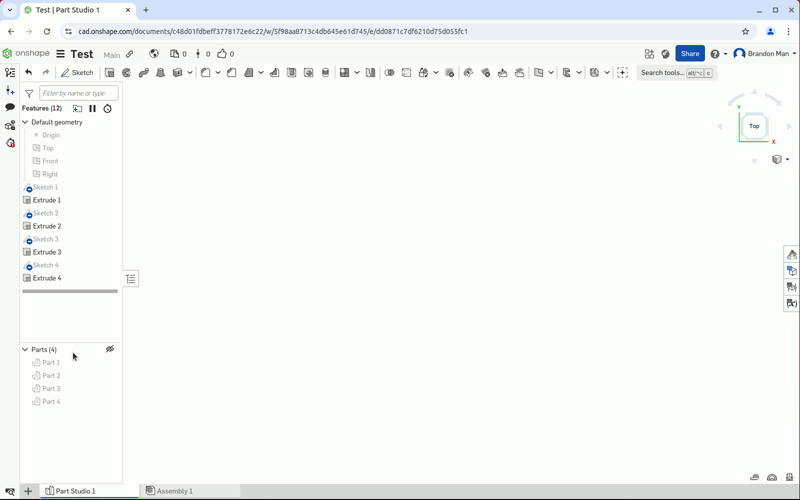
key(space)
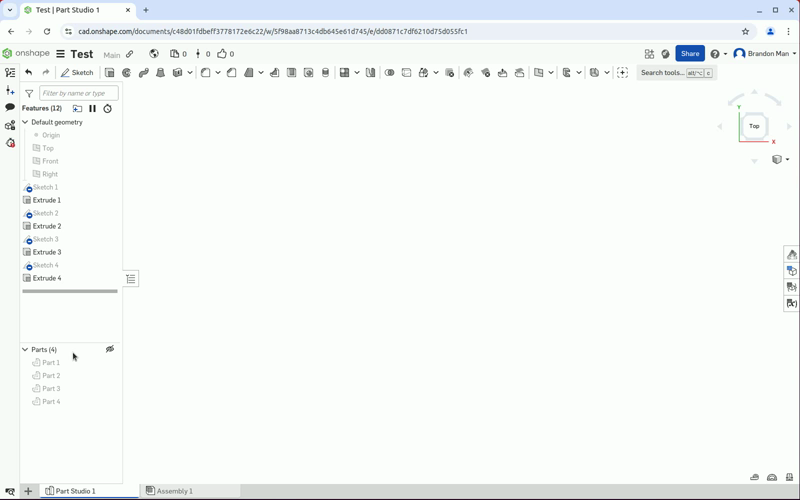
key_down(shift)
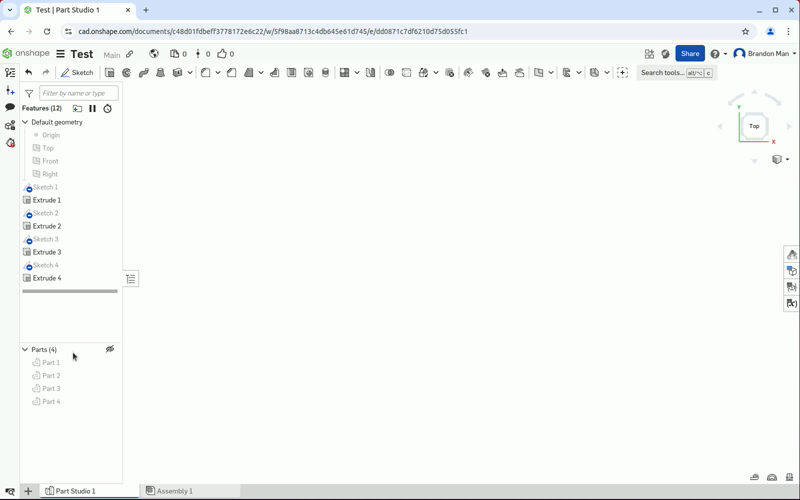
key(up)
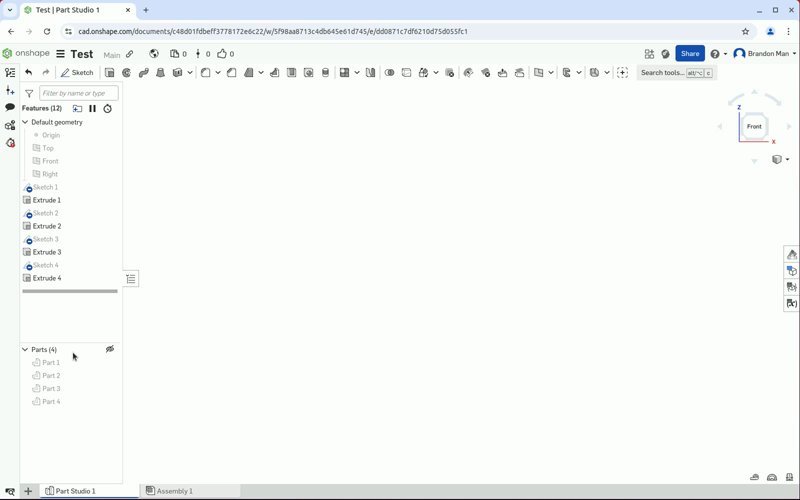
key_up(shift)
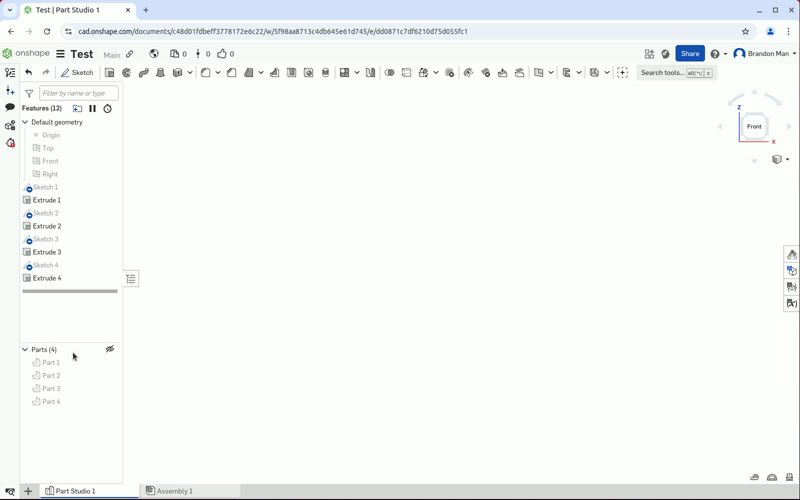
mouse_move(73, 352)
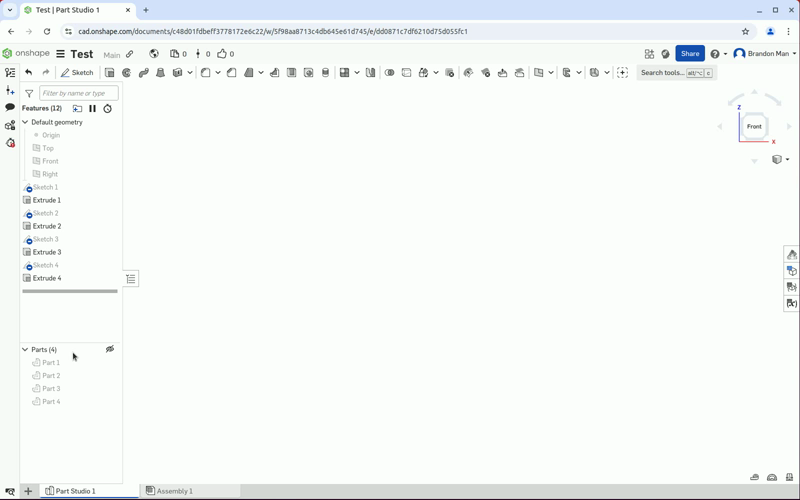
key(shift+y)
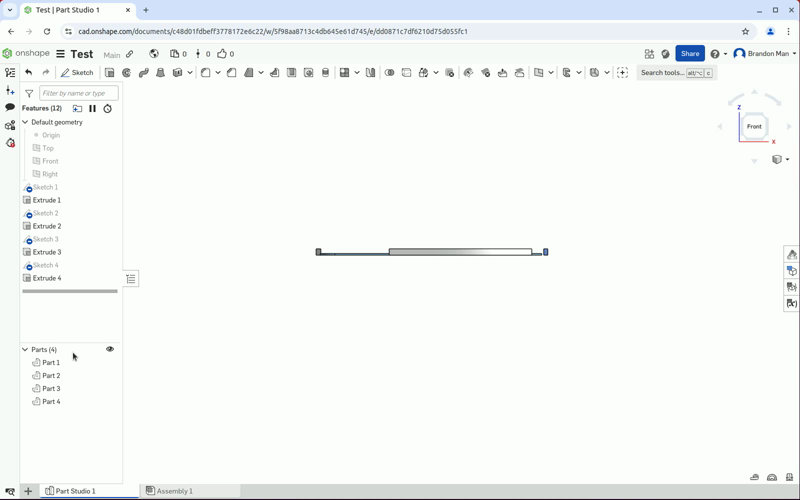
mouse_move(541, 75)
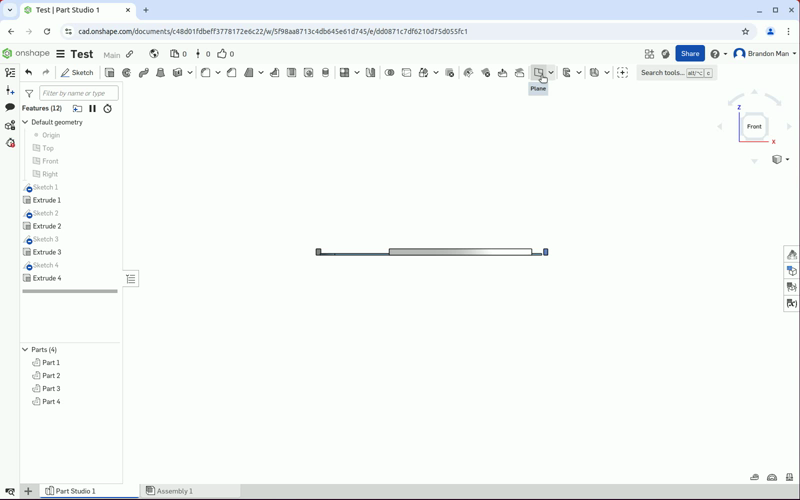
click(541, 75)
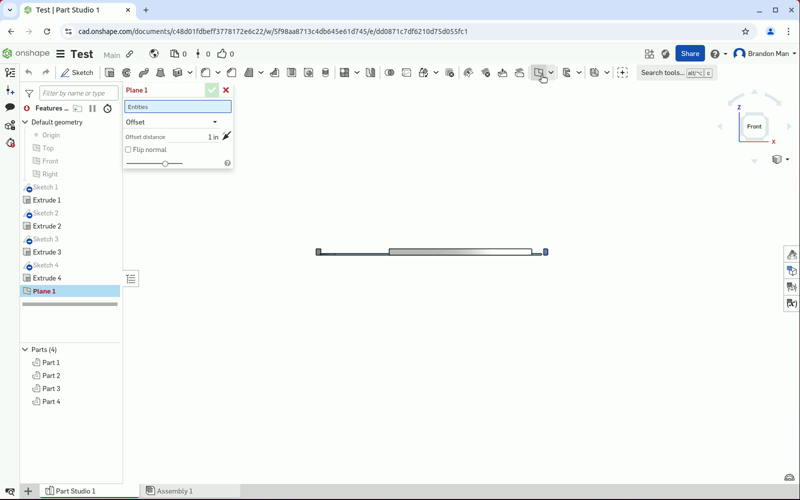
mouse_move(73, 163)
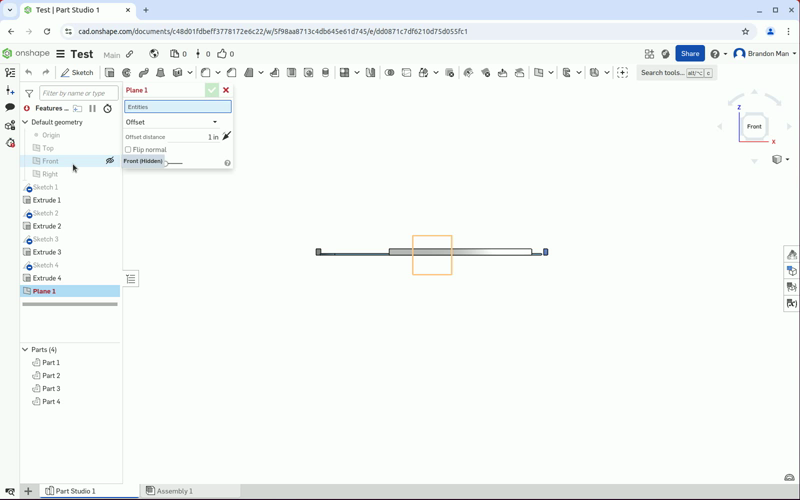
click(73, 163)
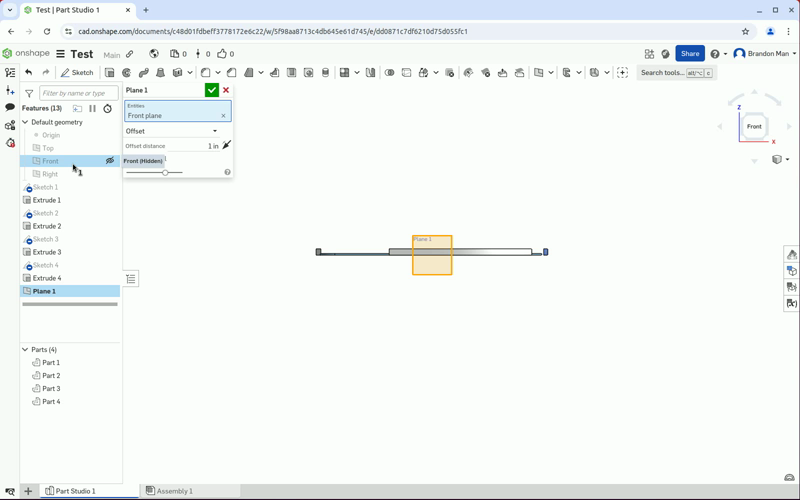
key(tab, 2)
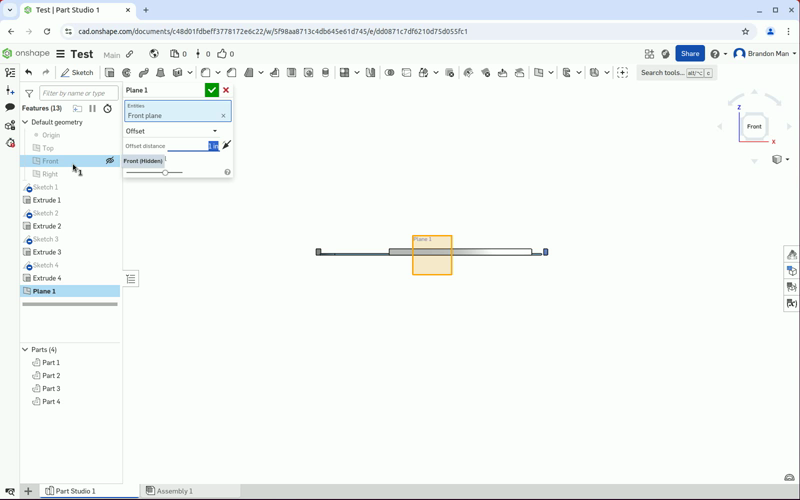
text(16.854)
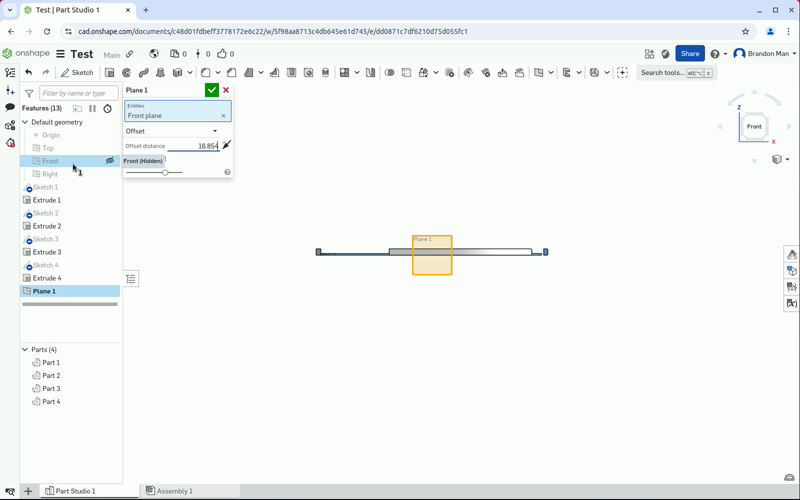
key(enter, 2)
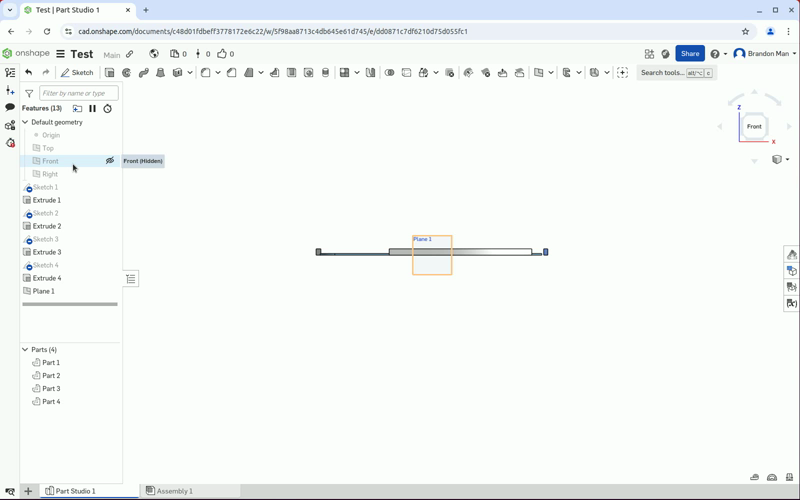
key(shift+s)
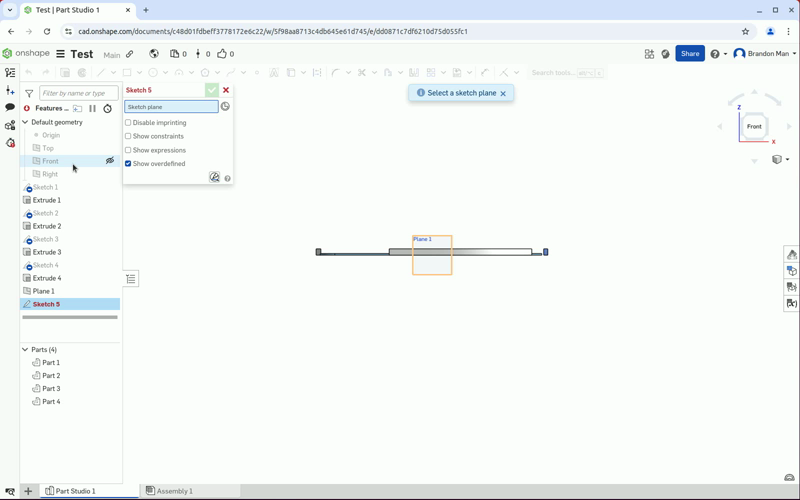
mouse_move(73, 293)
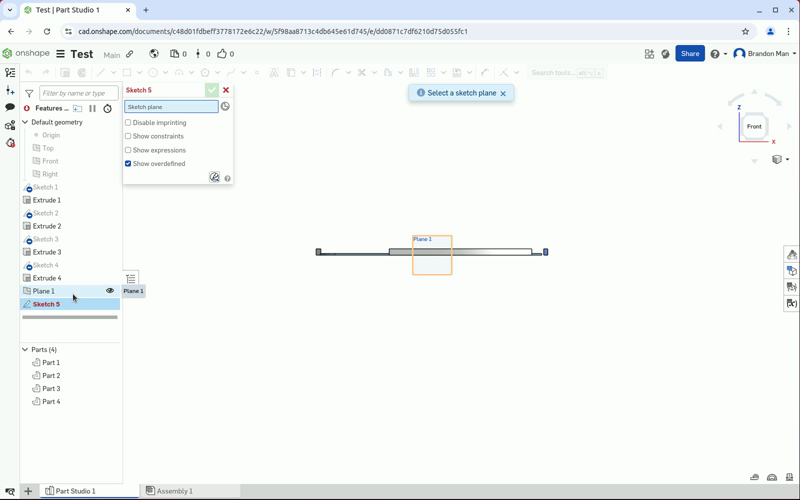
click(73, 293)
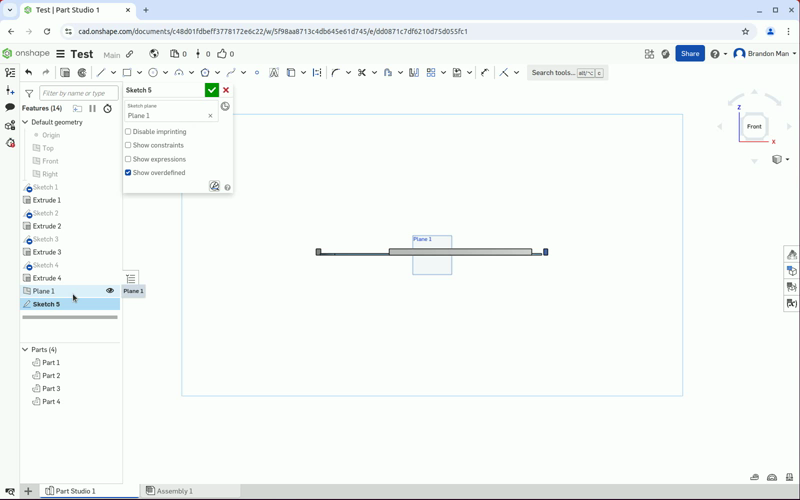
mouse_move(73, 352)
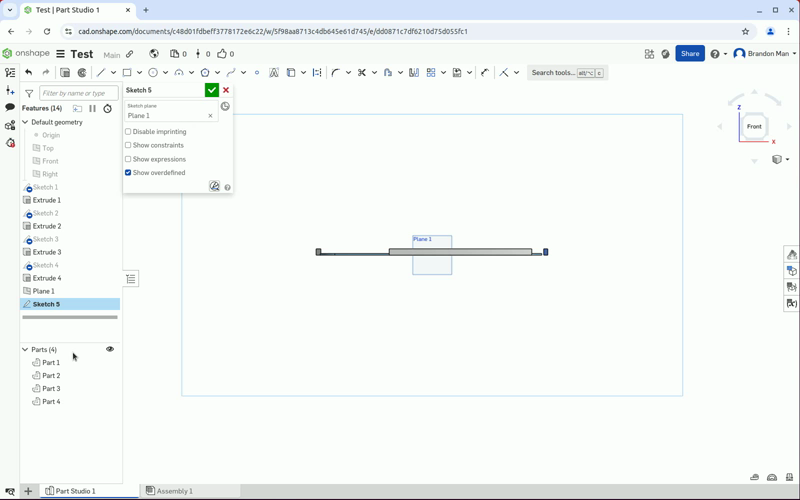
key(y)
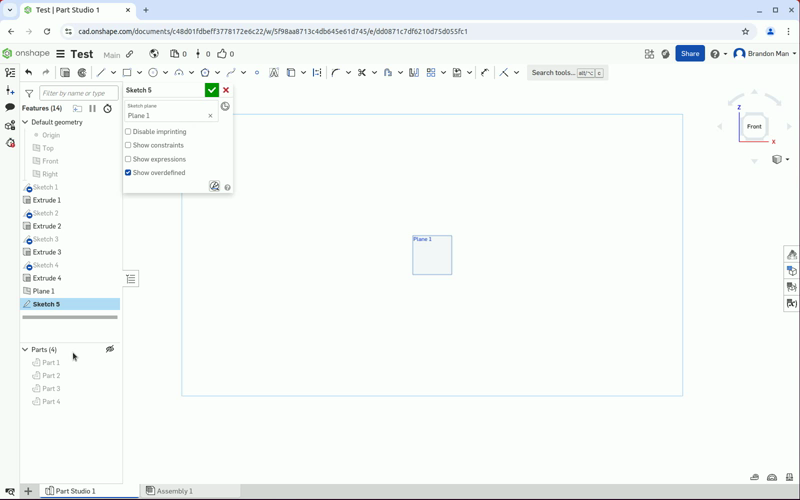
key(l)
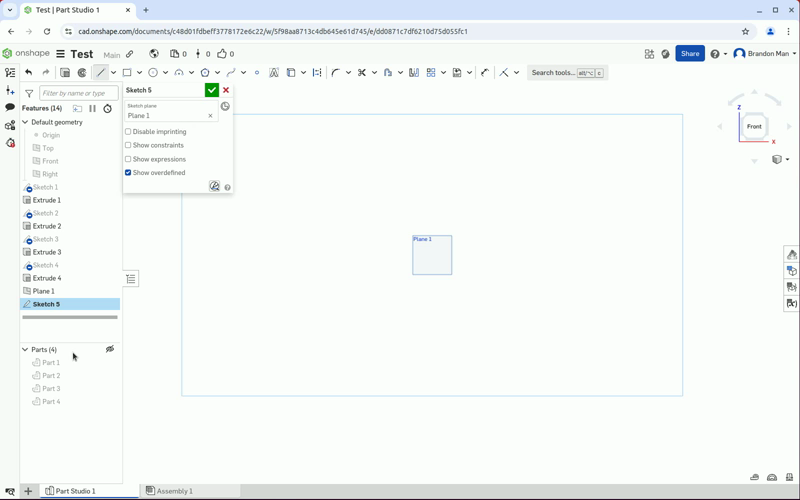
key_down(shift)
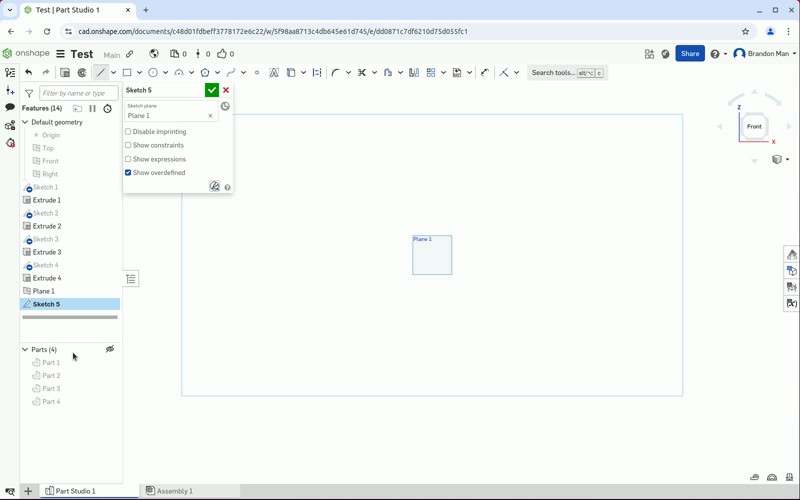
mouse_move(542, 278)
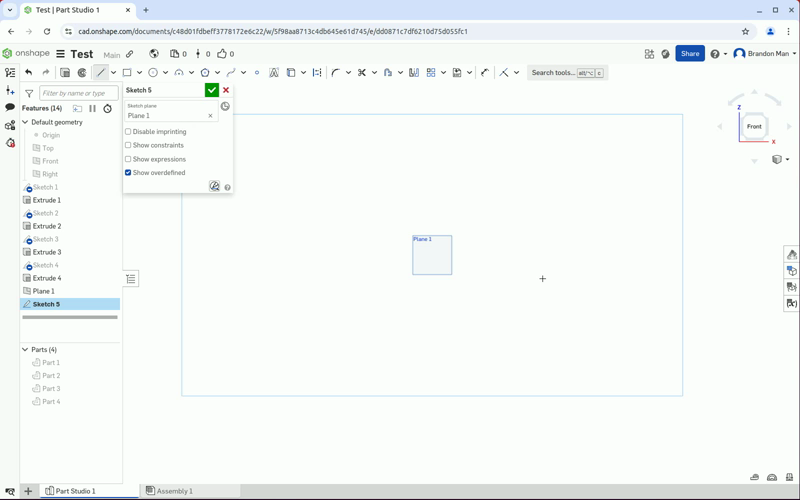
click(542, 278)
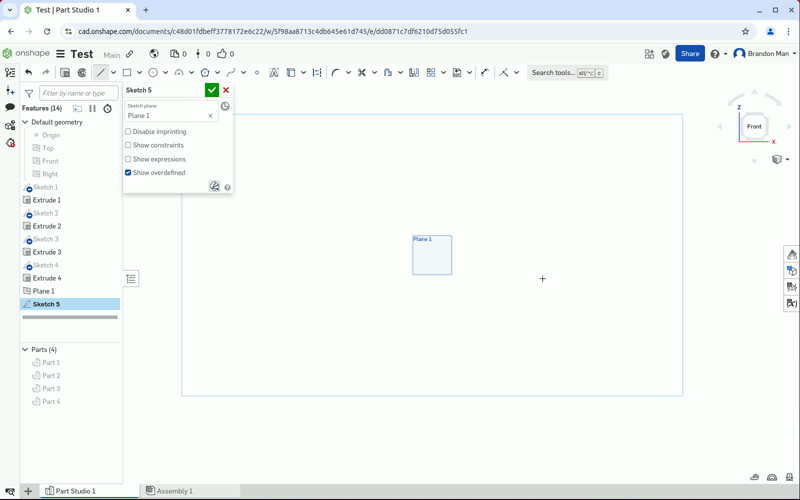
key_up(shift)
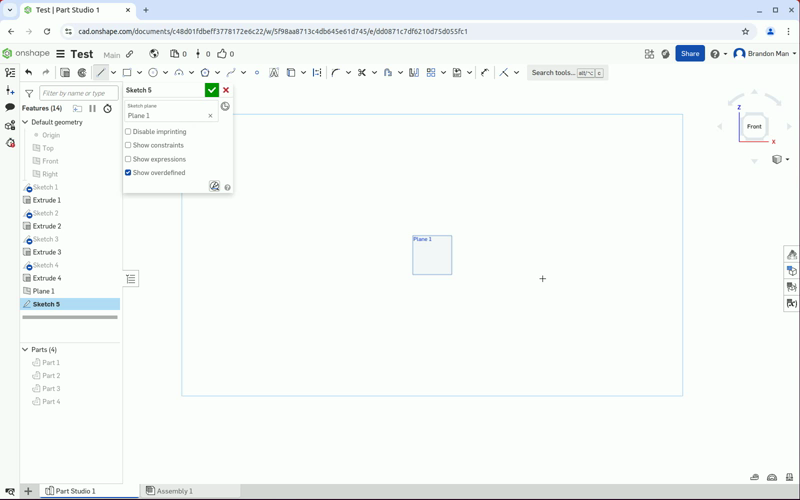
key_down(shift)
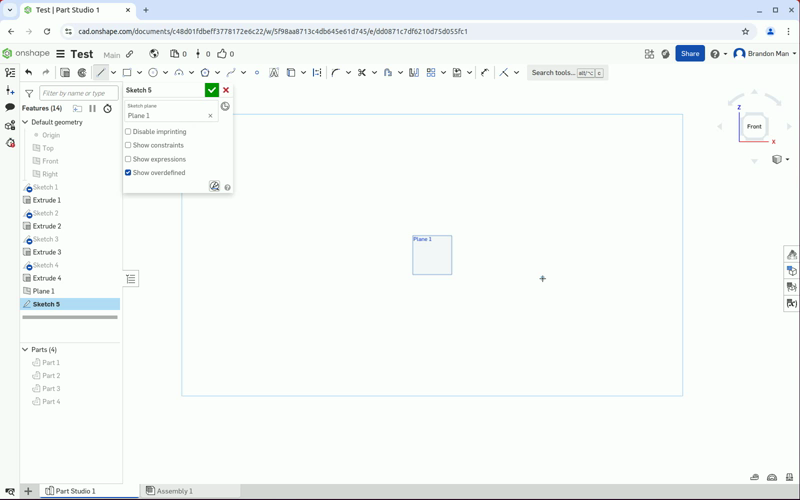
mouse_move(572, 278)
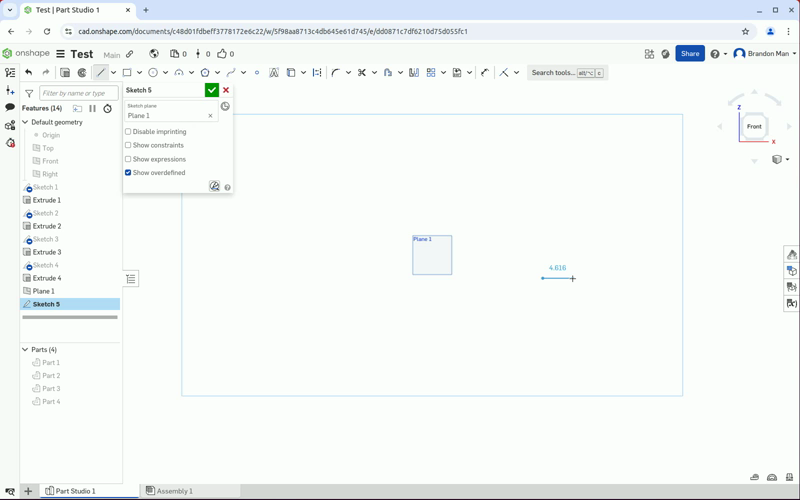
mouse_move(545, 280)
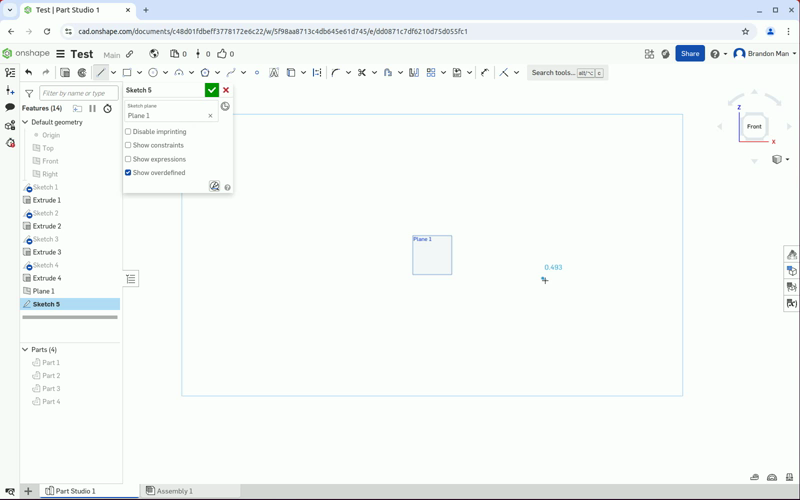
scroll(6)
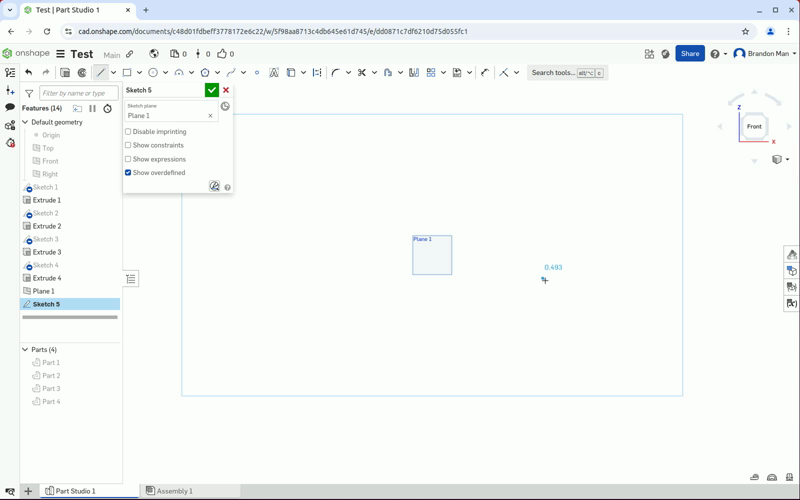
scroll(6)
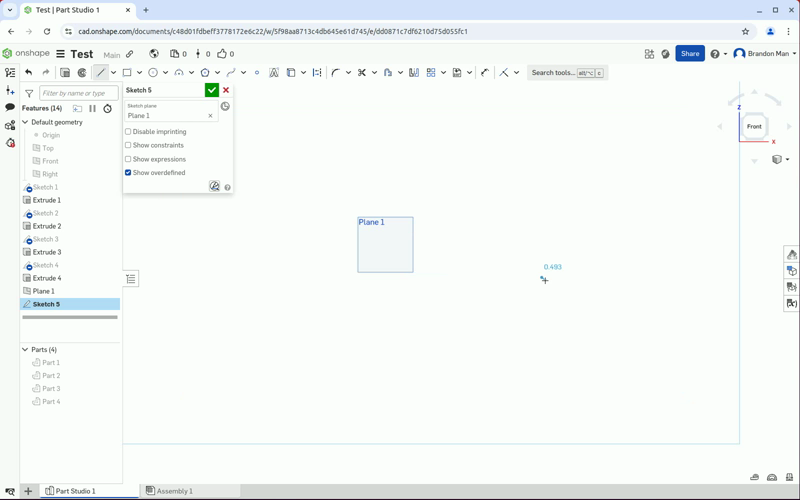
scroll(6)
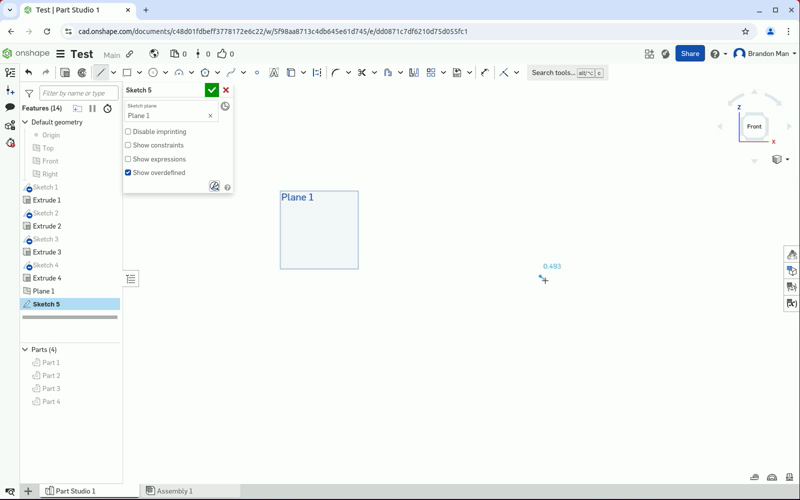
scroll(6)
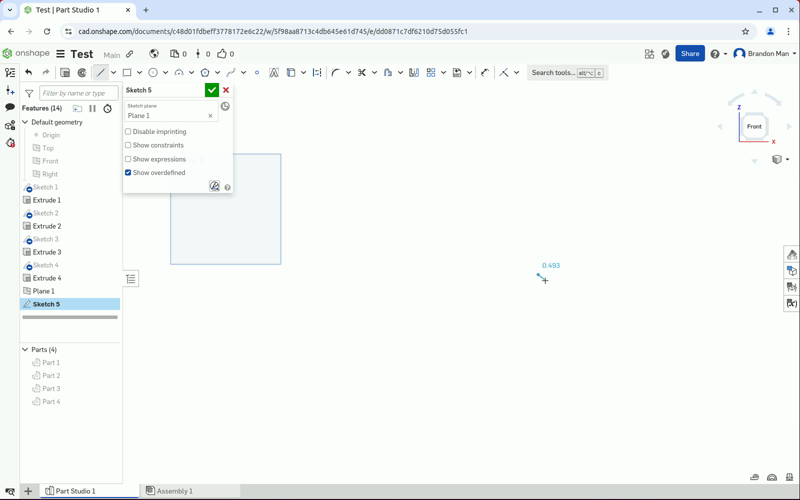
scroll(6)
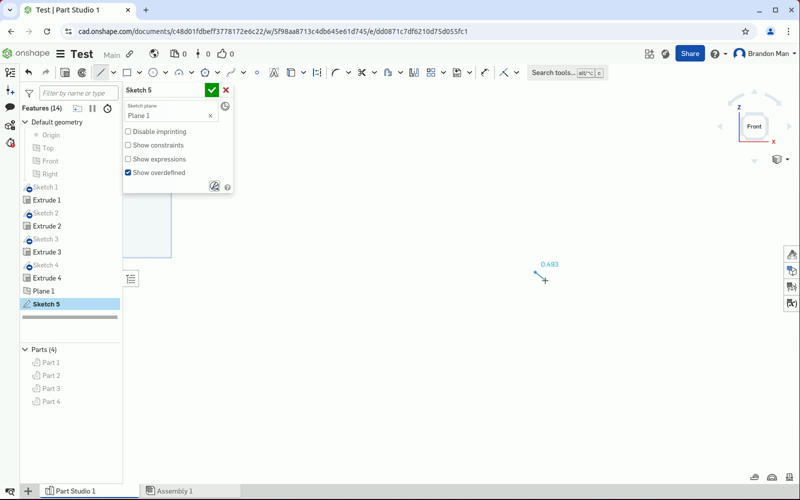
scroll(6)
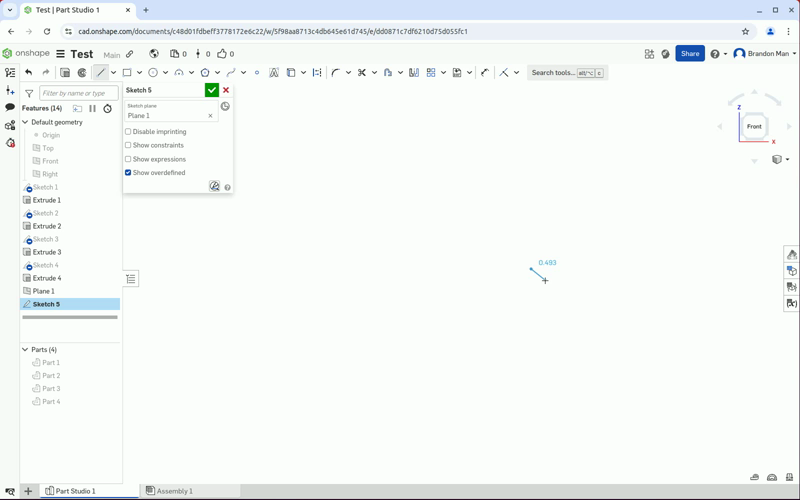
scroll(6)
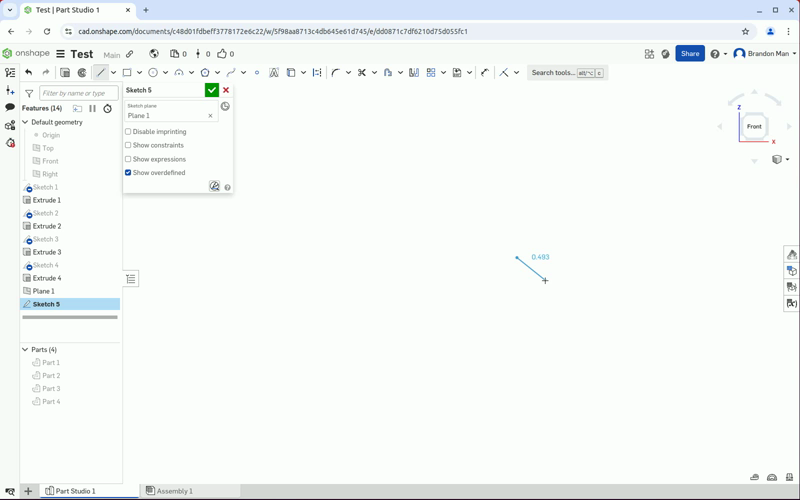
click(545, 280)
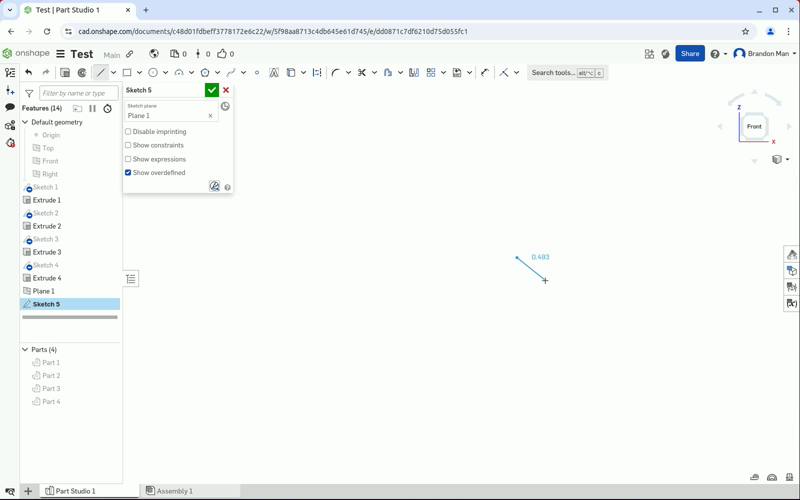
scroll(-6)
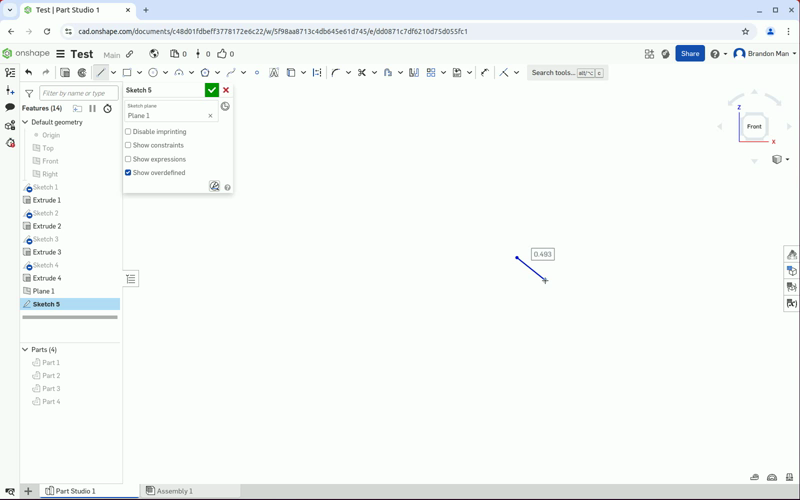
scroll(-6)
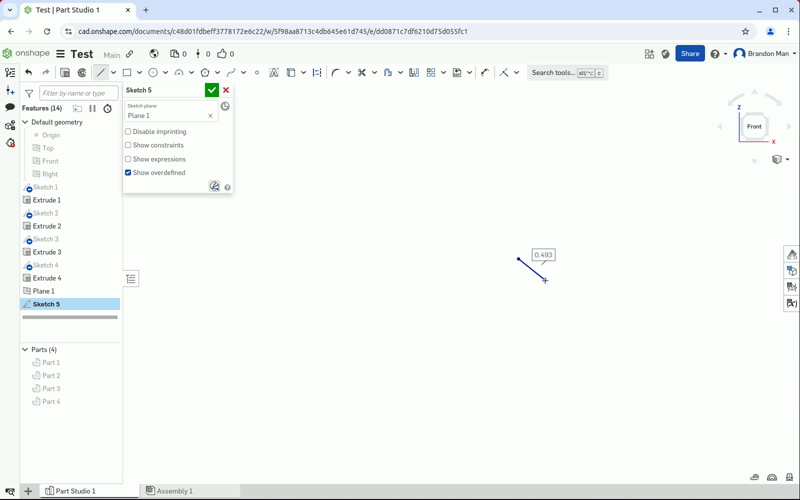
scroll(-6)
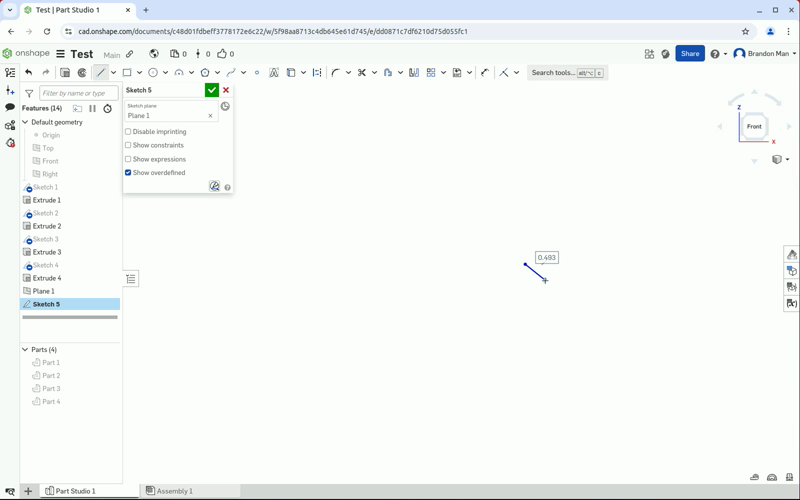
scroll(-6)
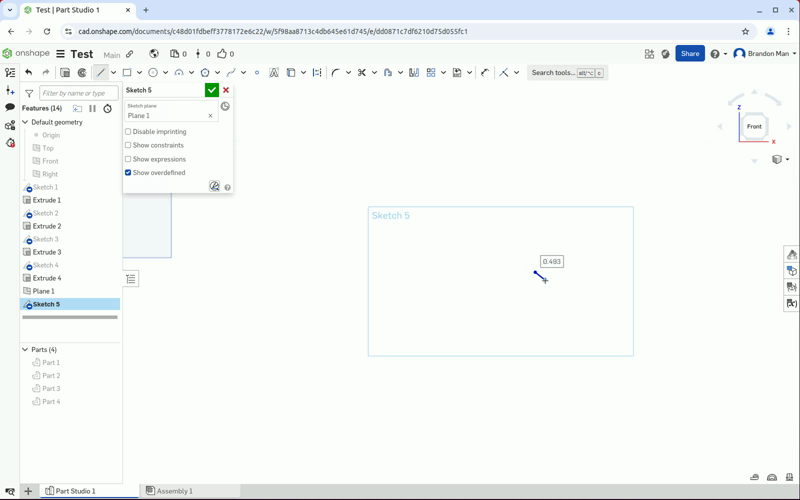
scroll(-6)
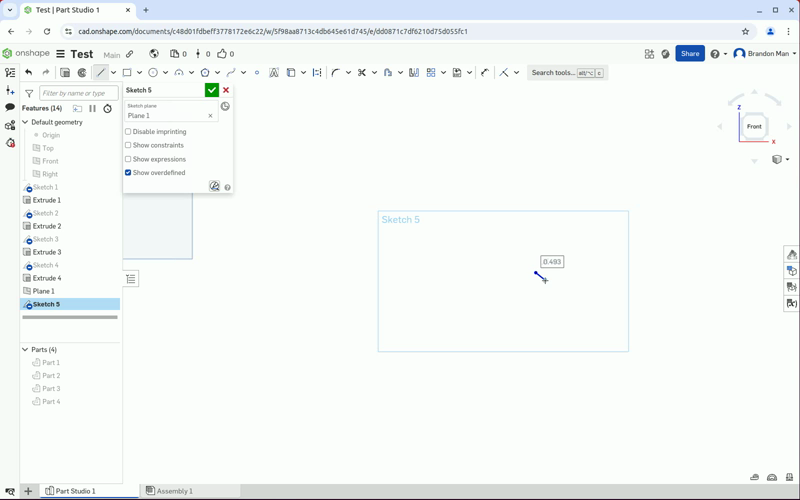
scroll(-6)
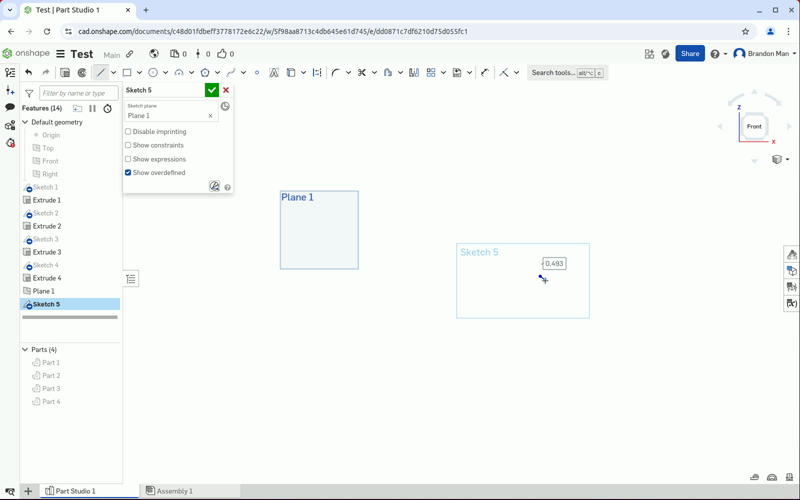
scroll(-6)
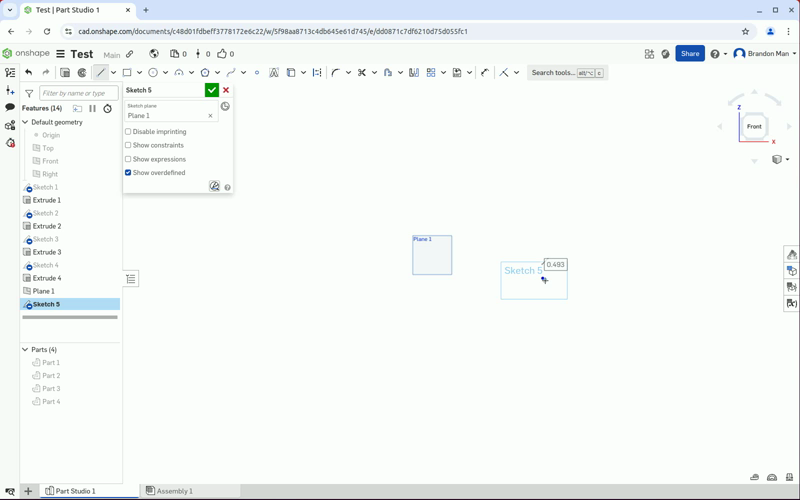
key_up(shift)
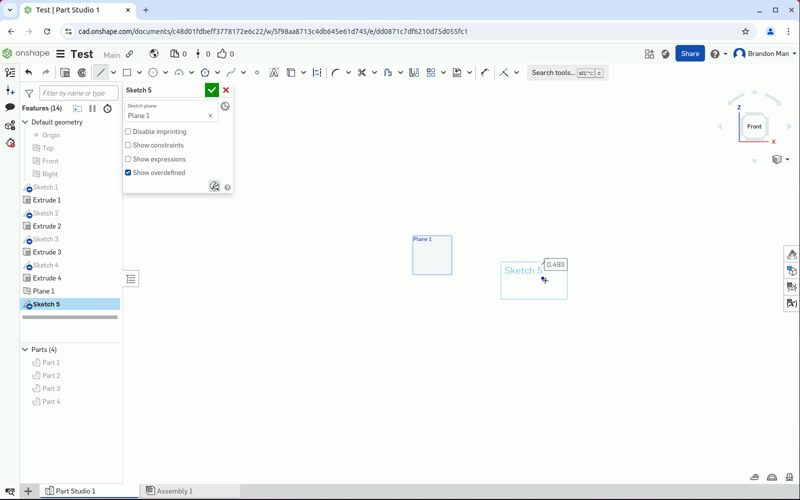
key_down(shift)
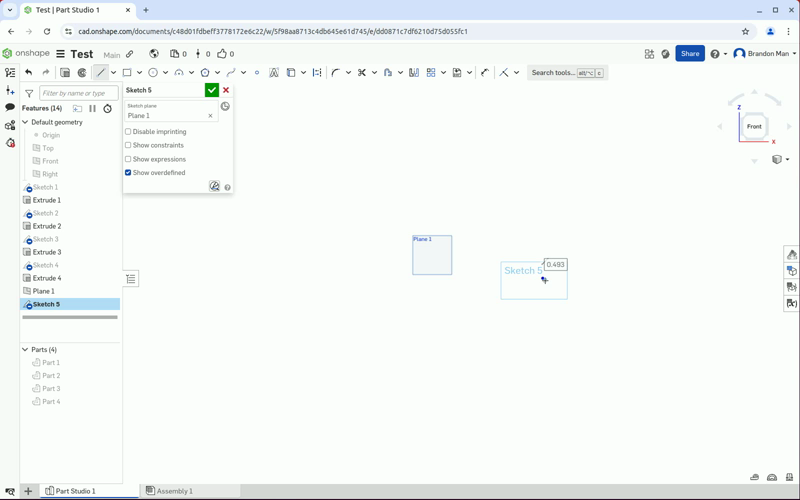
mouse_move(575, 280)
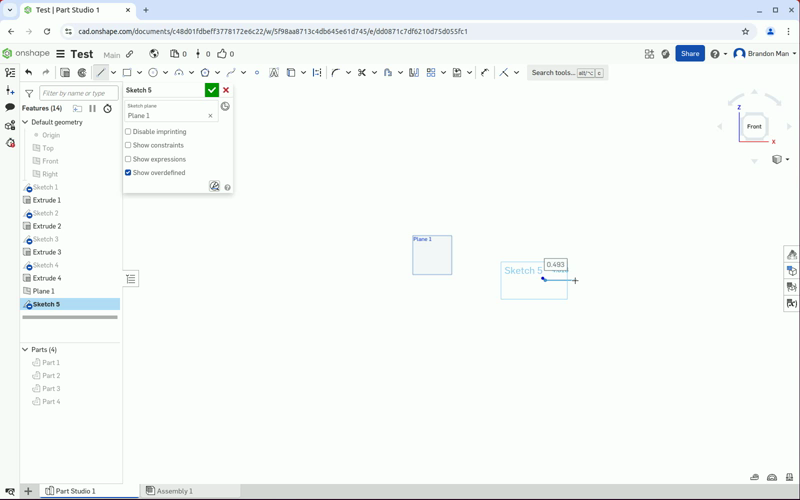
mouse_move(545, 278)
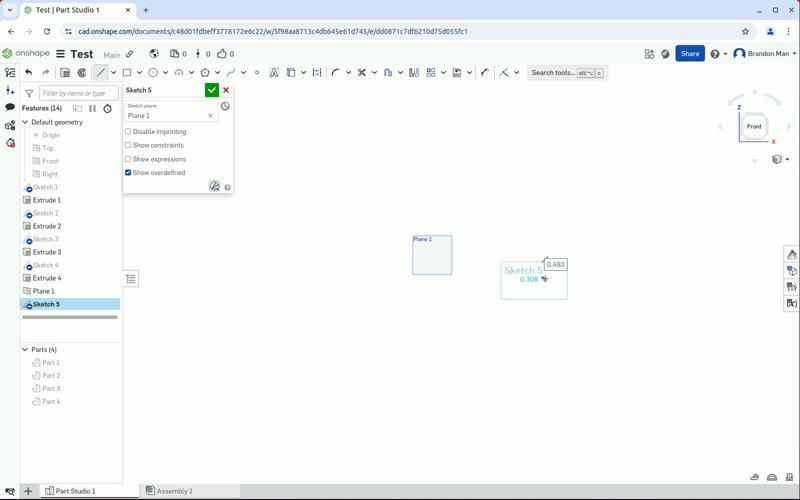
scroll(6)
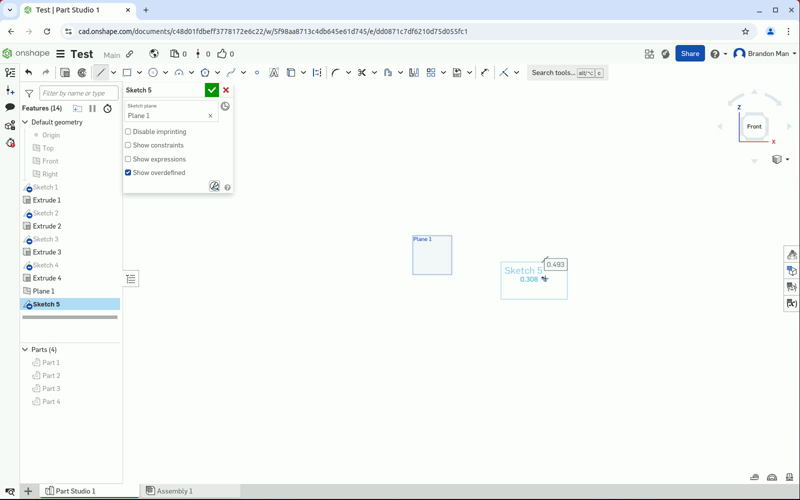
scroll(6)
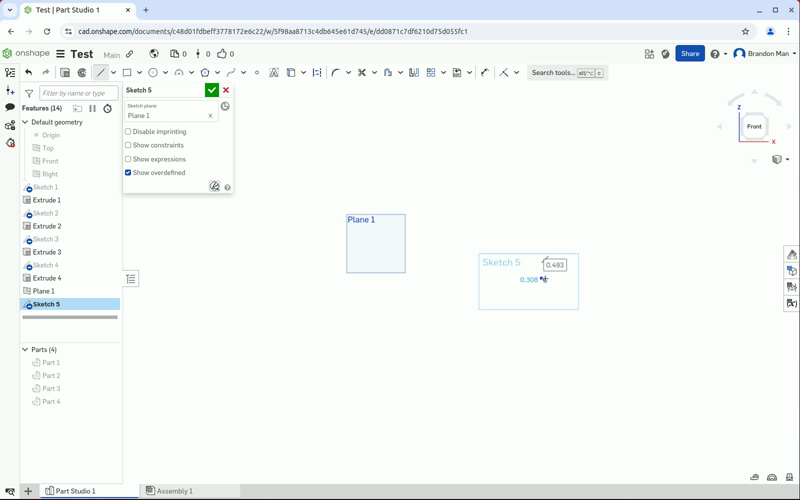
scroll(6)
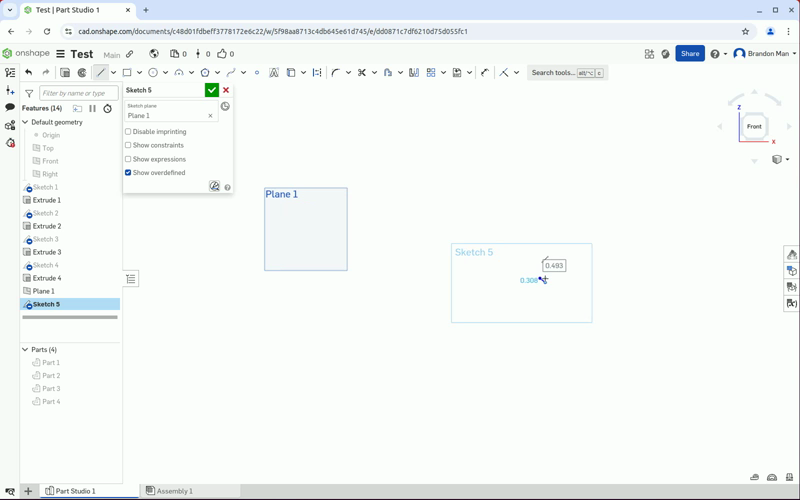
scroll(6)
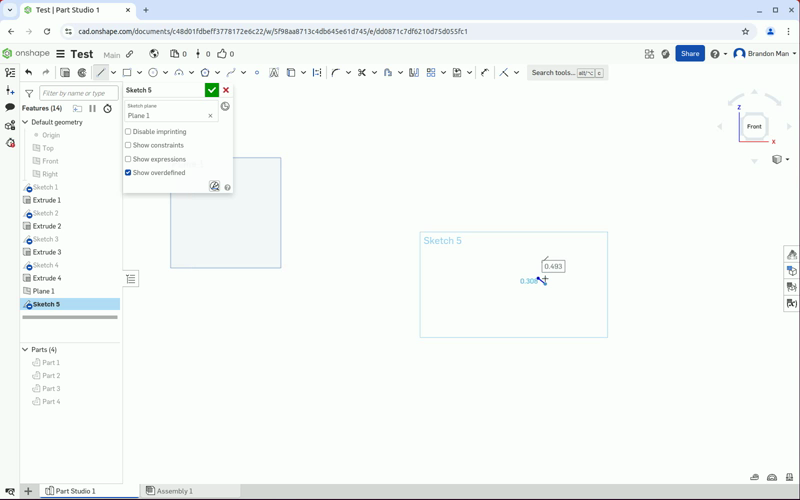
scroll(6)
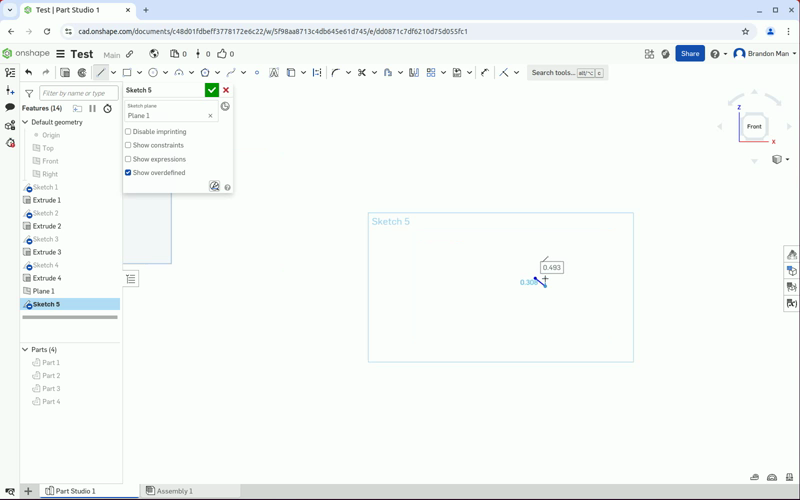
scroll(6)
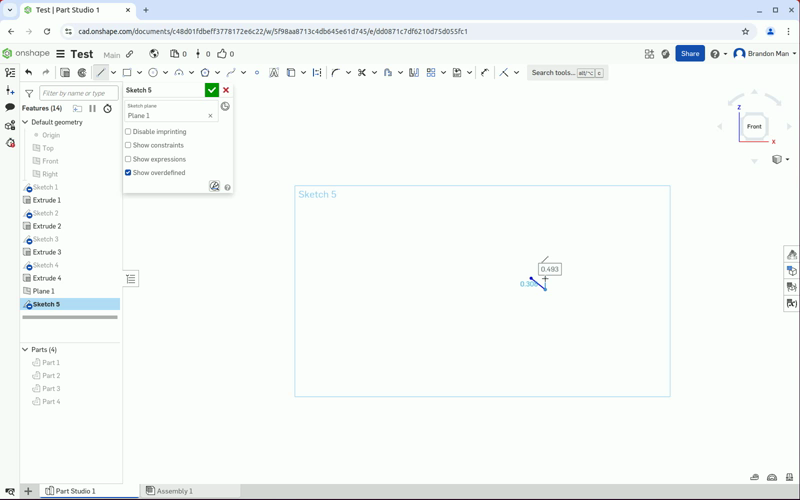
scroll(6)
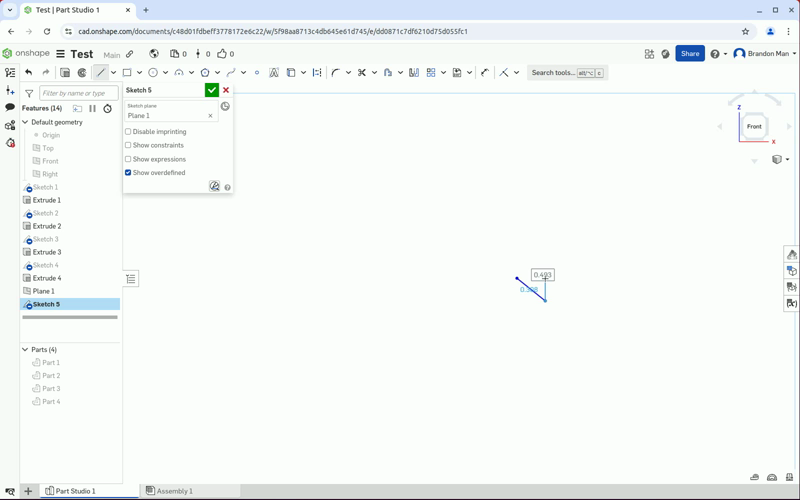
click(545, 278)
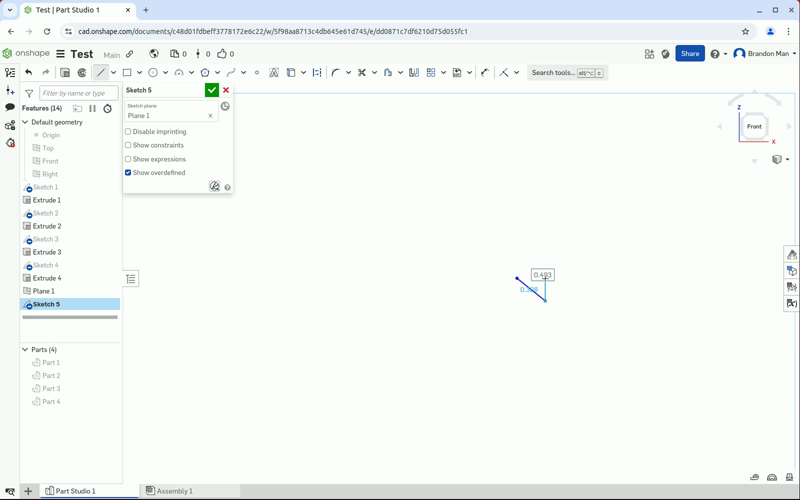
scroll(-6)
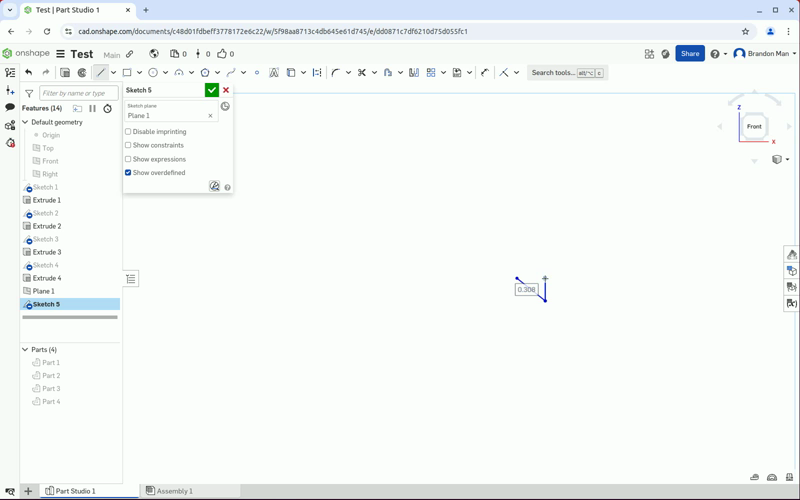
scroll(-6)
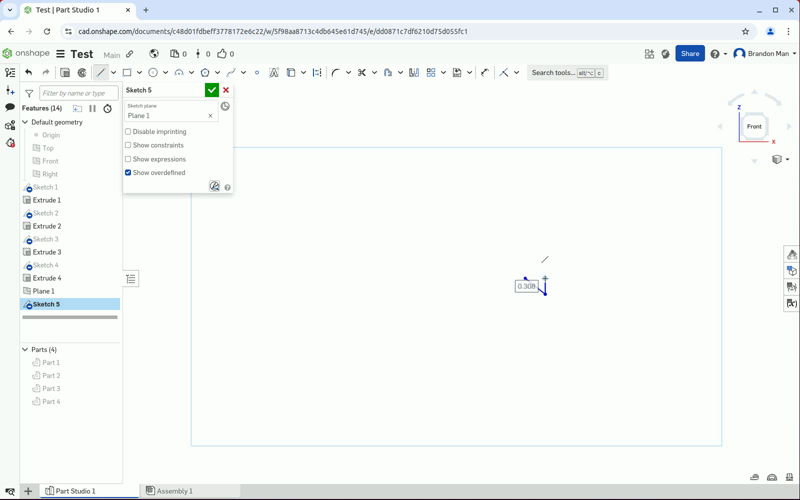
scroll(-6)
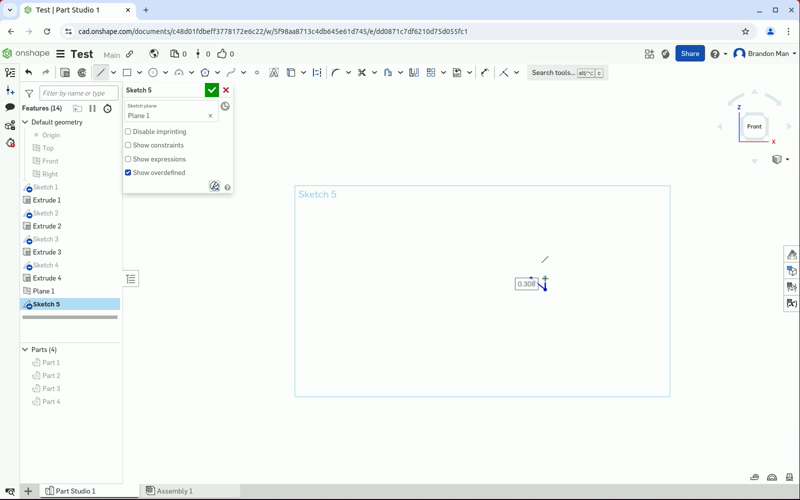
scroll(-6)
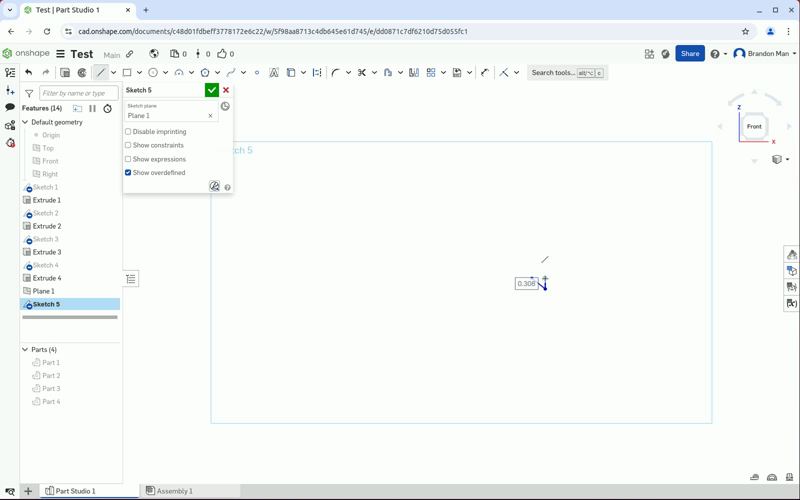
scroll(-6)
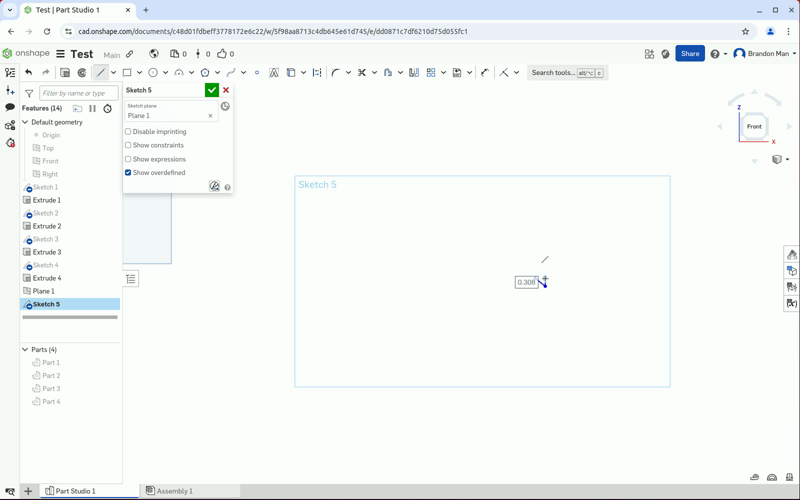
scroll(-6)
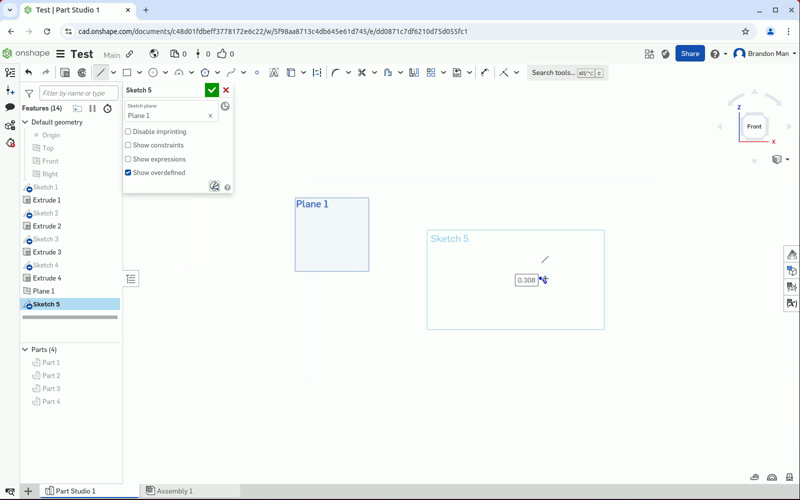
scroll(-6)
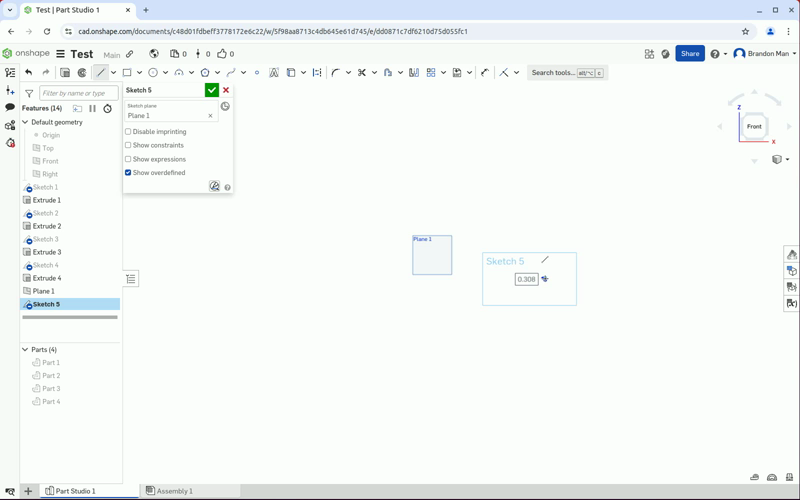
key_up(shift)
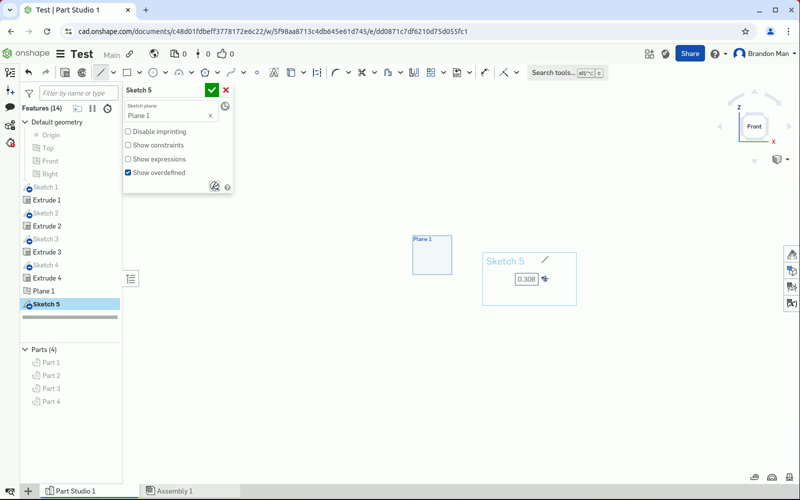
mouse_move(575, 278)
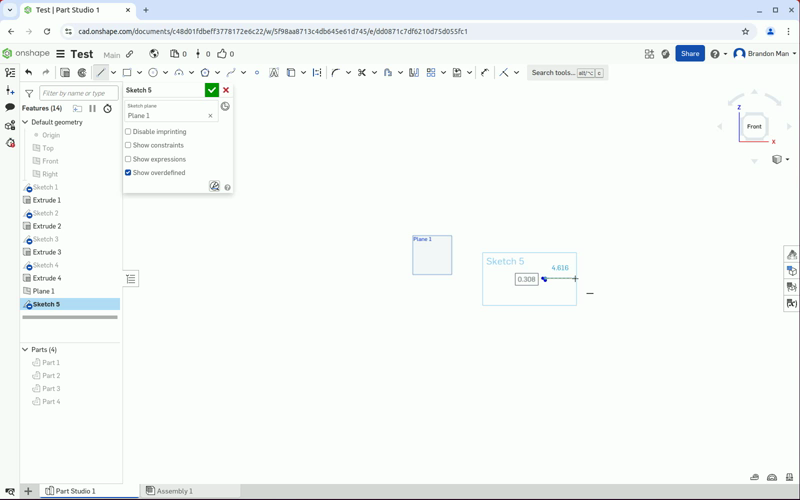
key_down(shift)
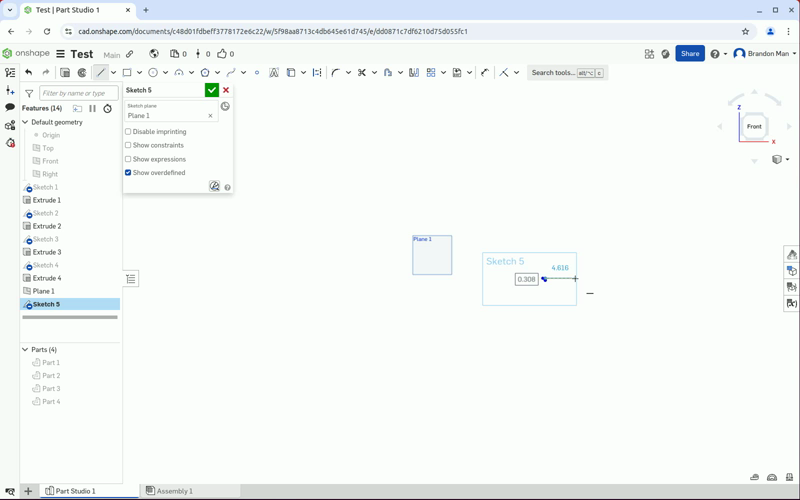
mouse_move(542, 278)
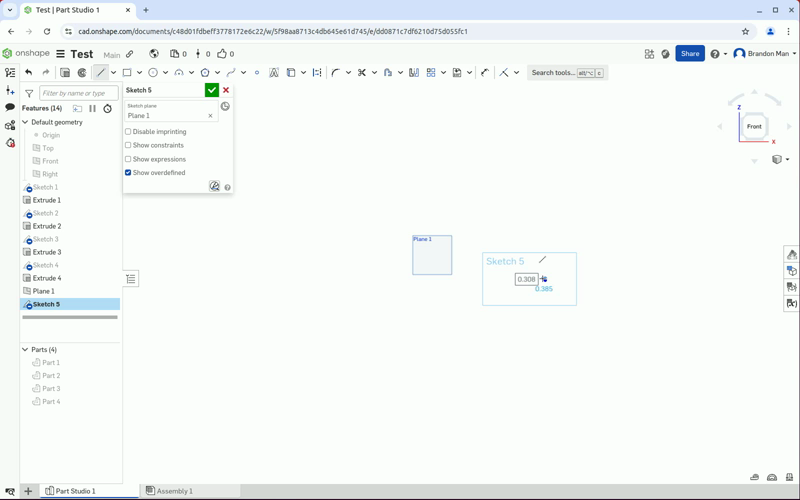
scroll(6)
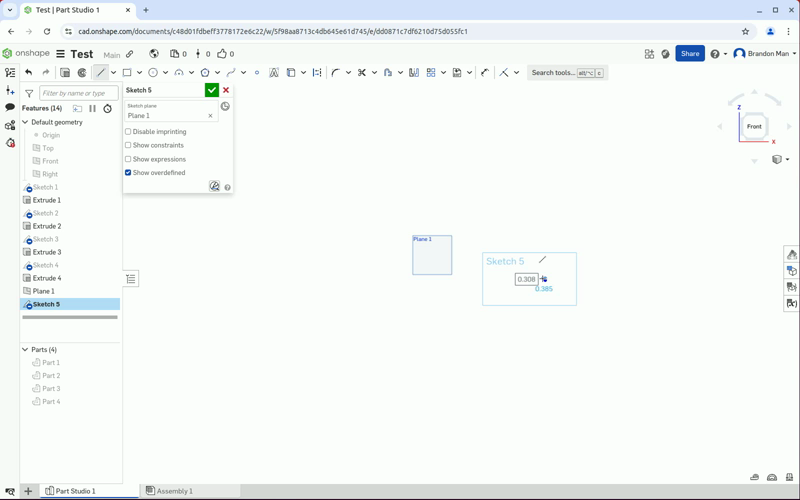
scroll(6)
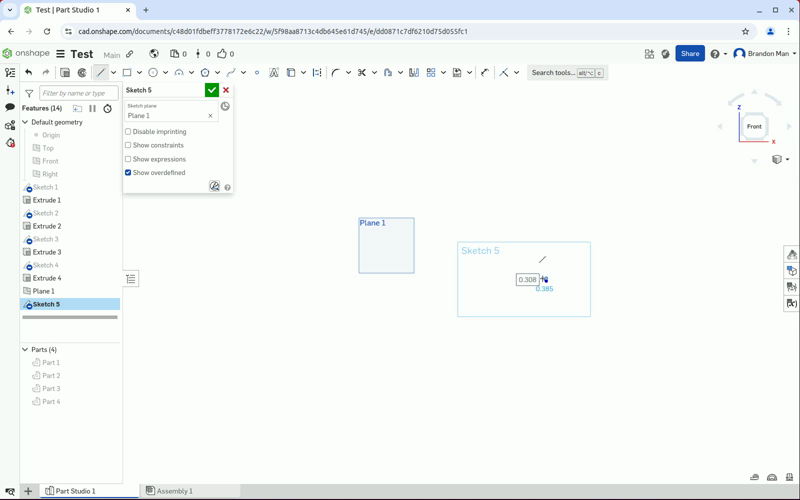
scroll(6)
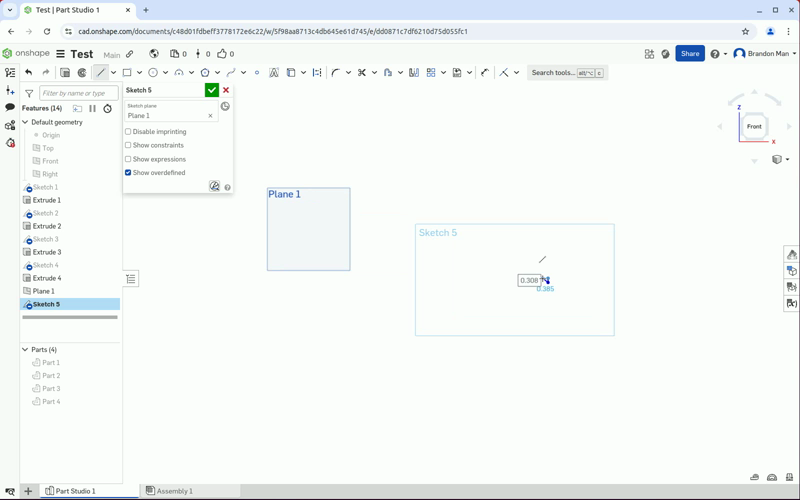
scroll(6)
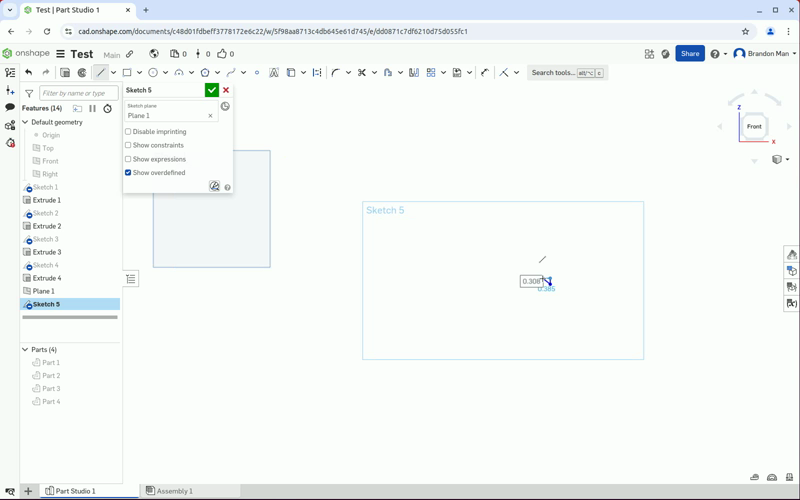
scroll(6)
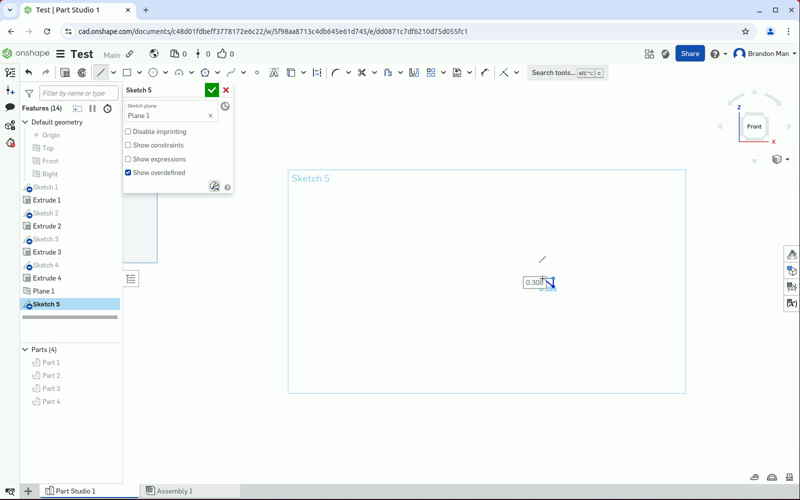
scroll(6)
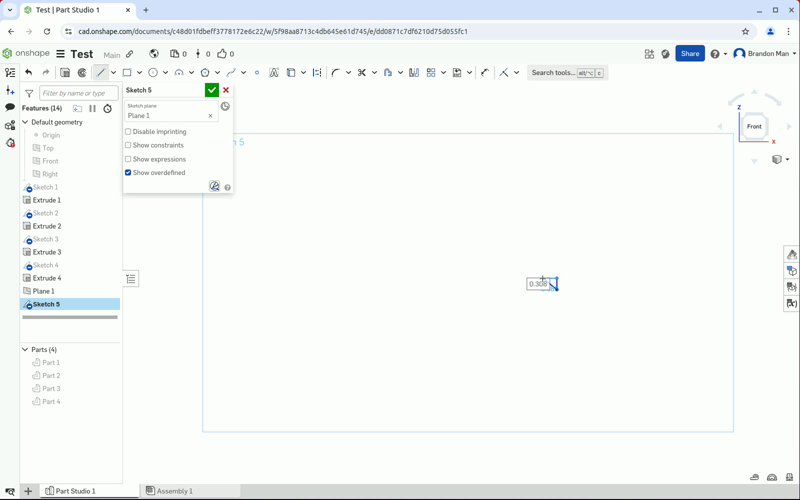
scroll(6)
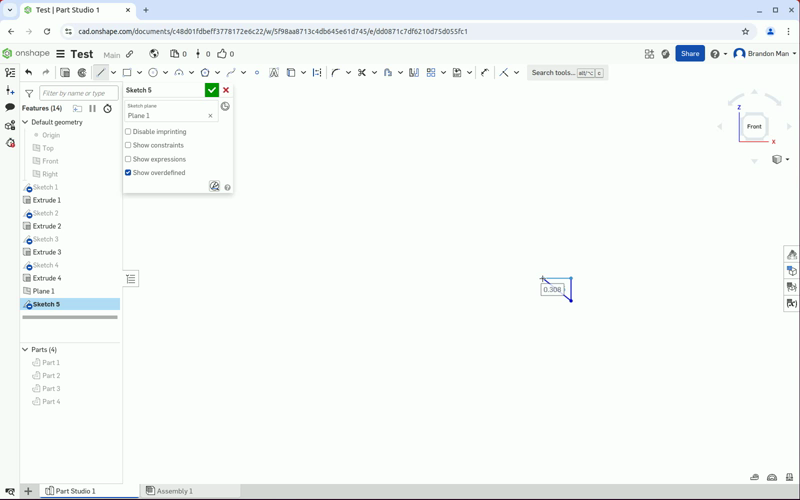
key_up(shift)
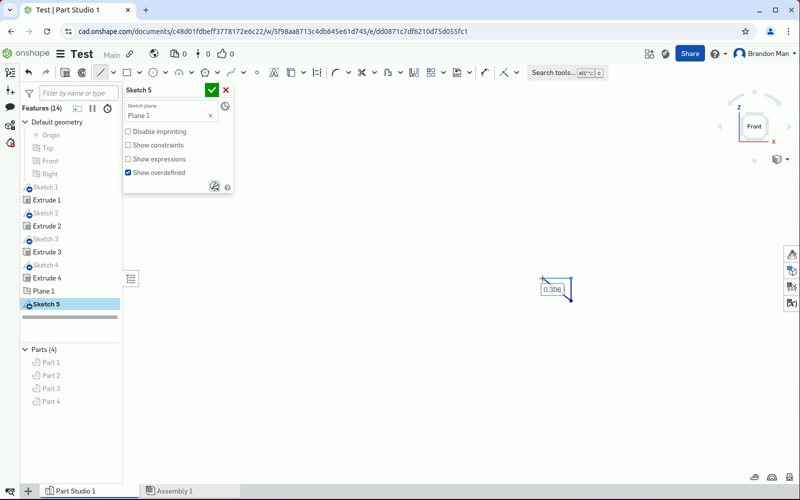
click(542, 278)
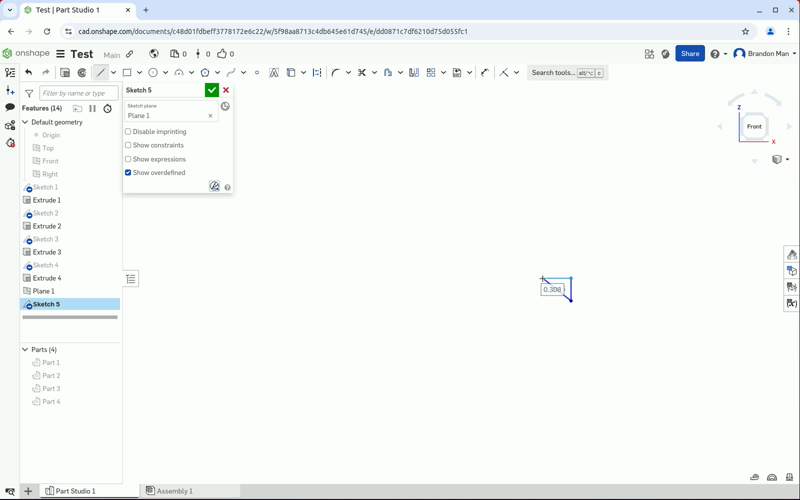
scroll(-6)
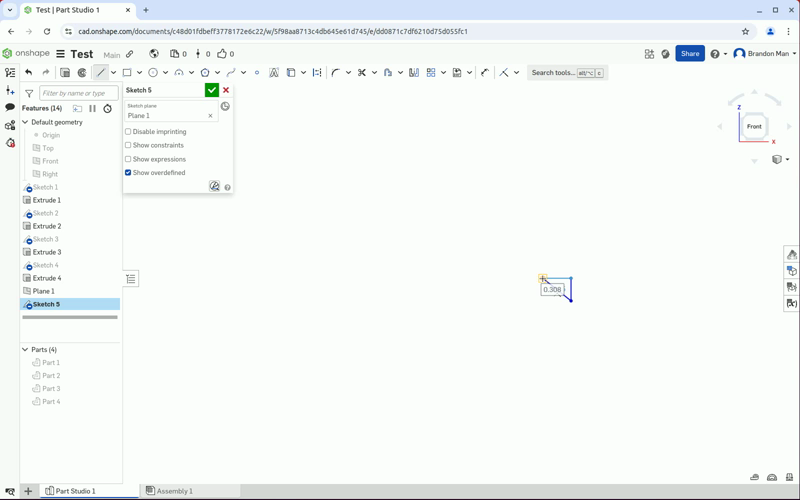
scroll(-6)
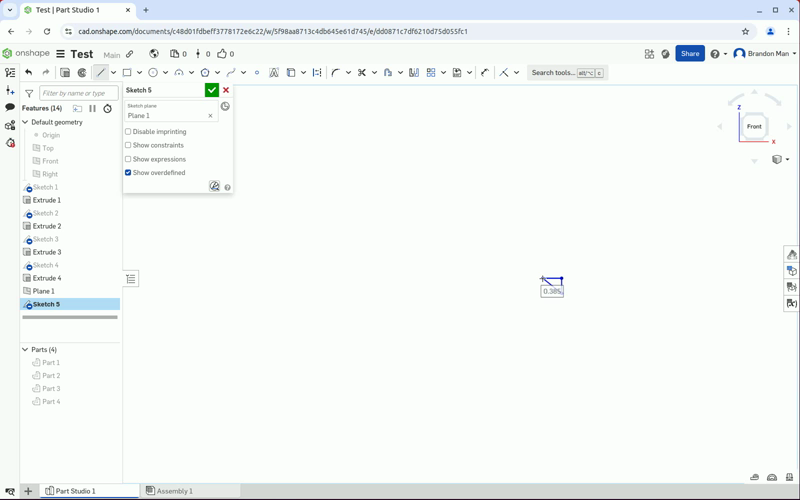
scroll(-6)
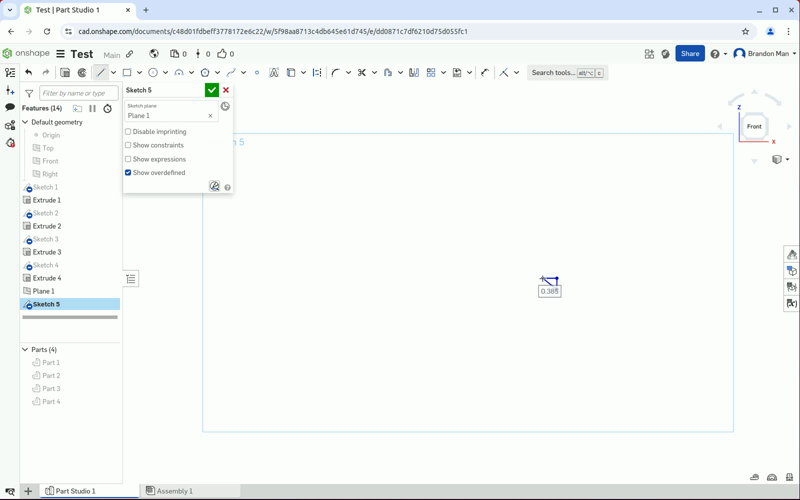
scroll(-6)
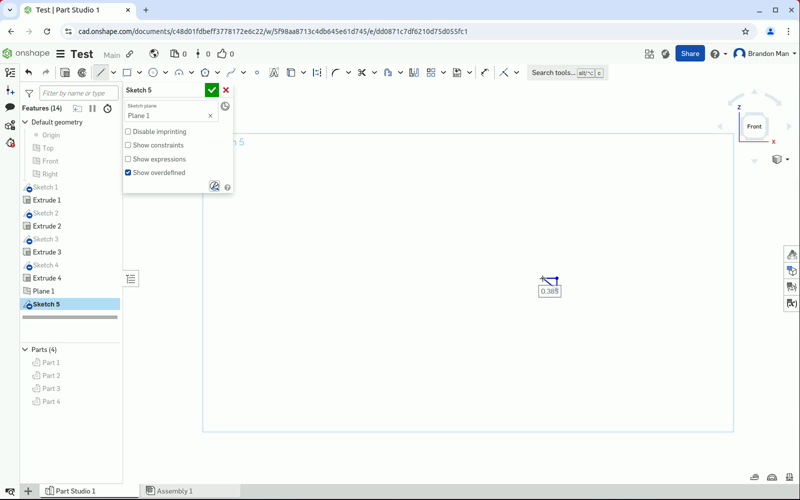
scroll(-6)
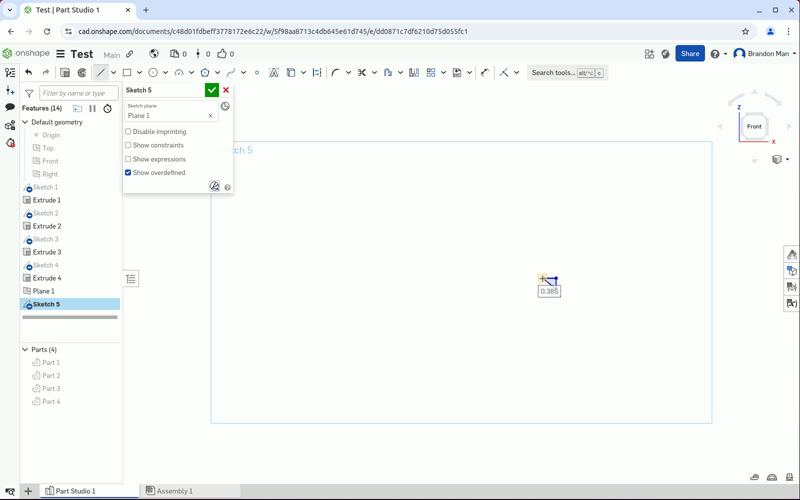
scroll(-6)
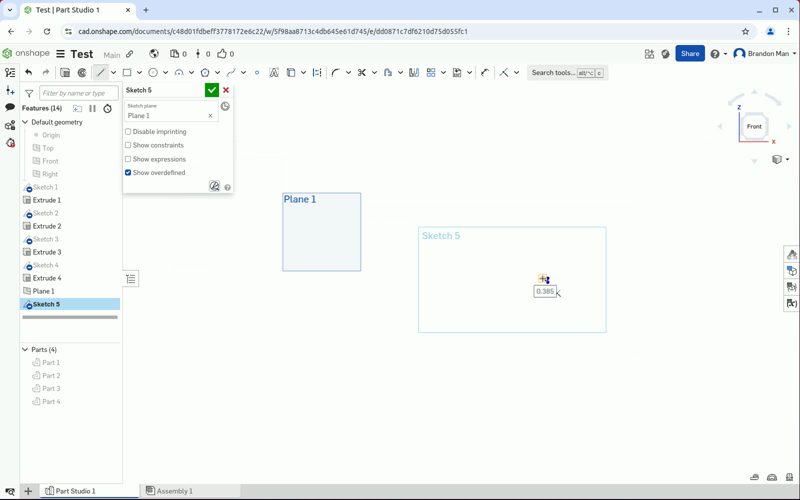
scroll(-6)
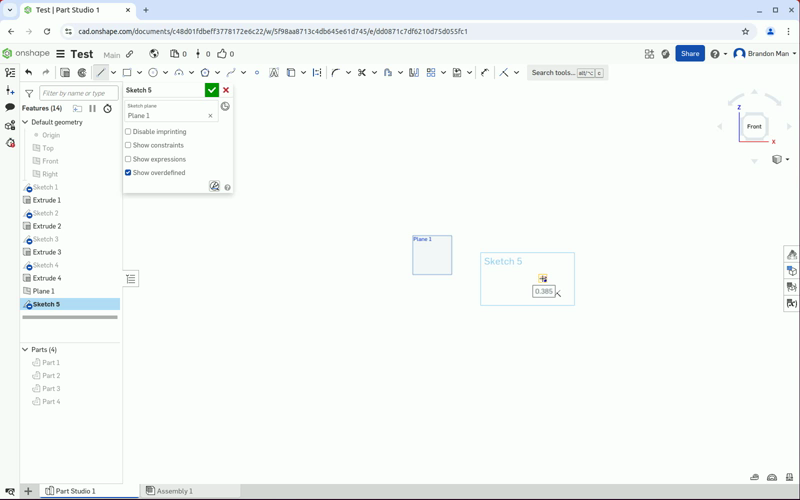
key(esc)
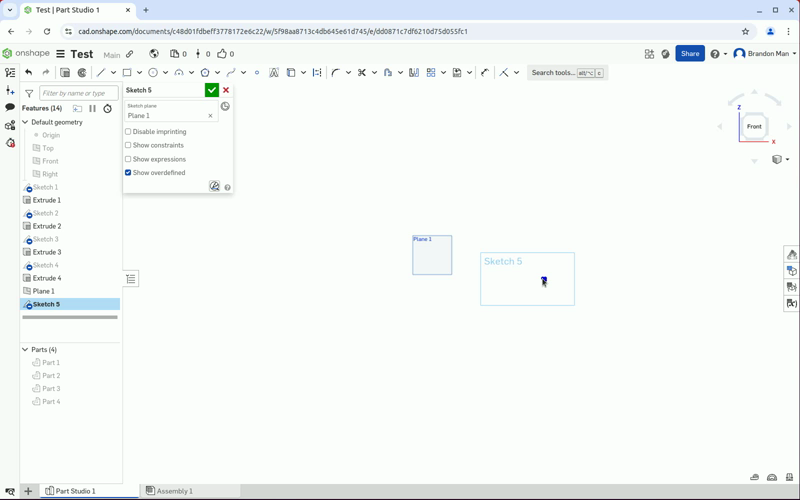
mouse_move(543, 279)
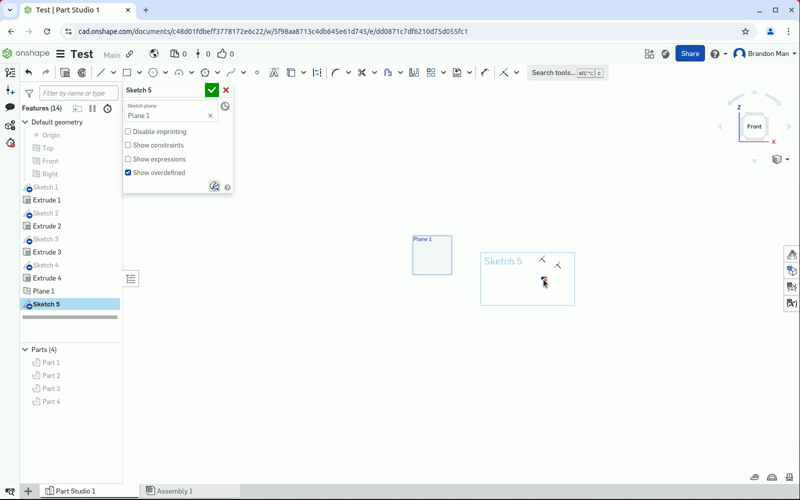
scroll(6)
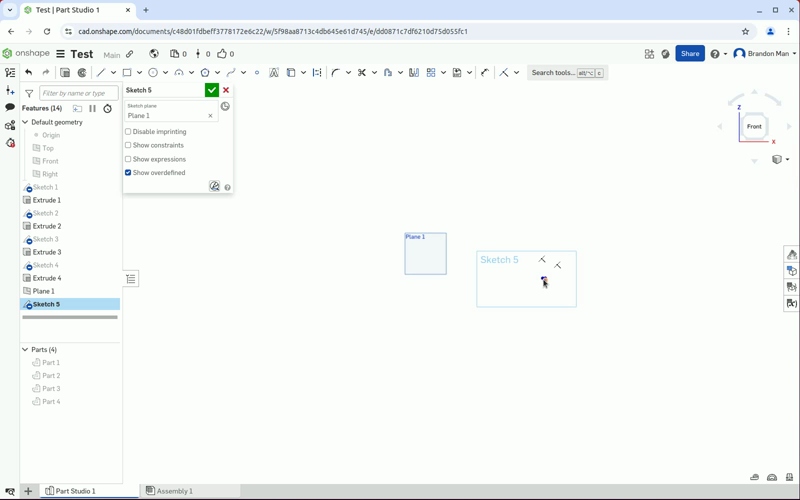
scroll(6)
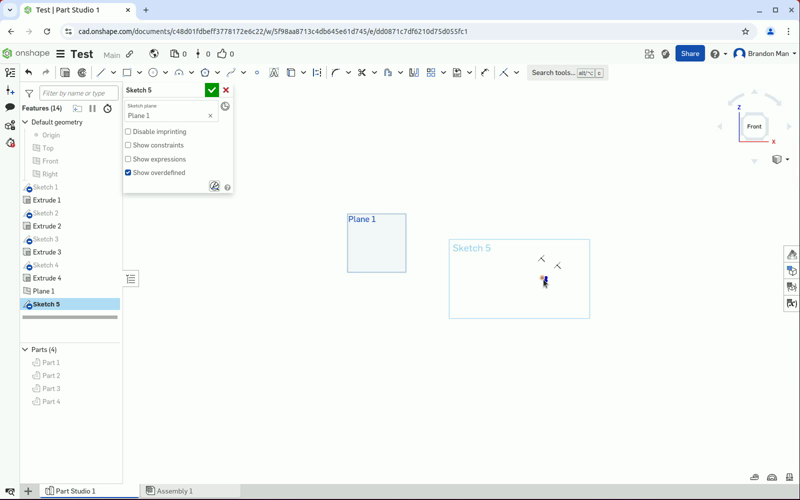
scroll(6)
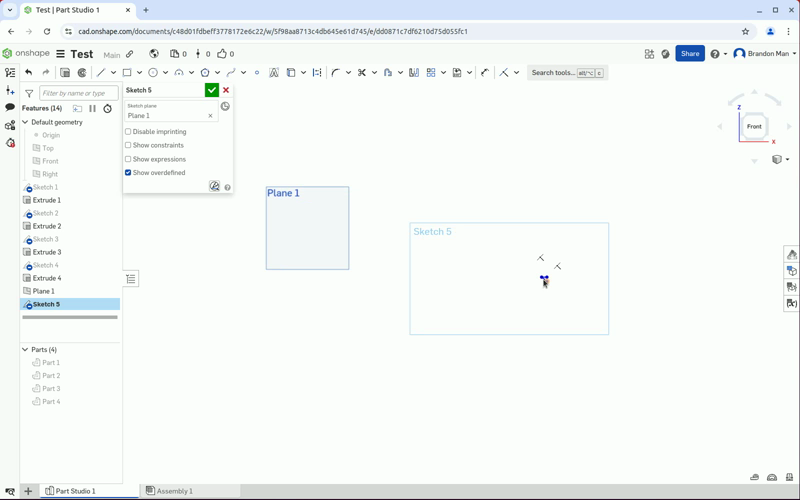
scroll(6)
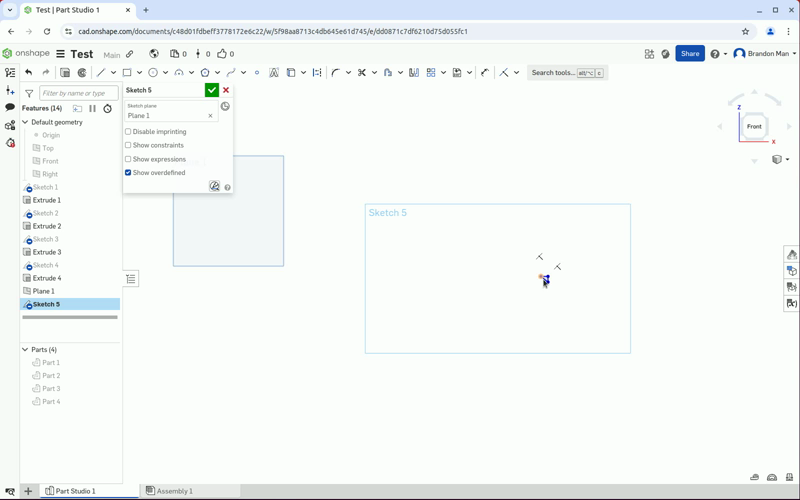
scroll(6)
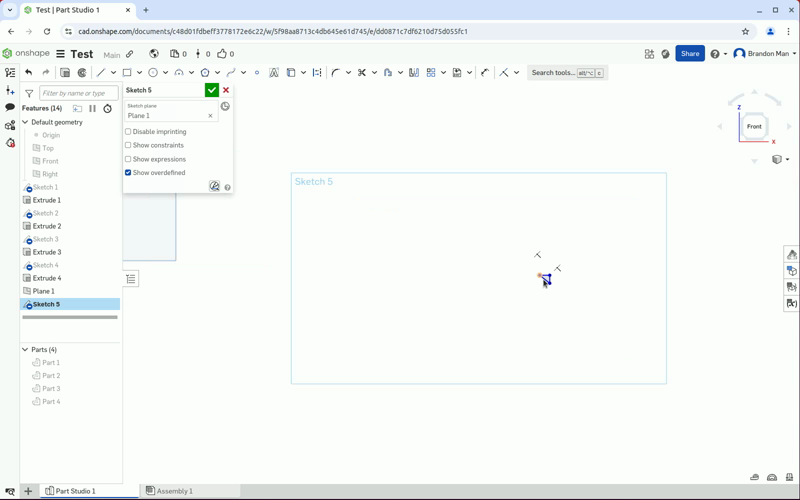
scroll(6)
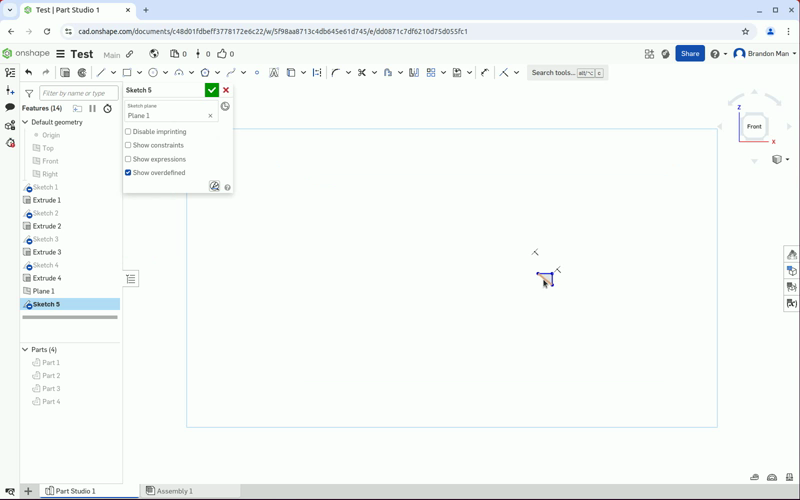
scroll(6)
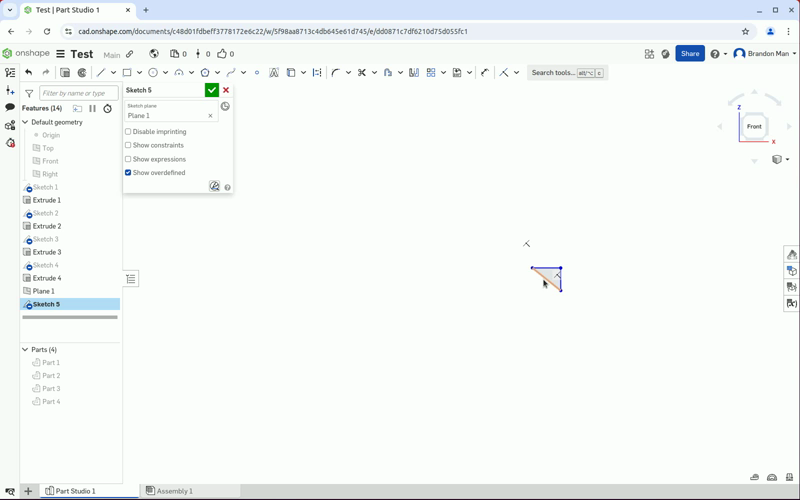
click(543, 279)
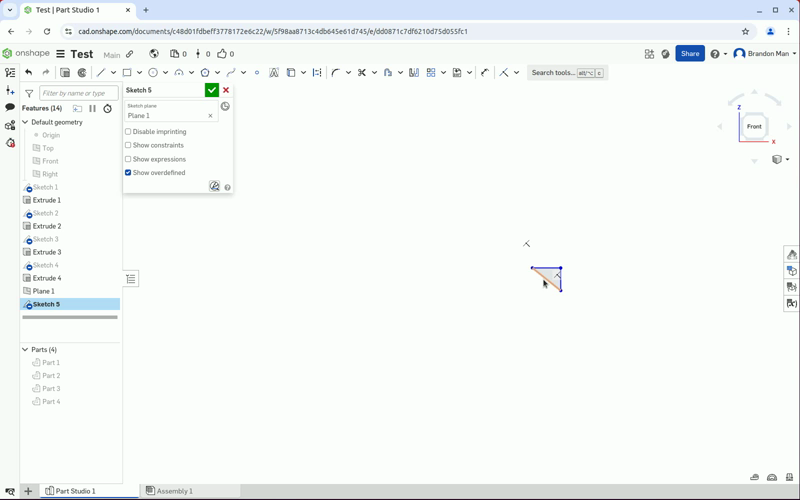
scroll(-6)
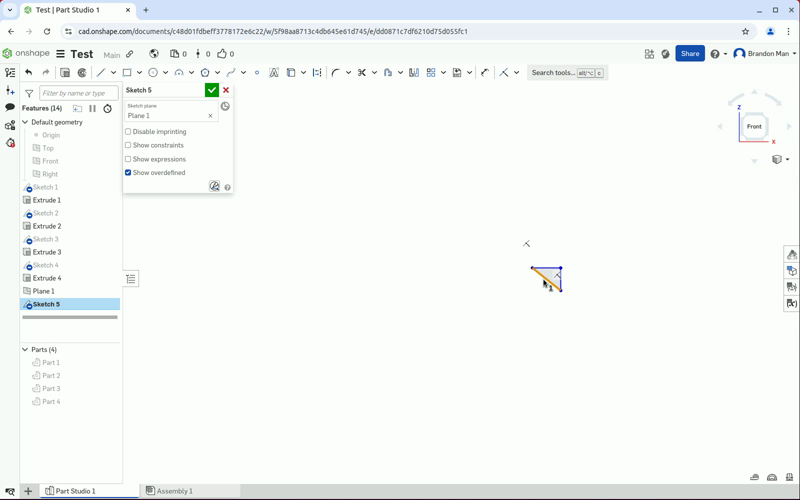
scroll(-6)
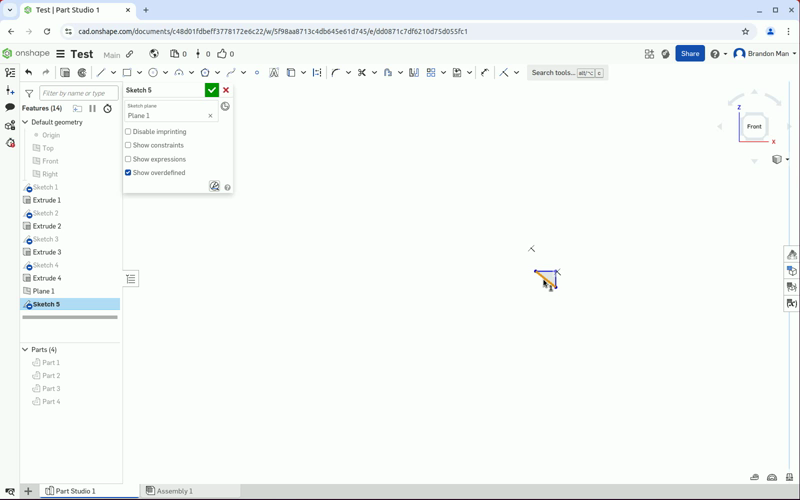
scroll(-6)
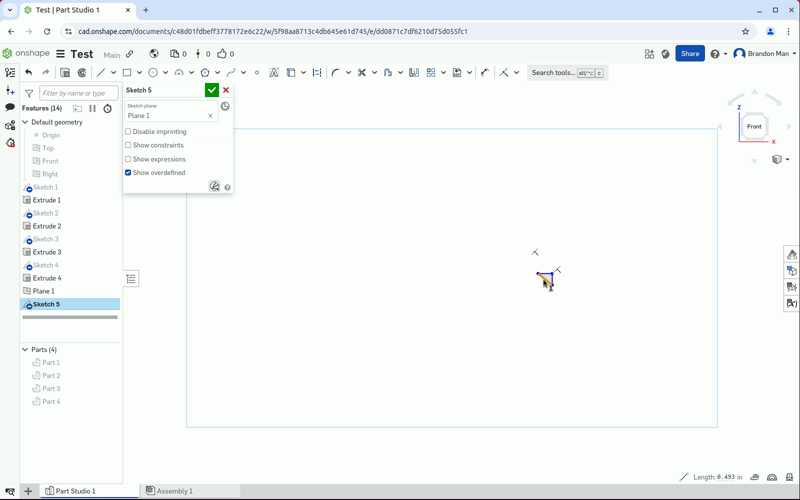
scroll(-6)
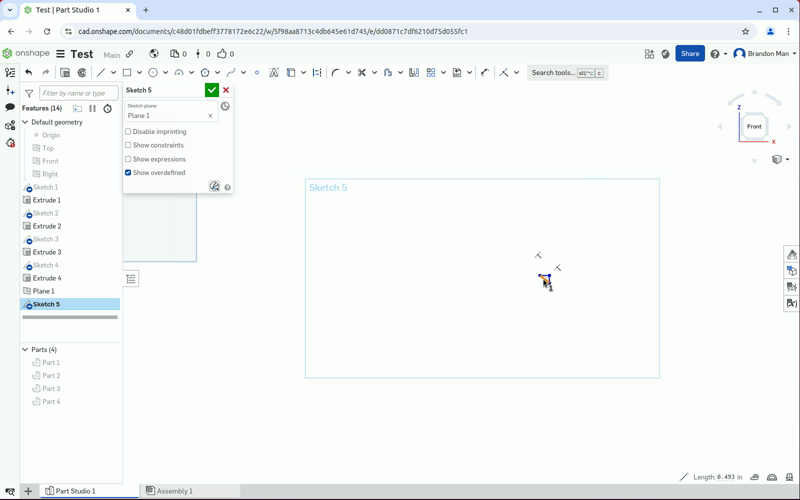
scroll(-6)
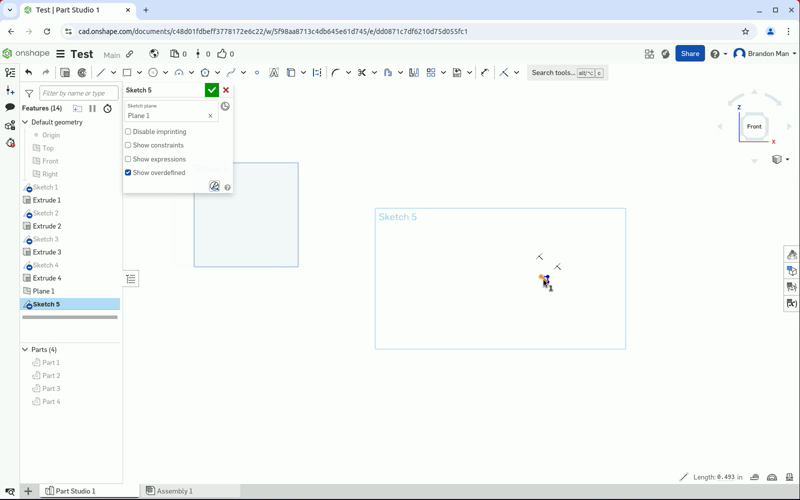
scroll(-6)
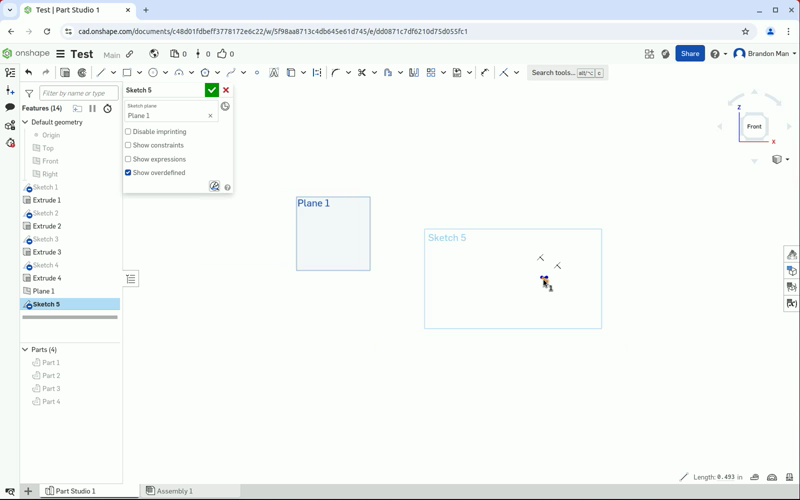
scroll(-6)
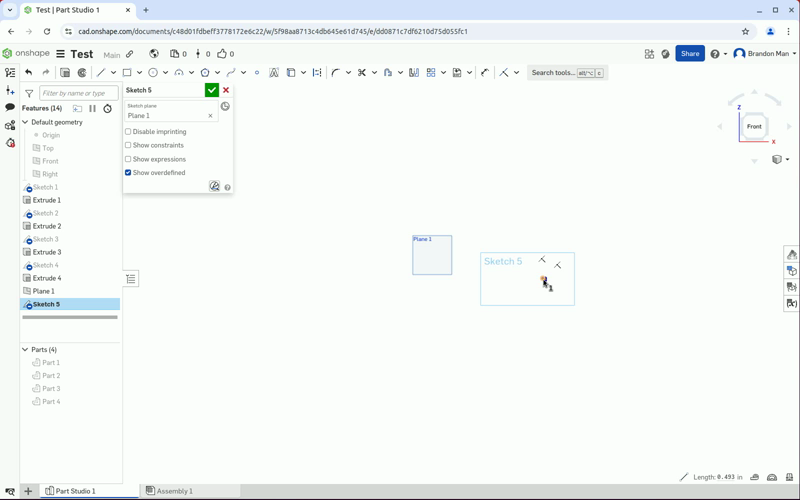
mouse_move(73, 352)
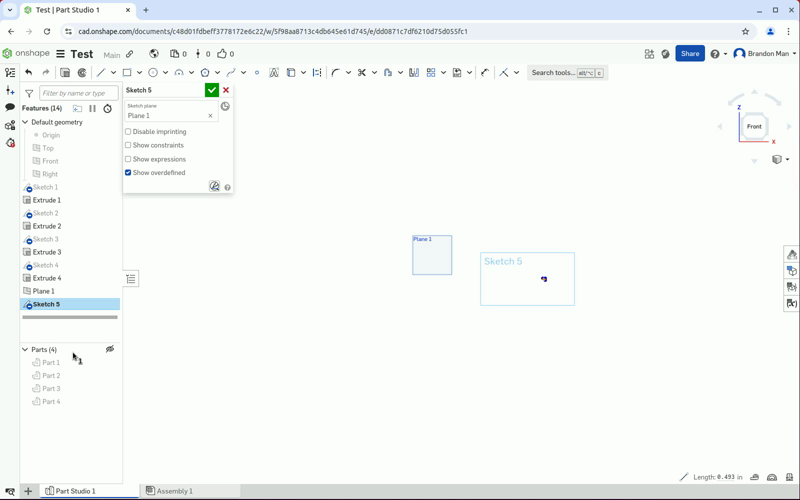
key(shift+y)
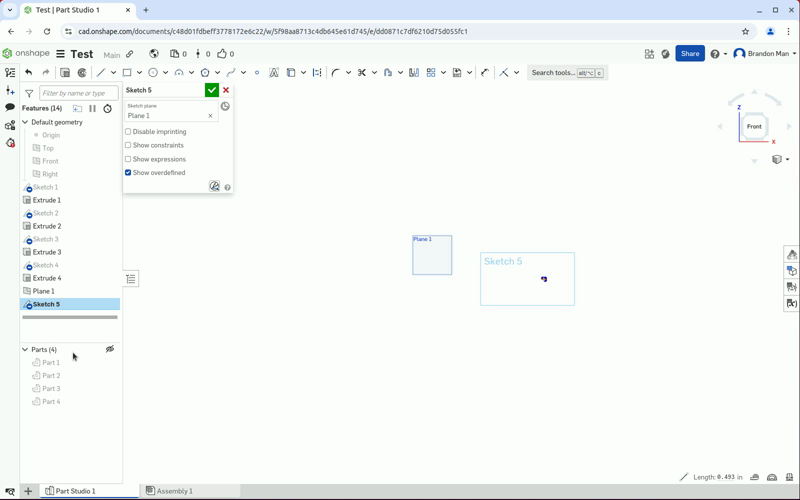
key(shift+e)
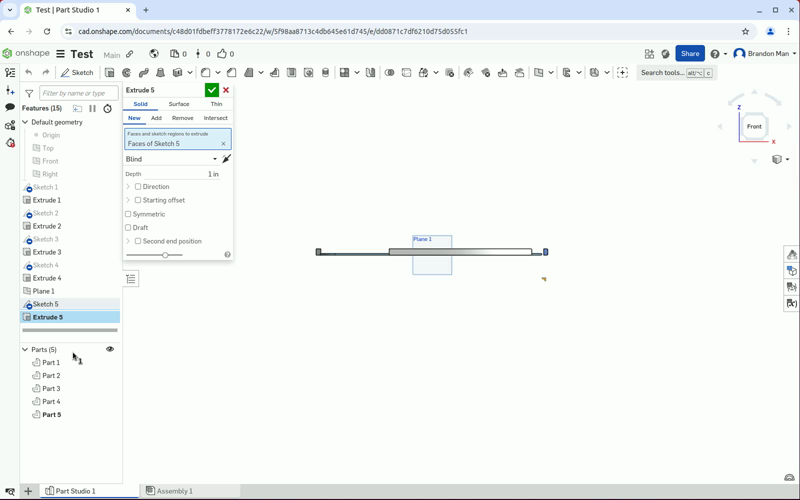
mouse_move(143, 106)
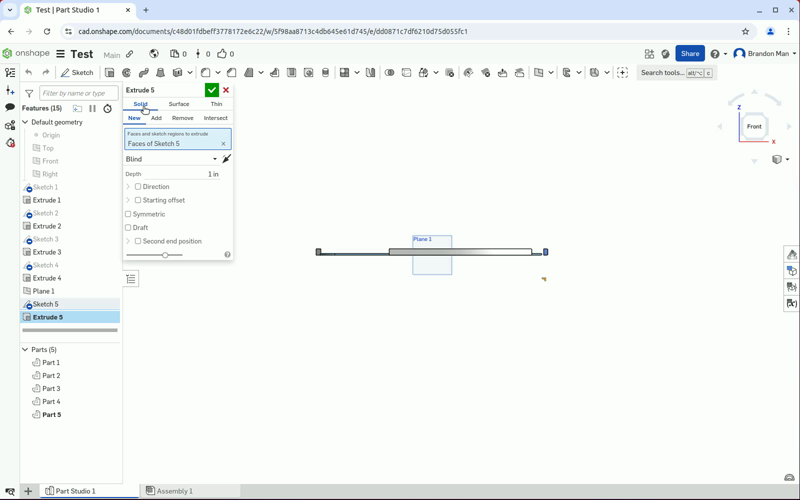
click(143, 106)
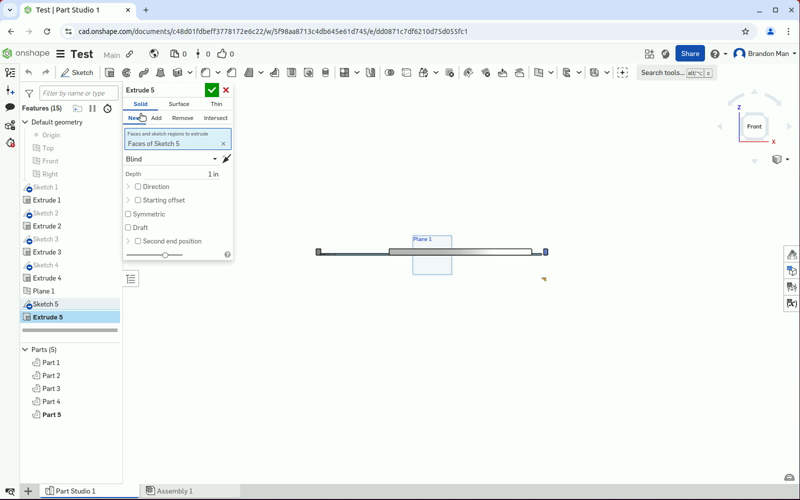
mouse_move(137, 120)
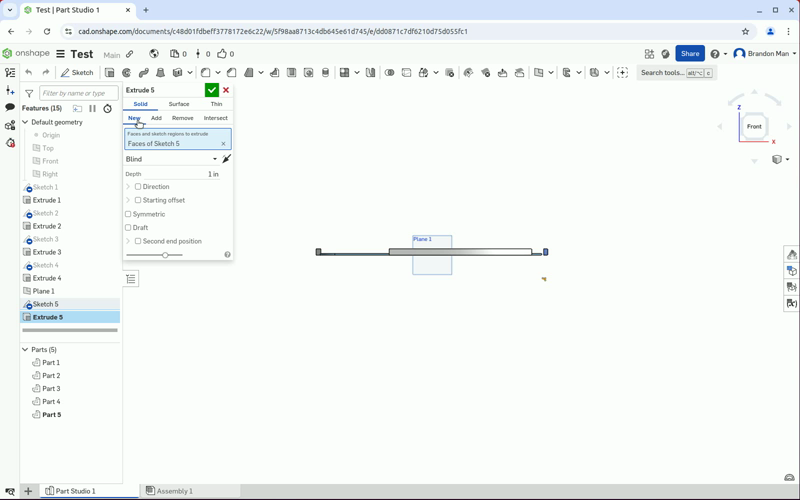
click(137, 120)
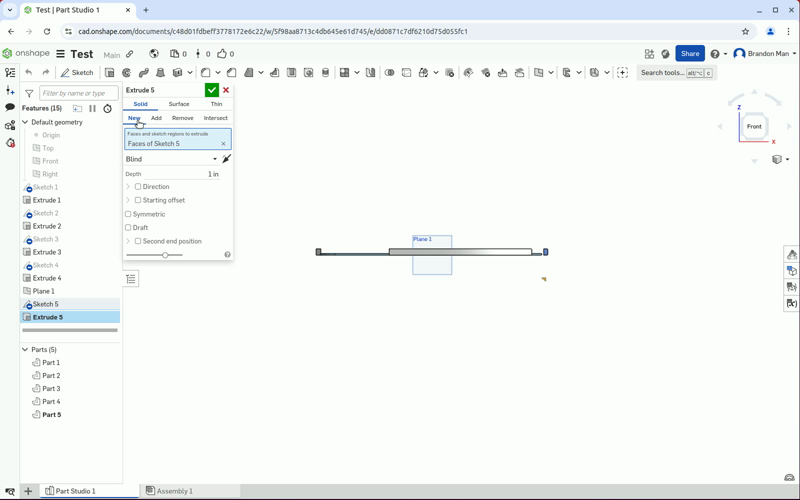
key(tab, 4)
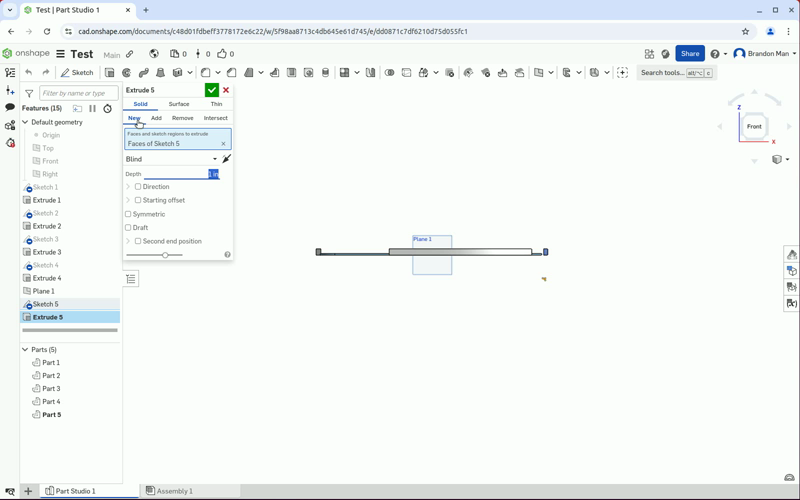
text(-30.811)
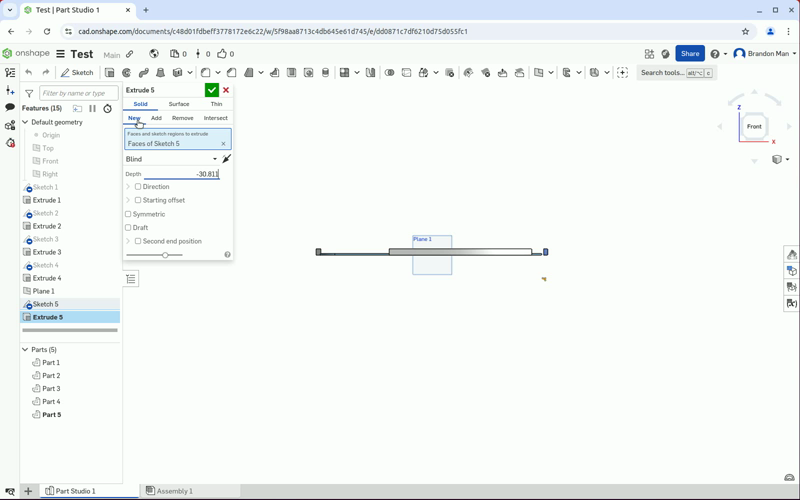
key(enter)
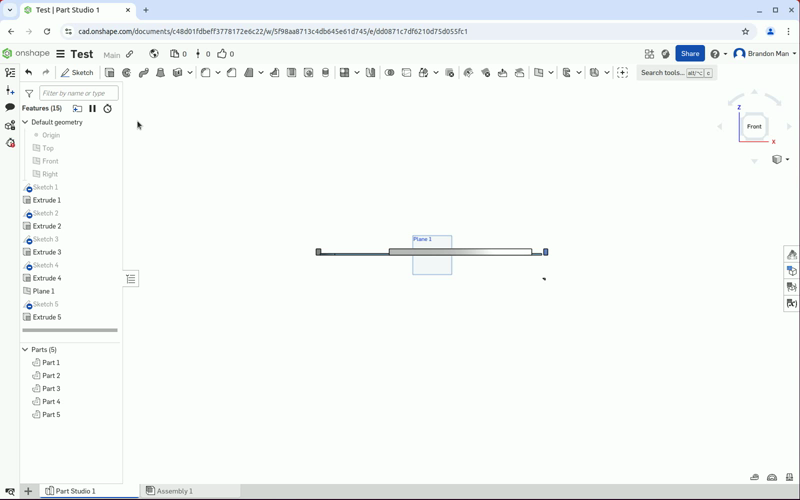
key(shift+h)
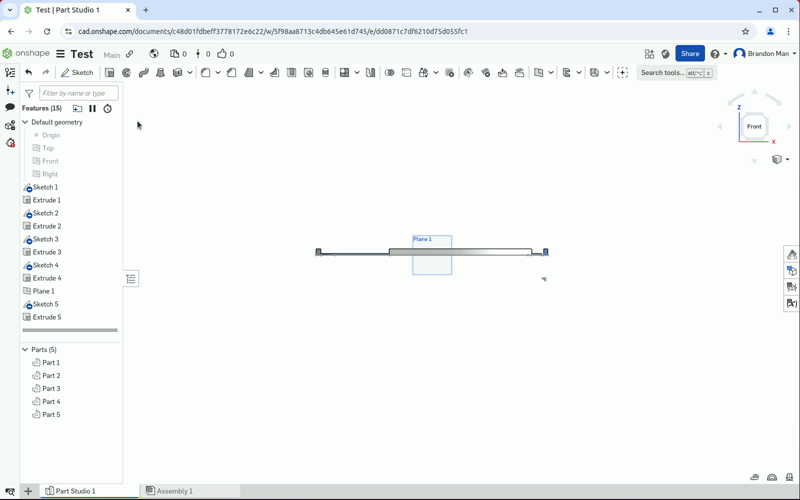
key(shift+h)
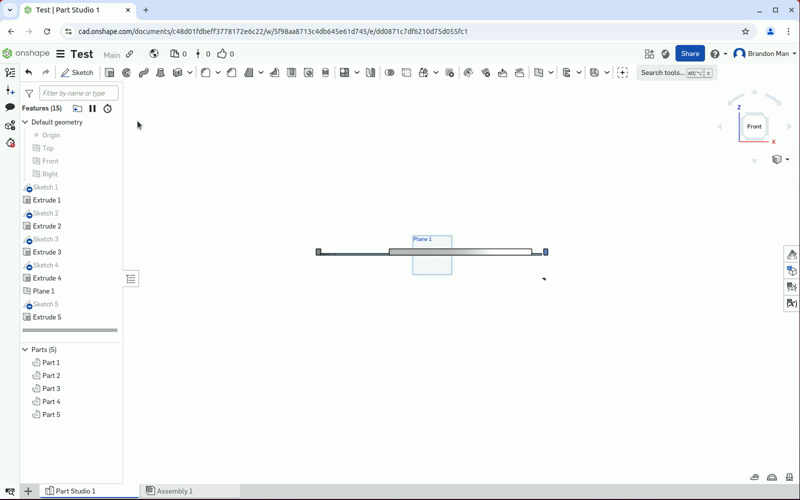
mouse_move(73, 189)
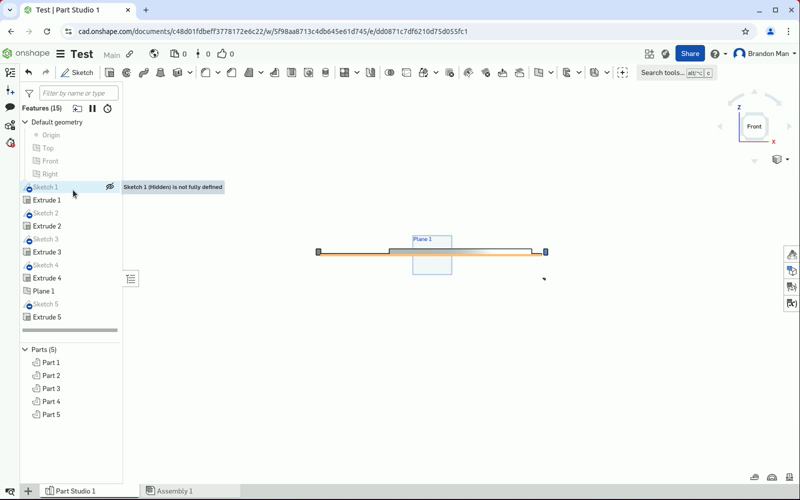
click(73, 189)
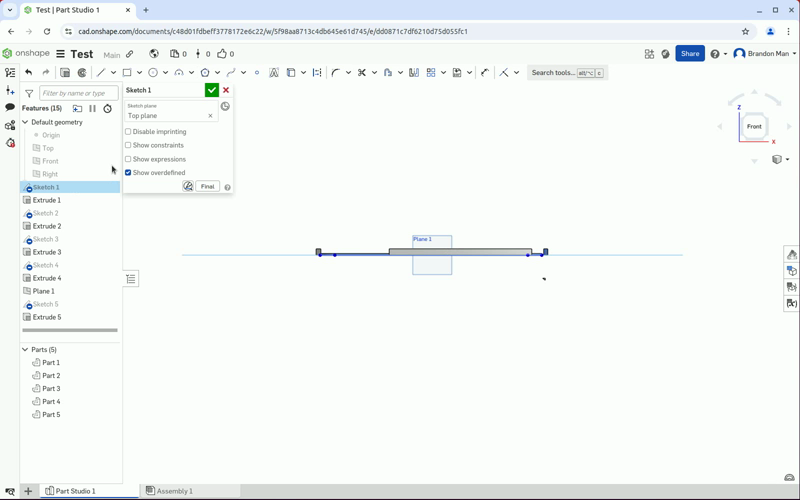
mouse_move(229, 92)
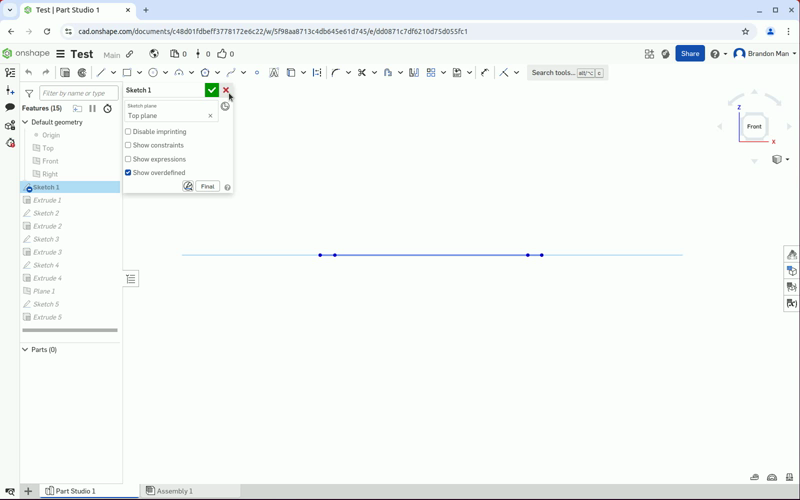
click(229, 92)
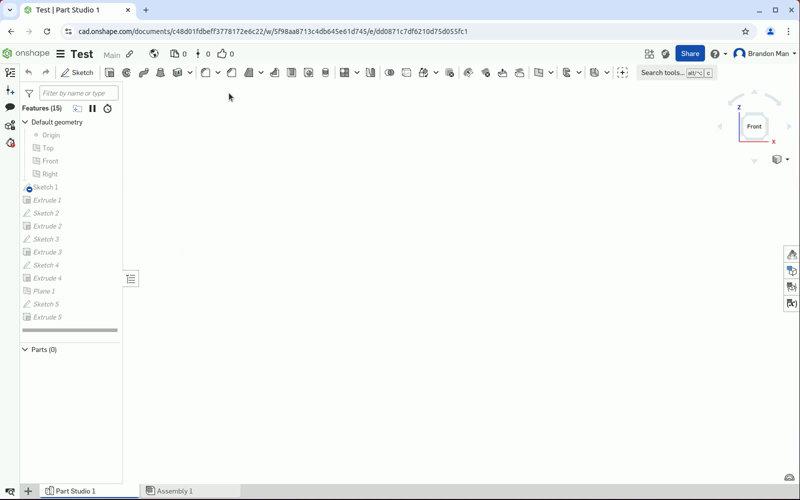
key(shift+s)
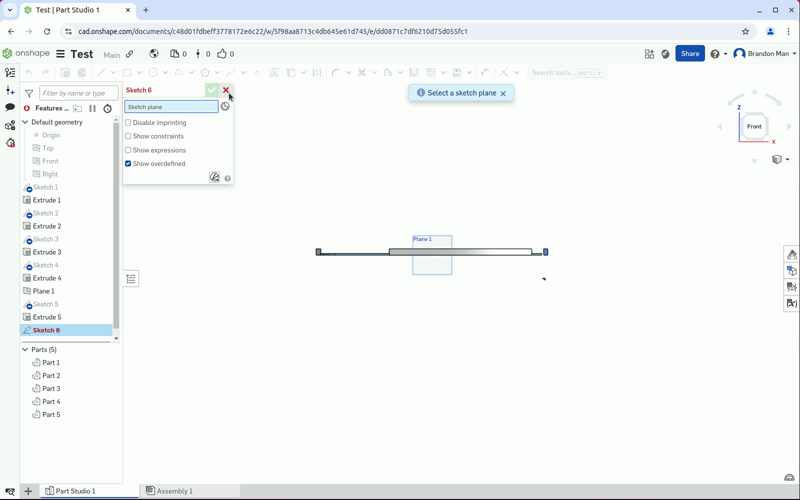
mouse_move(69, 293)
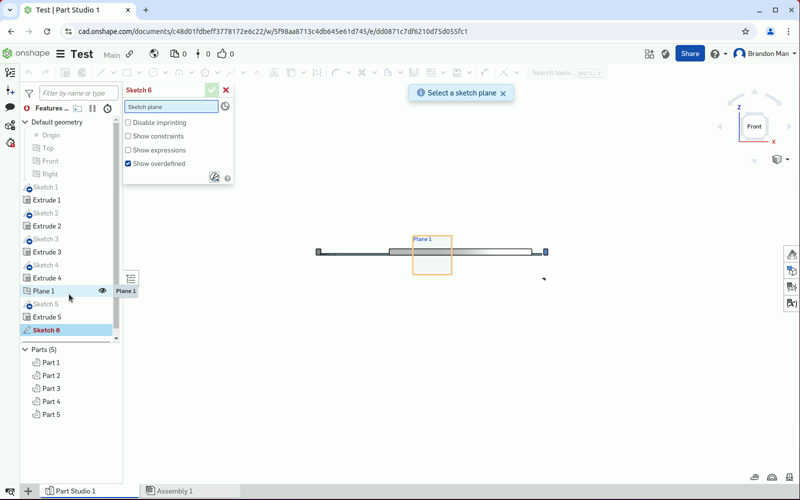
click(69, 293)
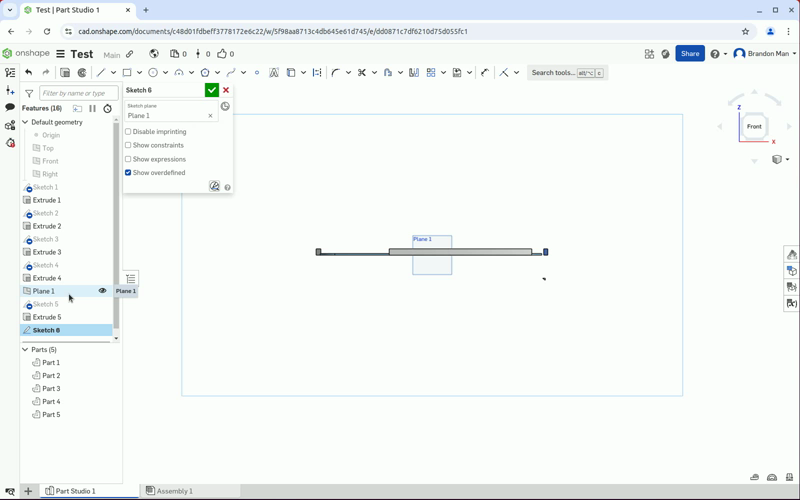
mouse_move(73, 352)
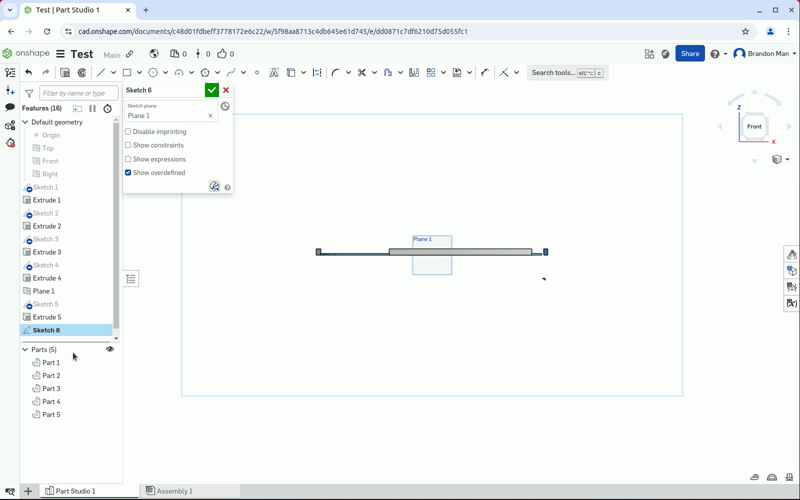
key(y)
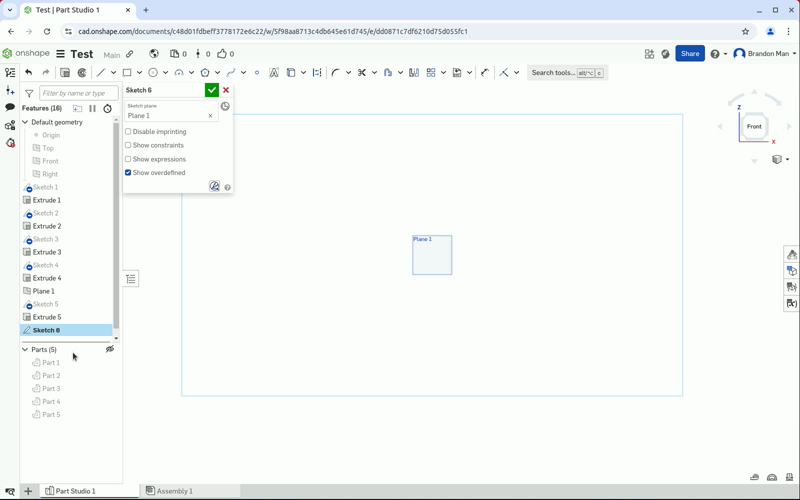
key(l)
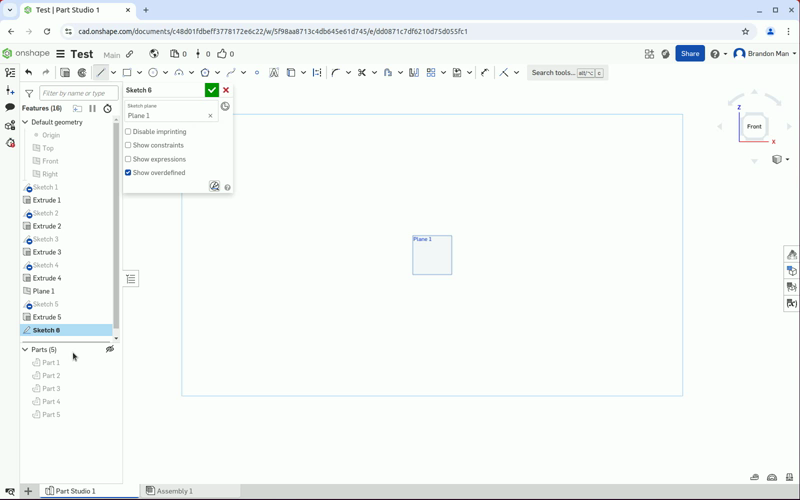
key_down(shift)
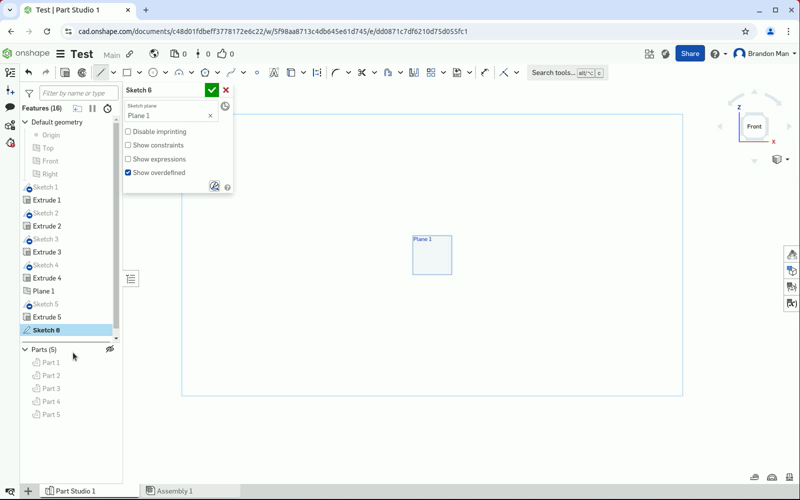
mouse_move(377, 279)
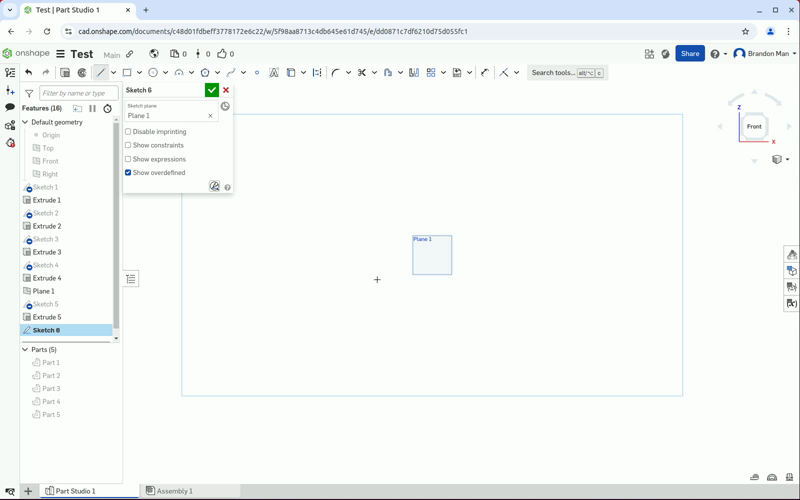
click(377, 279)
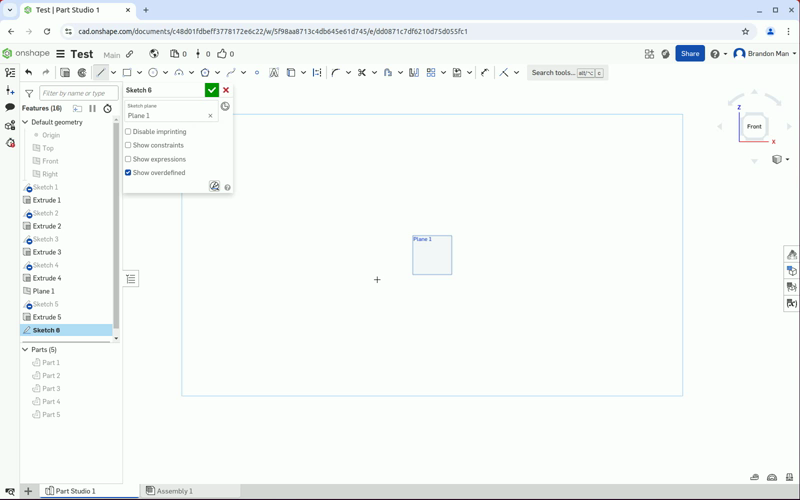
key_up(shift)
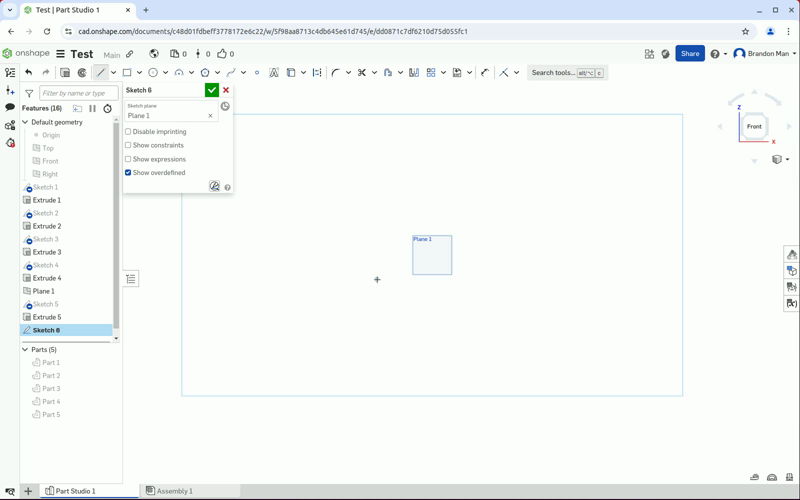
key_down(shift)
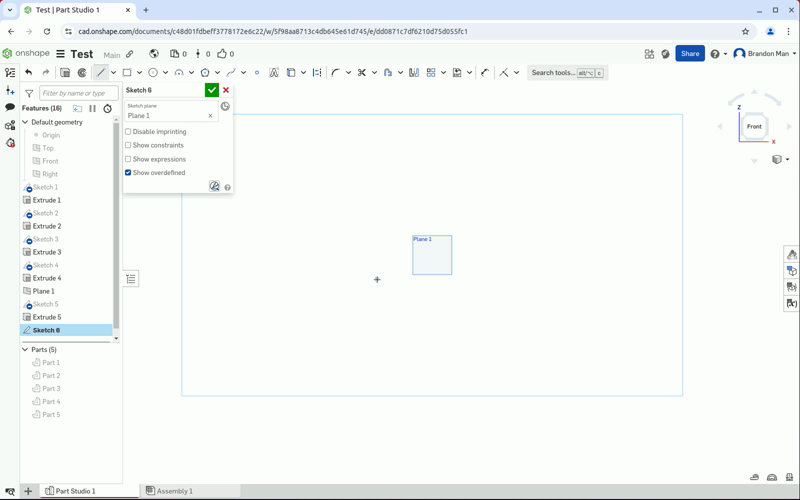
mouse_move(407, 279)
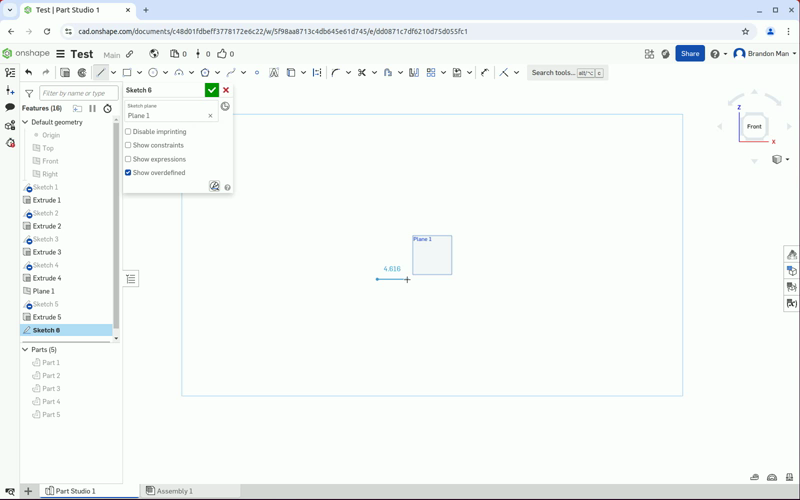
mouse_move(379, 277)
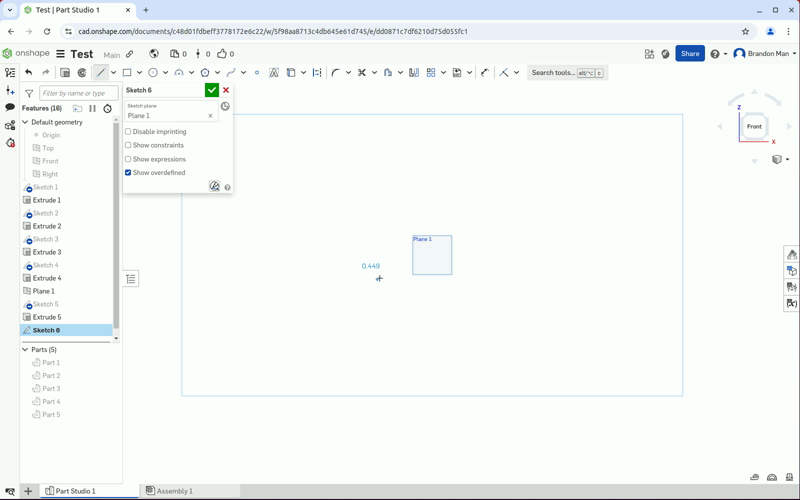
scroll(6)
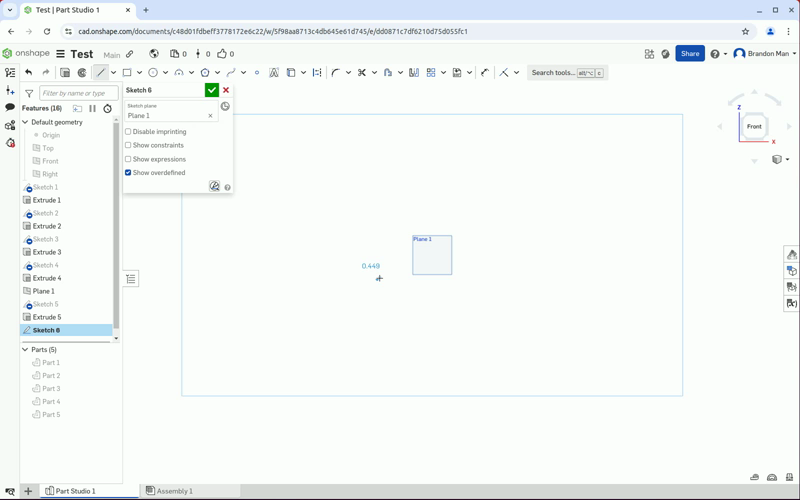
scroll(6)
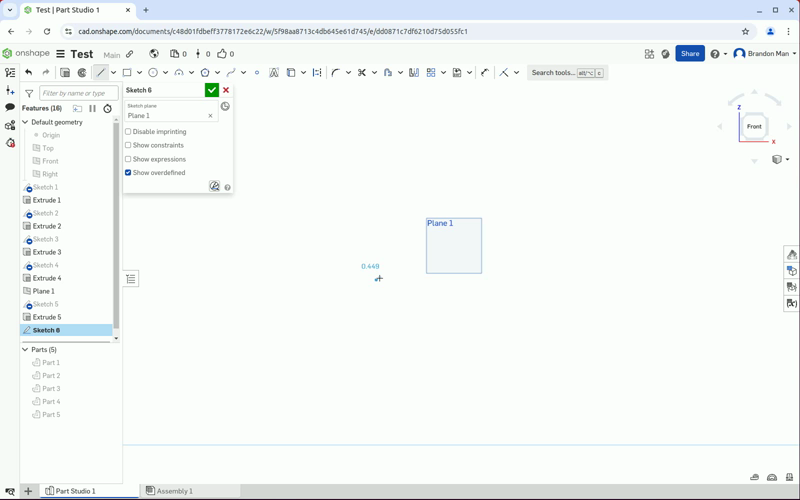
scroll(6)
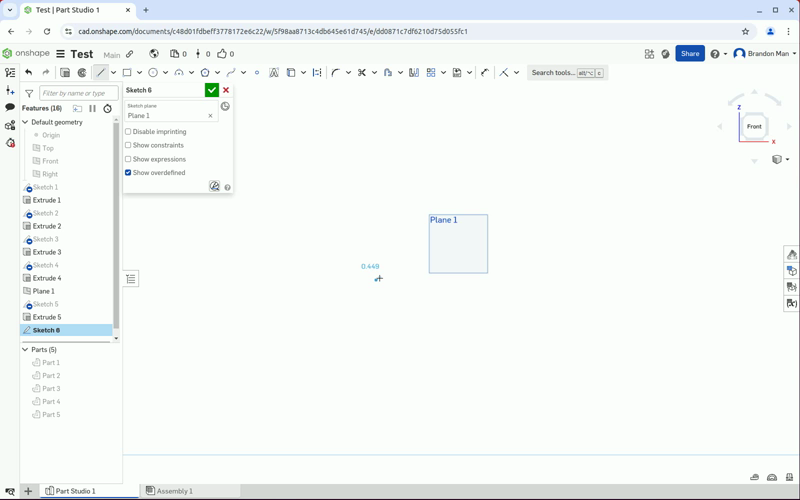
scroll(6)
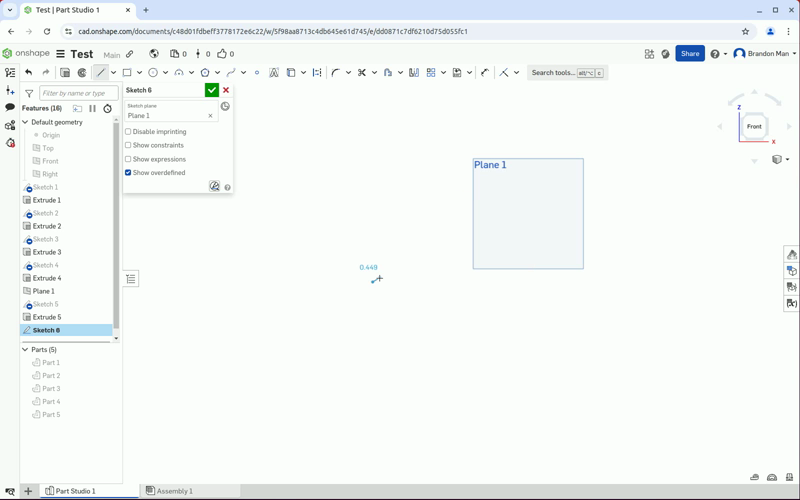
scroll(6)
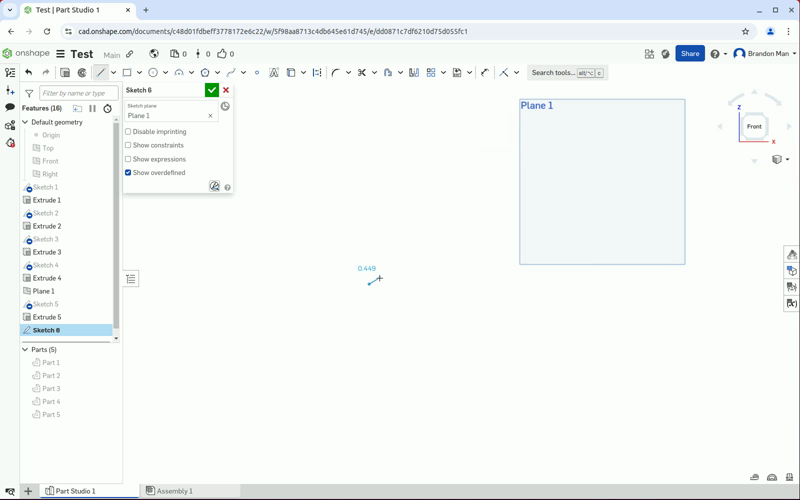
scroll(6)
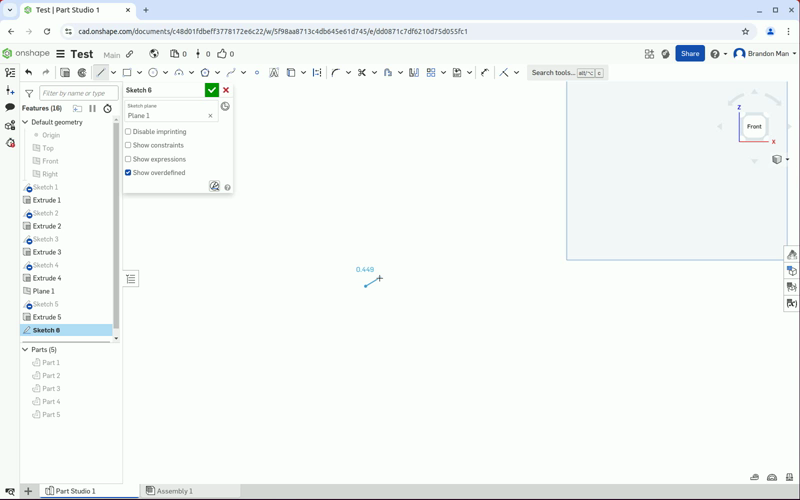
scroll(6)
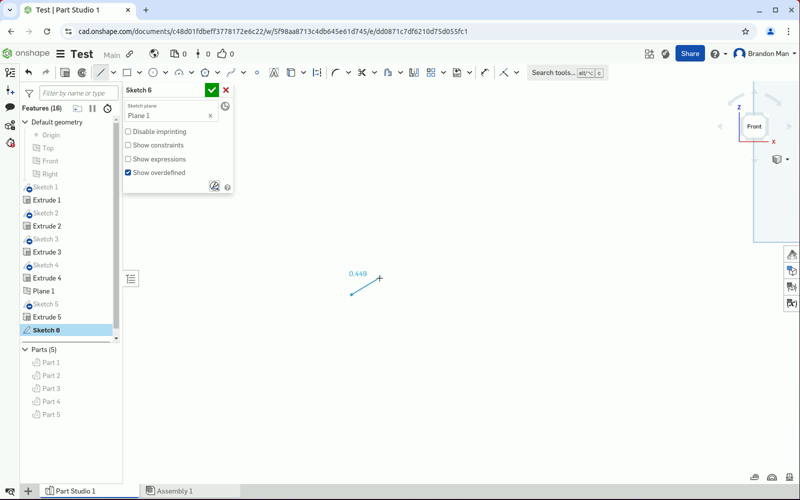
click(379, 277)
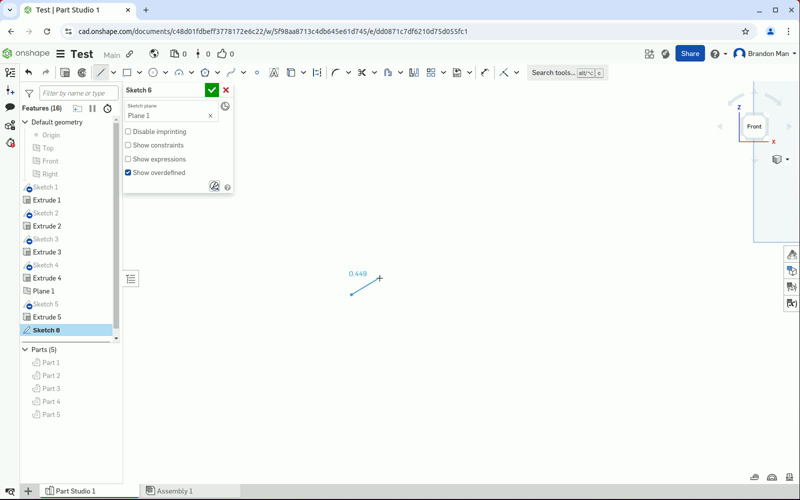
scroll(-6)
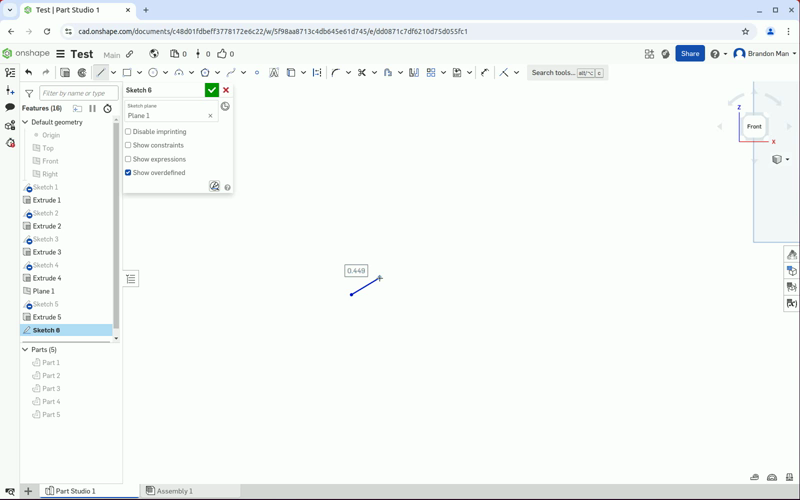
scroll(-6)
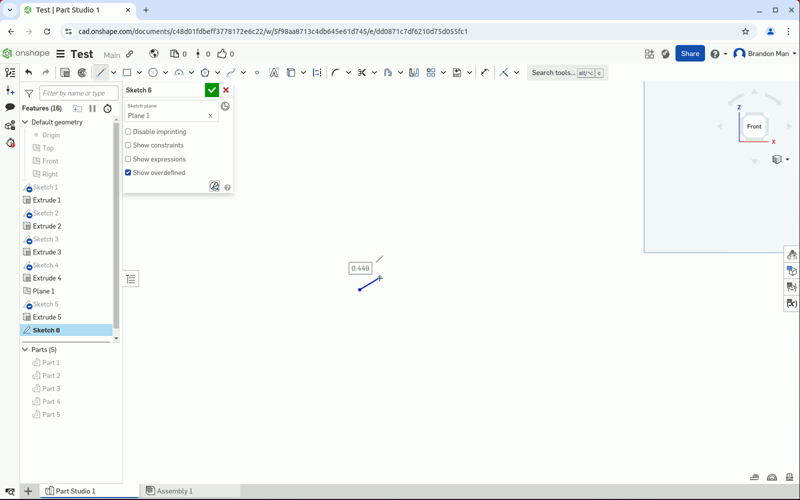
scroll(-6)
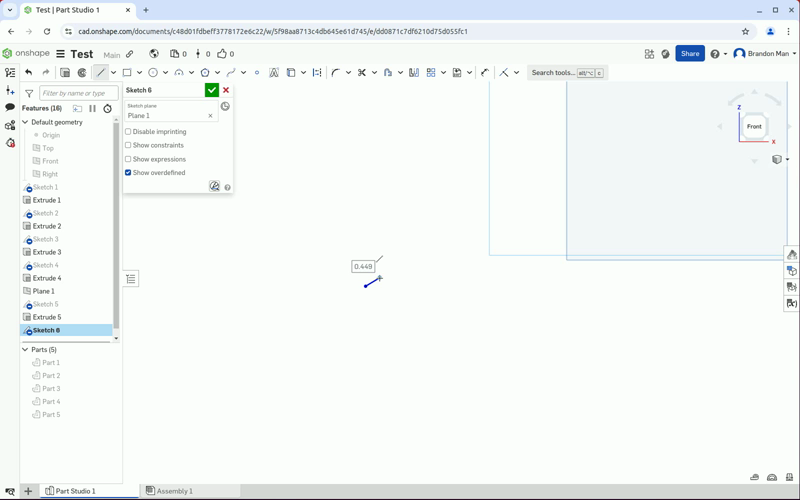
scroll(-6)
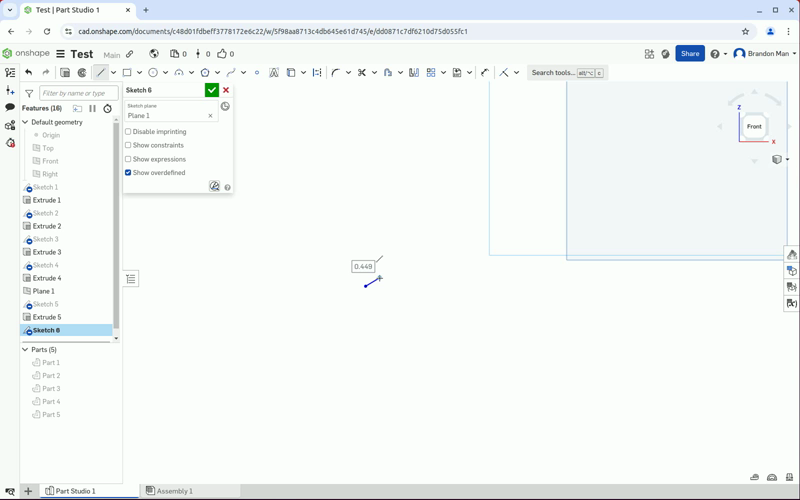
scroll(-6)
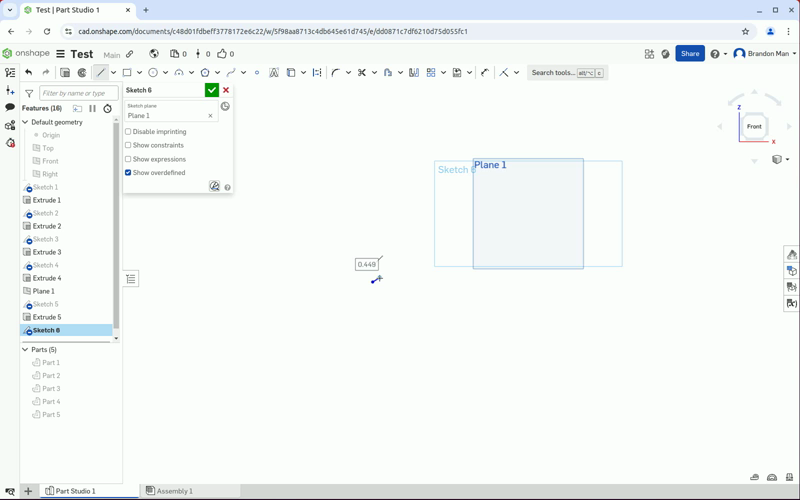
scroll(-6)
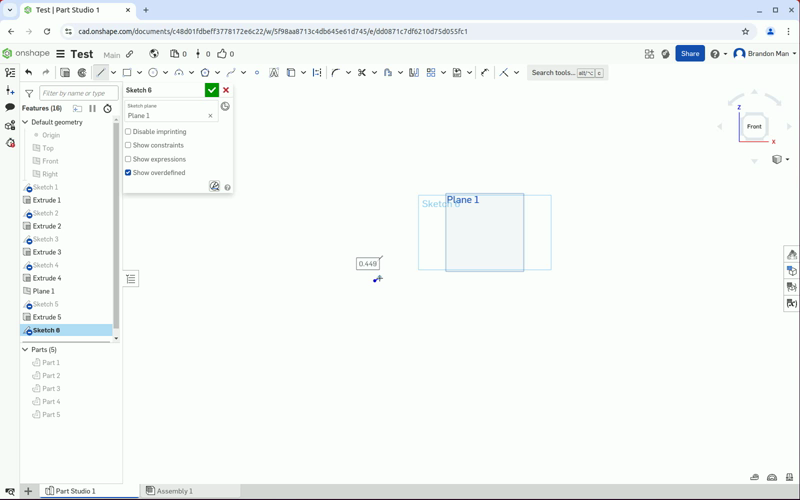
scroll(-6)
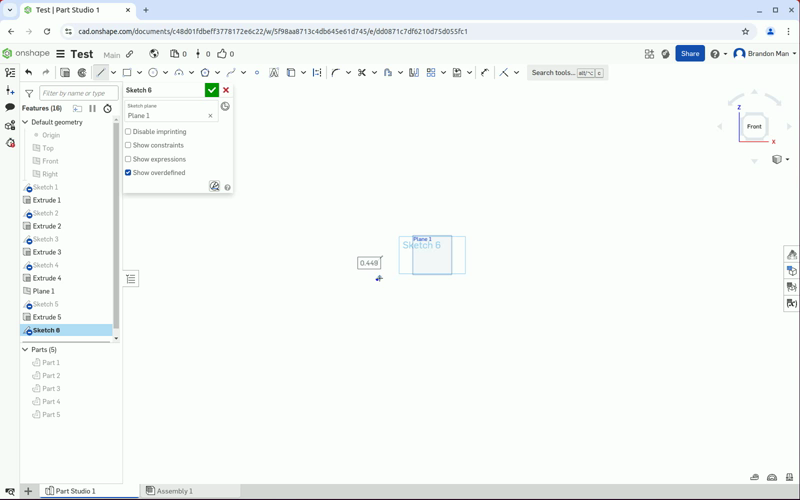
key_up(shift)
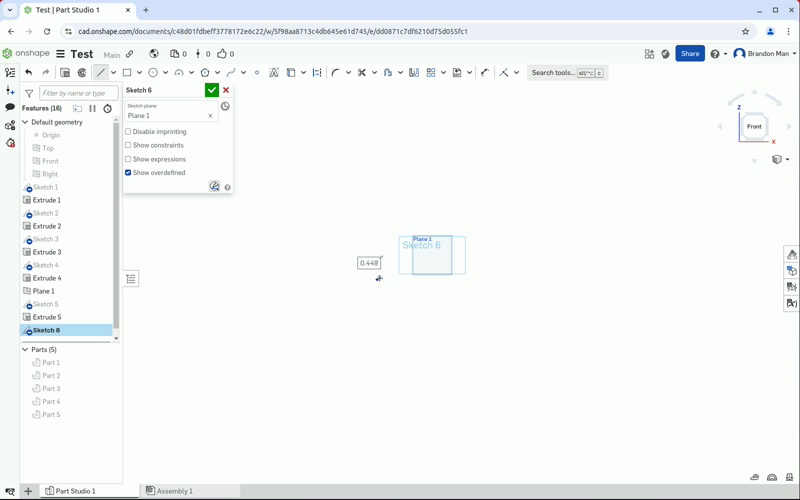
key_down(shift)
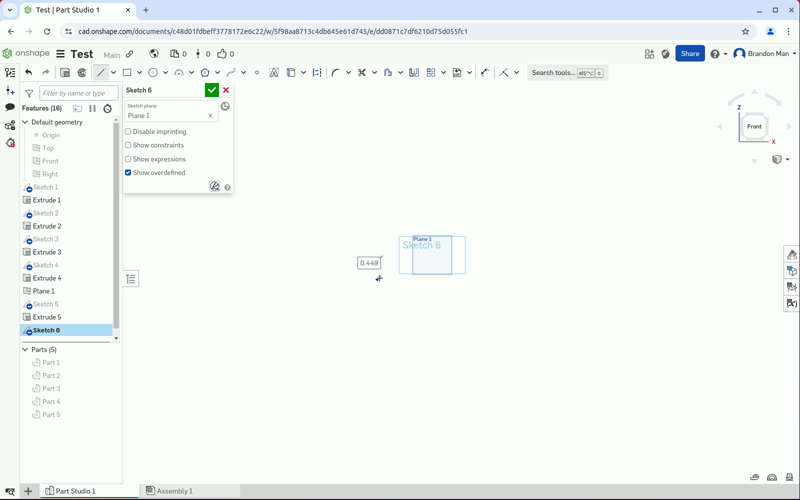
mouse_move(409, 277)
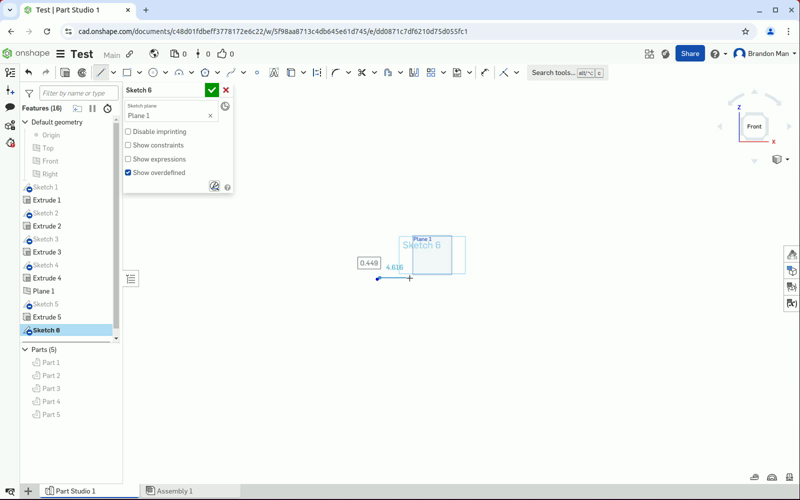
mouse_move(377, 277)
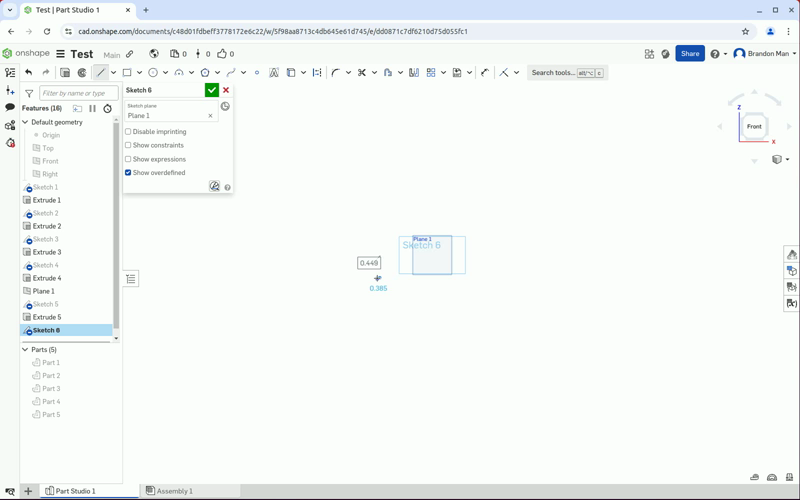
scroll(6)
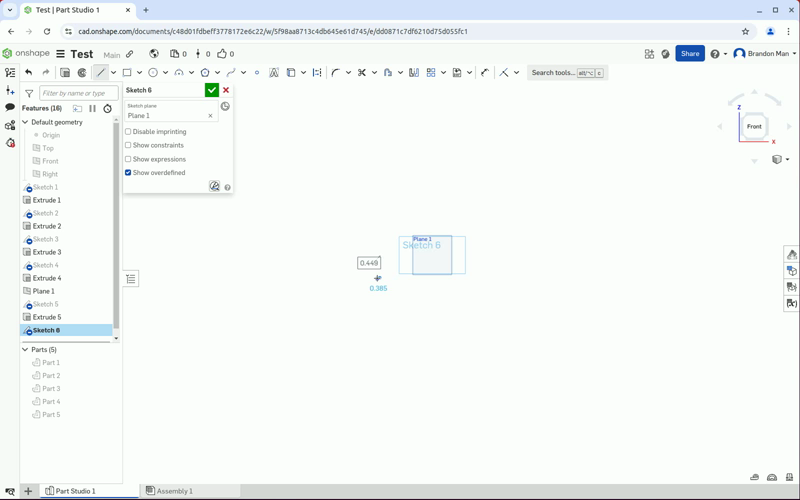
scroll(6)
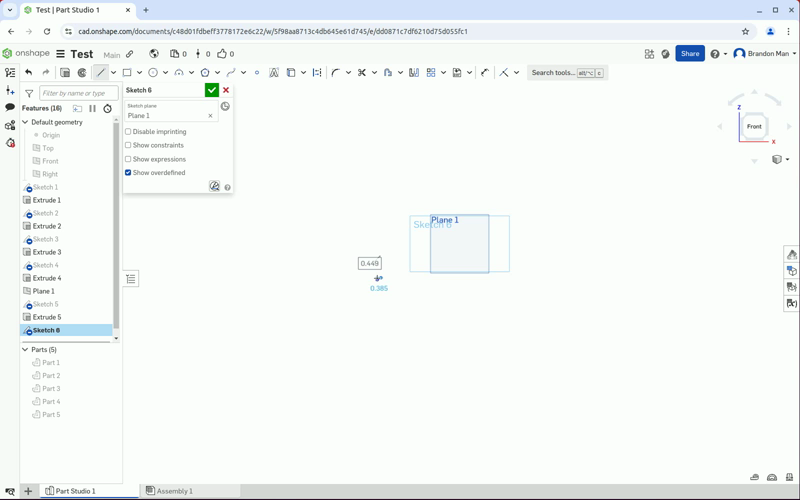
scroll(6)
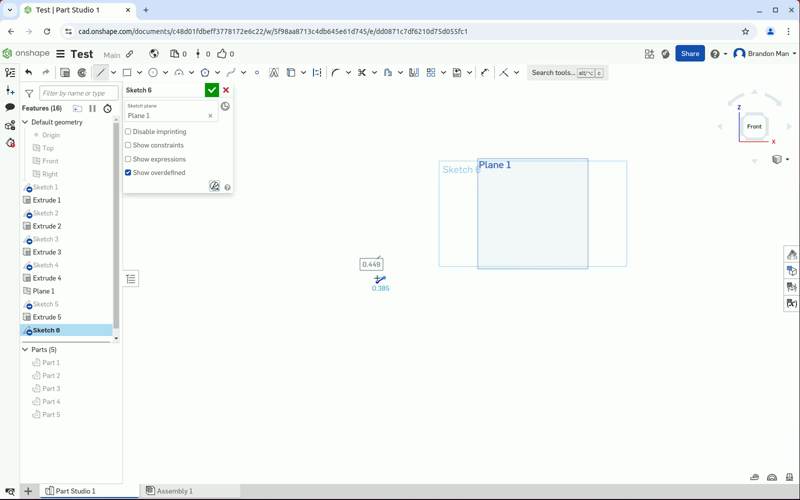
scroll(6)
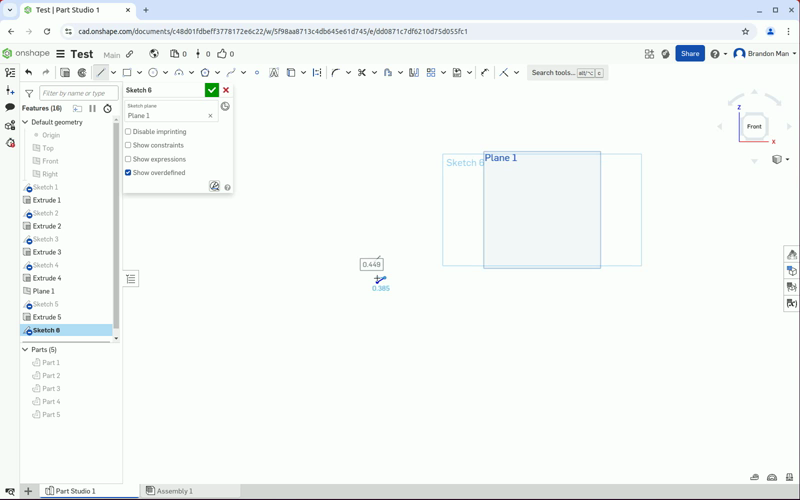
scroll(6)
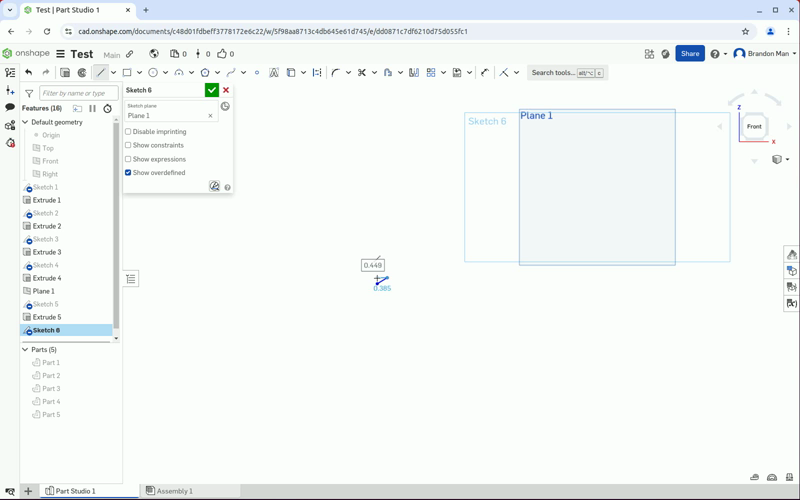
scroll(6)
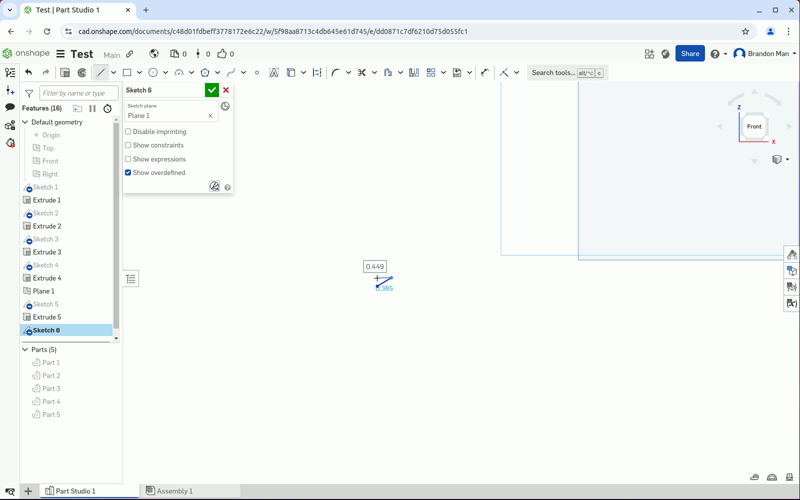
scroll(6)
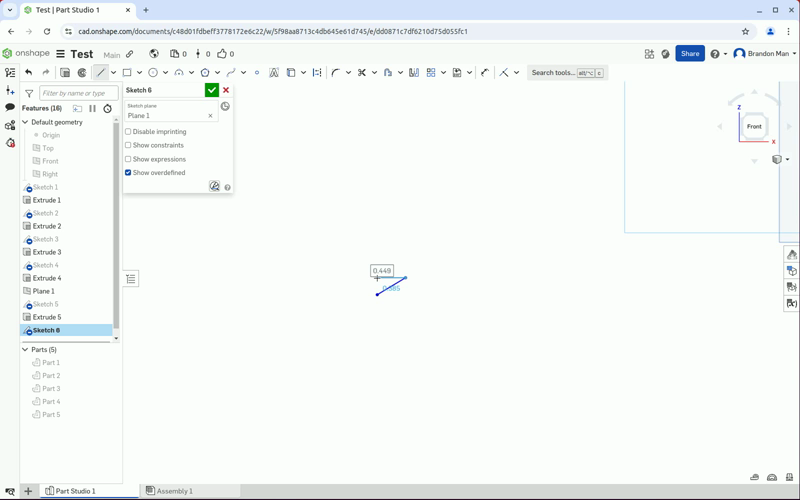
click(377, 277)
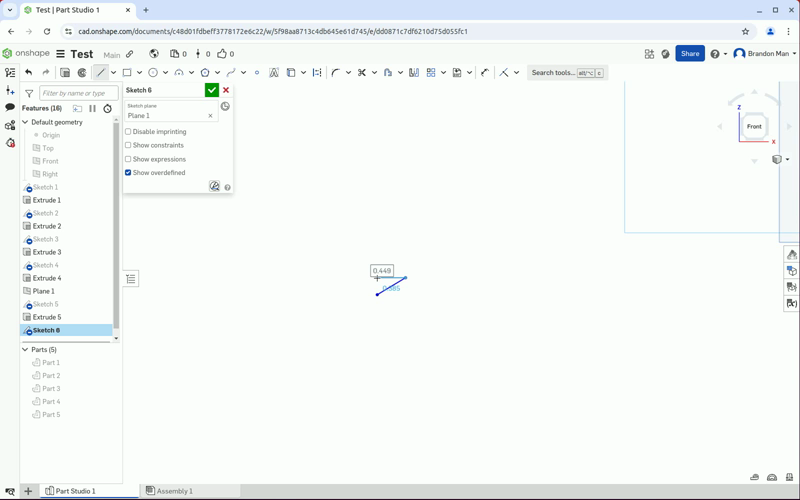
scroll(-6)
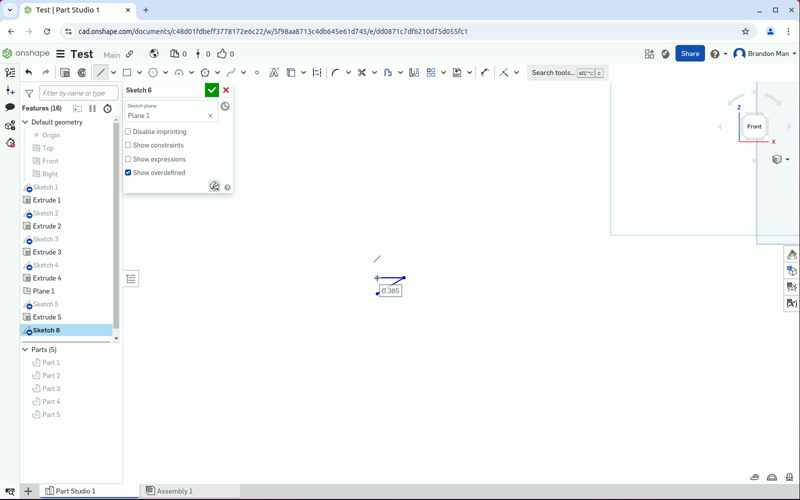
scroll(-6)
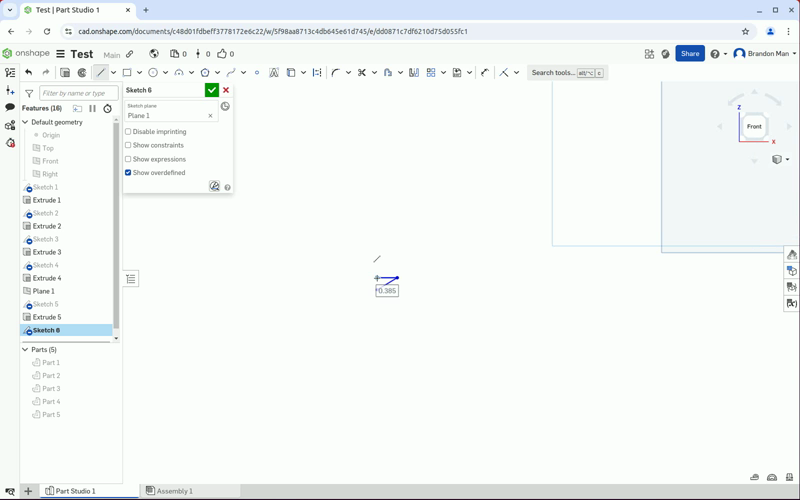
scroll(-6)
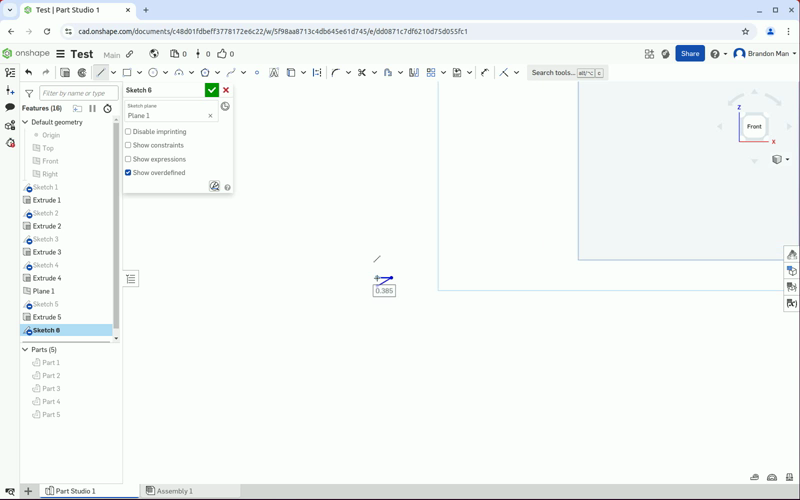
scroll(-6)
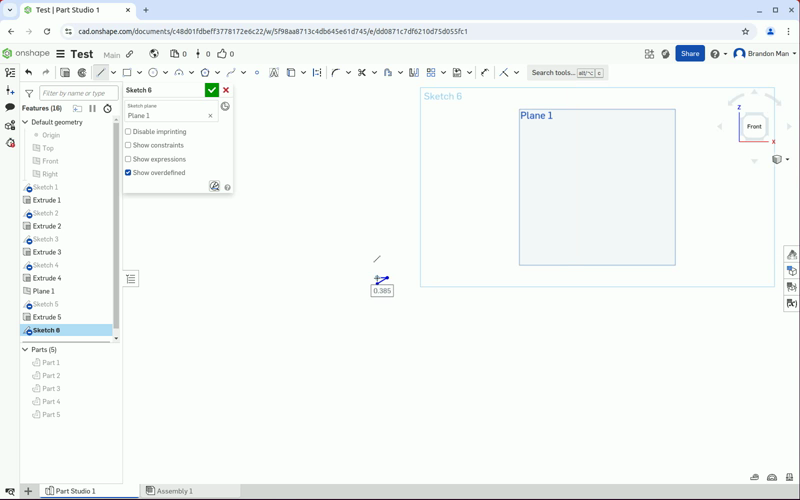
scroll(-6)
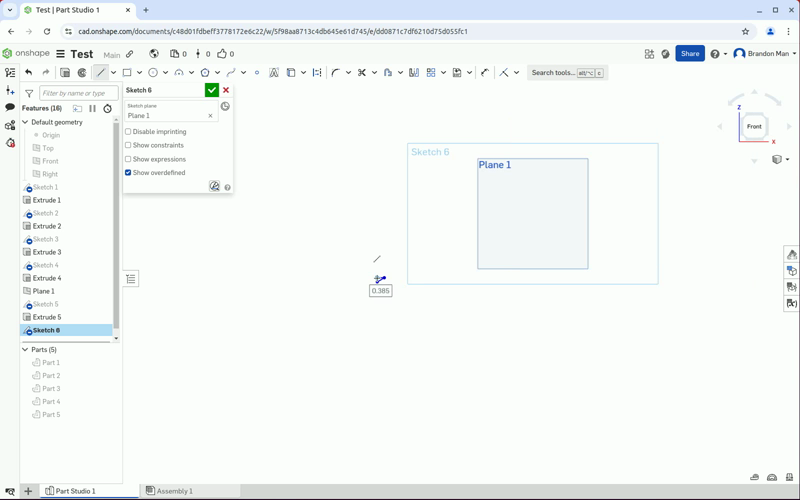
scroll(-6)
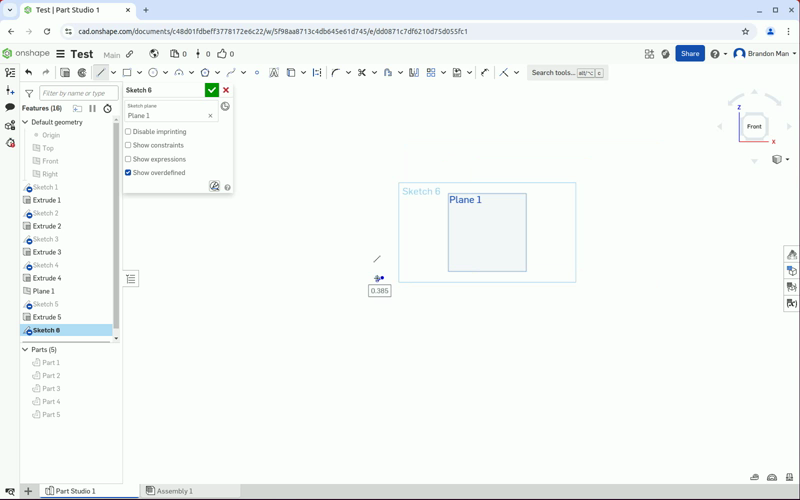
scroll(-6)
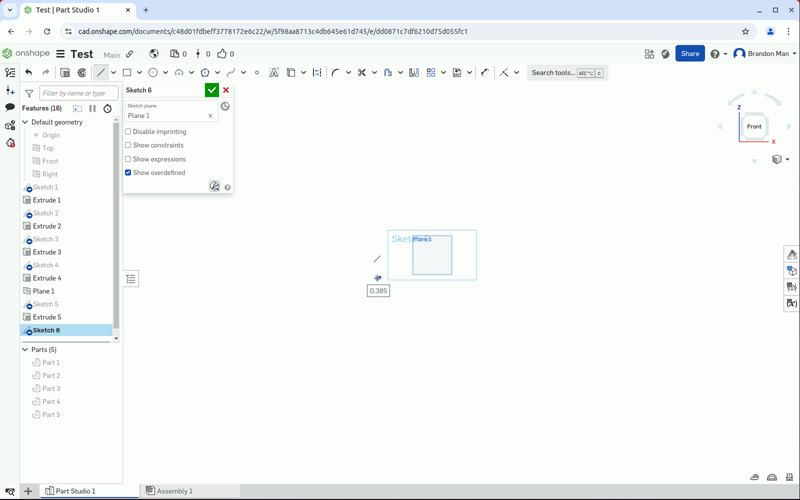
key_up(shift)
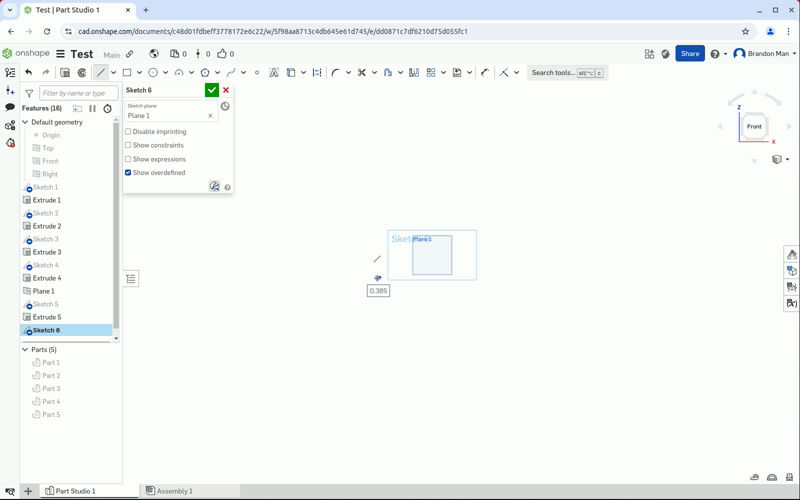
mouse_move(407, 277)
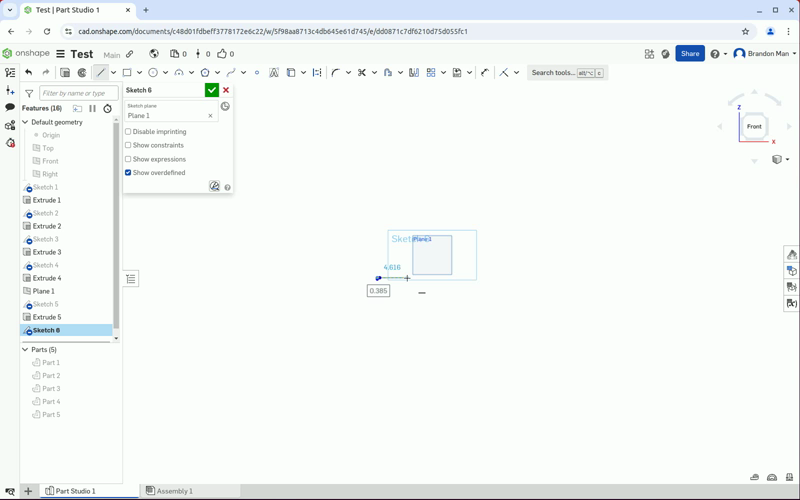
key_down(shift)
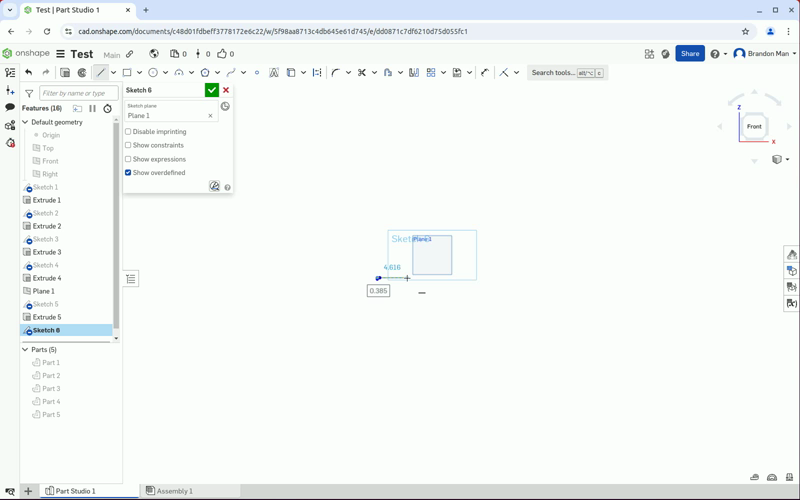
mouse_move(377, 279)
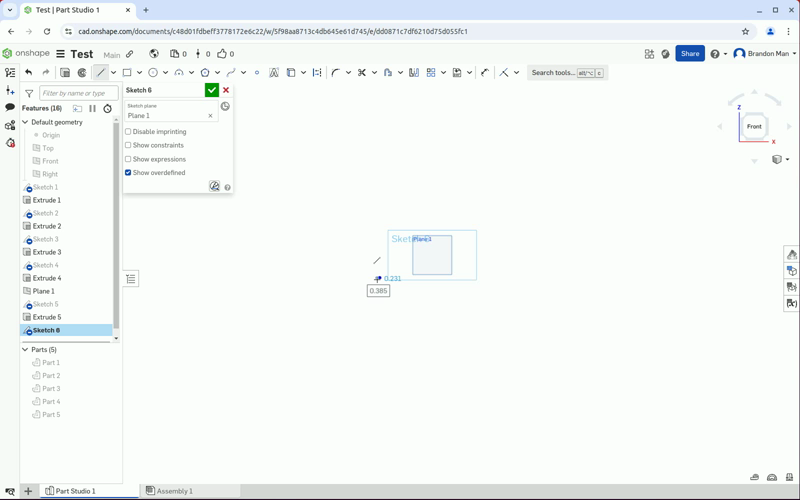
scroll(6)
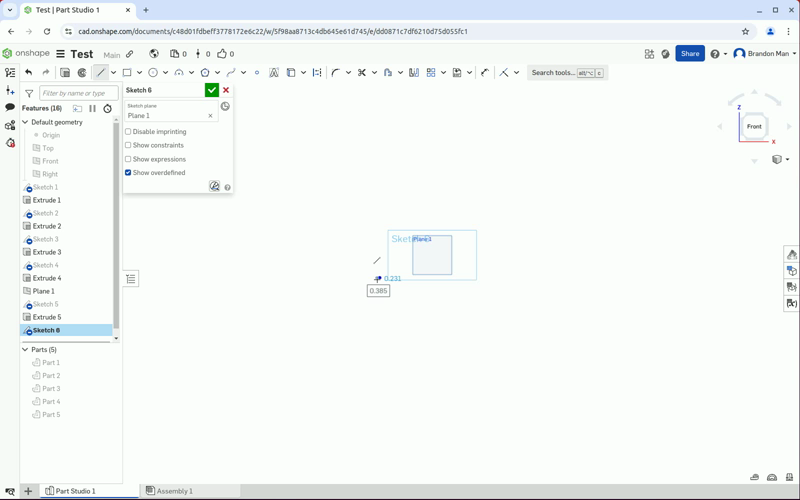
scroll(6)
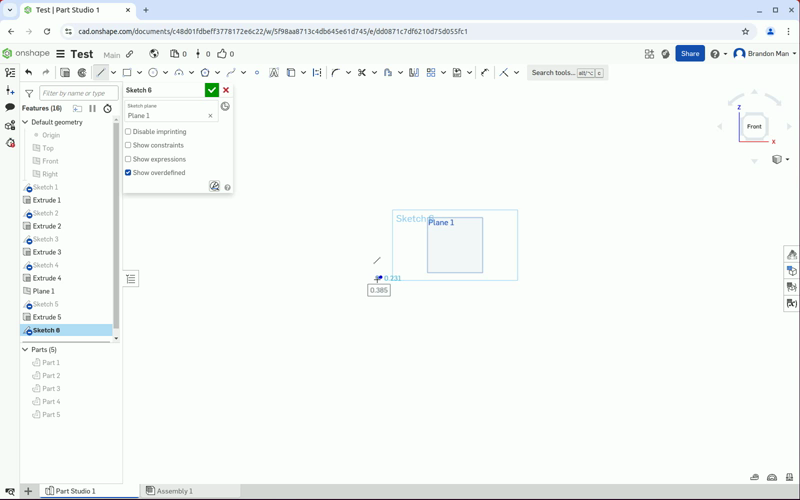
scroll(6)
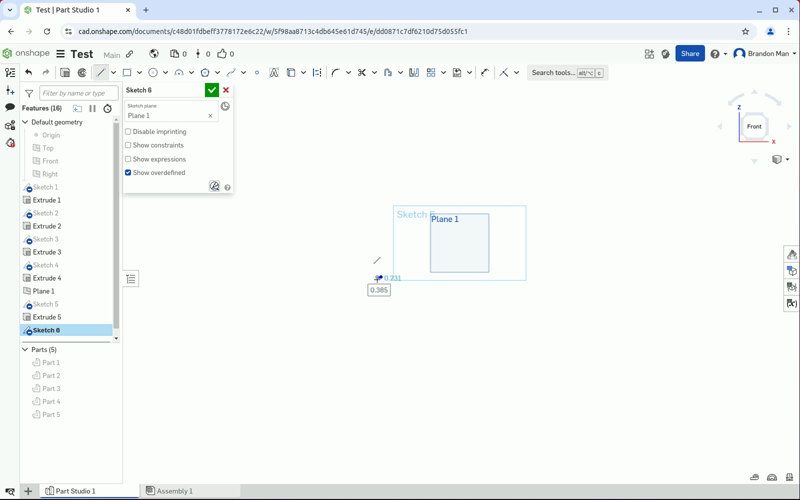
scroll(6)
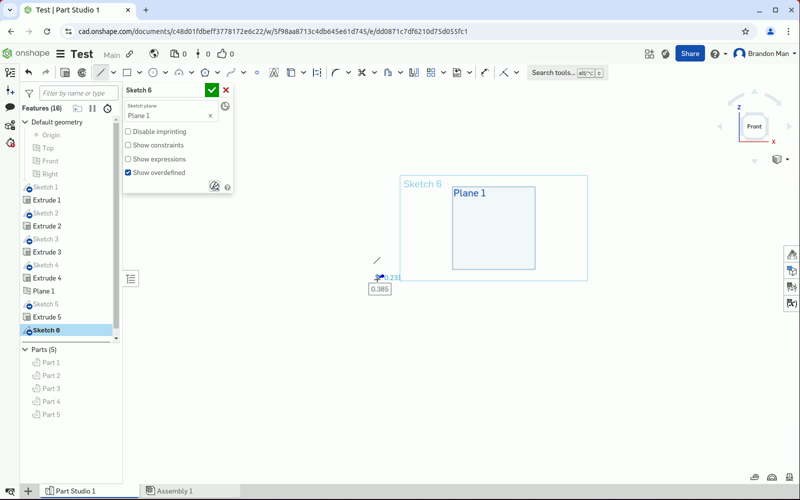
scroll(6)
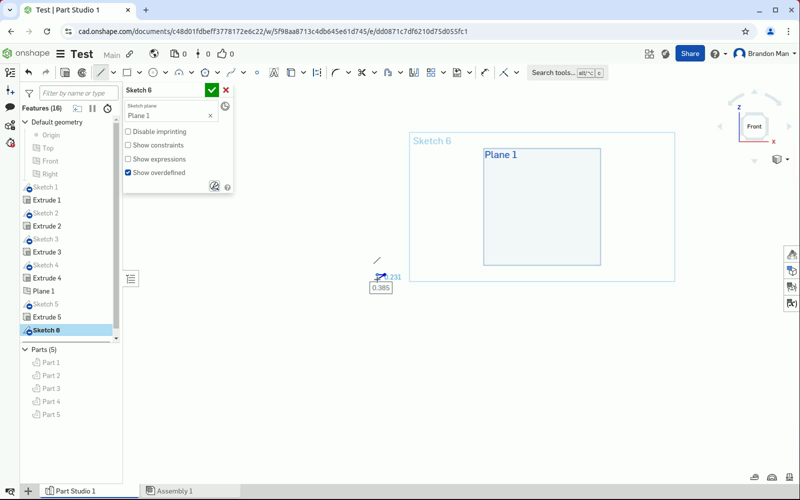
scroll(6)
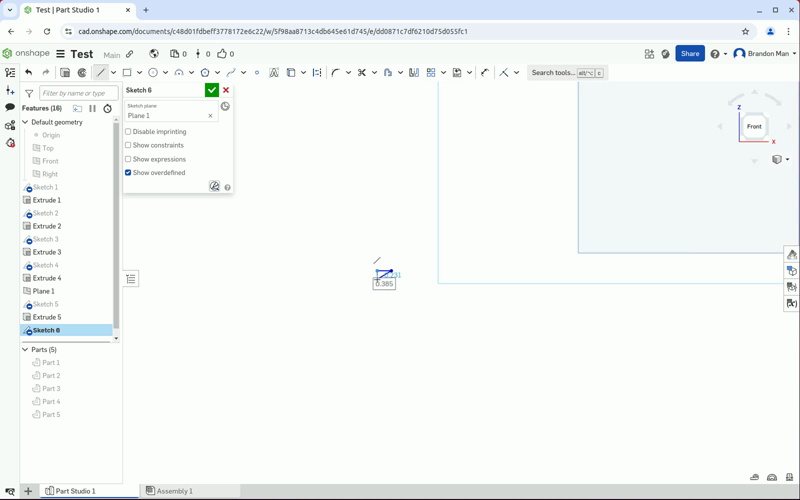
scroll(6)
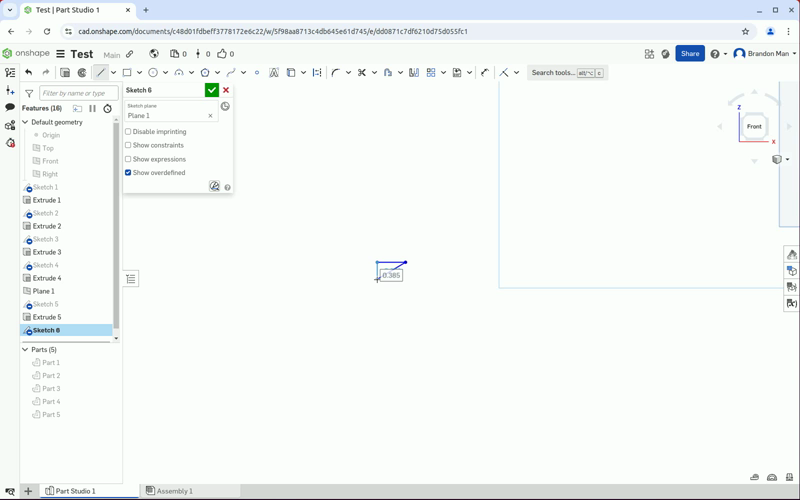
key_up(shift)
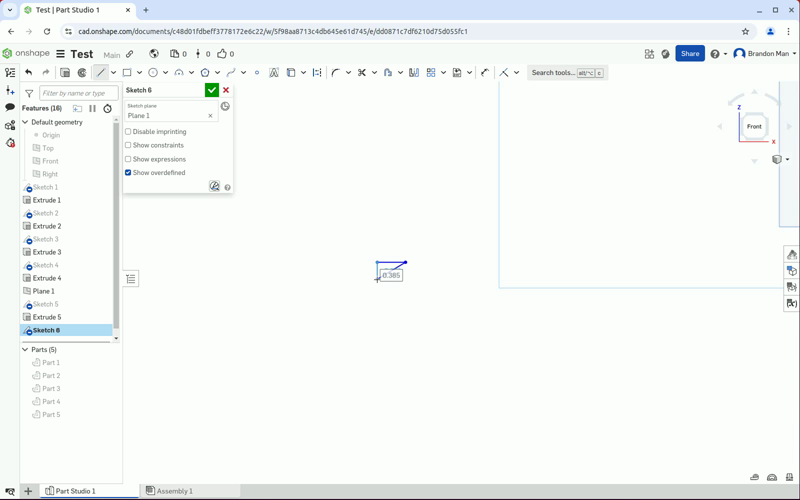
click(377, 279)
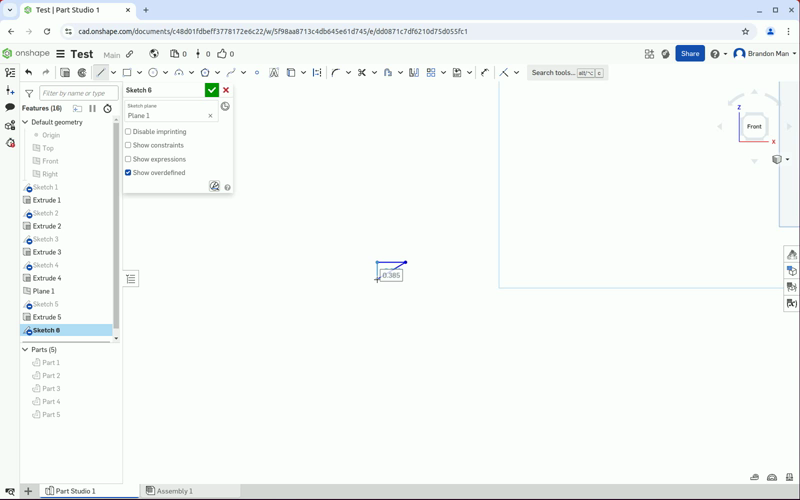
scroll(-6)
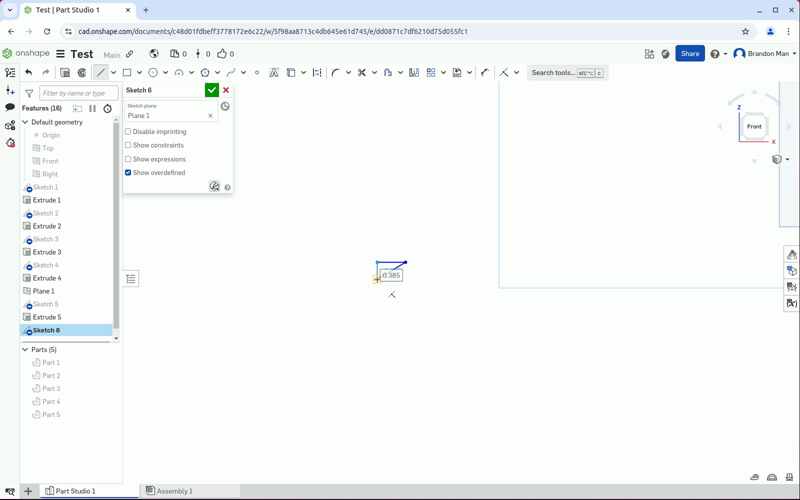
scroll(-6)
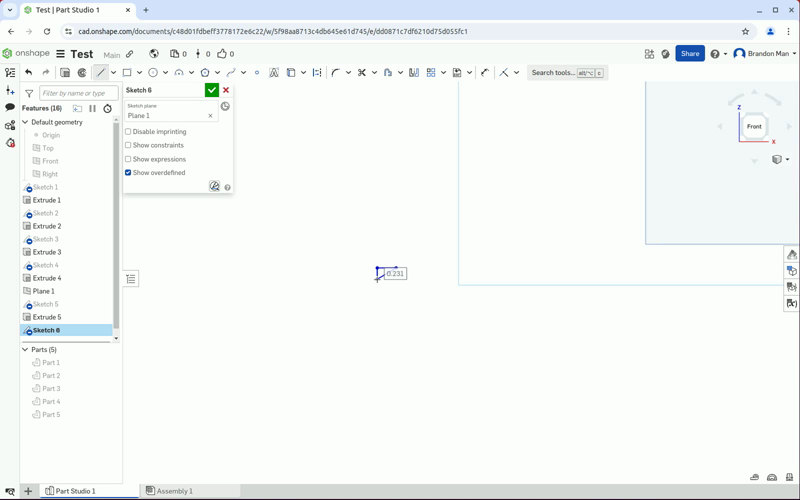
scroll(-6)
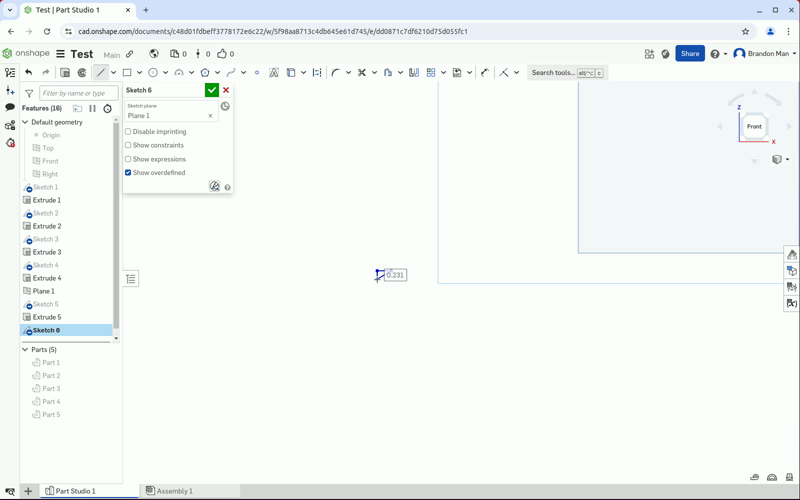
scroll(-6)
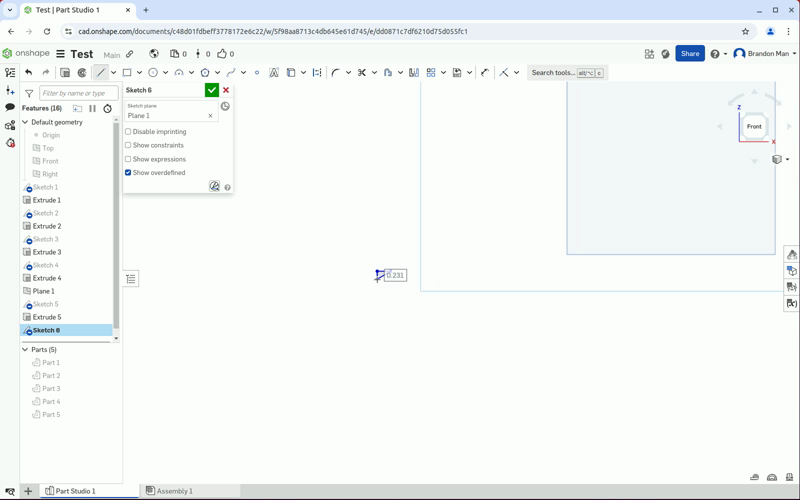
scroll(-6)
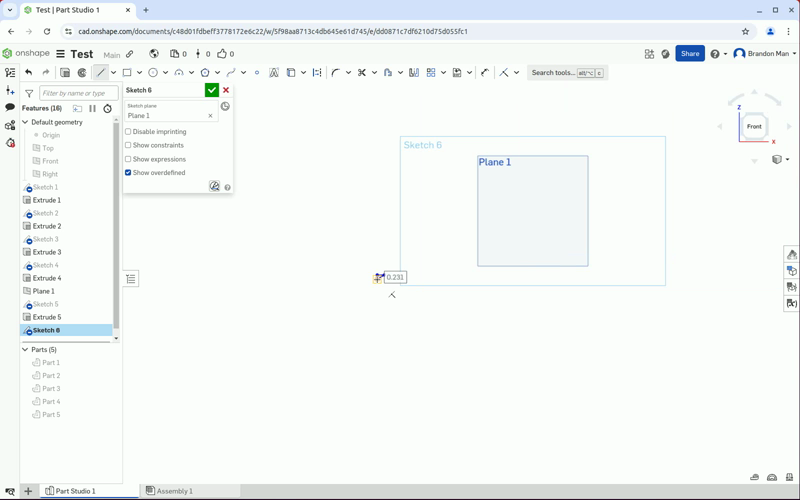
scroll(-6)
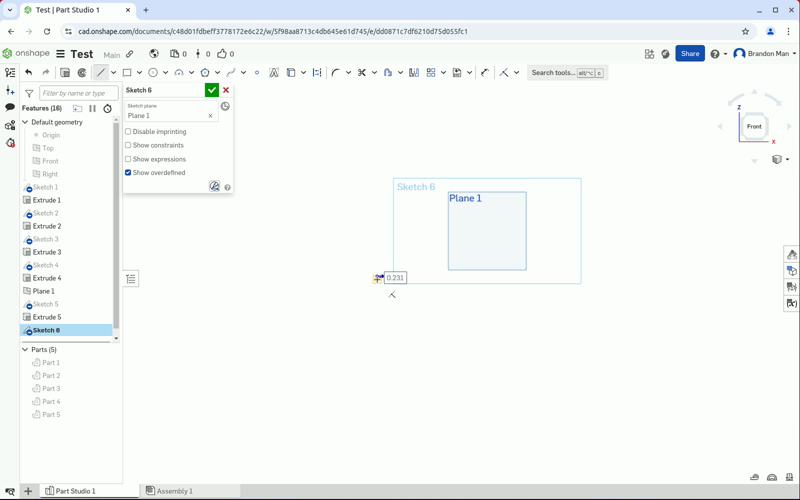
scroll(-6)
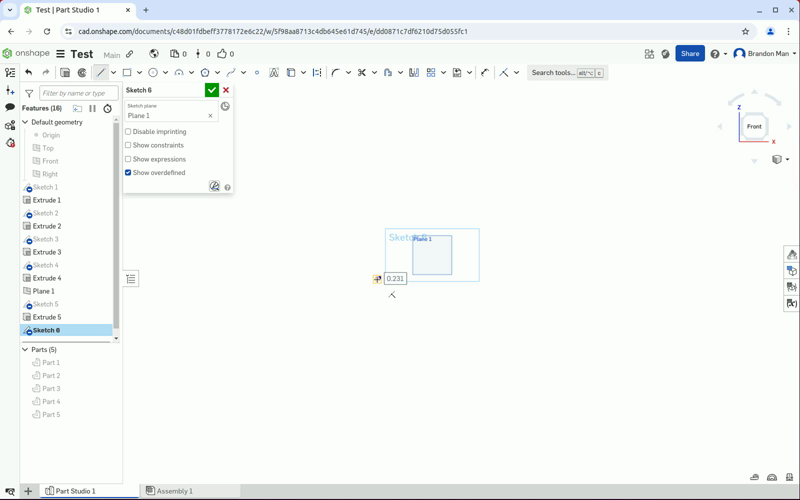
key(esc)
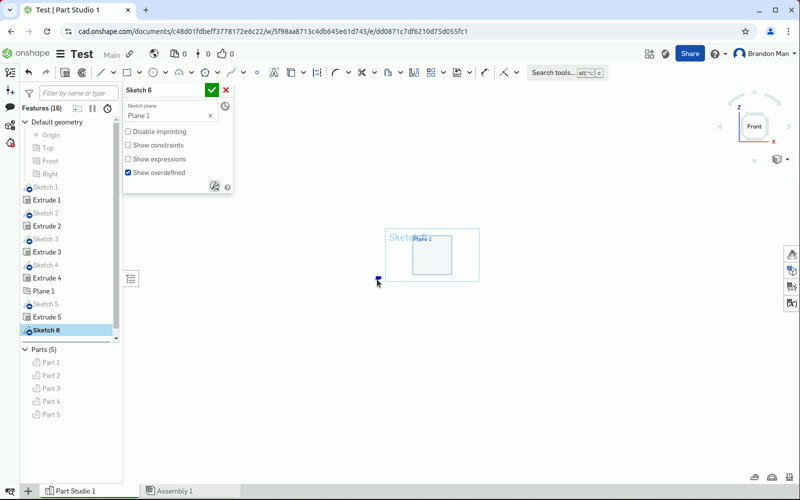
mouse_move(379, 277)
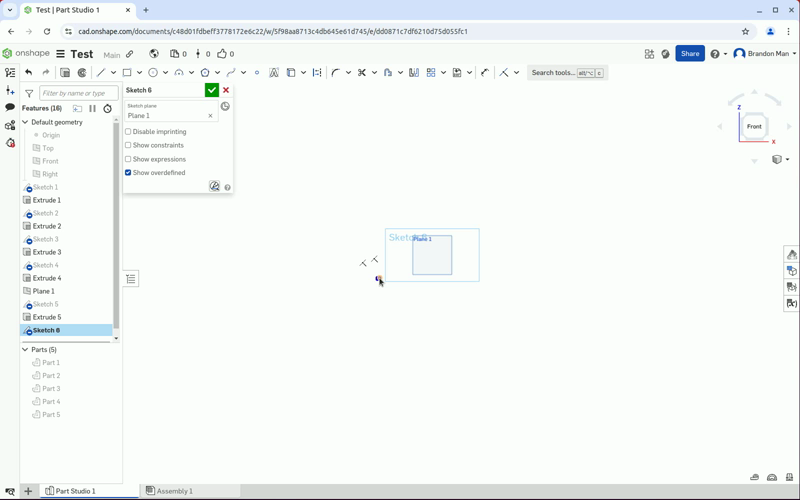
scroll(6)
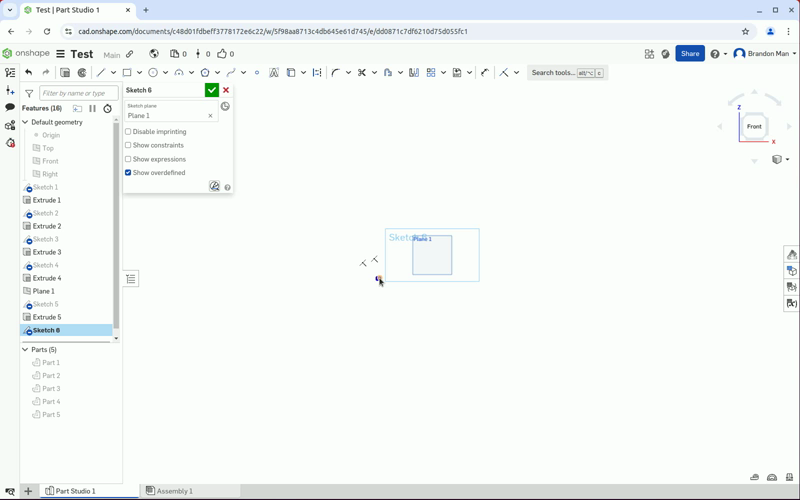
scroll(6)
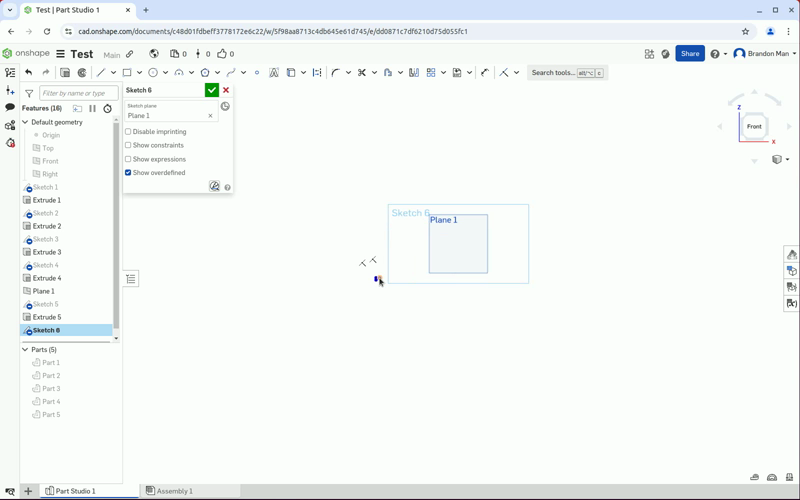
scroll(6)
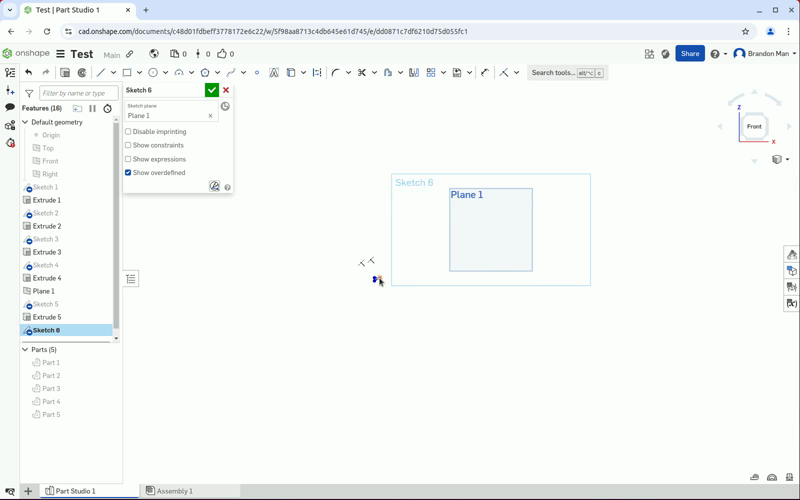
scroll(6)
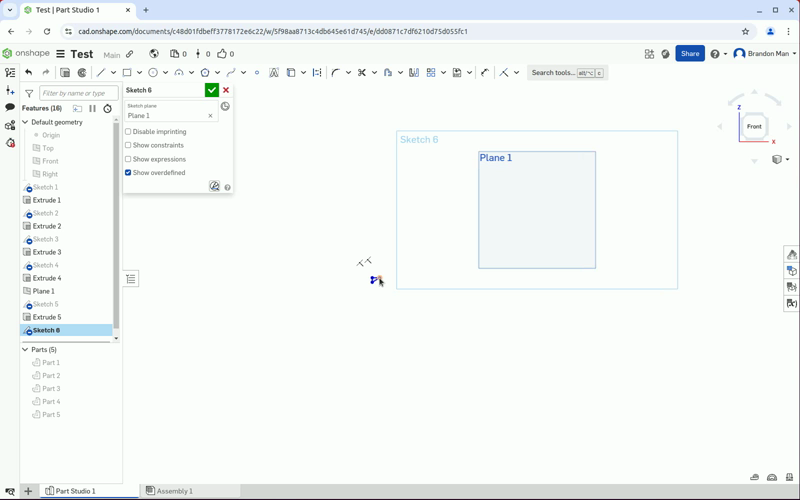
scroll(6)
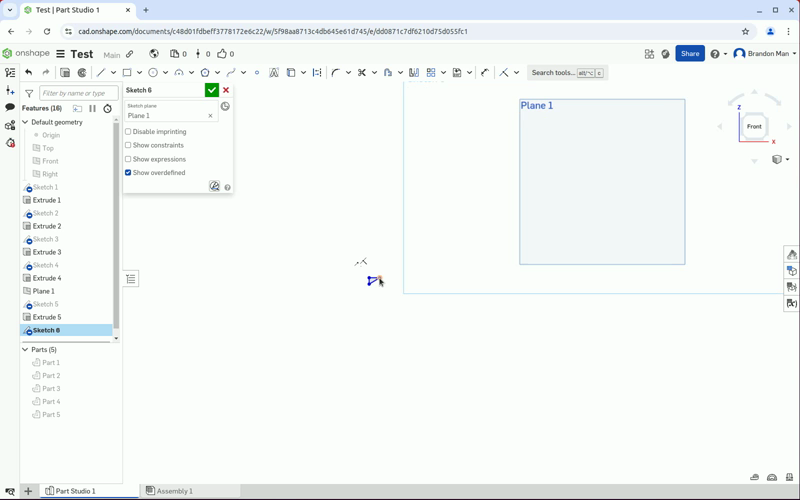
scroll(6)
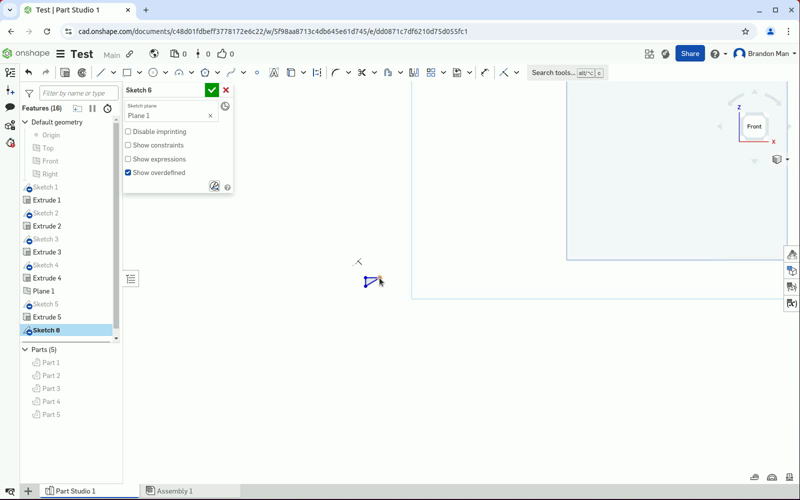
scroll(6)
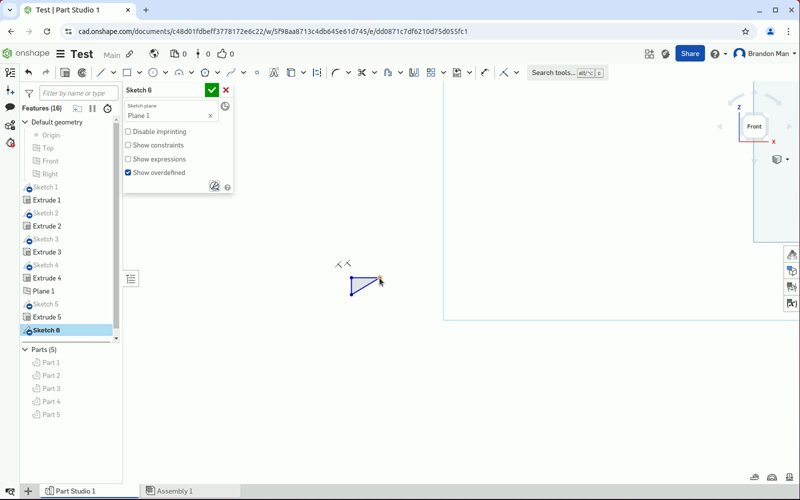
click(379, 277)
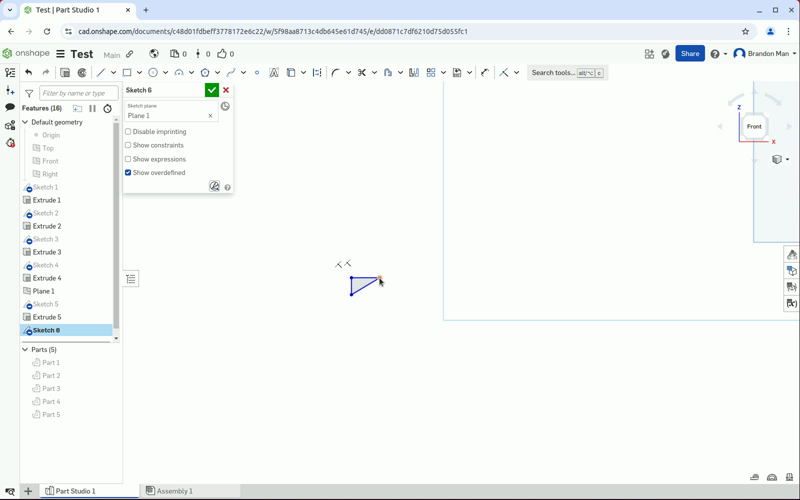
scroll(-6)
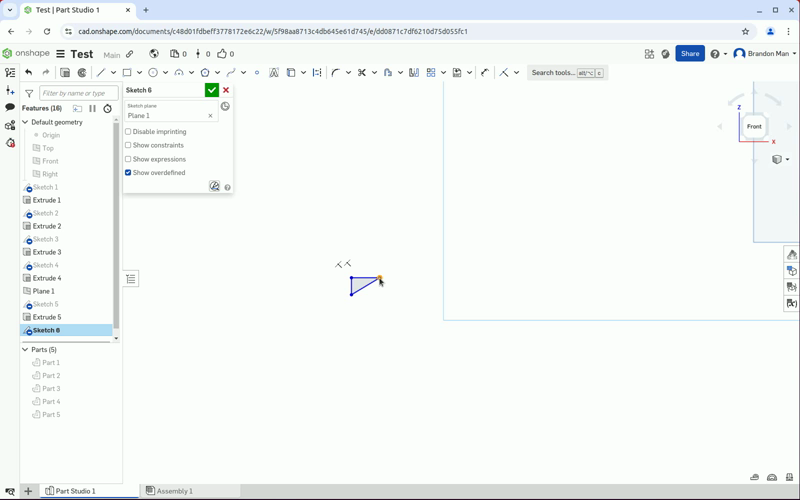
scroll(-6)
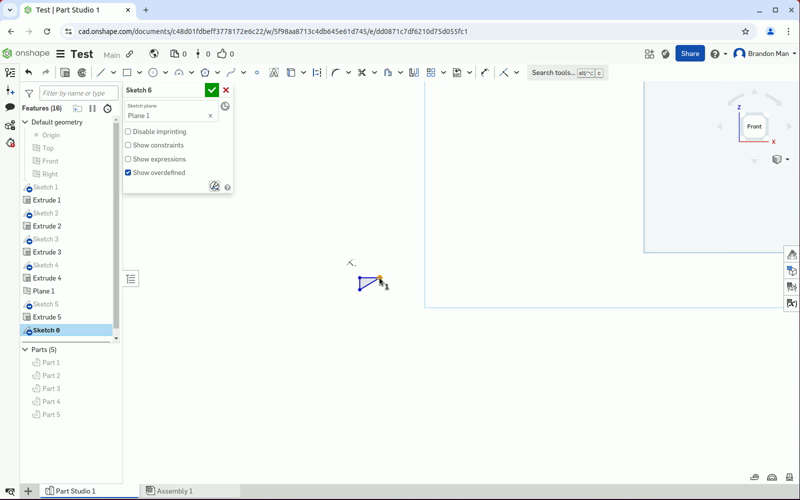
scroll(-6)
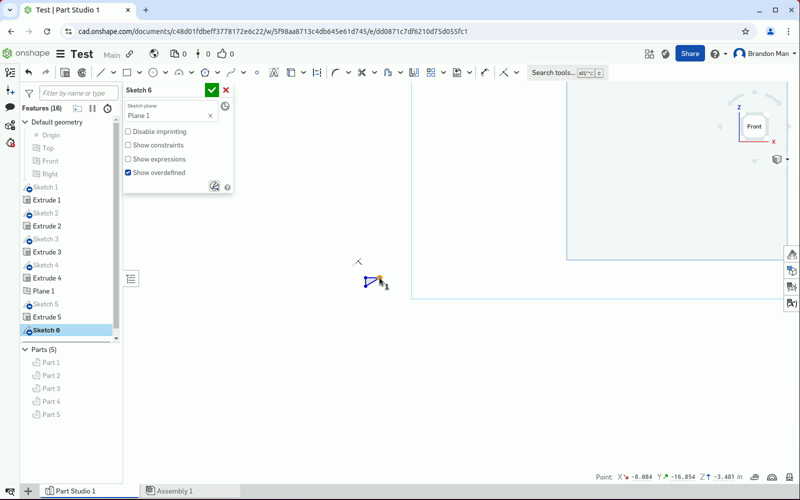
scroll(-6)
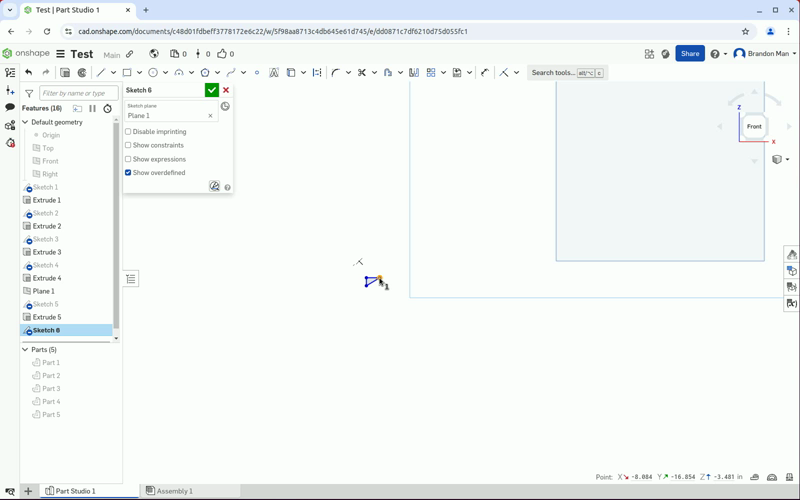
scroll(-6)
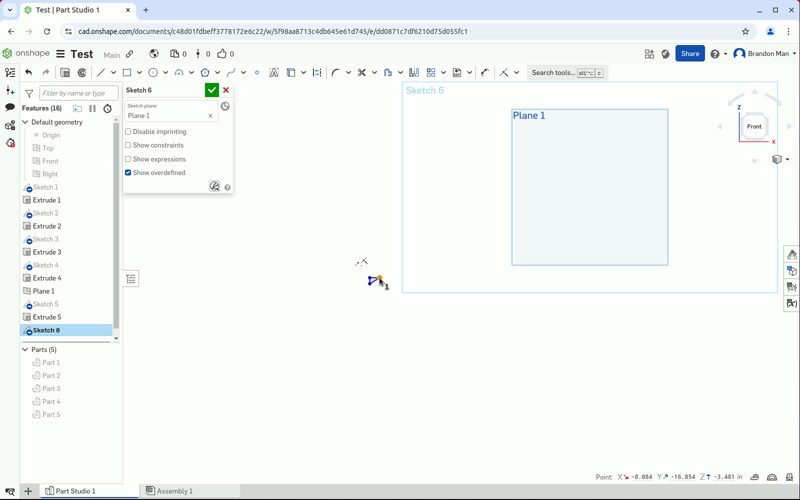
scroll(-6)
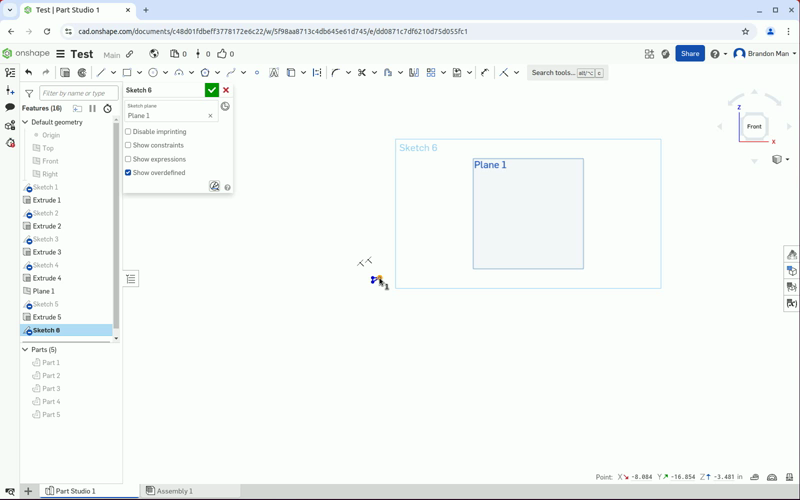
scroll(-6)
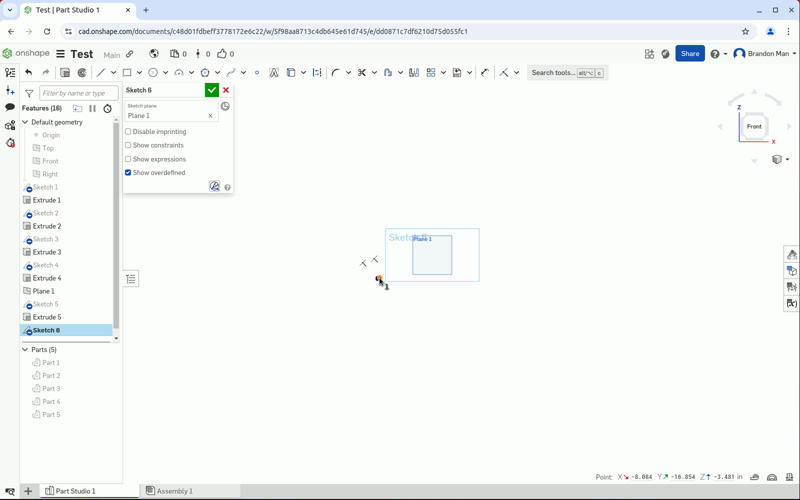
mouse_move(73, 352)
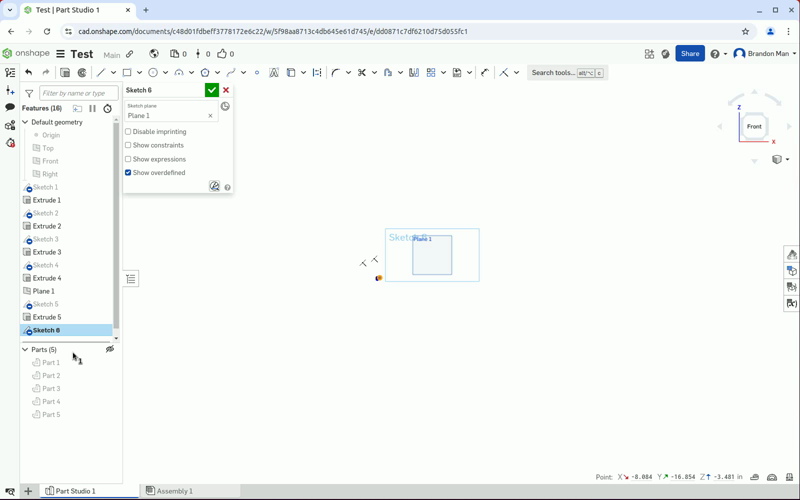
key(shift+y)
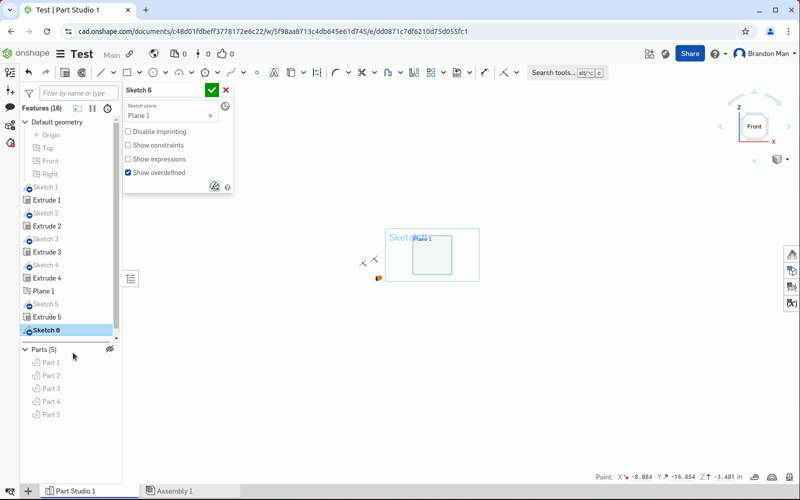
key(shift+e)
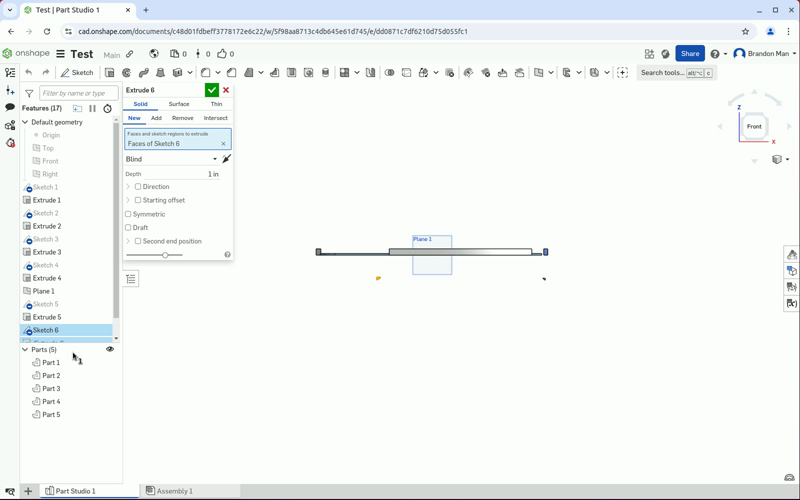
mouse_move(143, 106)
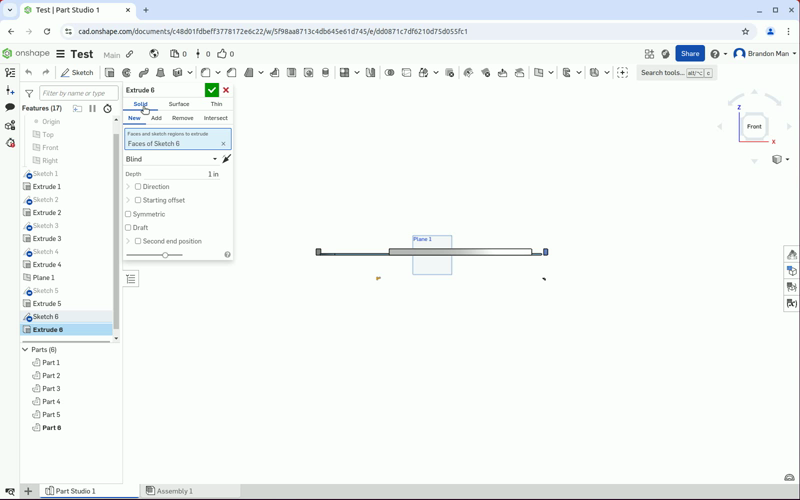
click(143, 106)
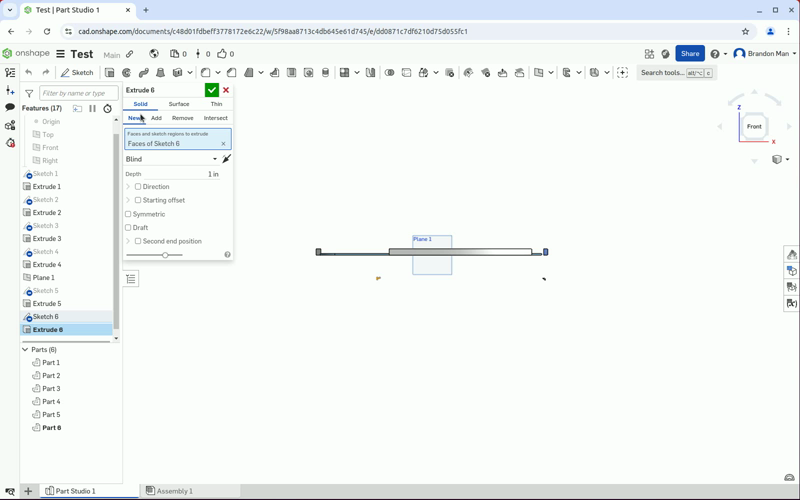
mouse_move(137, 120)
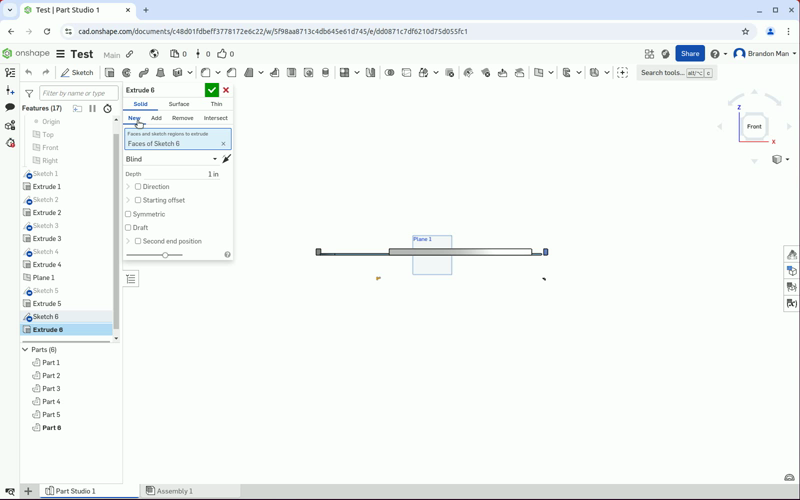
click(137, 120)
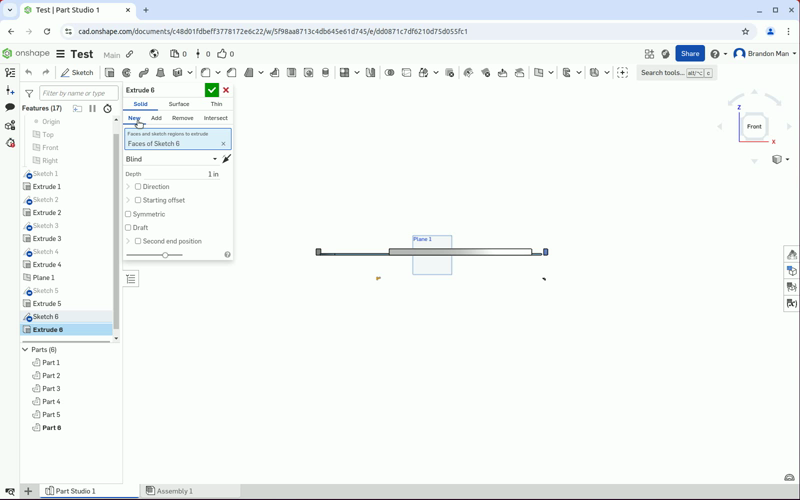
key(tab, 4)
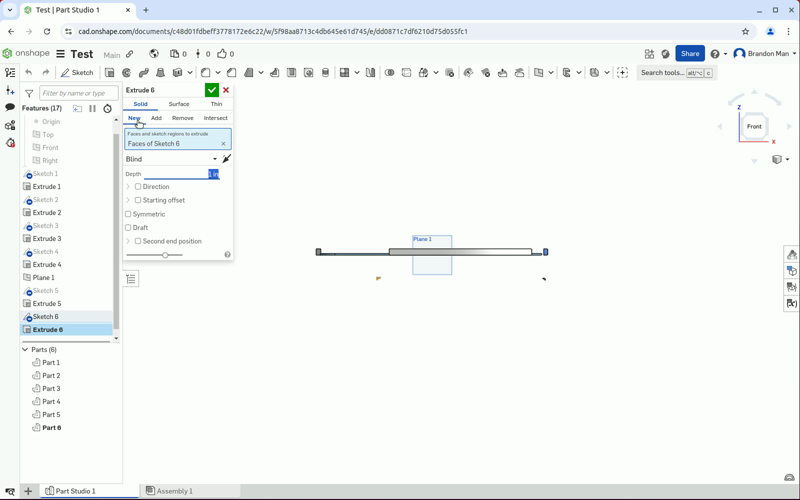
text(-30.811)
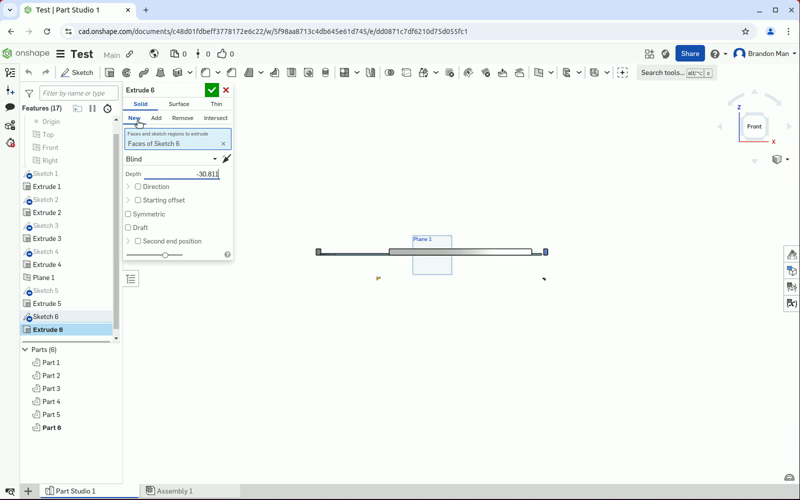
key(enter)
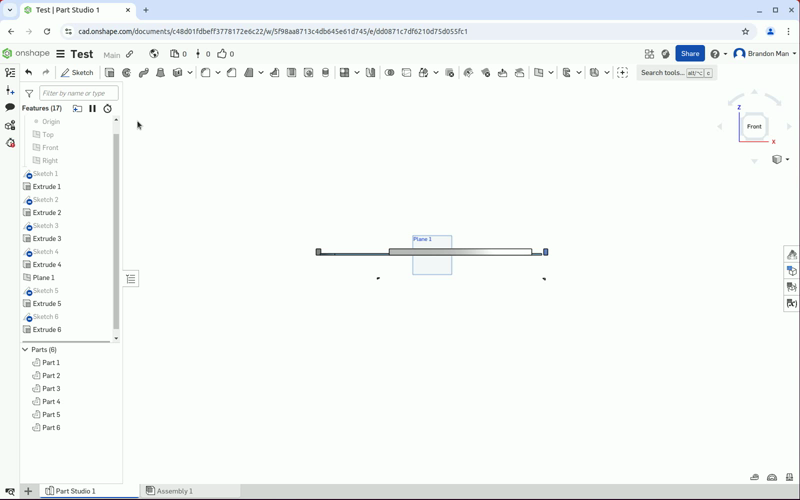
key(shift+h)
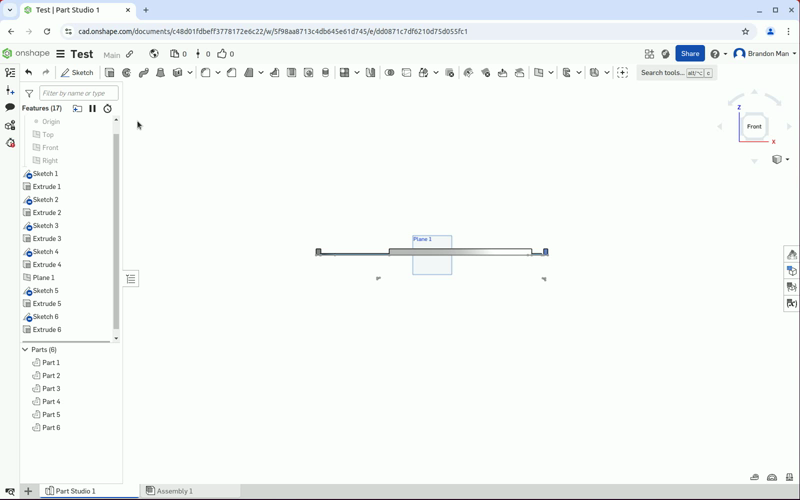
key(shift+h)
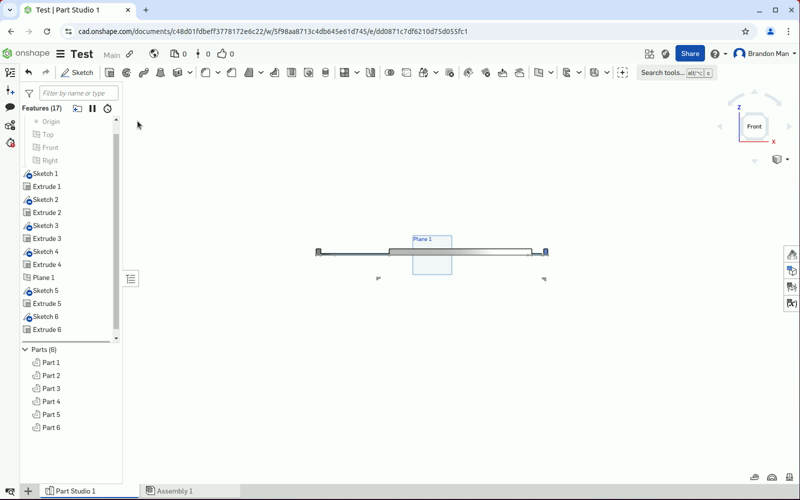
key(shift+7)
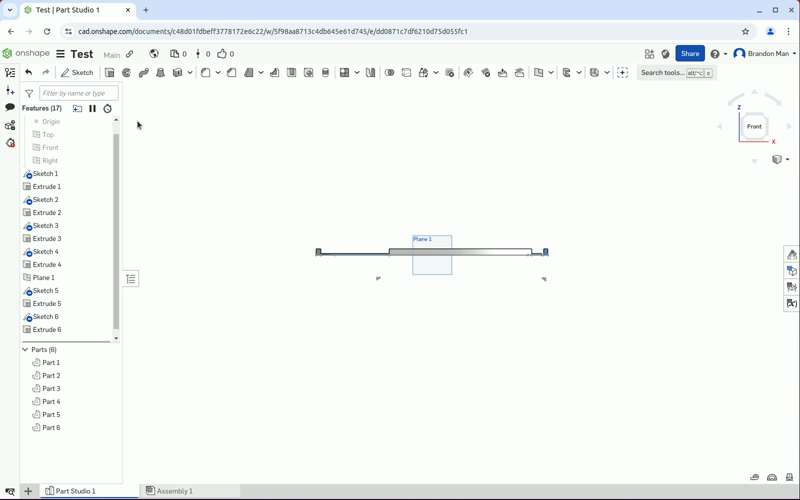
key(left, 2)
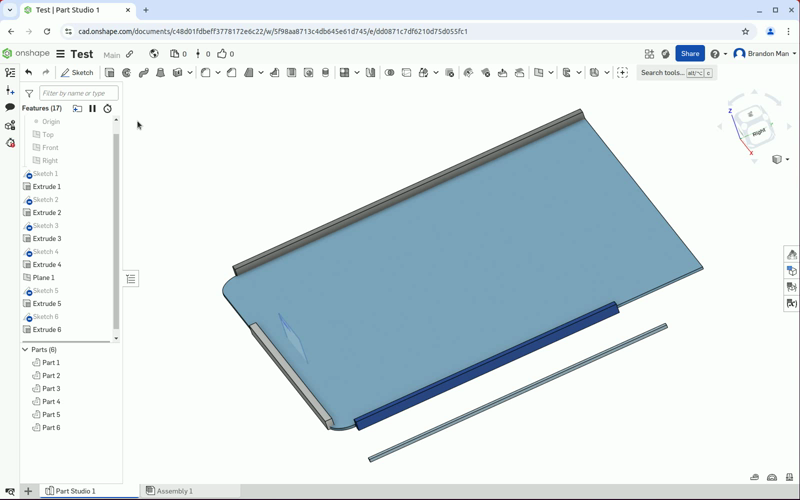
key(down, 2)
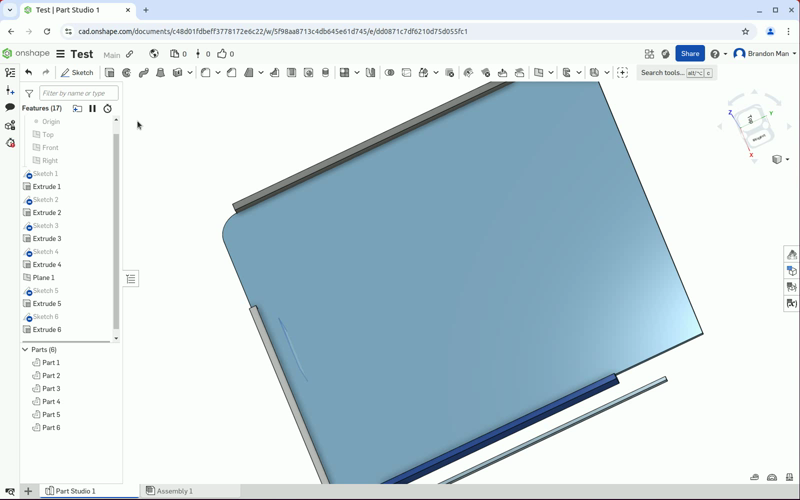
key(up, 2)
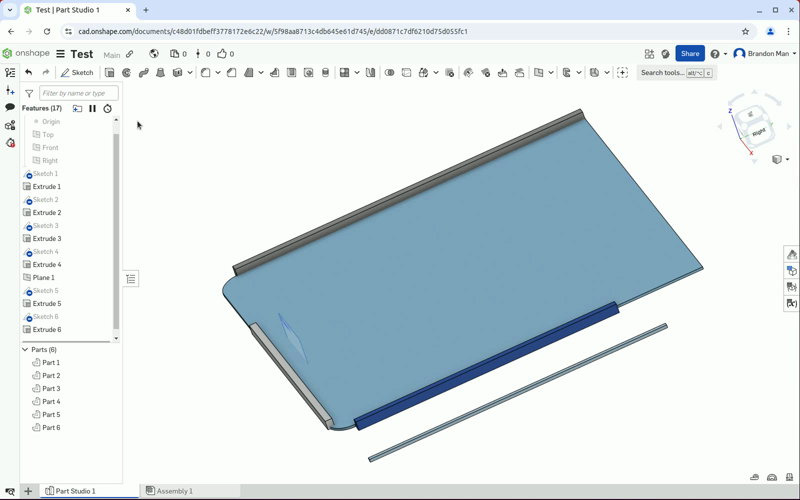
key(right, 2)
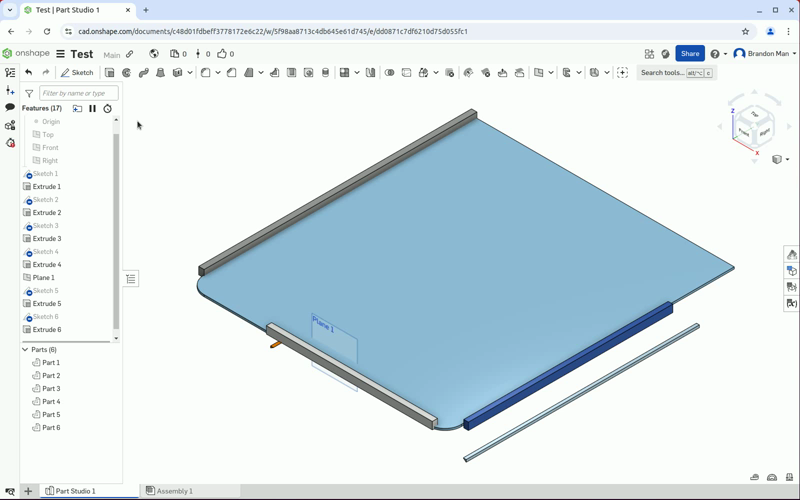
mouse_move(69, 176)
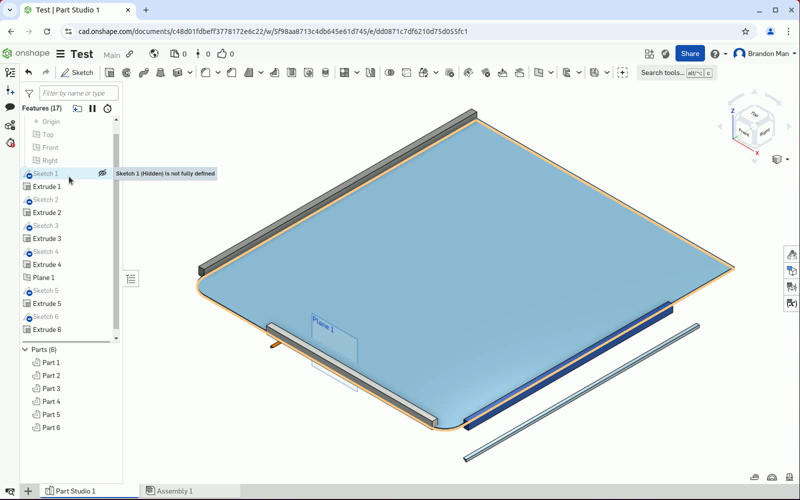
click(69, 176)